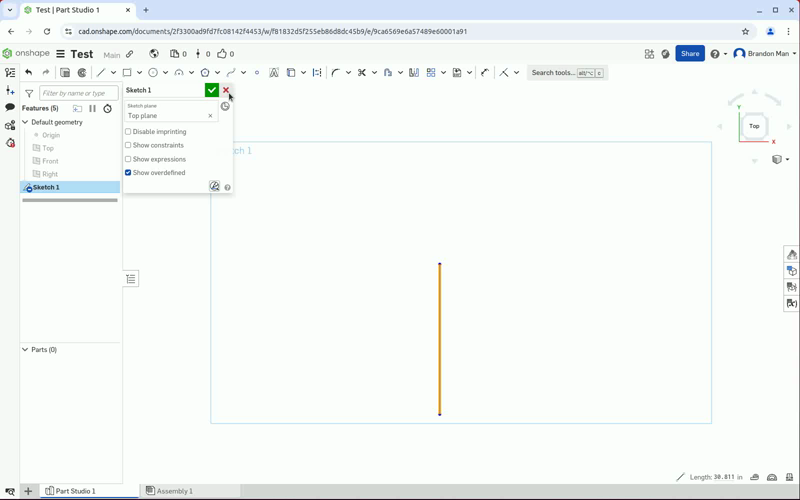
key(shift+h)
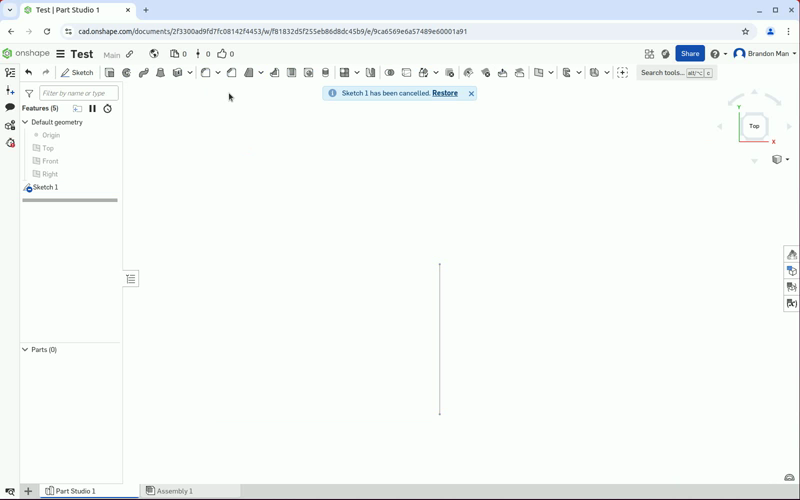
key(shift+s)
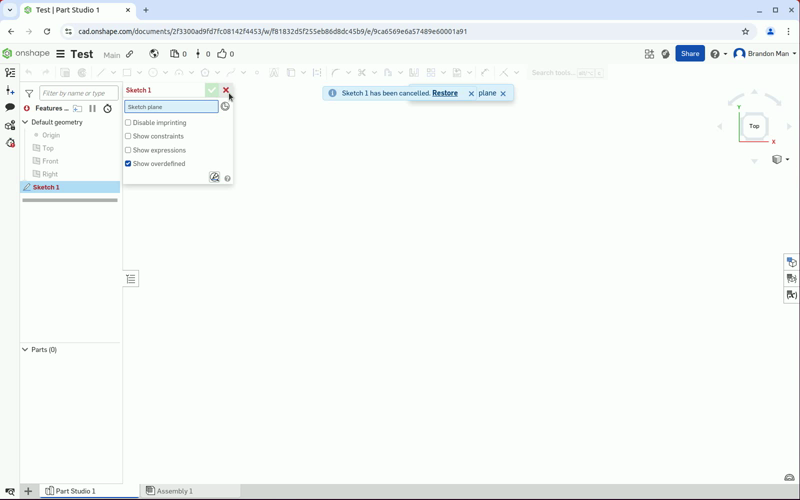
mouse_move(73, 150)
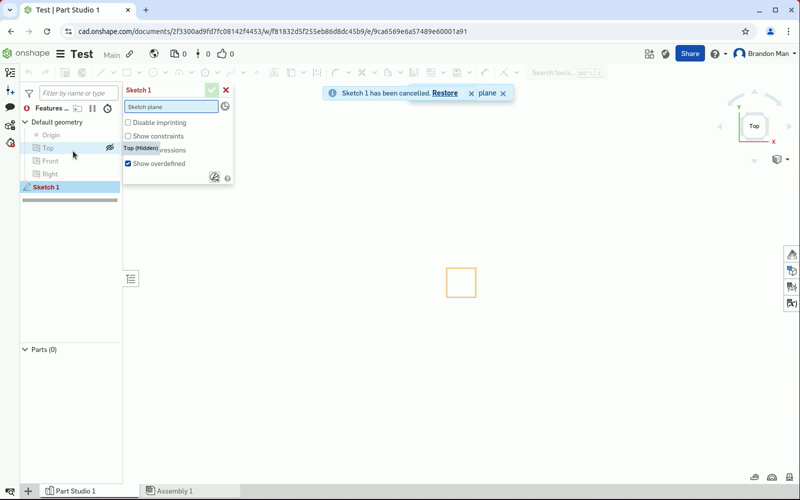
click(73, 150)
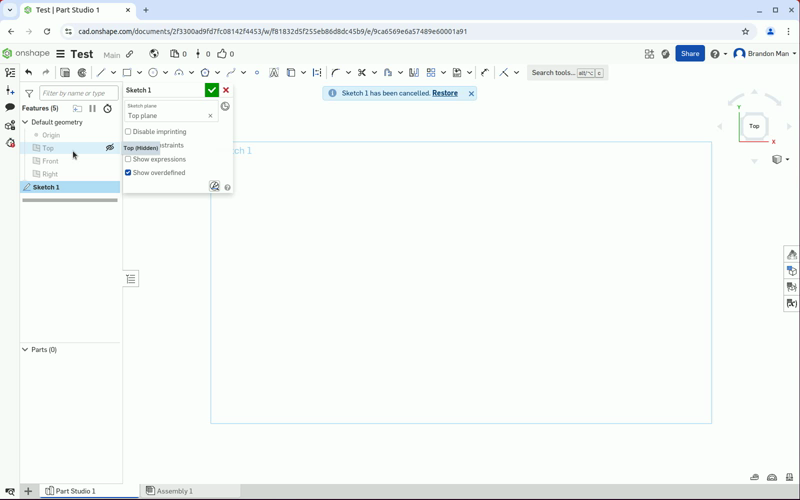
mouse_move(73, 352)
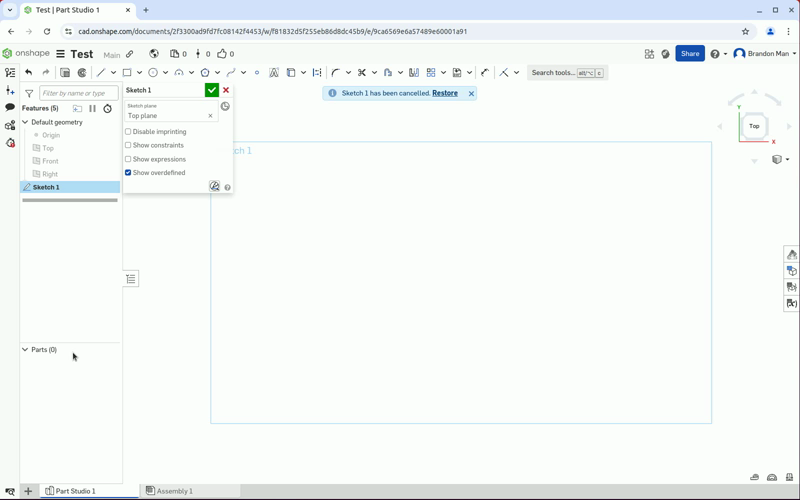
key(y)
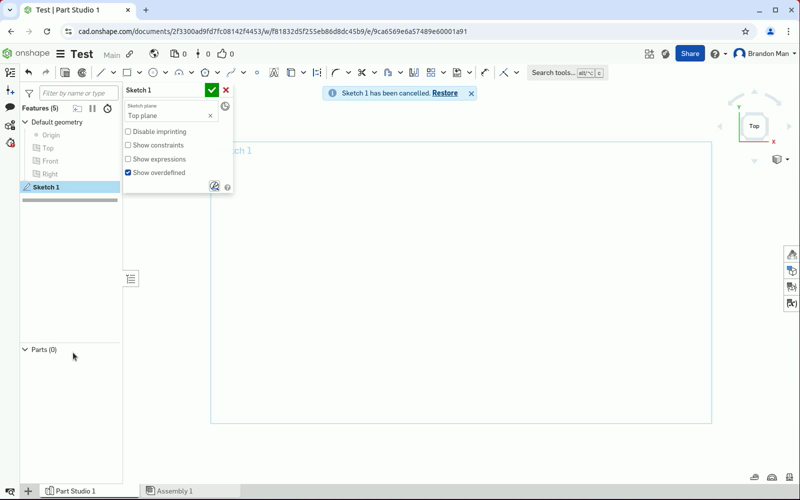
key(c)
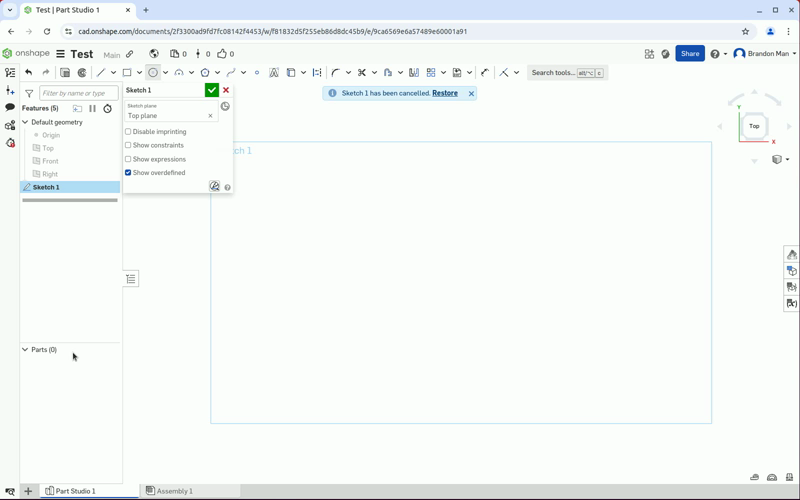
key_down(shift)
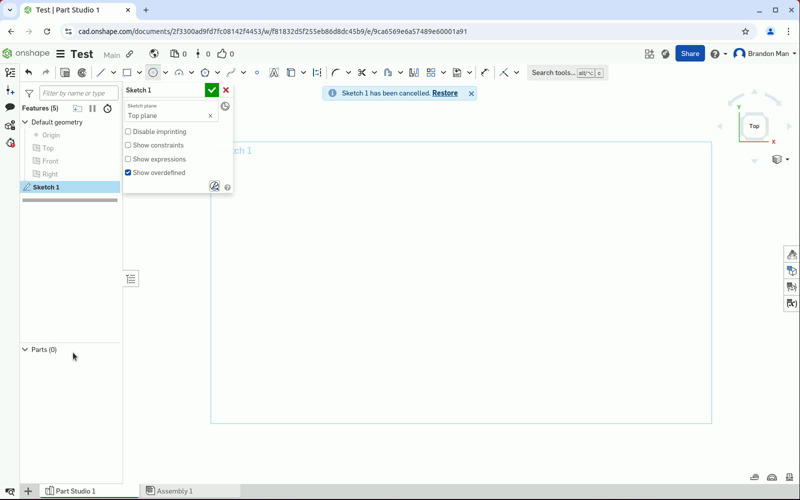
mouse_move(380, 383)
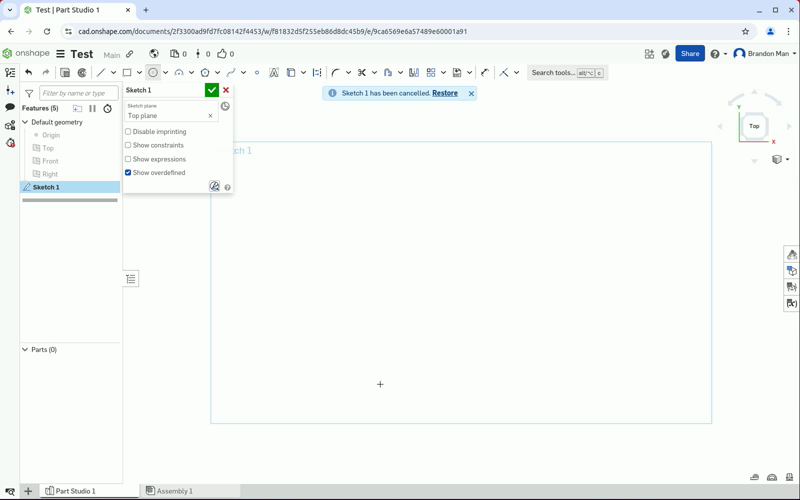
click(380, 383)
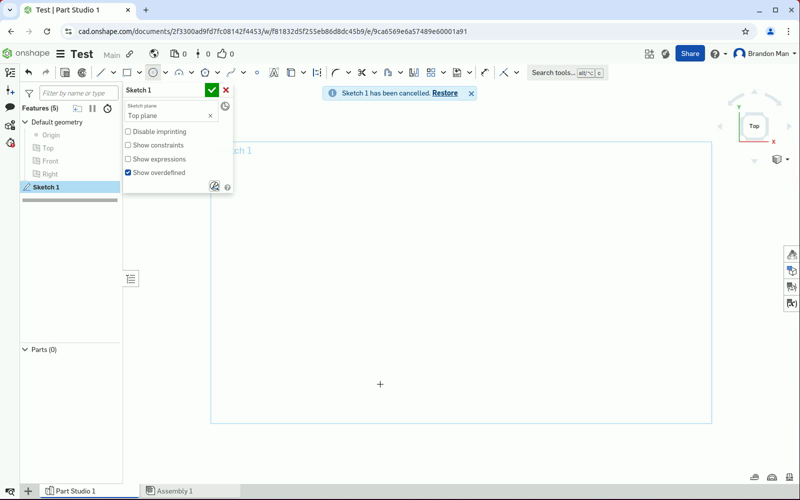
key_up(shift)
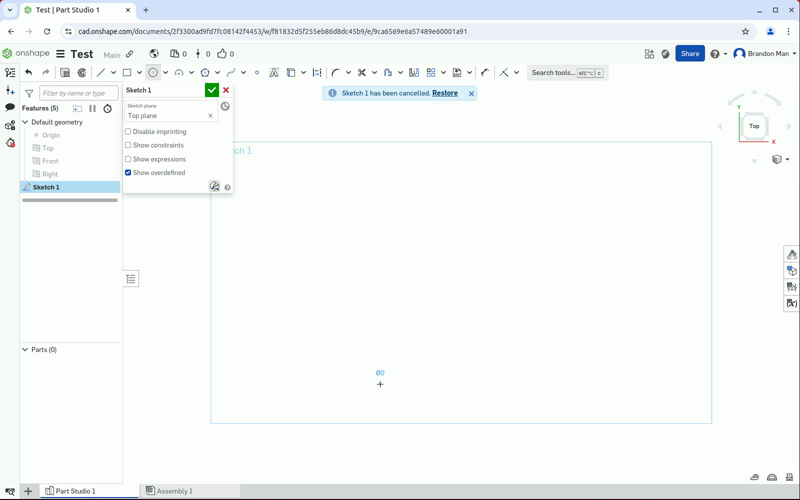
mouse_move(391, 383)
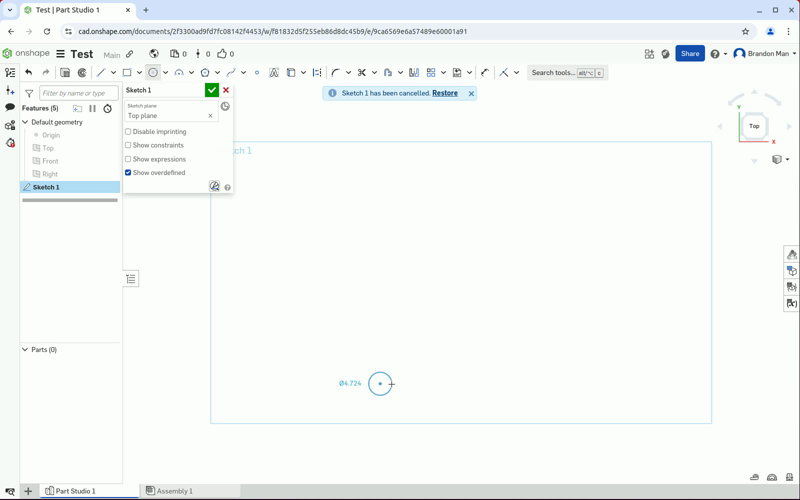
click(391, 383)
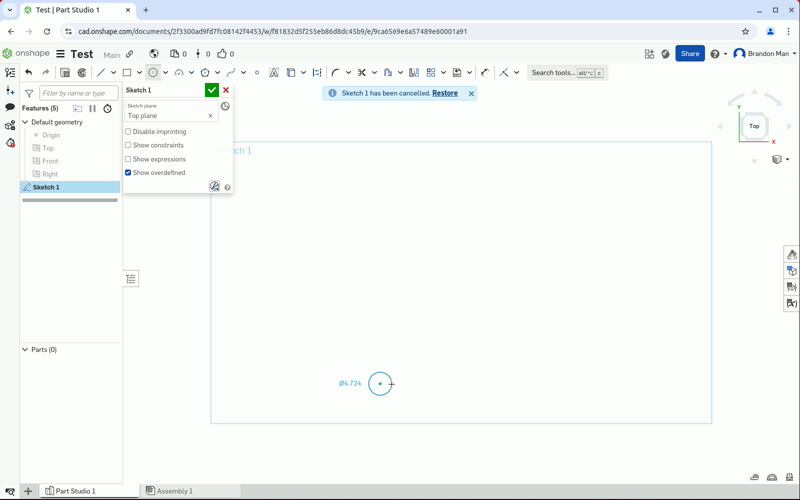
key(esc)
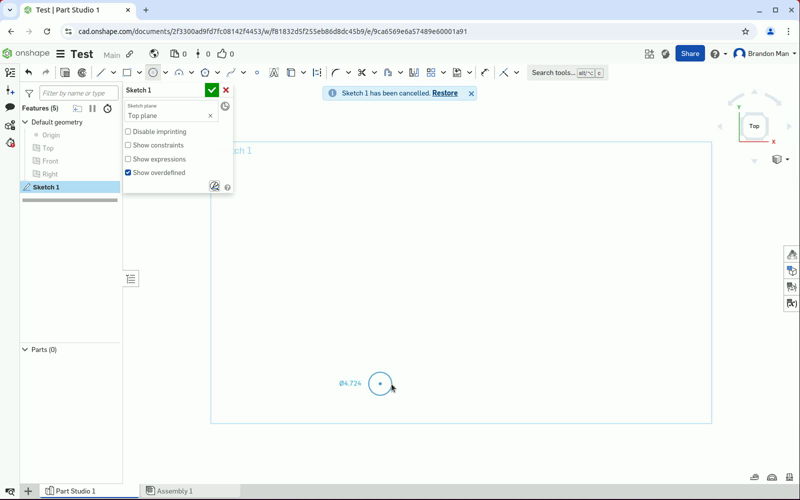
key(c)
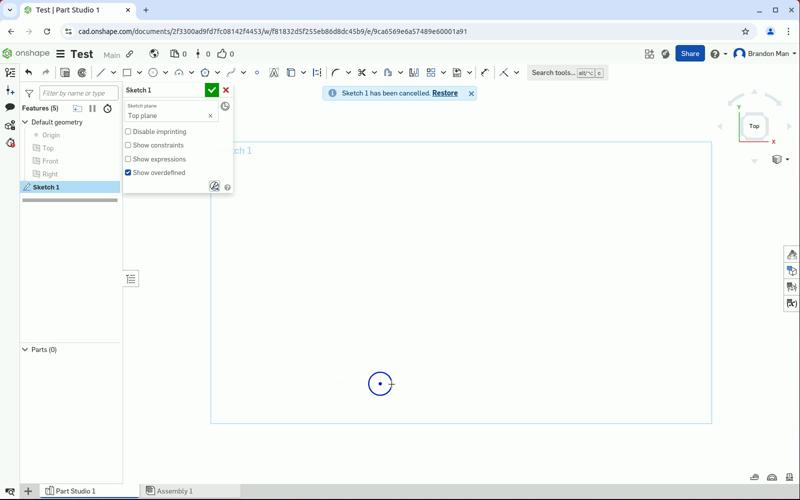
key_down(shift)
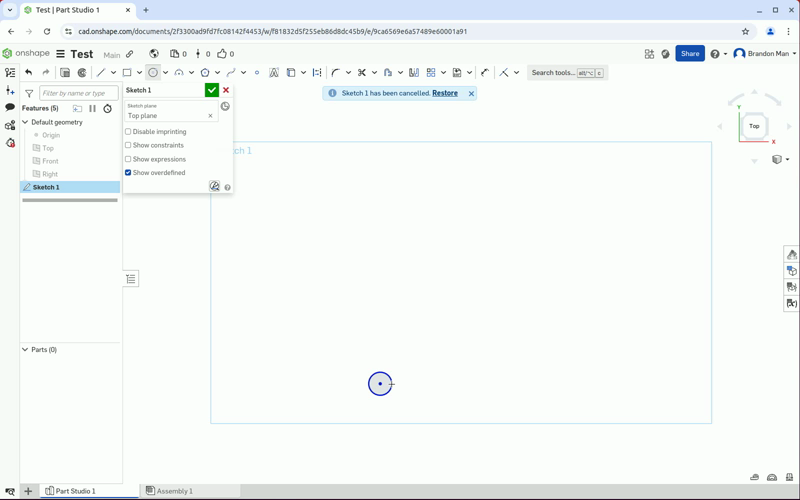
mouse_move(380, 383)
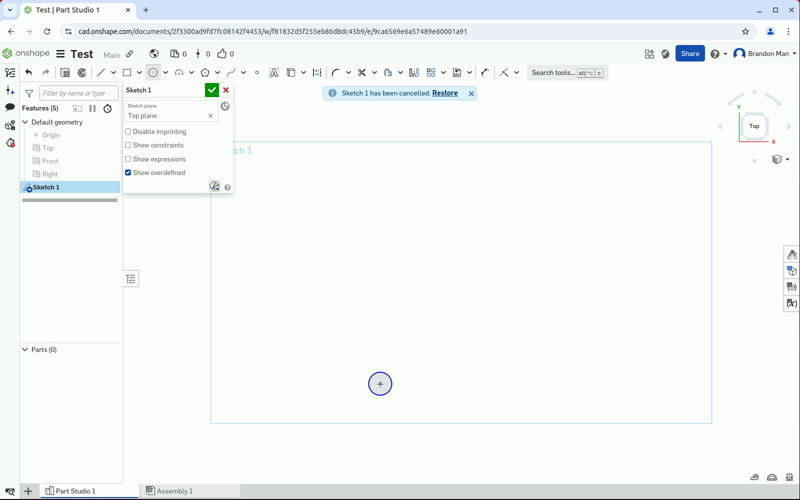
click(380, 383)
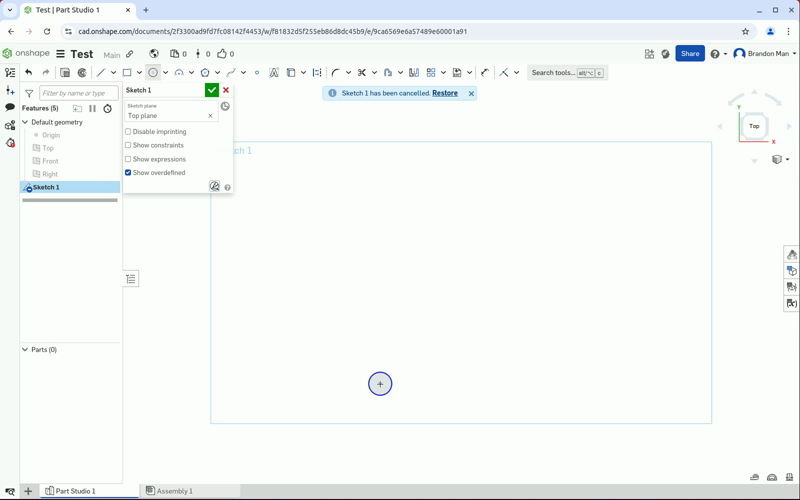
key_up(shift)
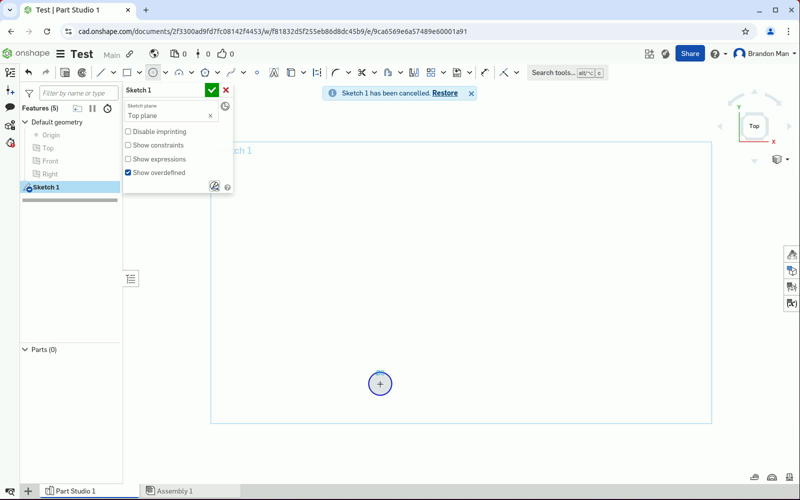
mouse_move(386, 383)
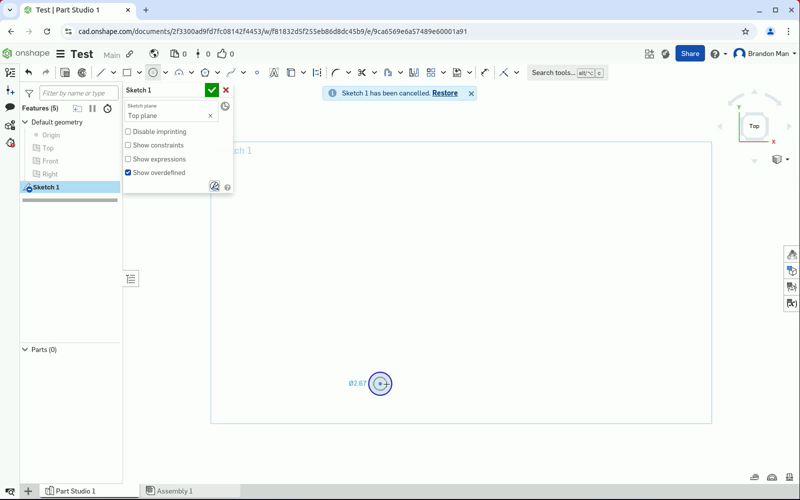
click(386, 383)
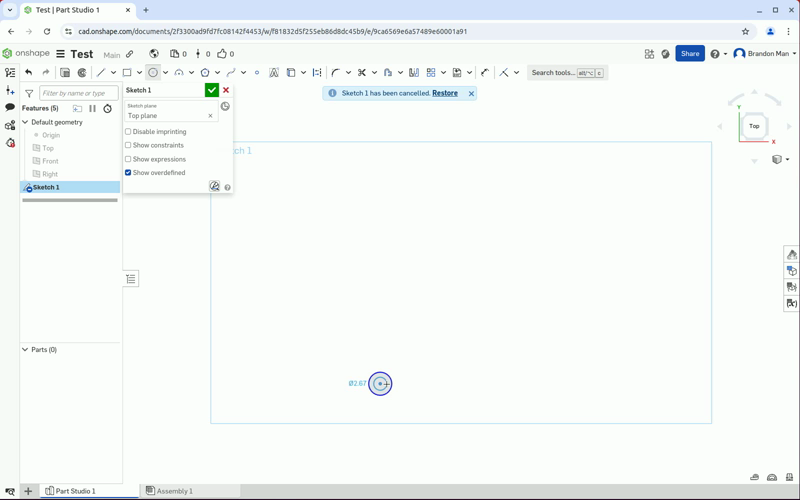
key(esc)
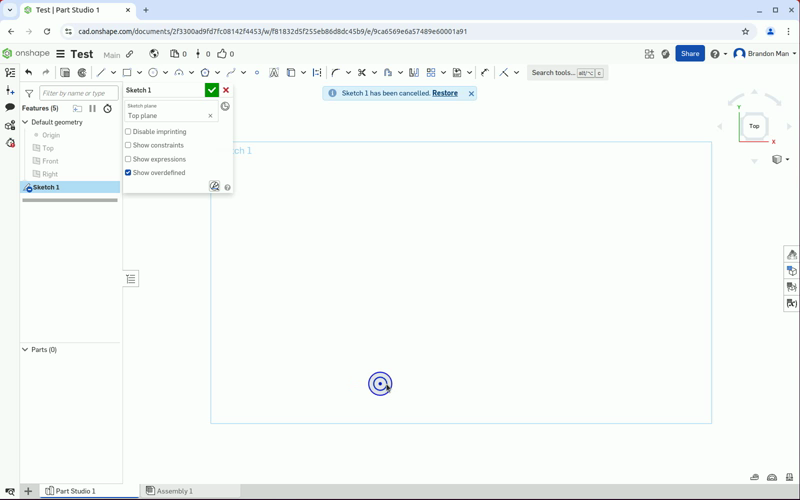
mouse_move(372, 385)
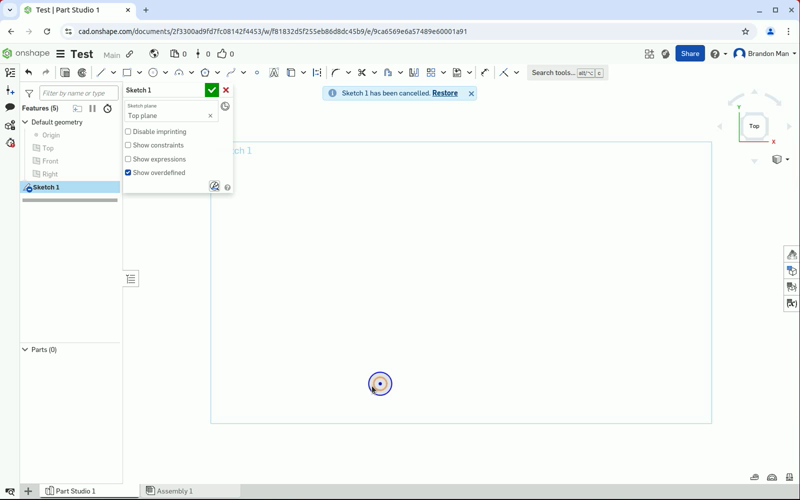
scroll(6)
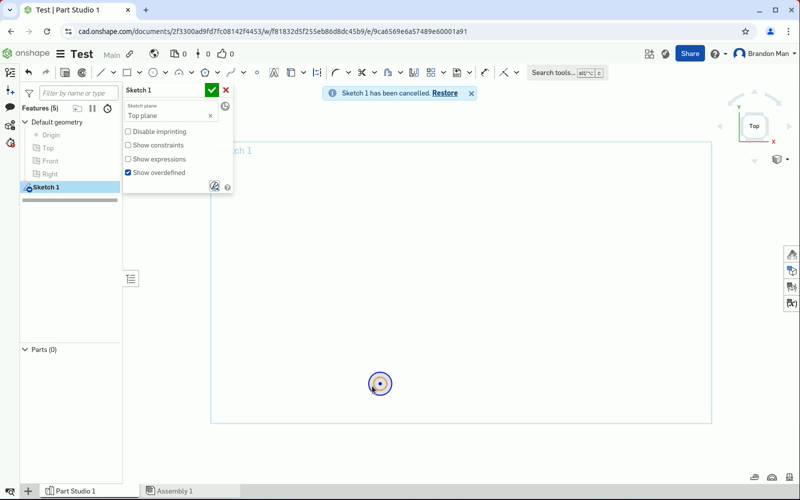
scroll(6)
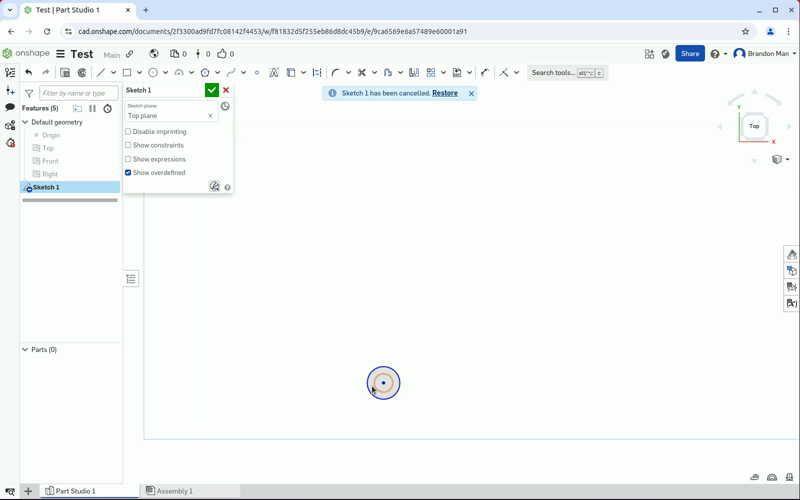
scroll(6)
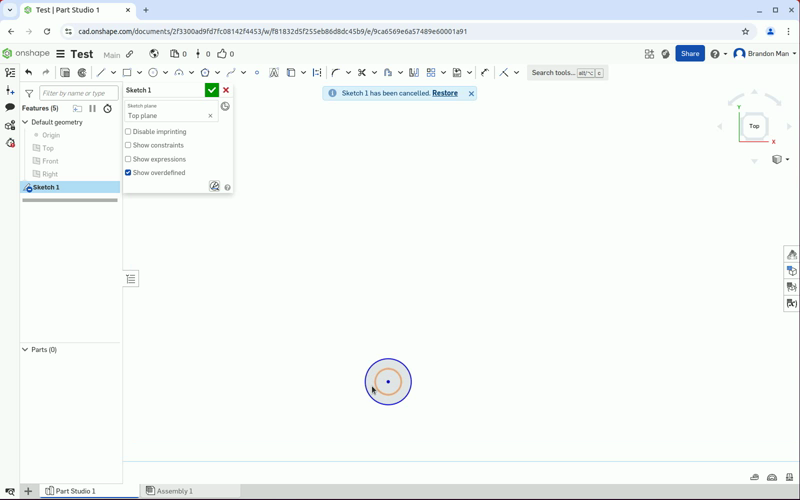
scroll(6)
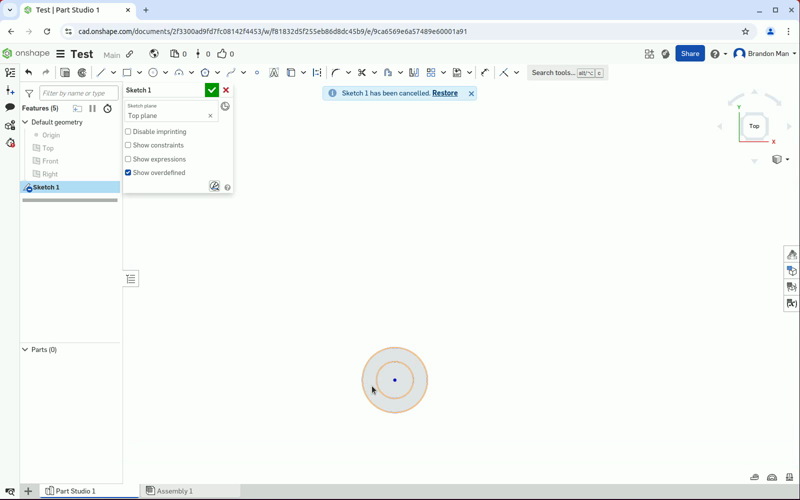
scroll(6)
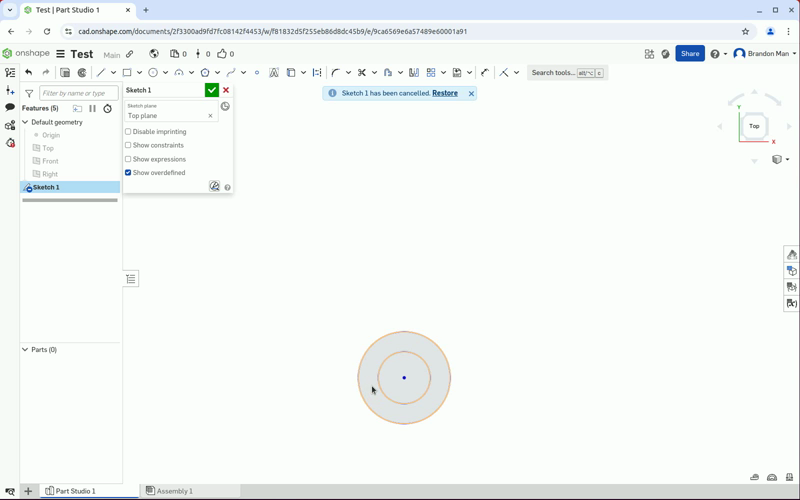
scroll(6)
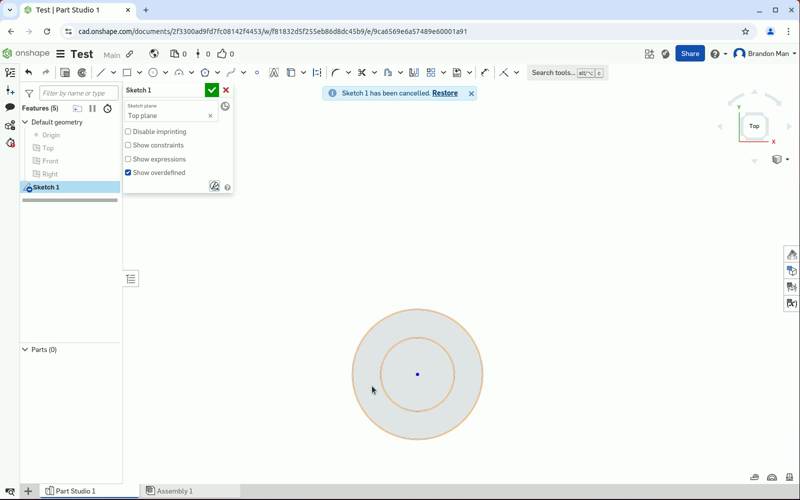
scroll(6)
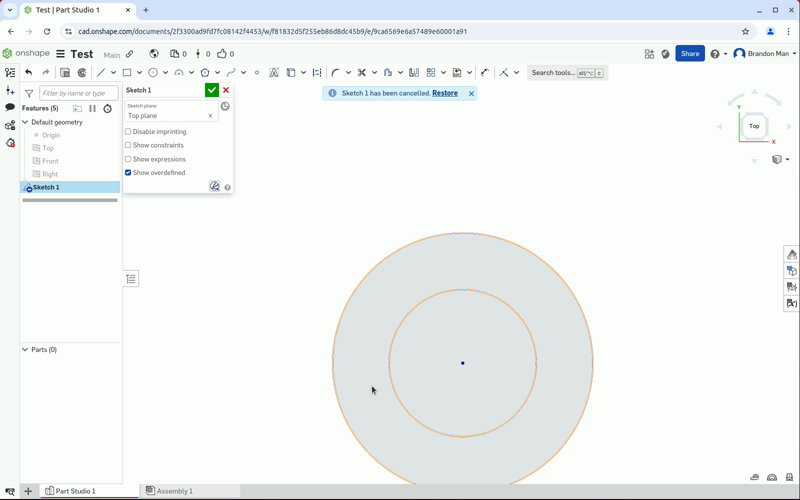
click(372, 385)
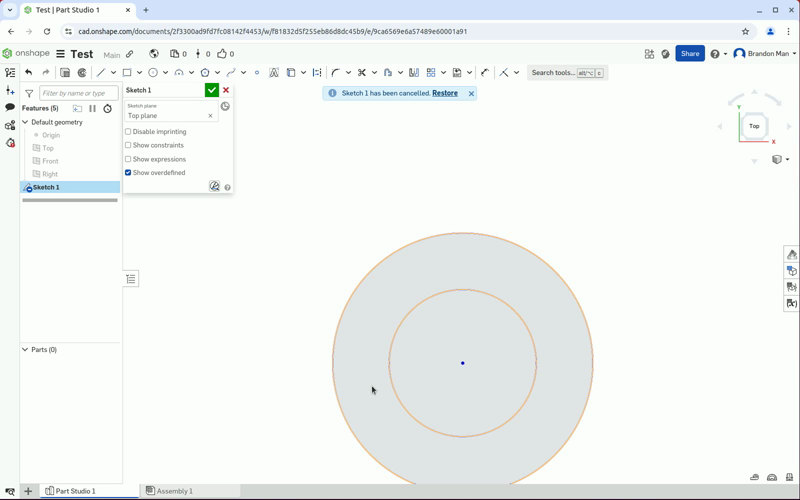
scroll(-6)
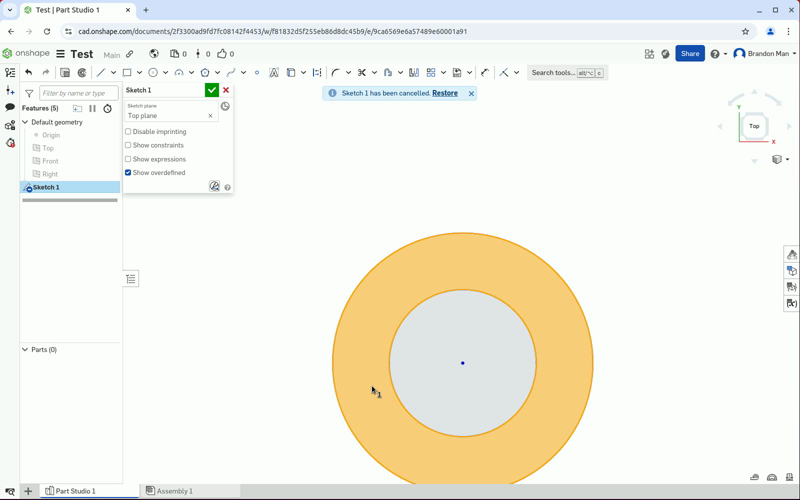
scroll(-6)
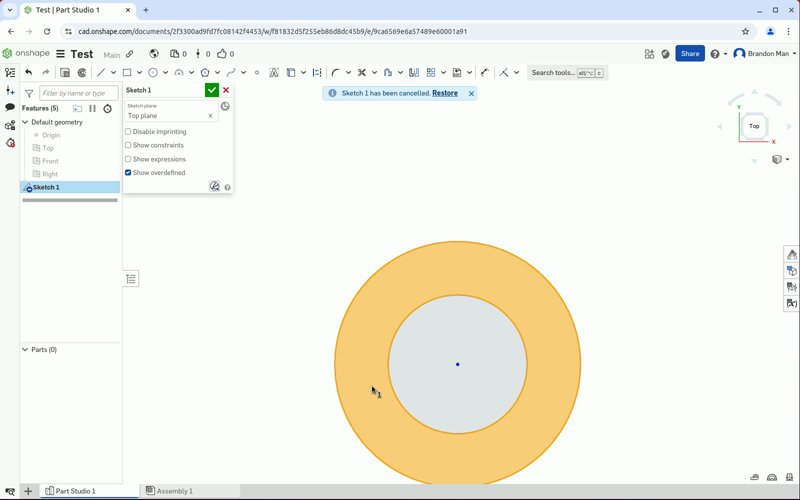
scroll(-6)
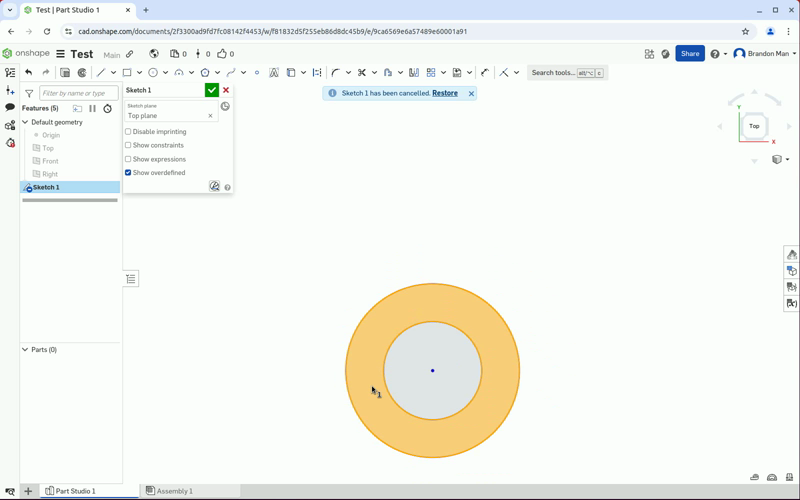
scroll(-6)
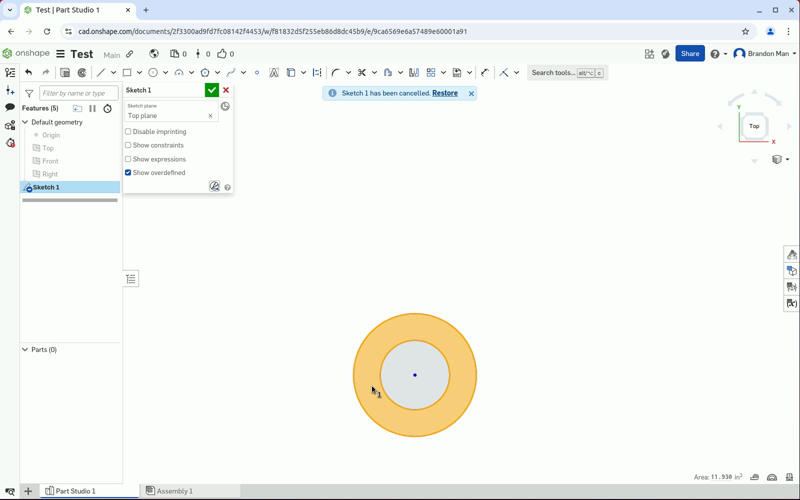
scroll(-6)
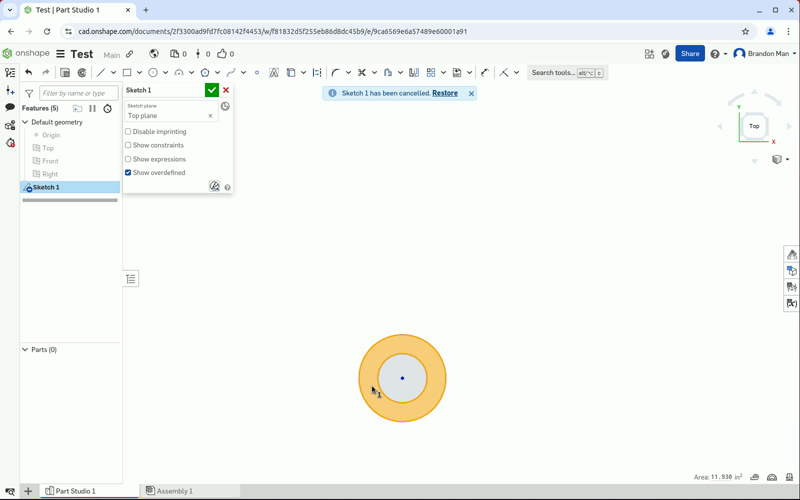
scroll(-6)
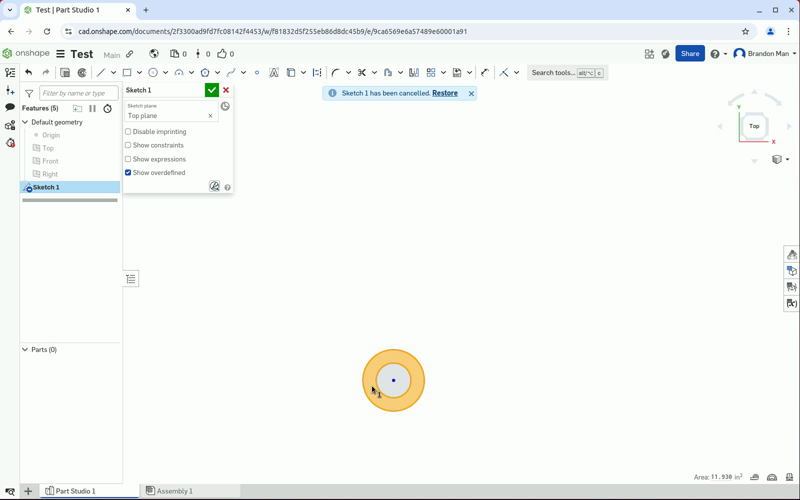
scroll(-6)
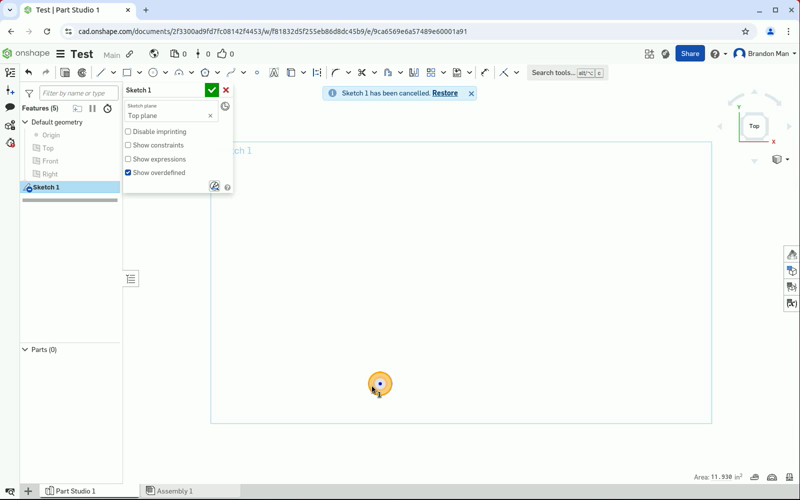
mouse_move(73, 352)
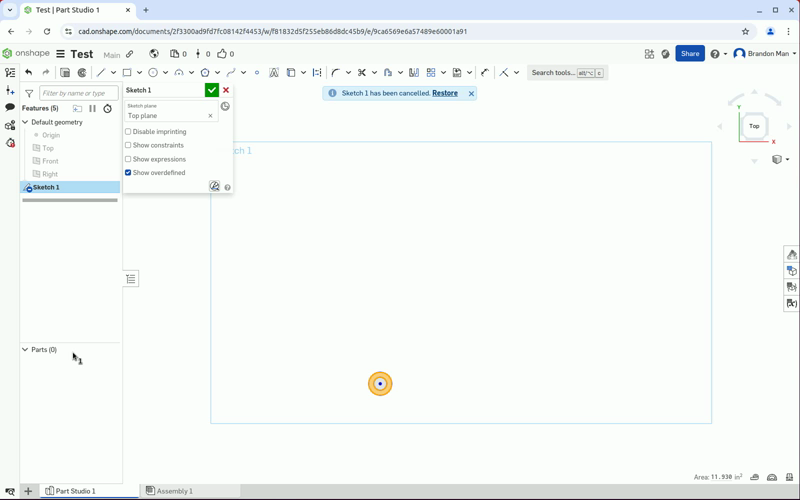
key(shift+y)
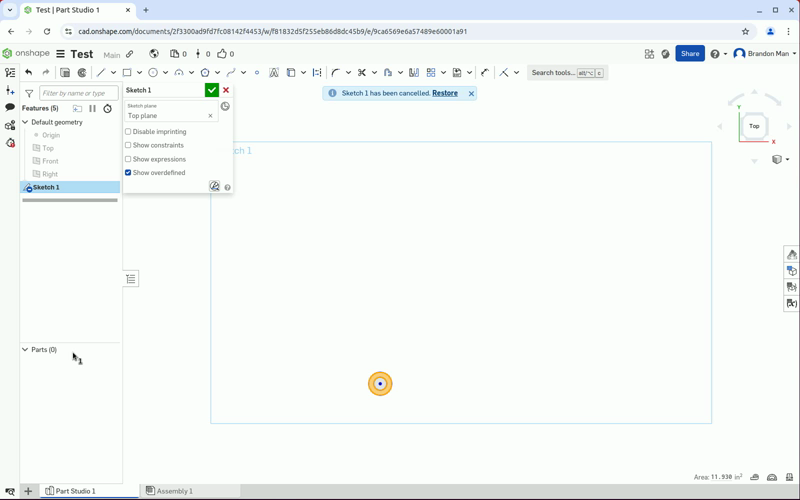
key(shift+e)
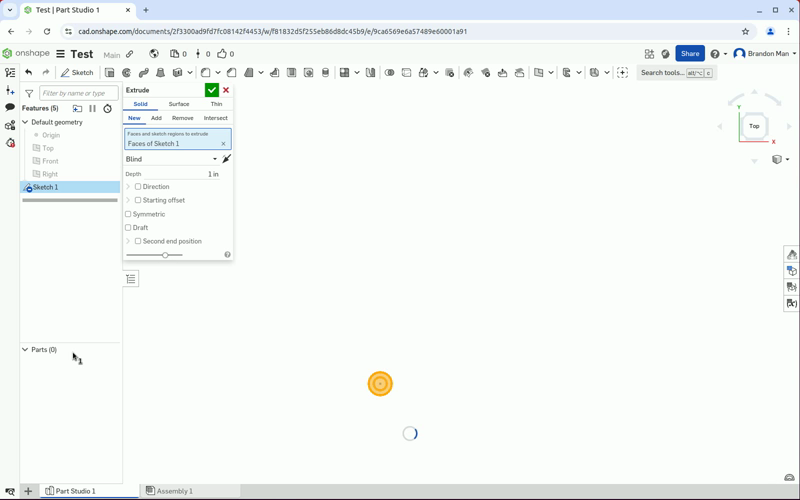
mouse_move(143, 106)
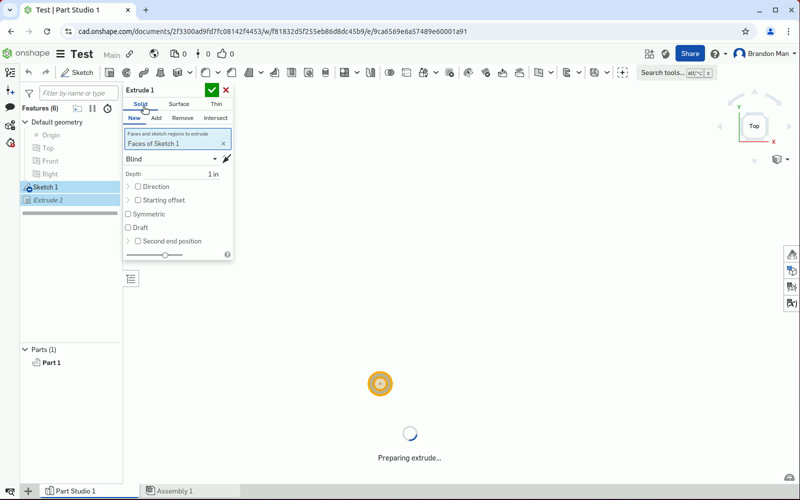
click(143, 106)
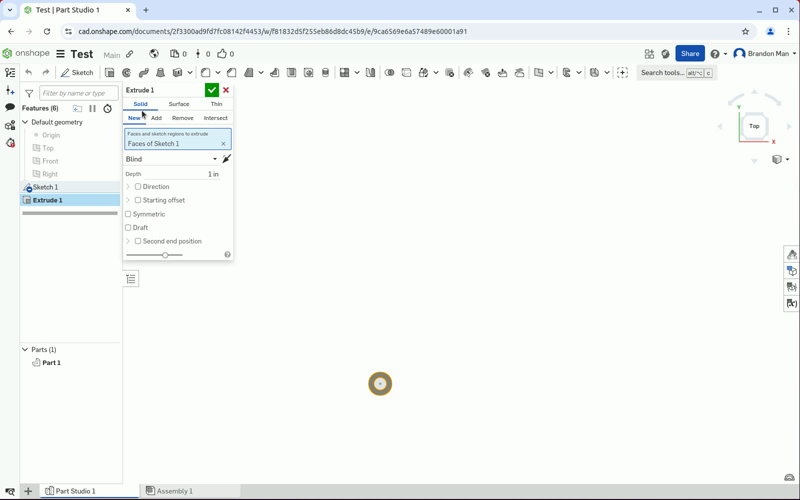
mouse_move(137, 120)
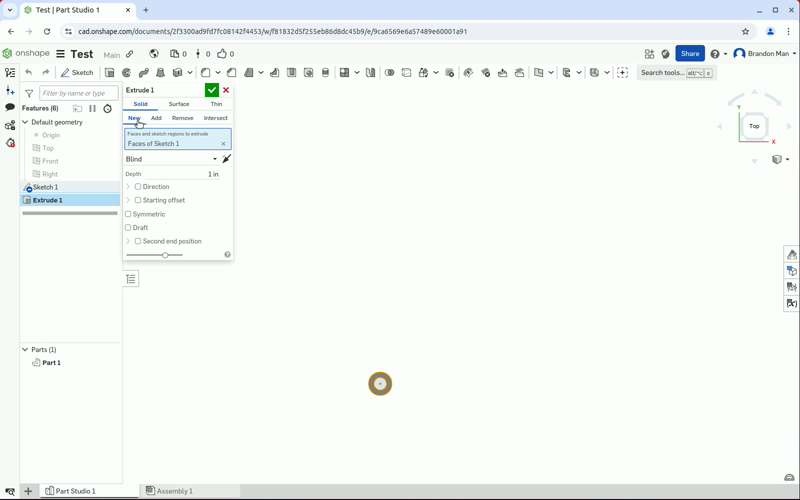
click(137, 120)
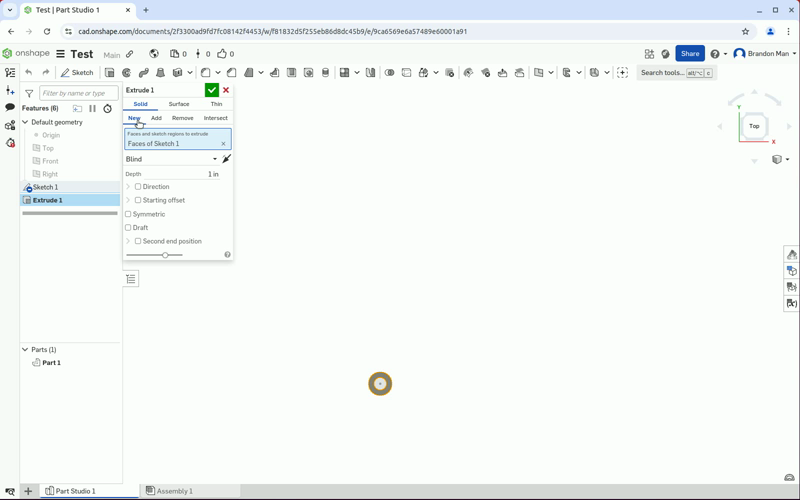
key(tab, 4)
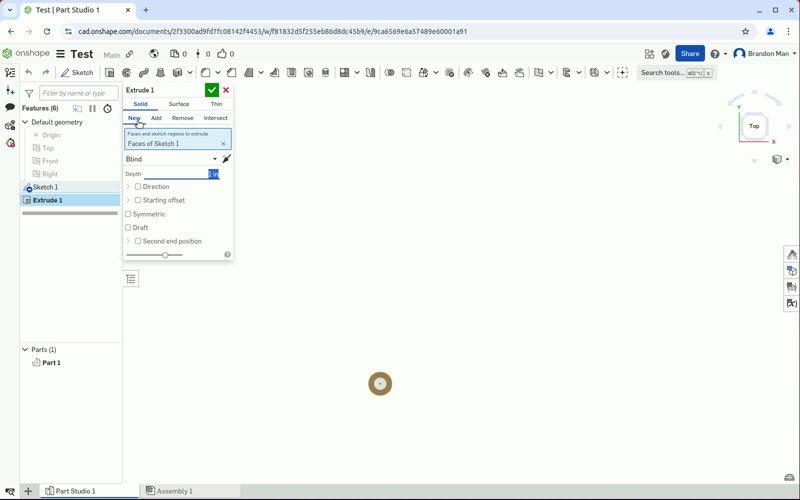
text(8.184)
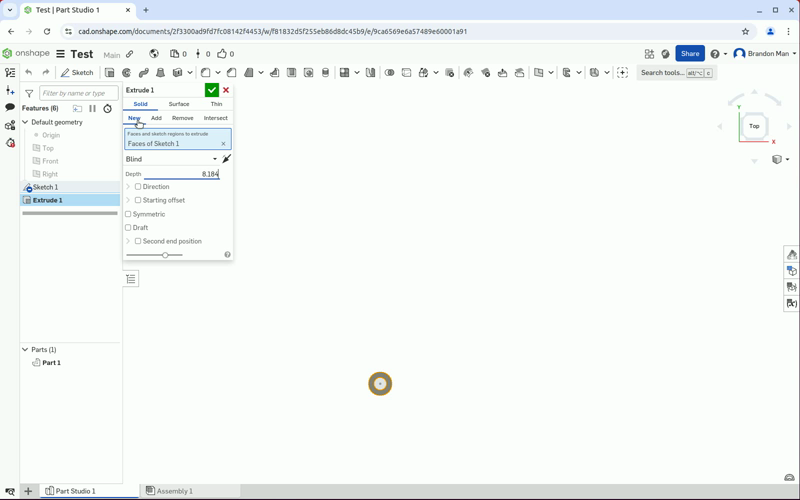
key(tab, 3)
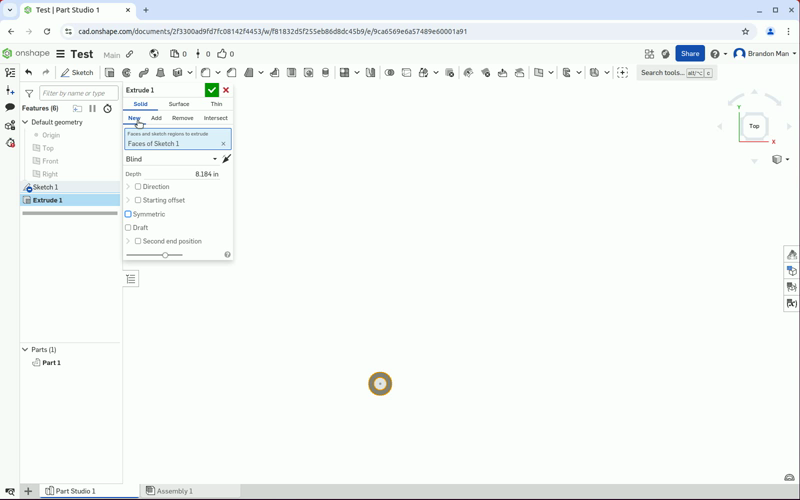
key(space)
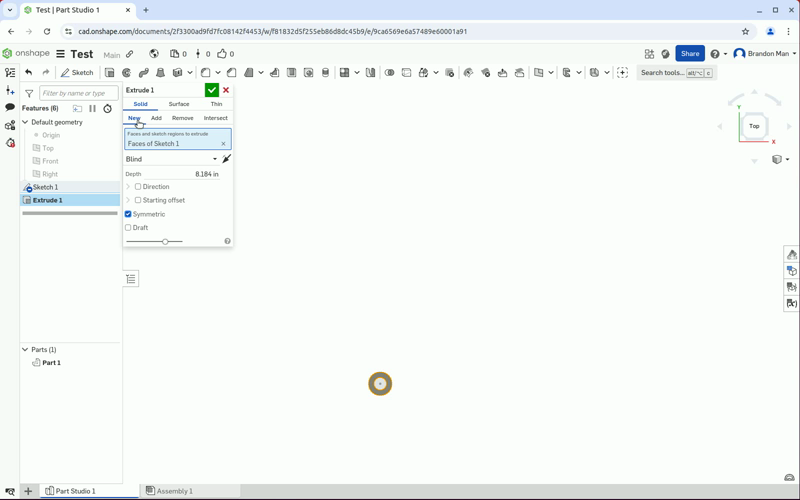
key(enter)
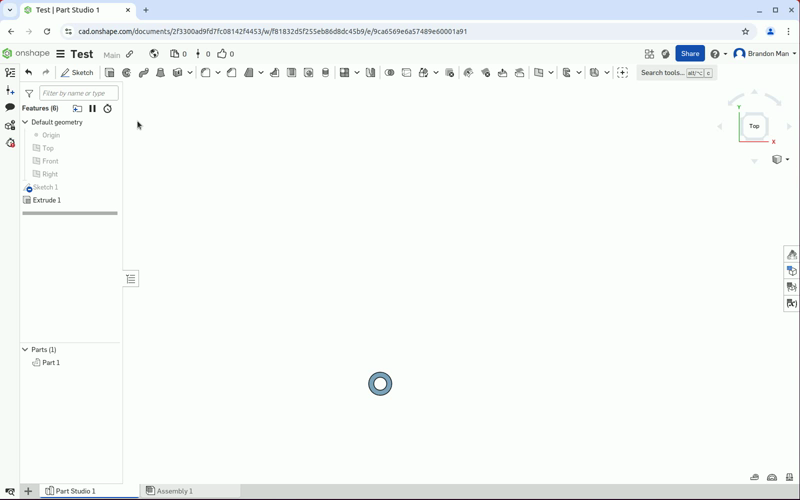
key(shift+h)
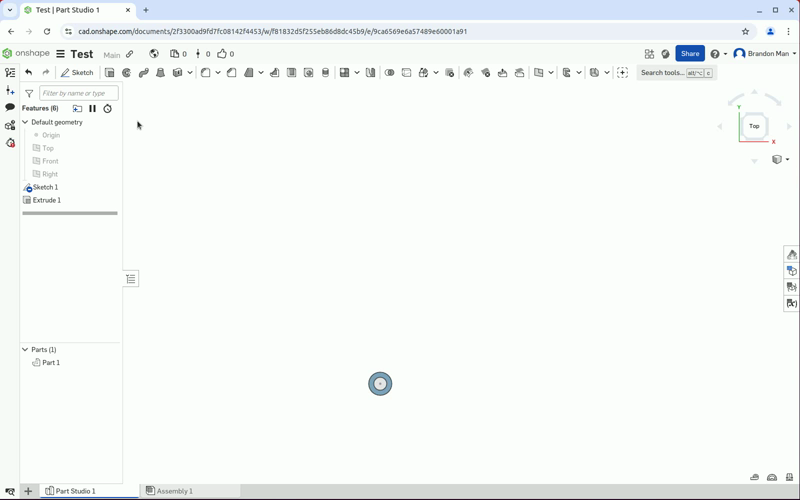
key(shift+h)
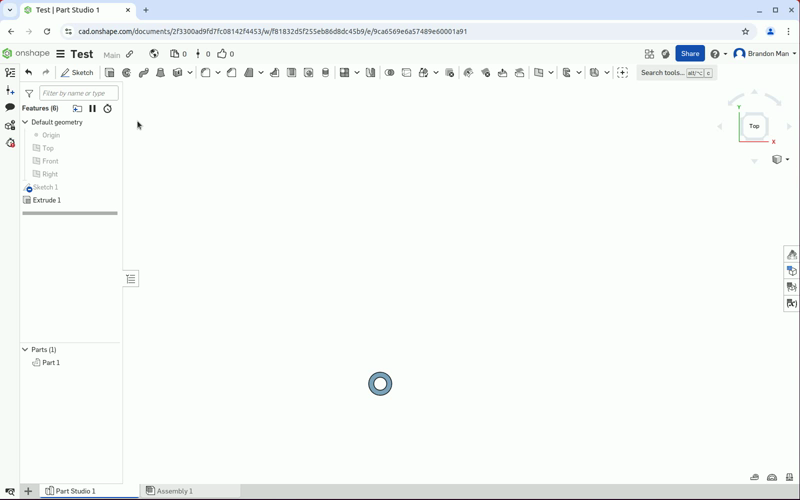
mouse_move(73, 189)
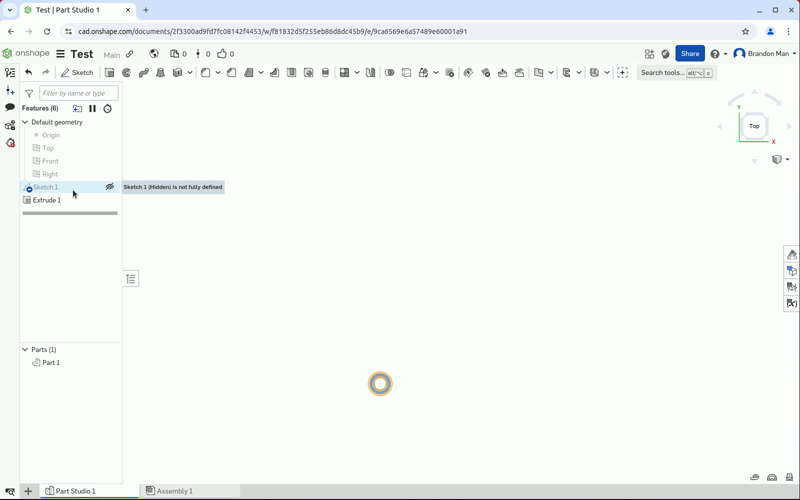
click(73, 189)
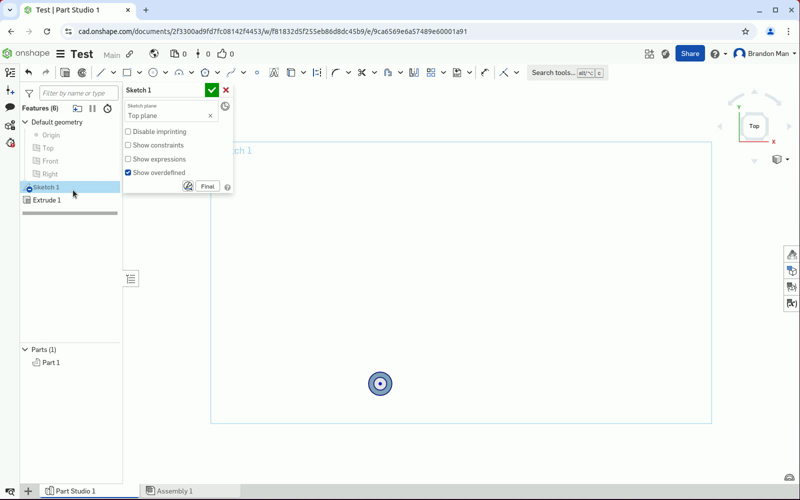
mouse_move(229, 92)
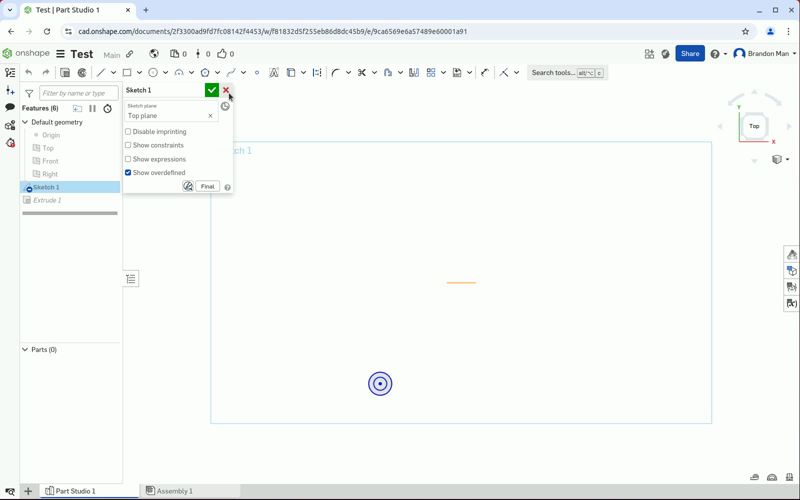
click(229, 92)
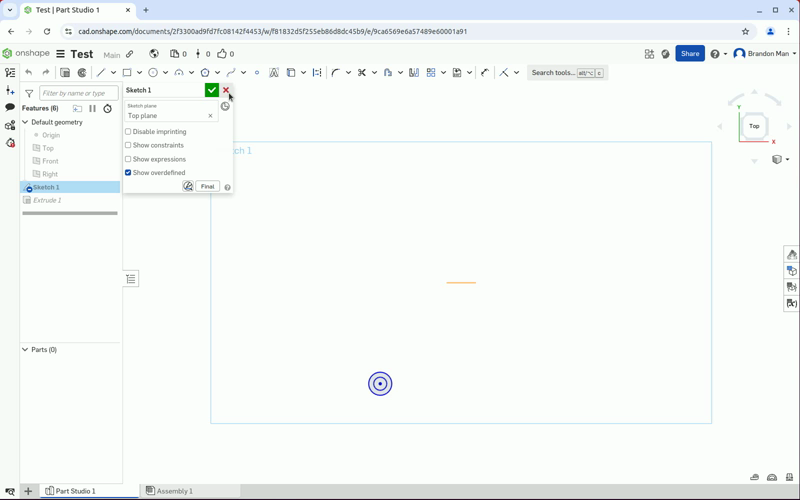
key(shift+s)
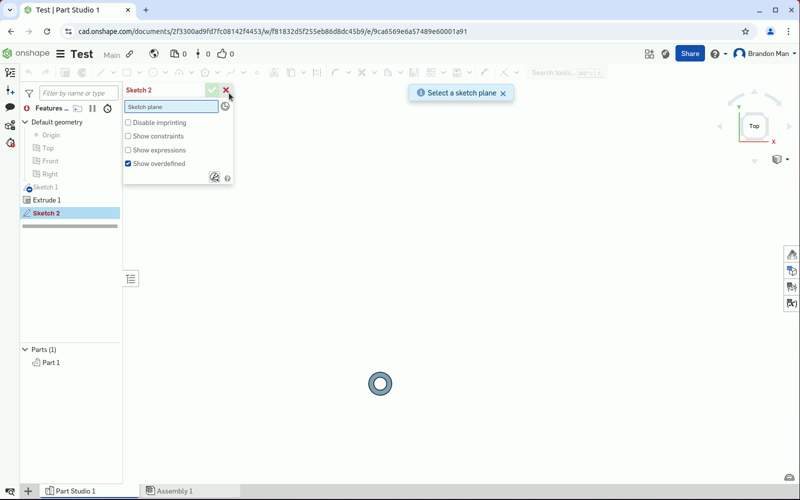
mouse_move(73, 150)
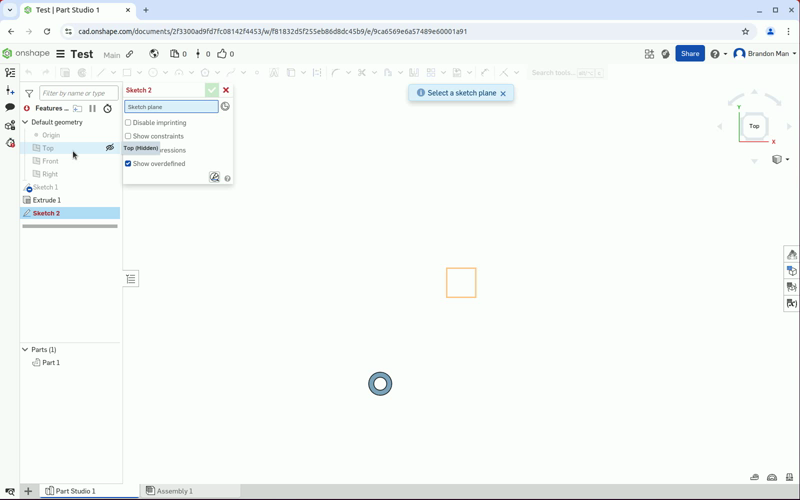
click(73, 150)
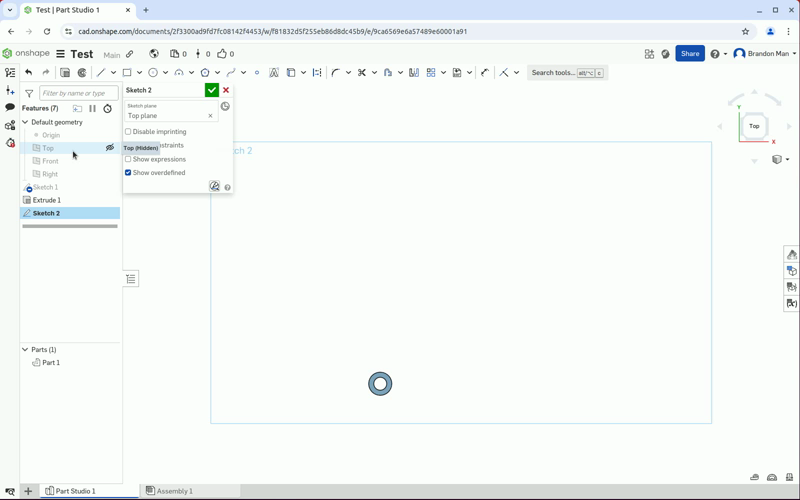
mouse_move(73, 352)
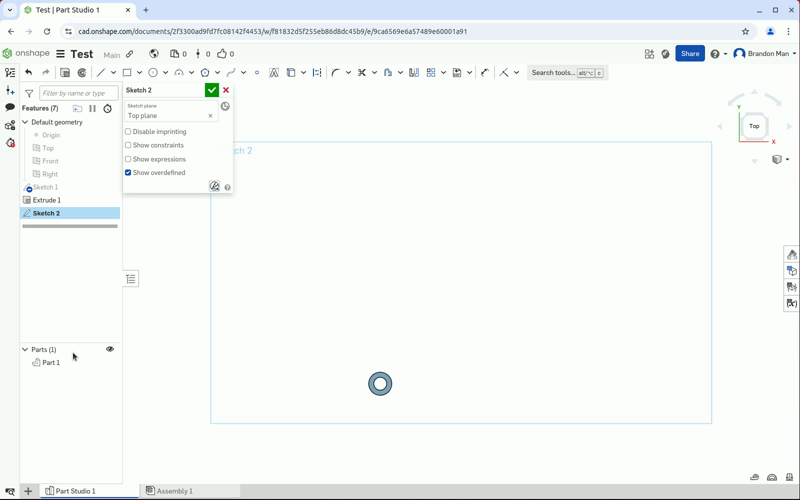
key(y)
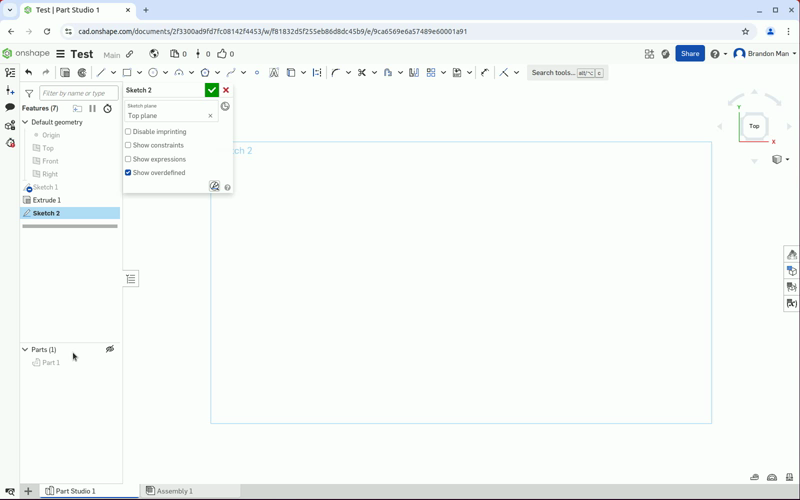
key(c)
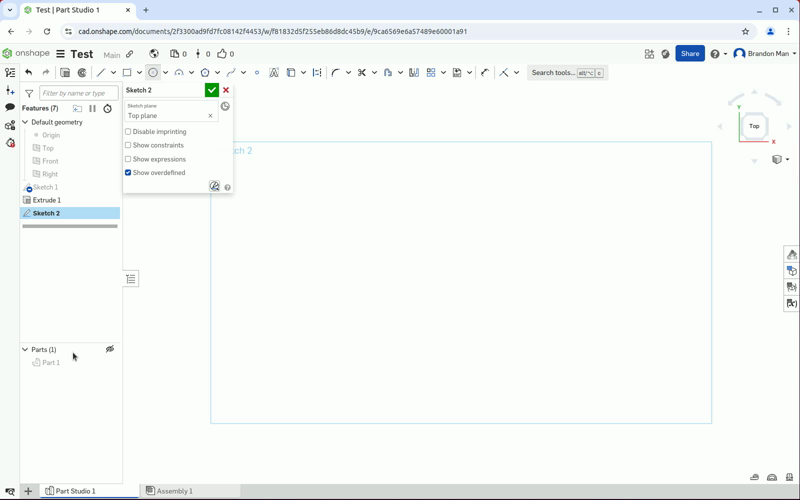
key_down(shift)
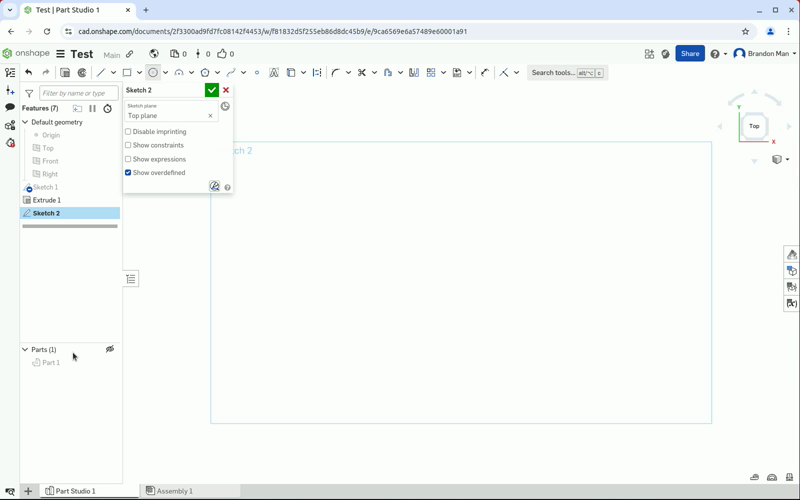
mouse_move(543, 383)
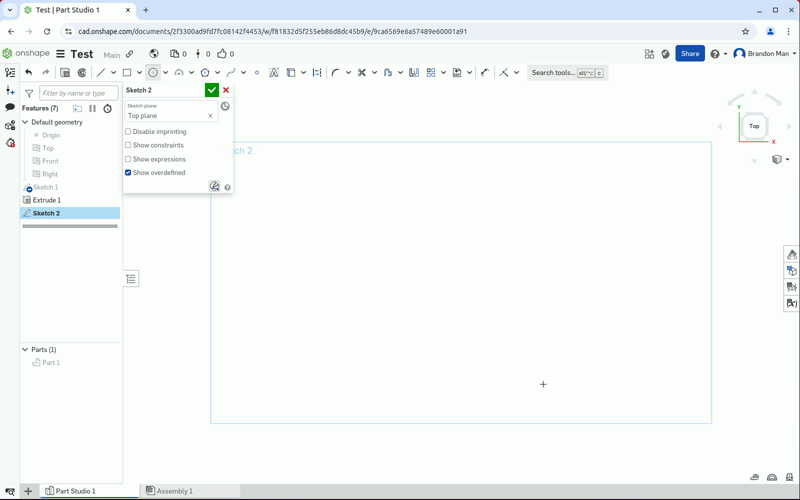
click(543, 383)
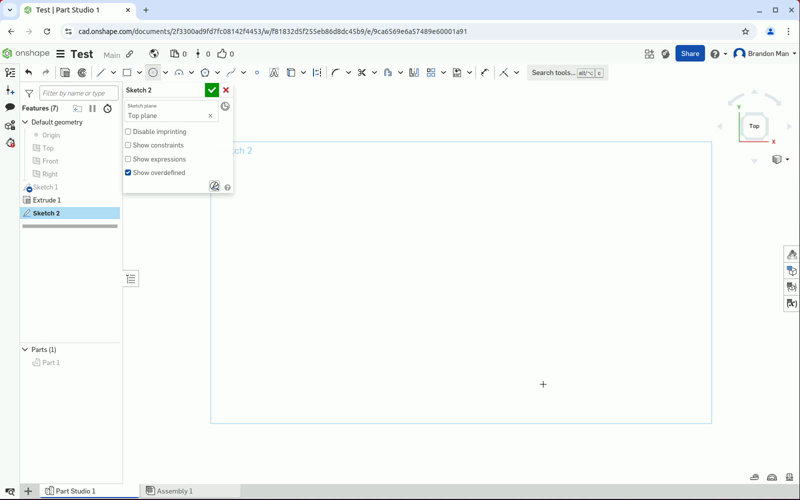
key_up(shift)
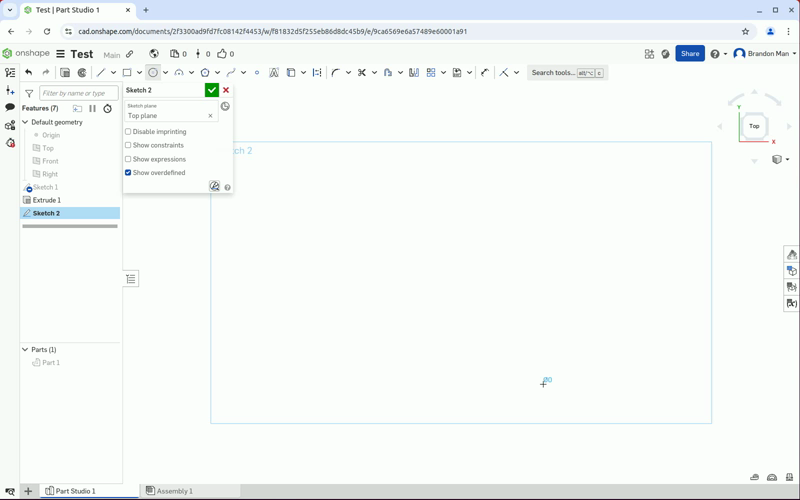
mouse_move(554, 383)
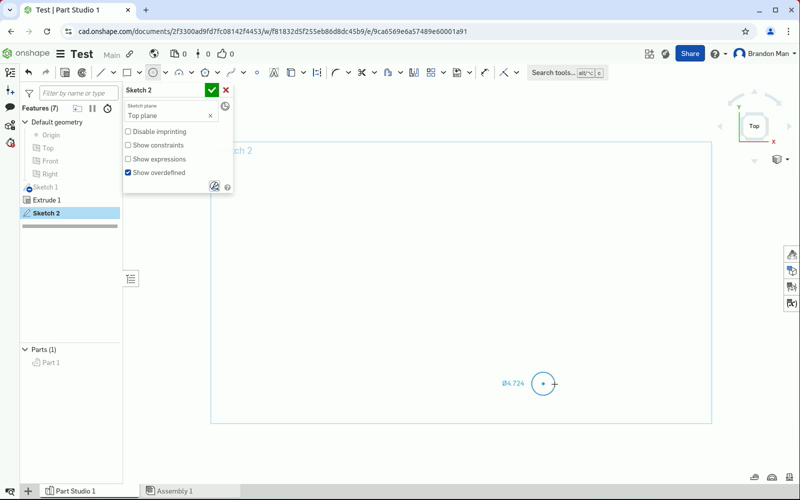
click(554, 383)
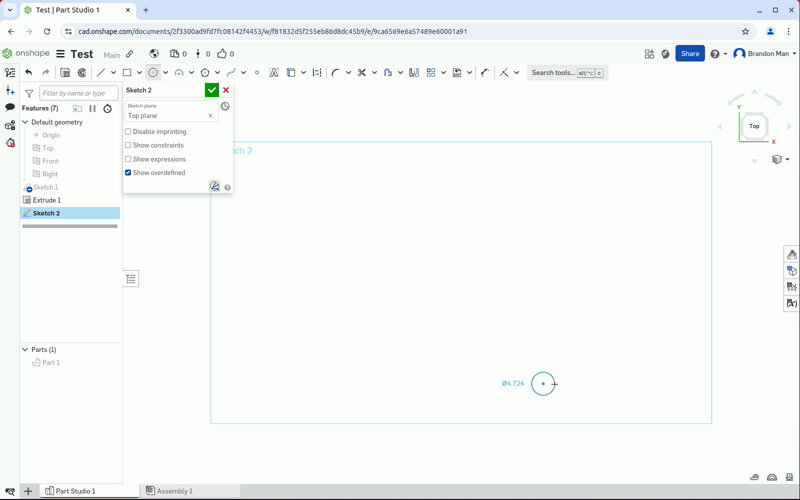
key(esc)
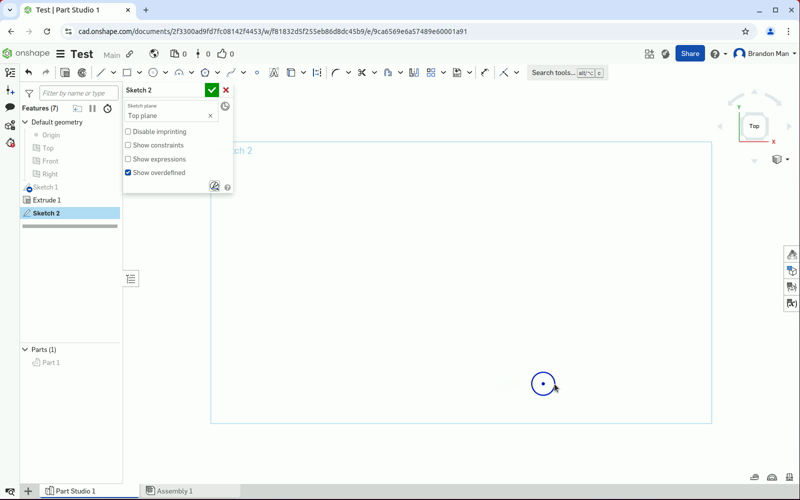
key(c)
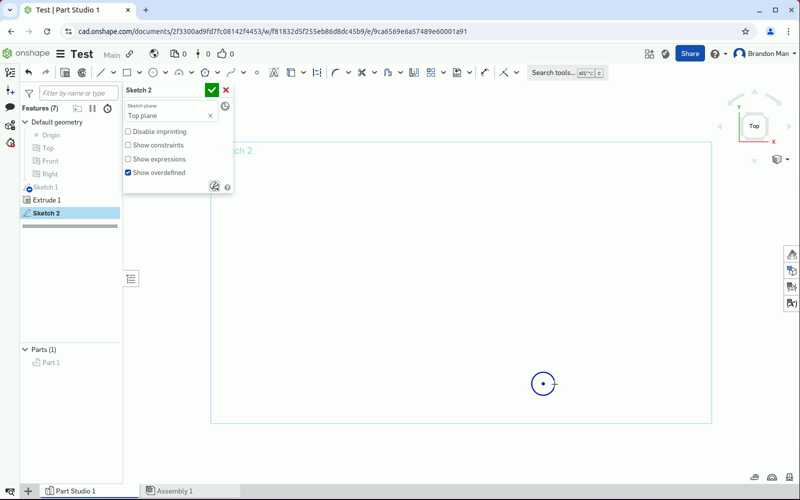
key_down(shift)
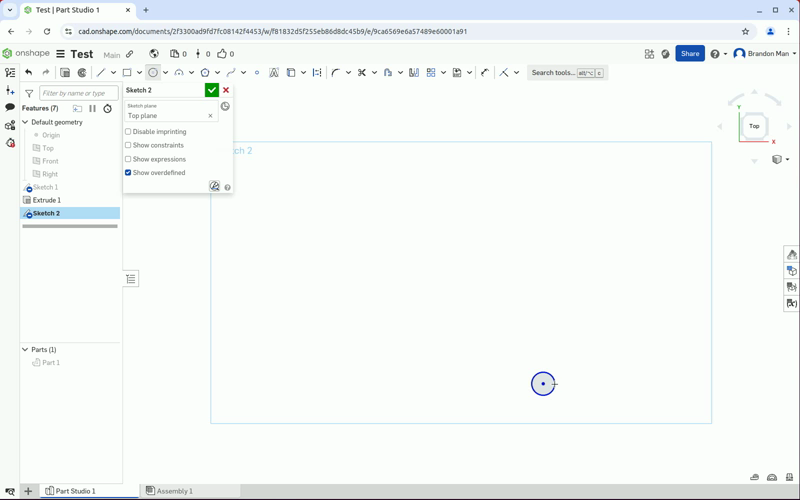
mouse_move(543, 383)
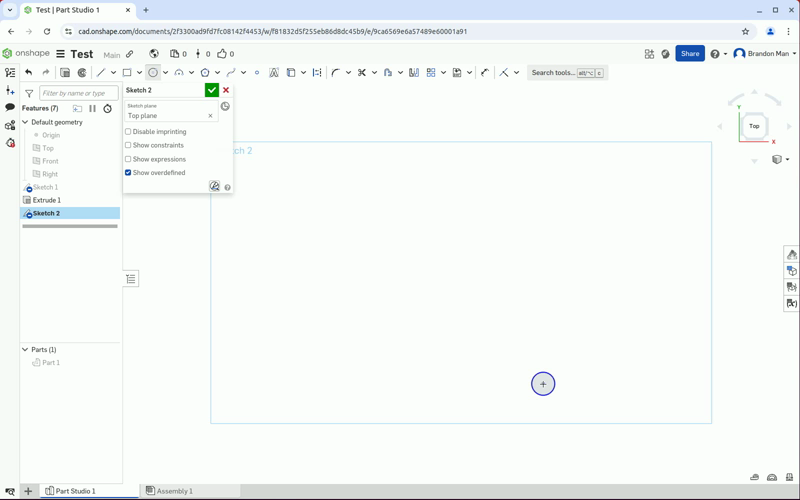
click(543, 383)
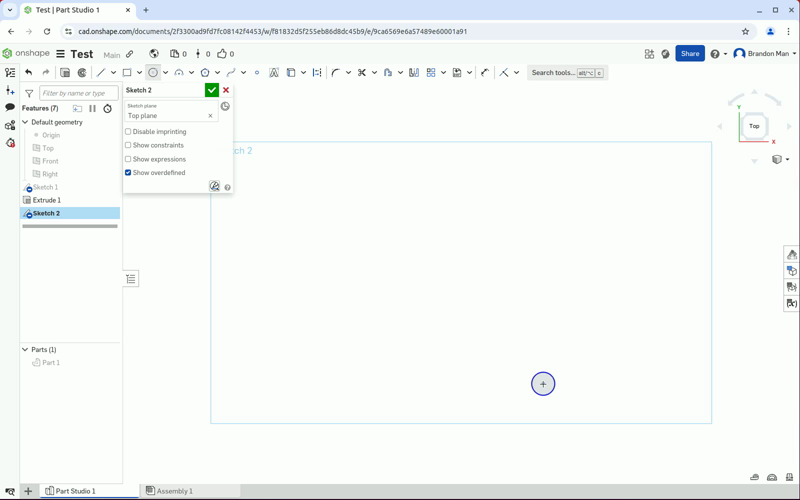
key_up(shift)
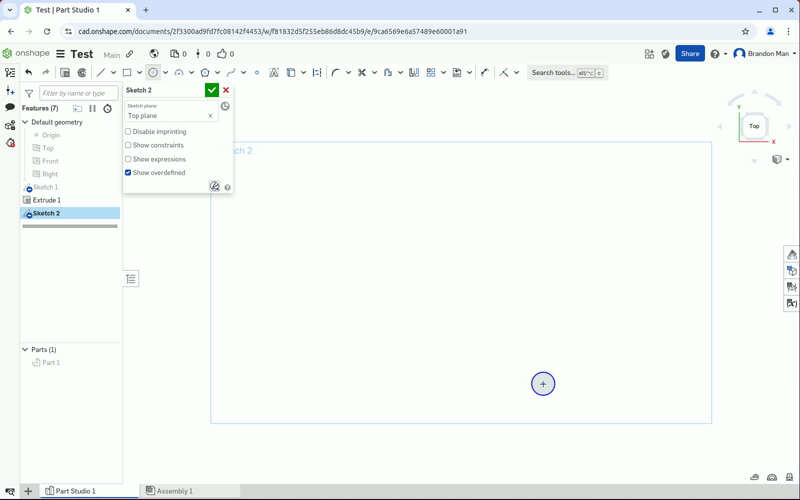
mouse_move(549, 383)
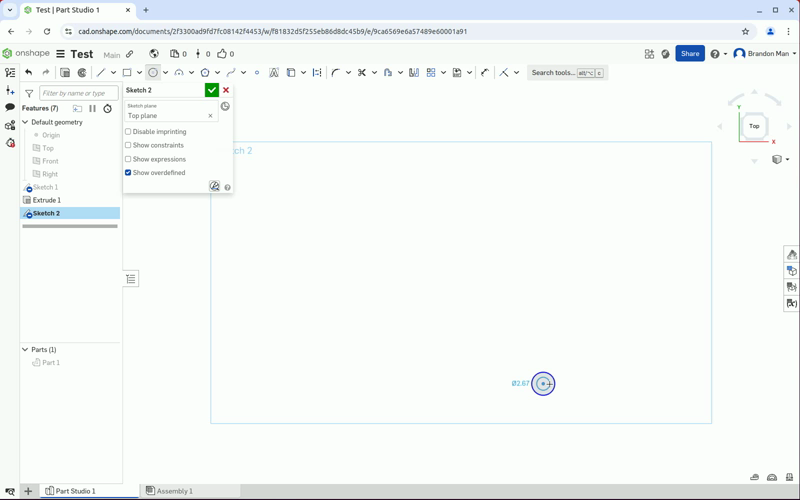
click(549, 383)
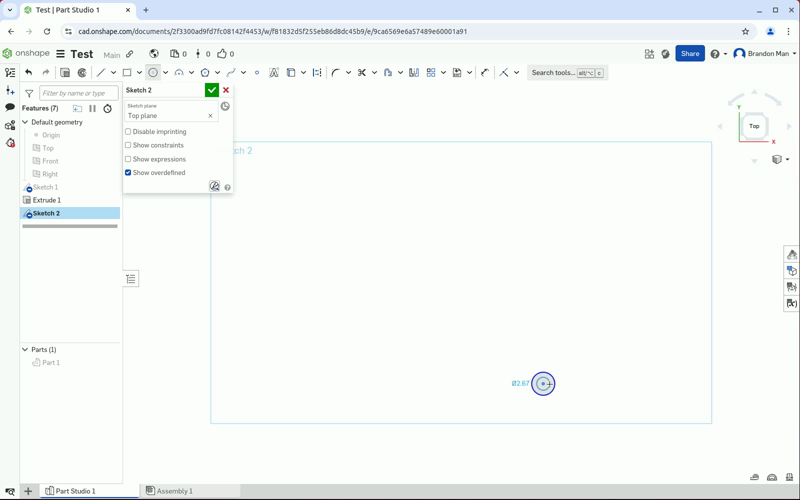
key(esc)
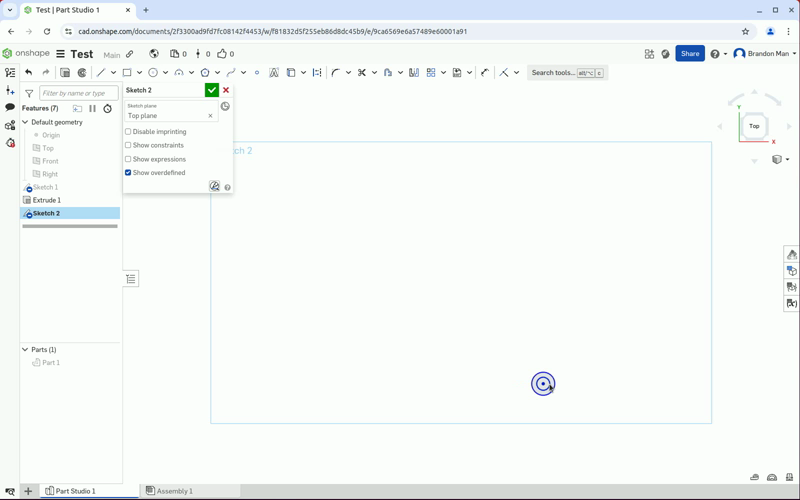
mouse_move(554, 382)
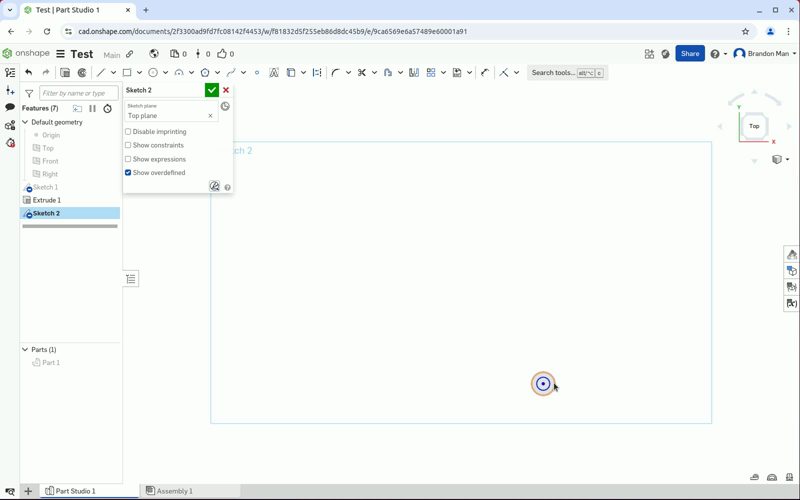
scroll(6)
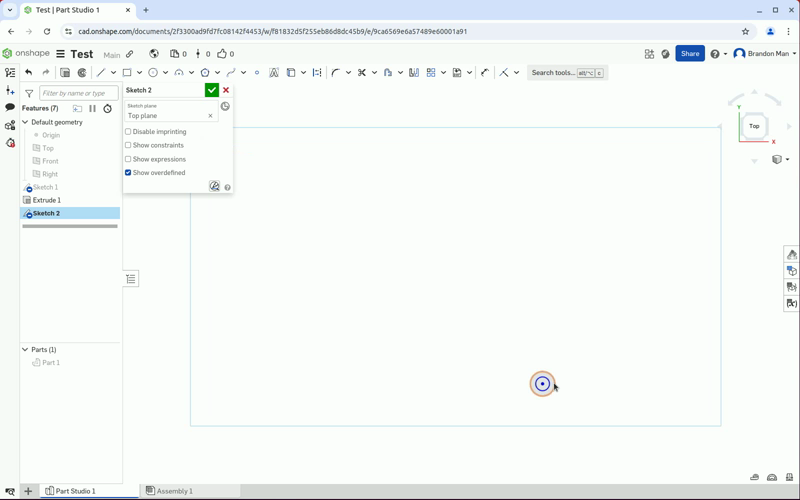
scroll(6)
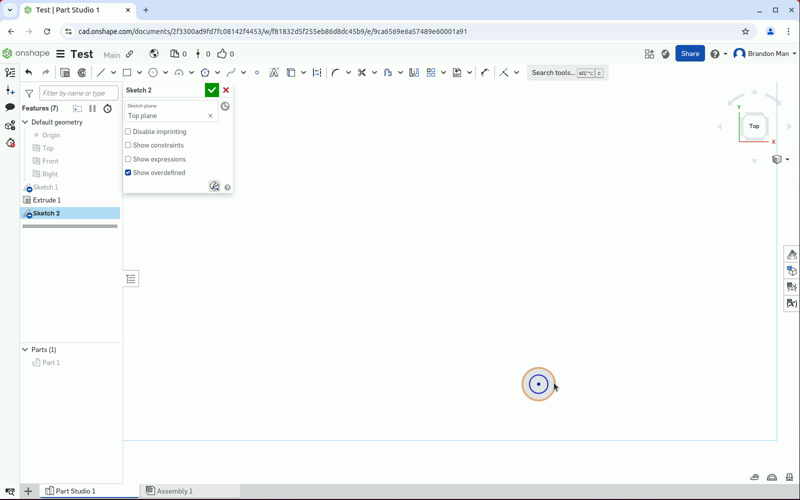
scroll(6)
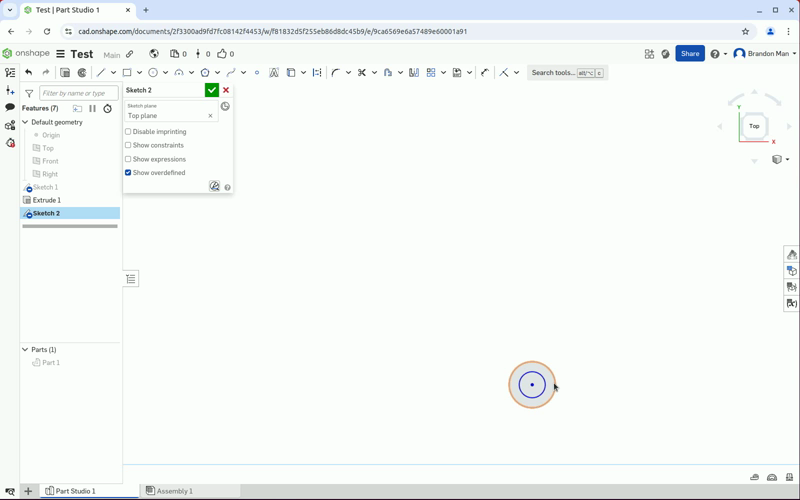
scroll(6)
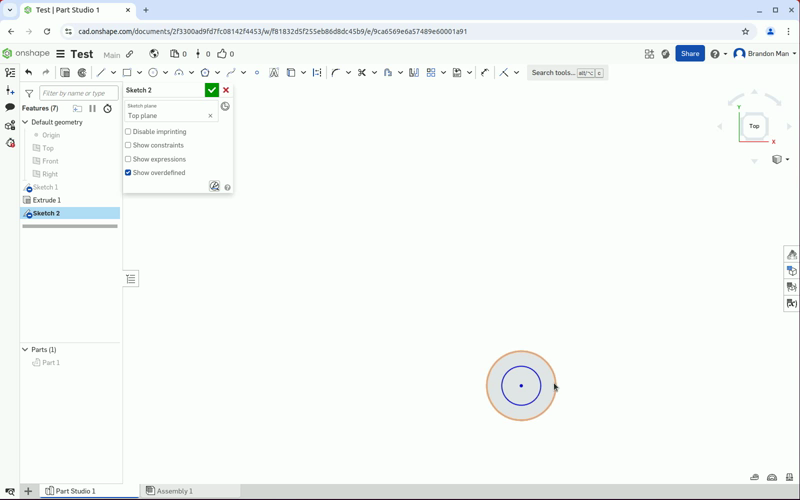
scroll(6)
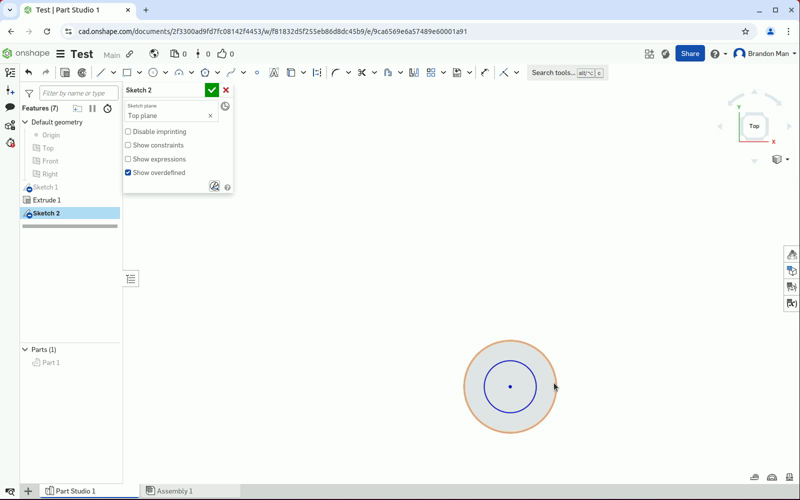
scroll(6)
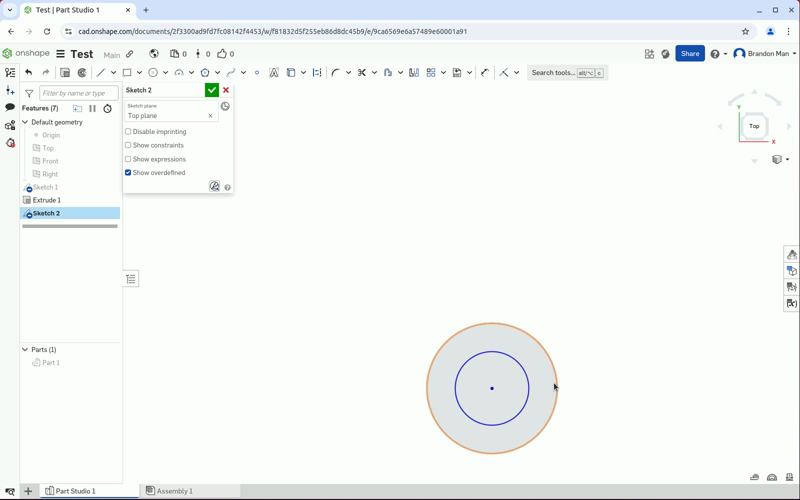
scroll(6)
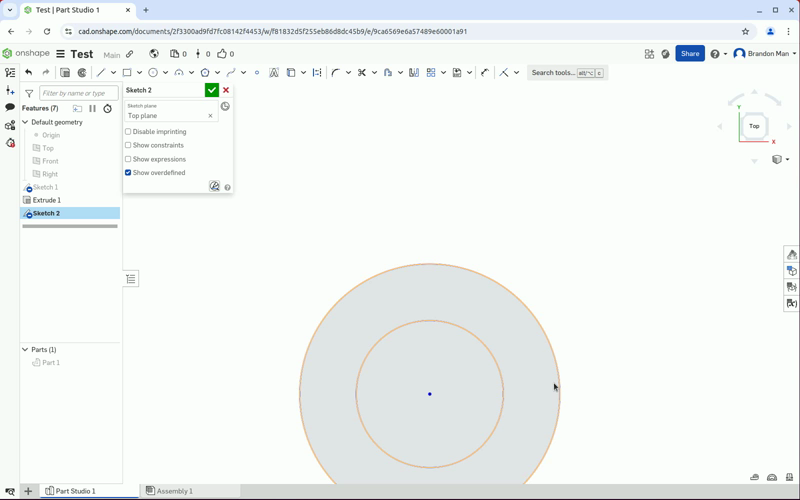
click(554, 382)
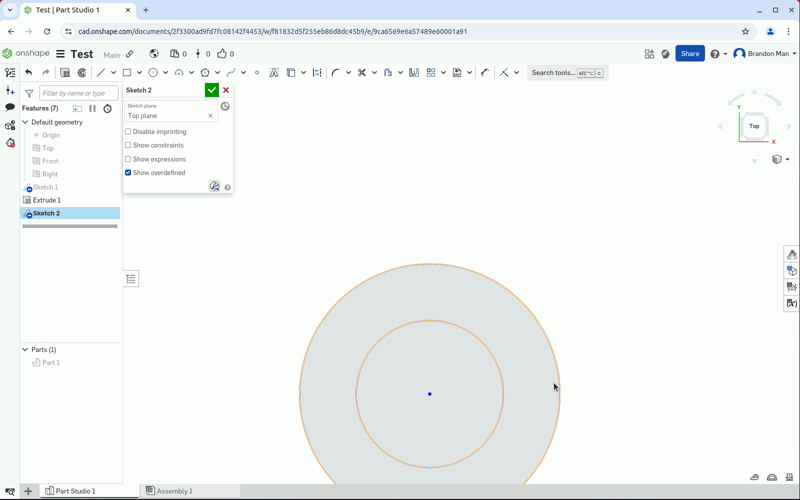
scroll(-6)
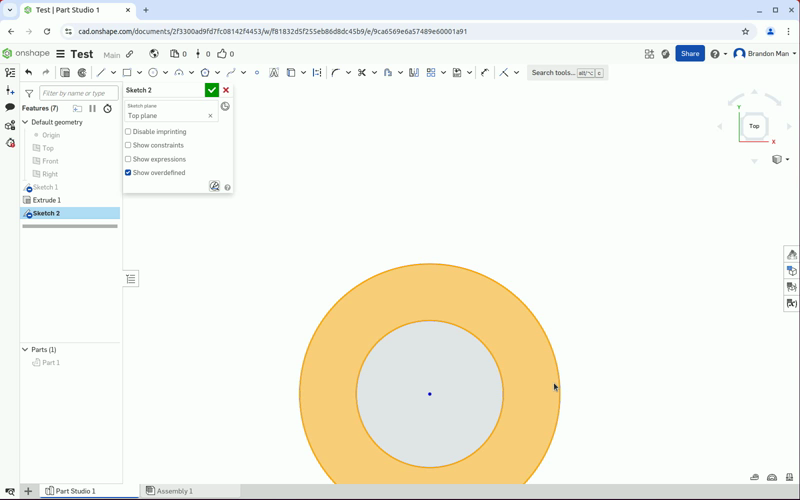
scroll(-6)
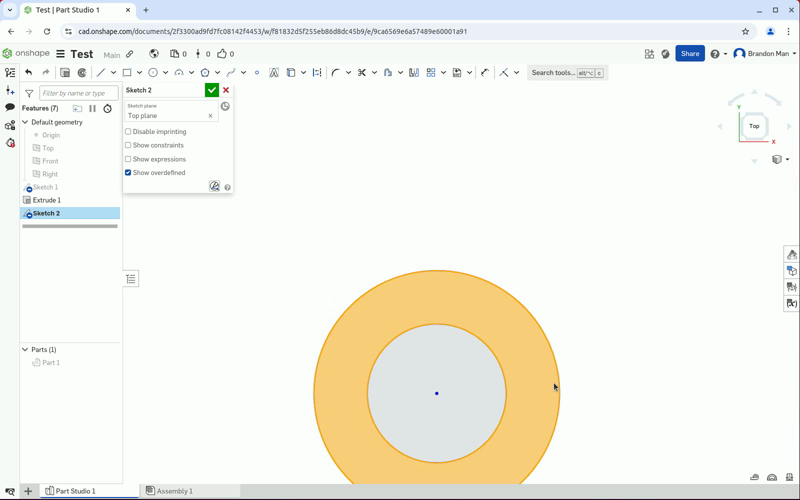
scroll(-6)
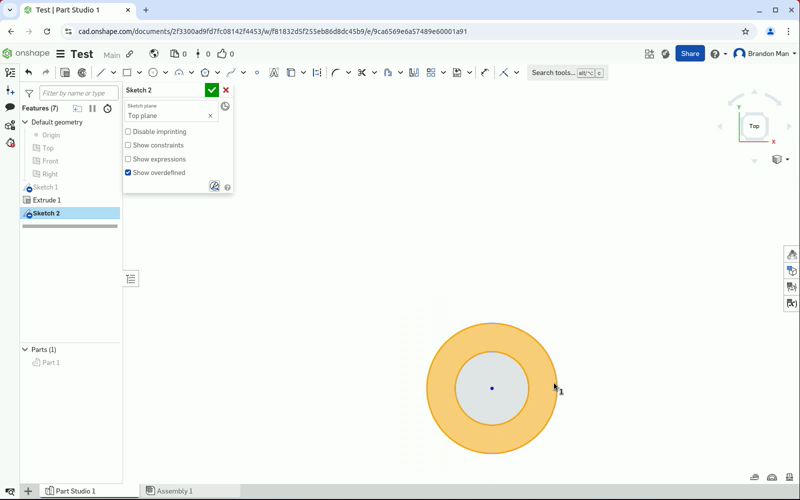
scroll(-6)
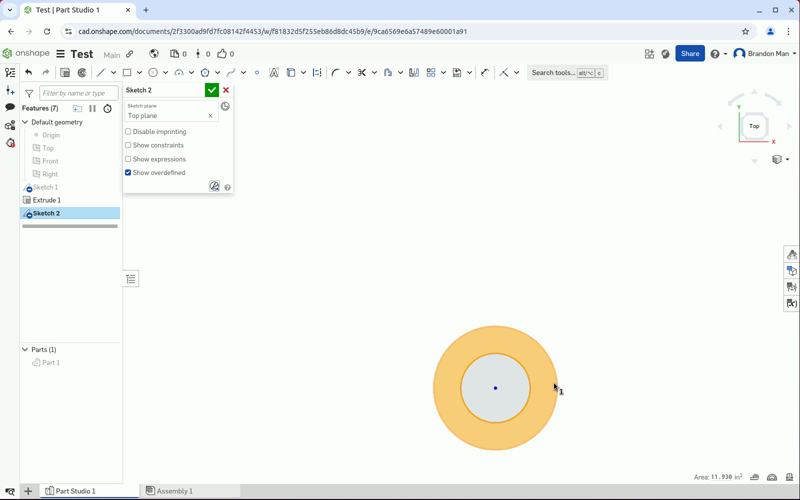
scroll(-6)
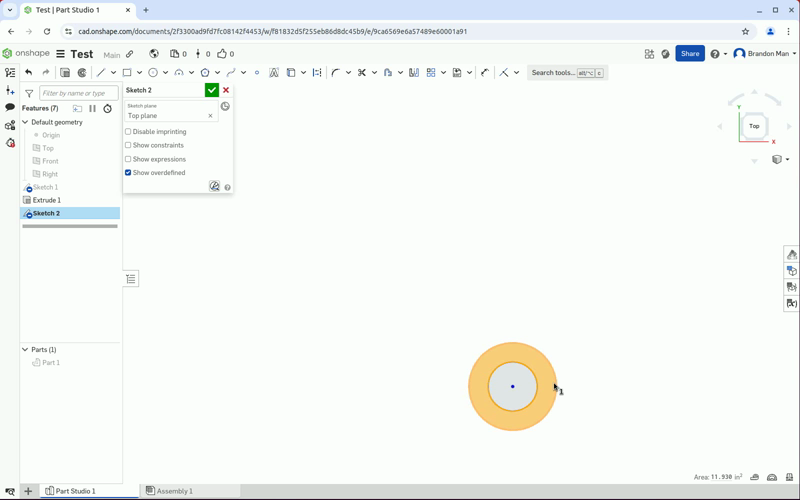
scroll(-6)
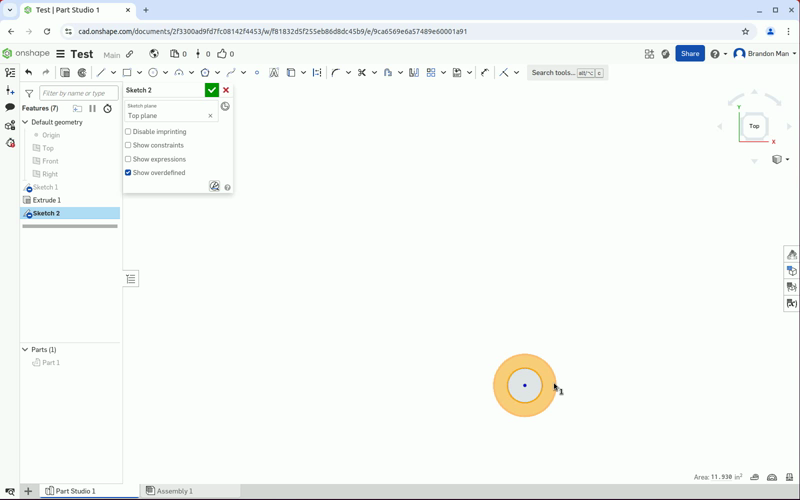
scroll(-6)
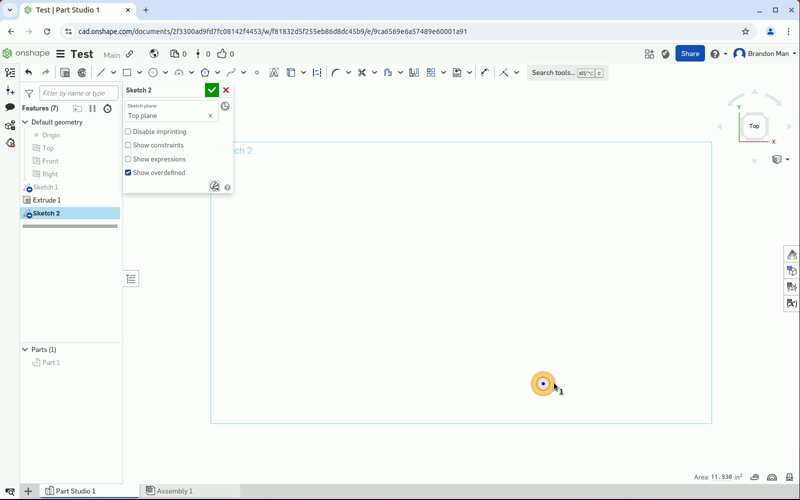
mouse_move(73, 352)
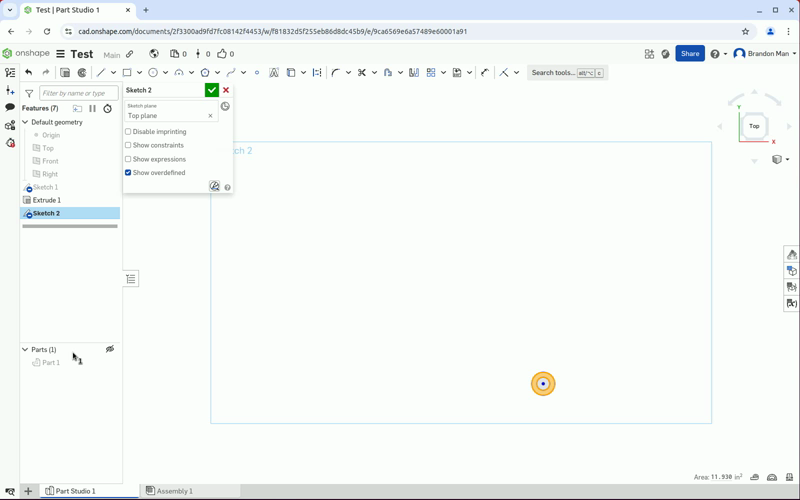
key(shift+y)
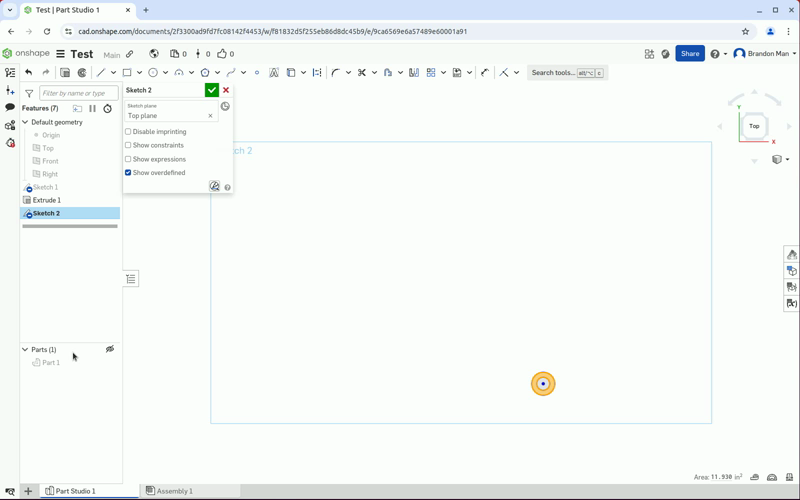
key(shift+e)
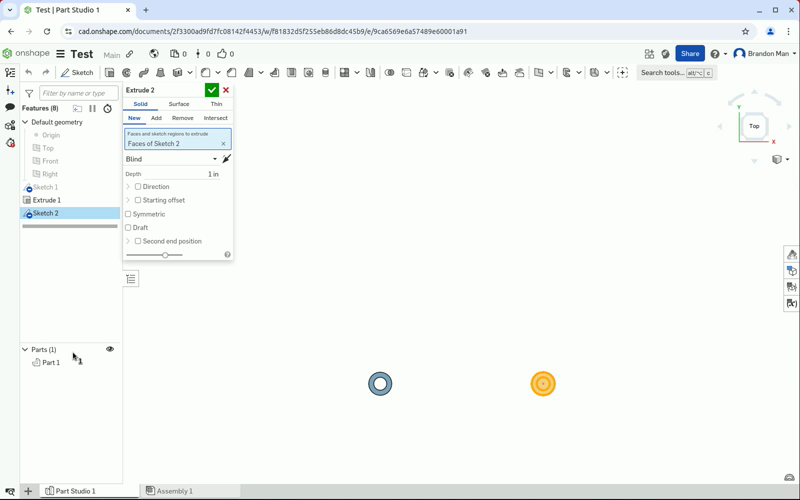
mouse_move(143, 106)
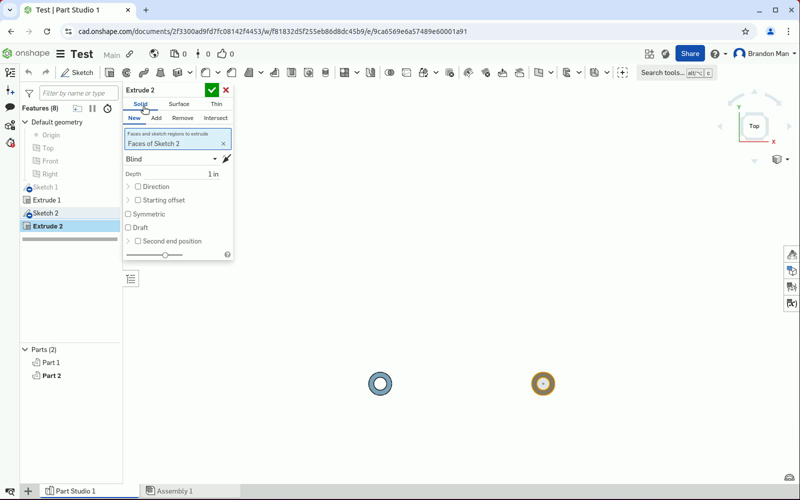
click(143, 106)
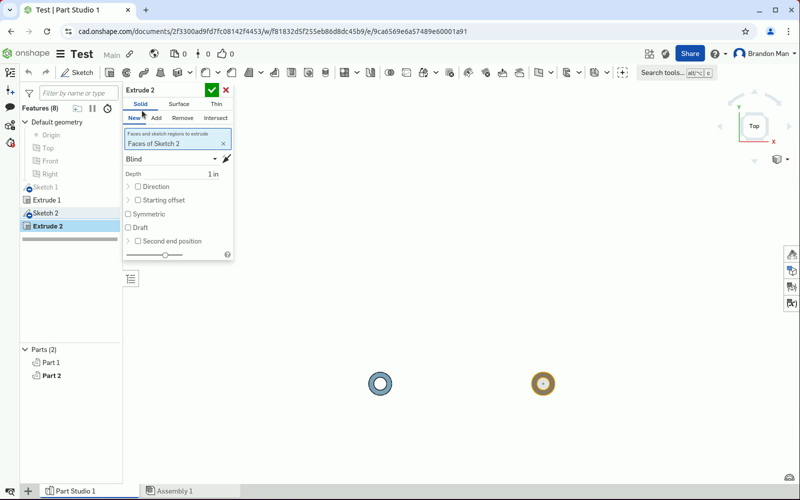
mouse_move(137, 120)
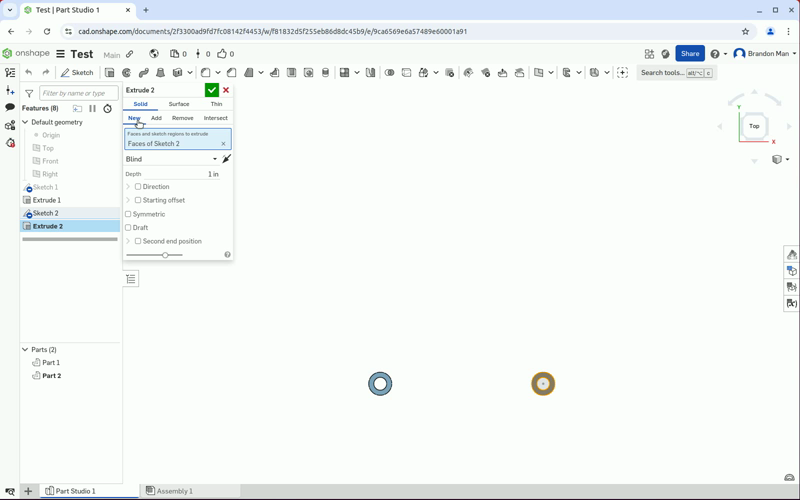
click(137, 120)
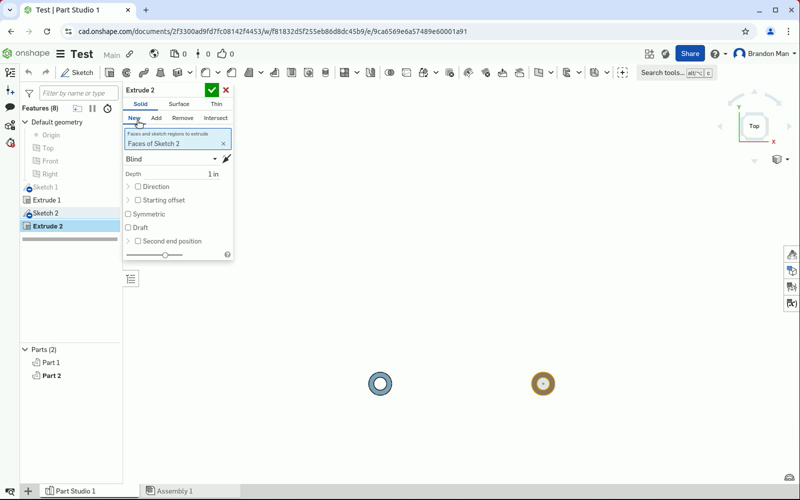
key(tab, 4)
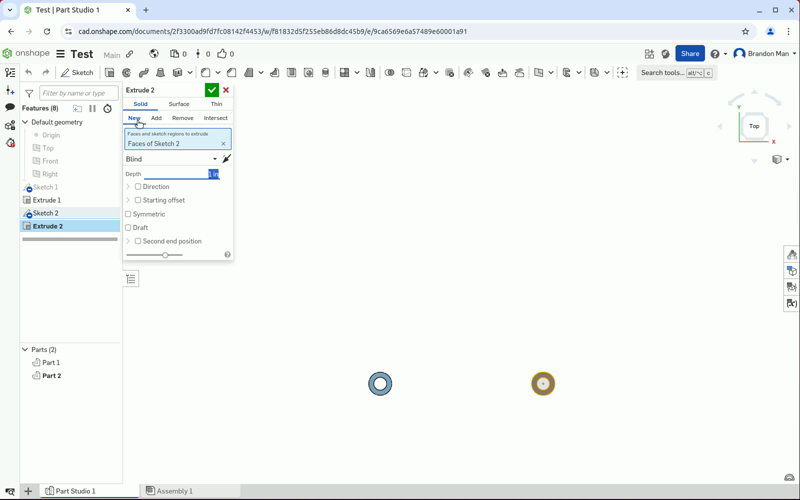
text(8.184)
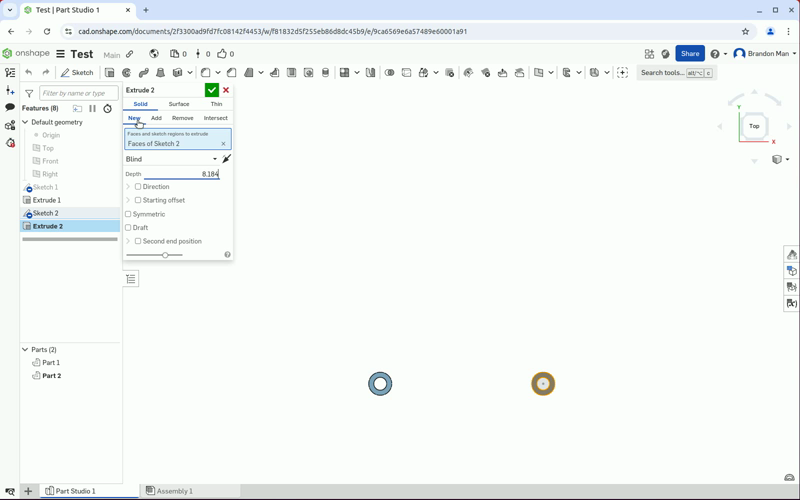
key(tab, 3)
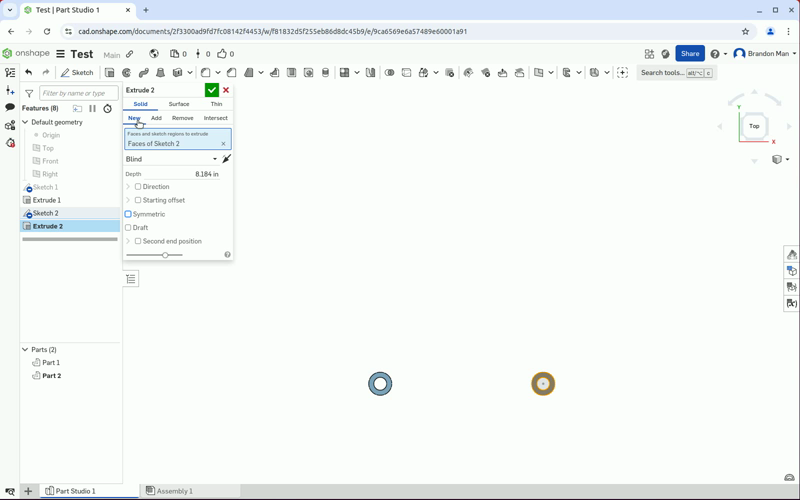
key(space)
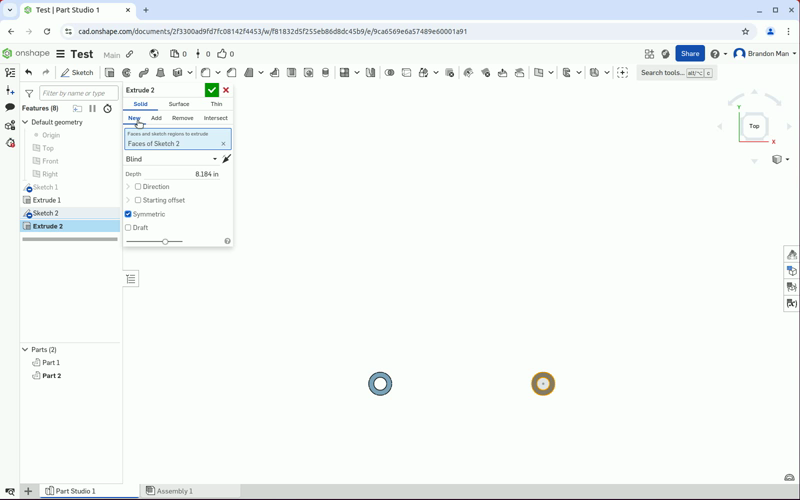
key(enter)
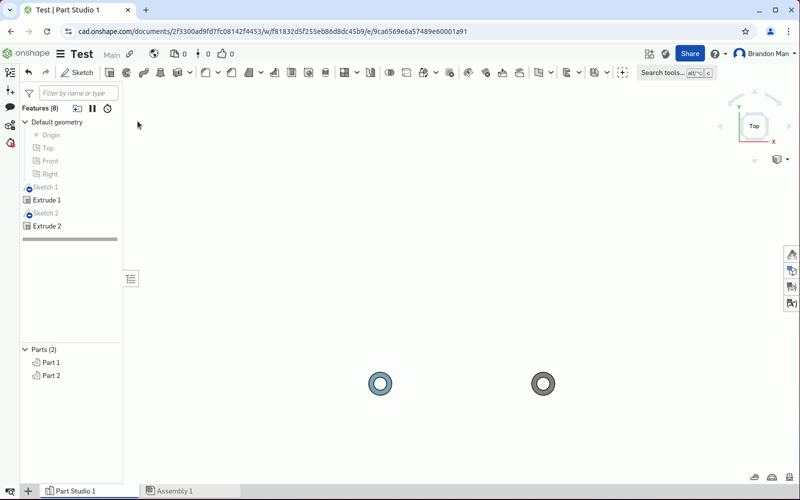
key(shift+h)
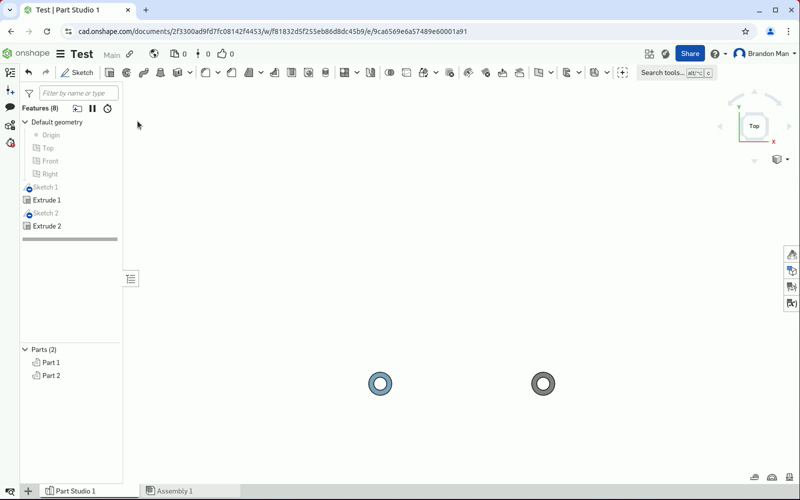
key(shift+h)
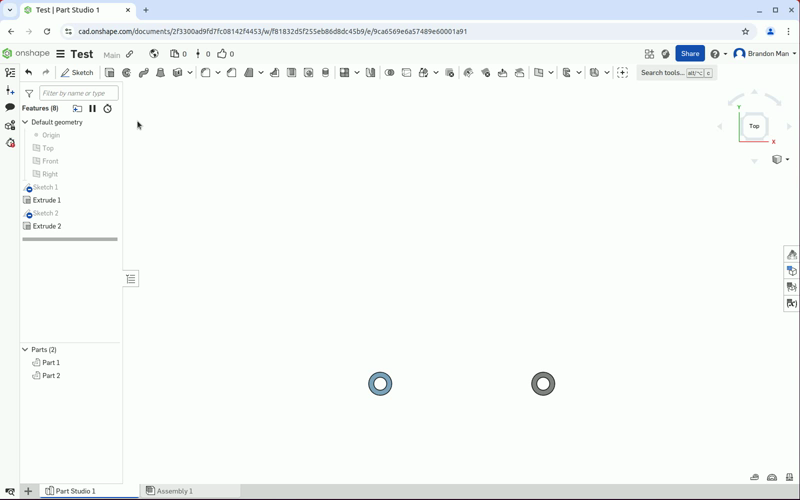
mouse_move(73, 189)
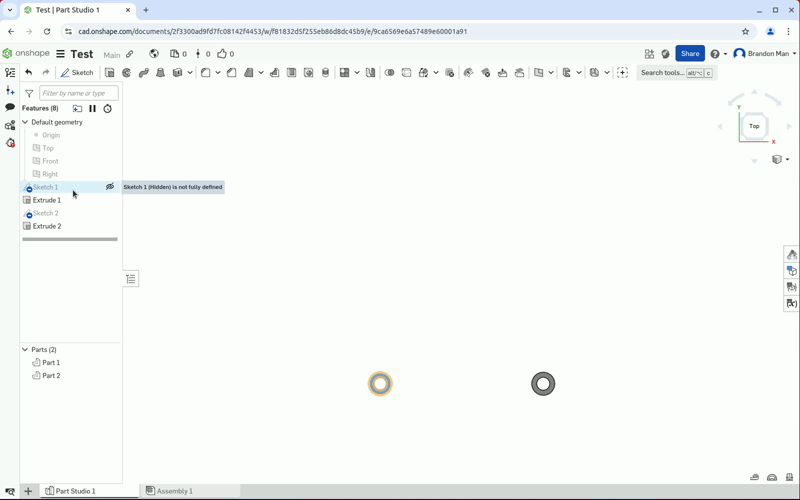
click(73, 189)
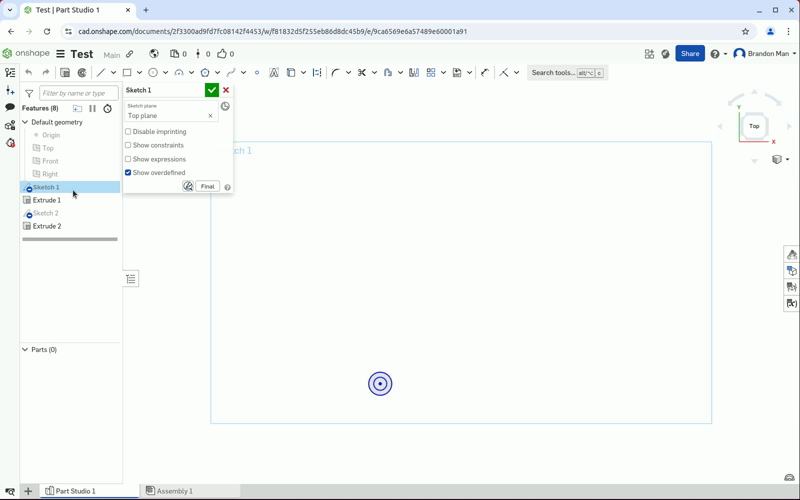
mouse_move(229, 92)
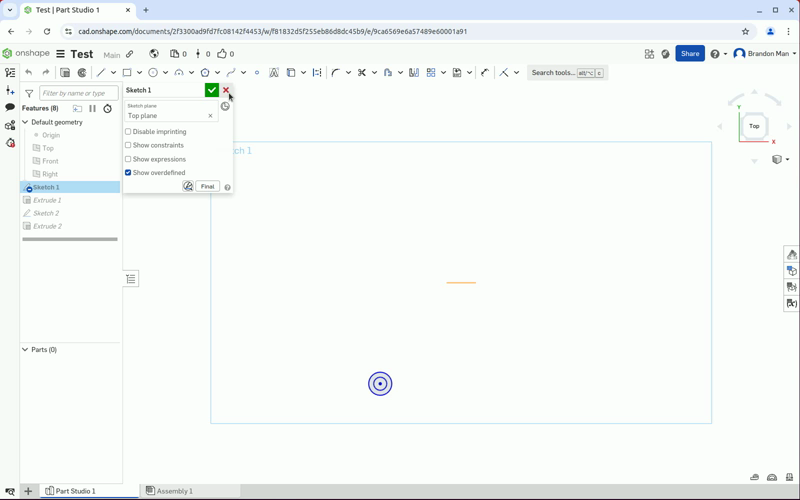
click(229, 92)
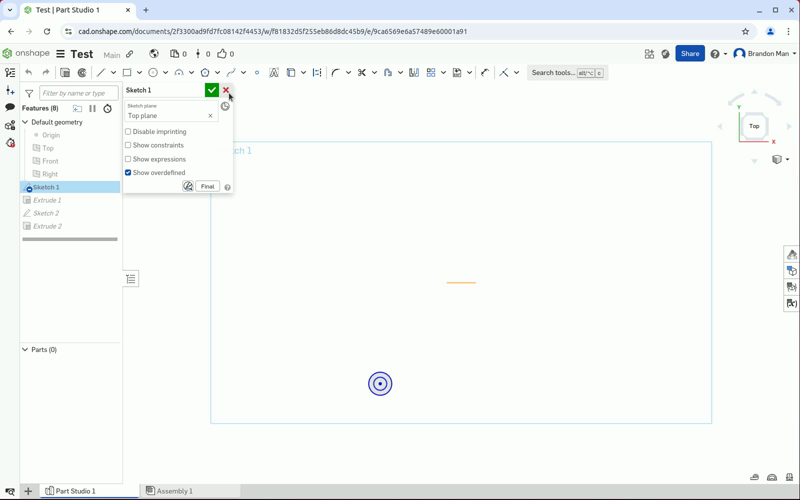
key(shift+s)
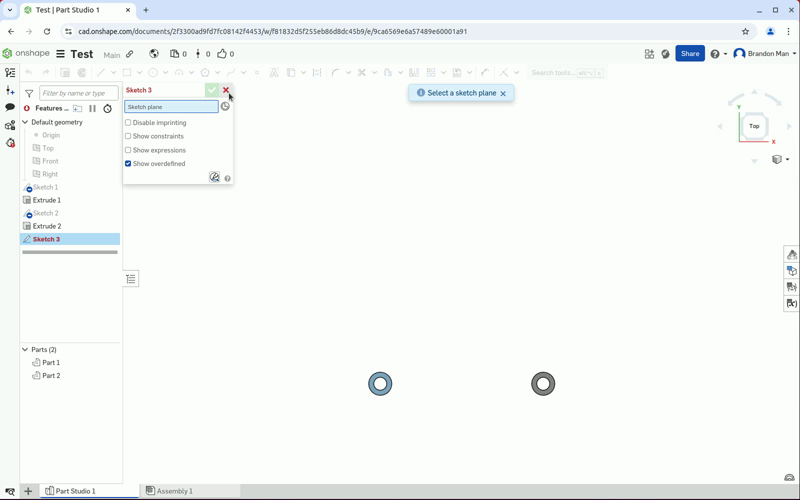
mouse_move(73, 150)
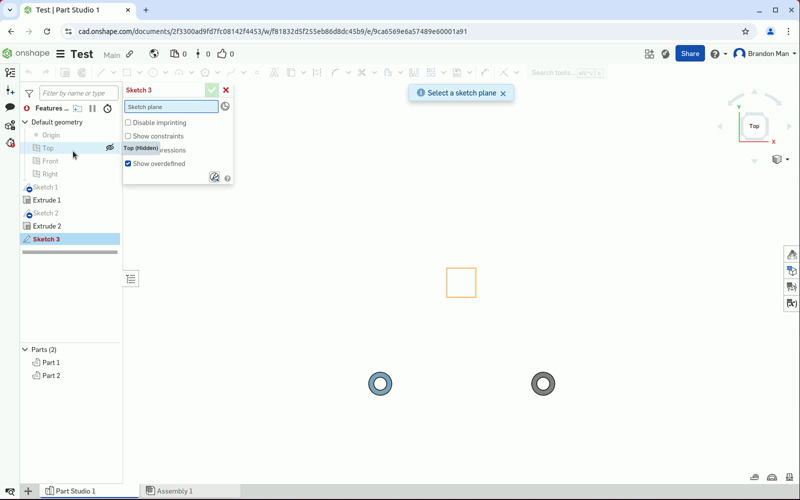
click(73, 150)
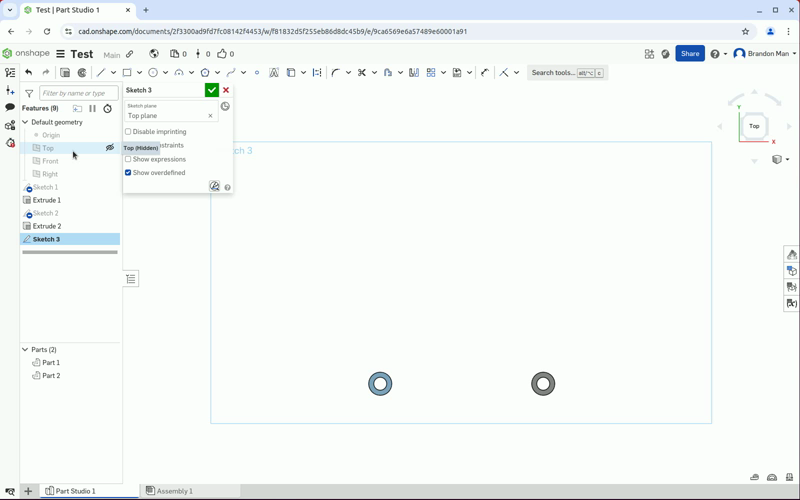
mouse_move(73, 352)
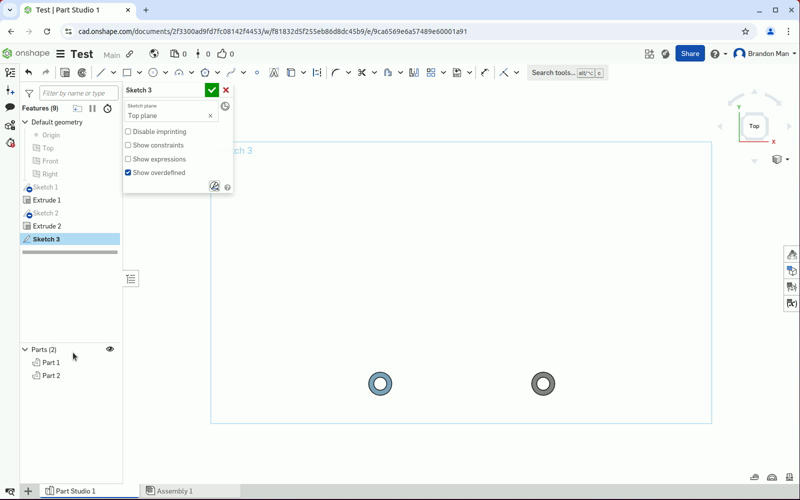
key(y)
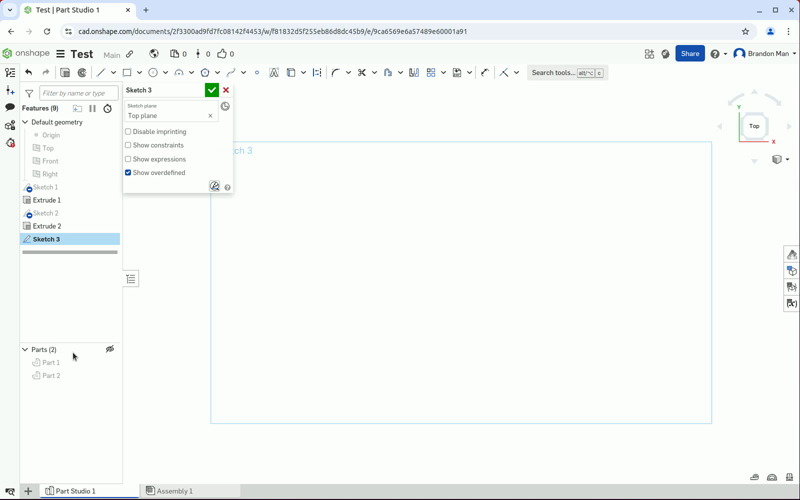
key(l)
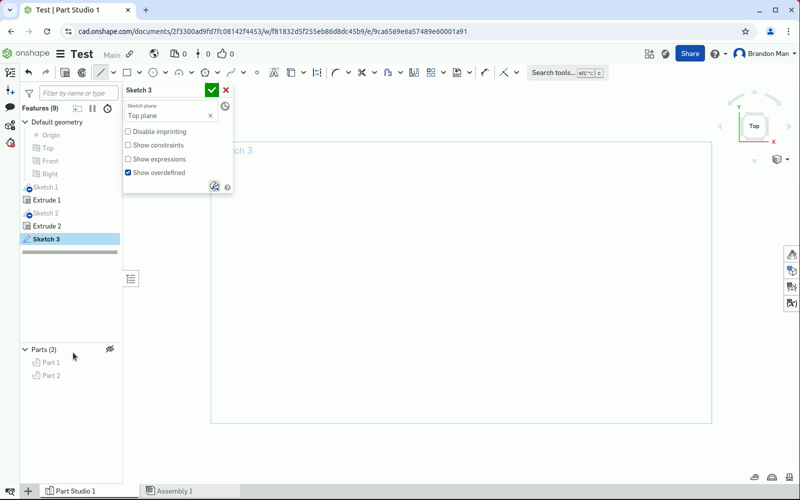
key_down(shift)
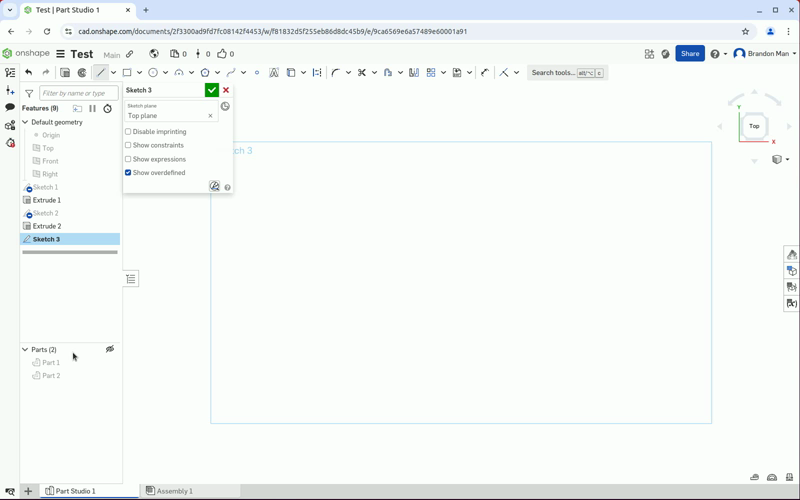
mouse_move(389, 388)
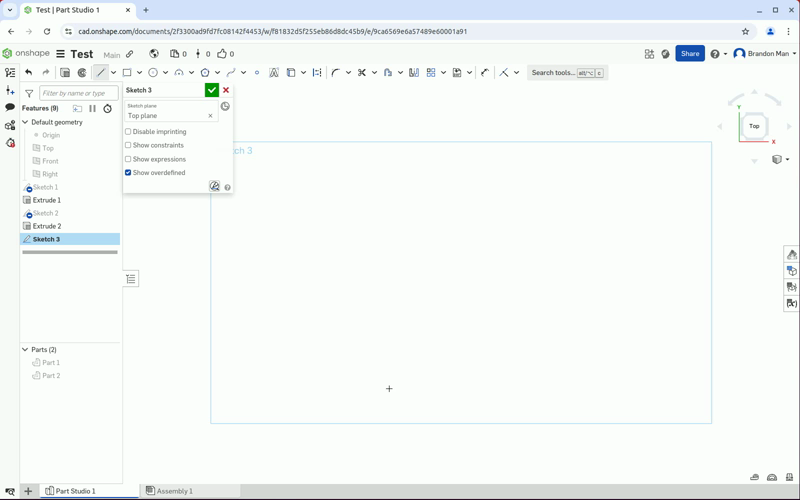
click(389, 388)
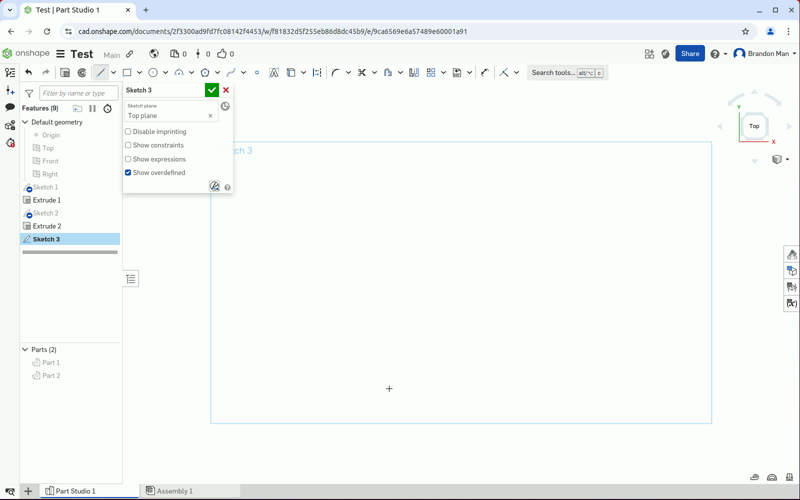
key_up(shift)
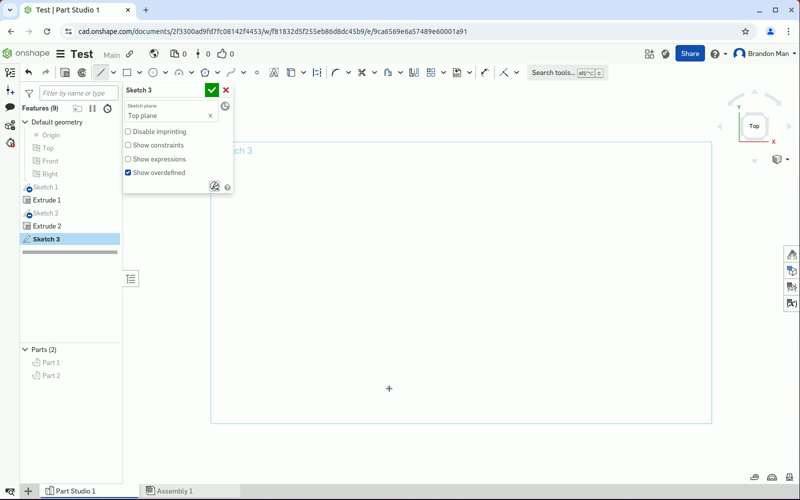
key_down(shift)
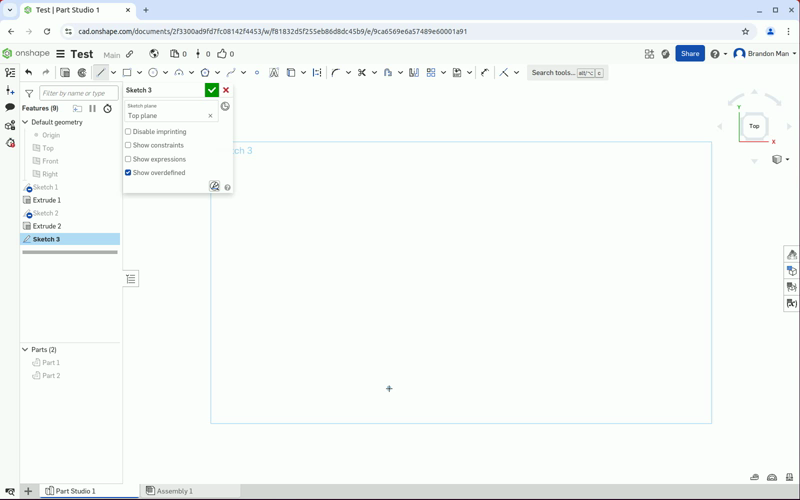
mouse_move(461, 388)
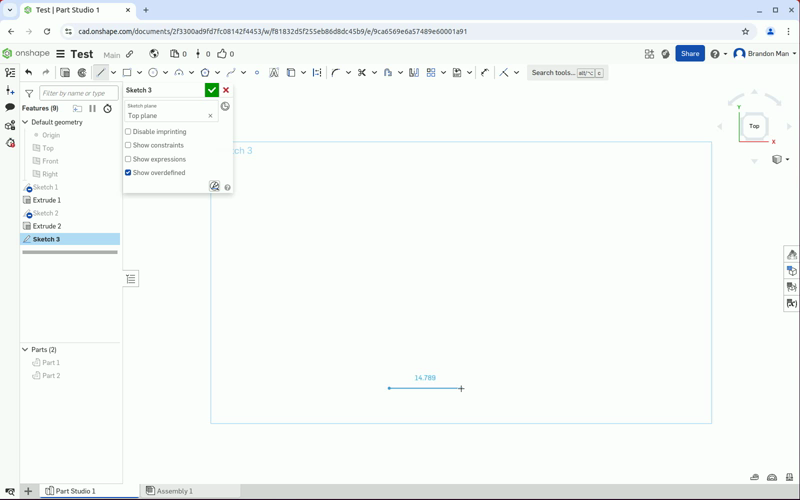
click(461, 388)
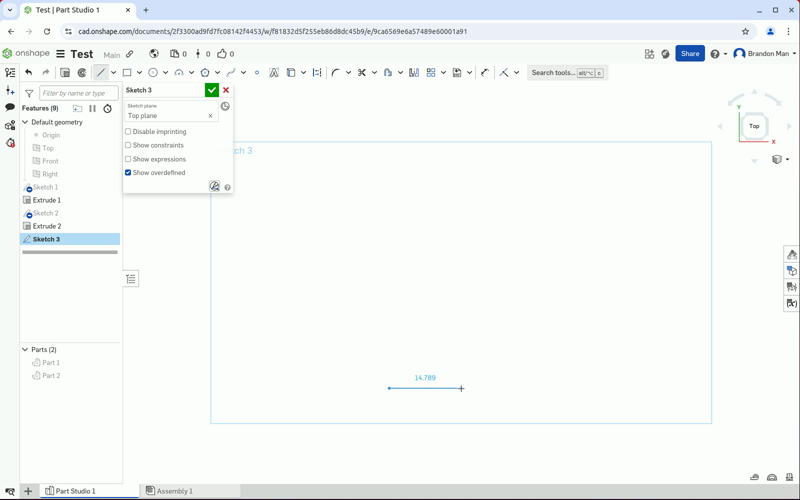
key_up(shift)
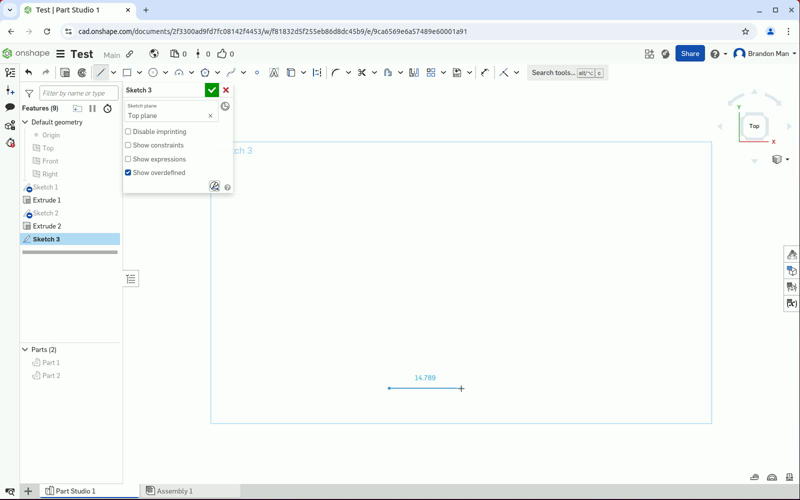
key_down(shift)
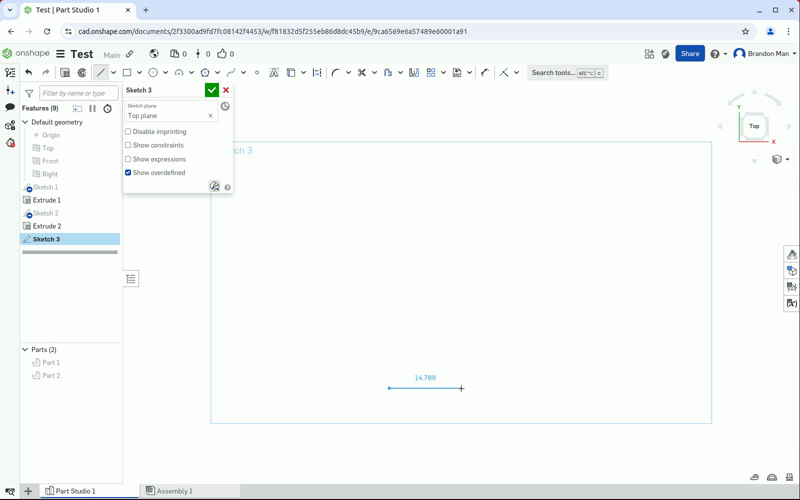
mouse_move(531, 388)
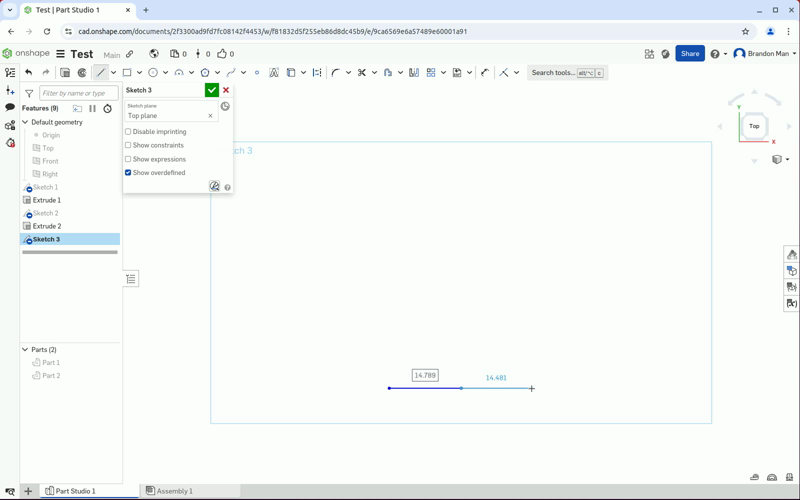
click(531, 388)
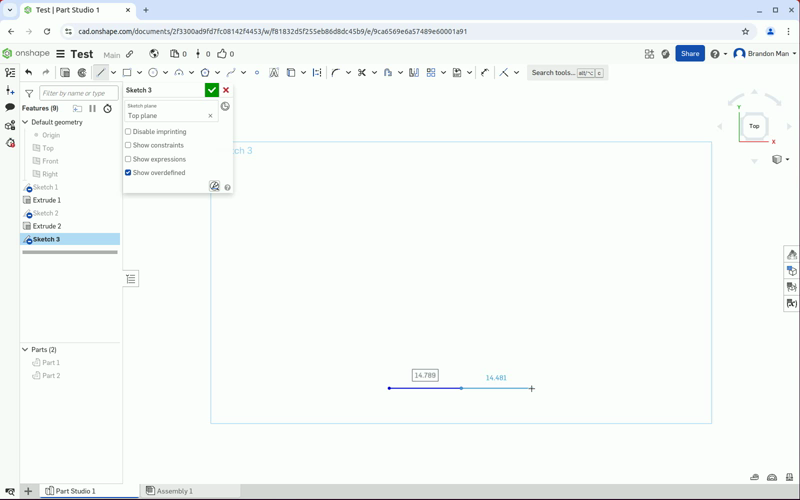
key_up(shift)
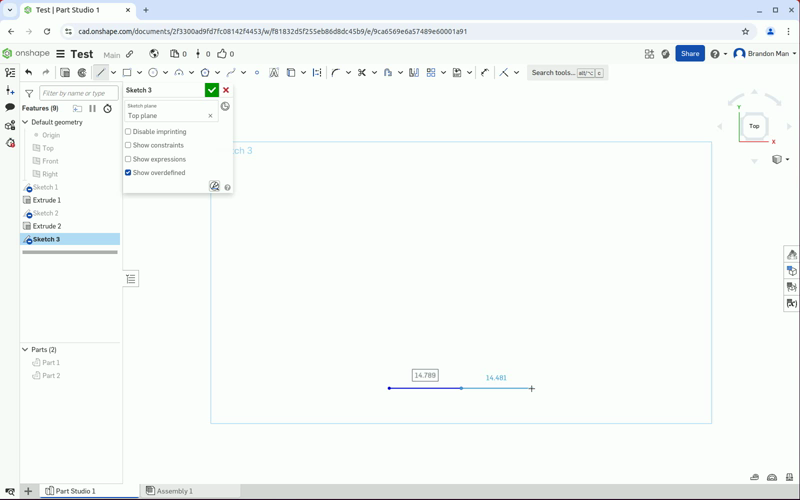
key(esc)
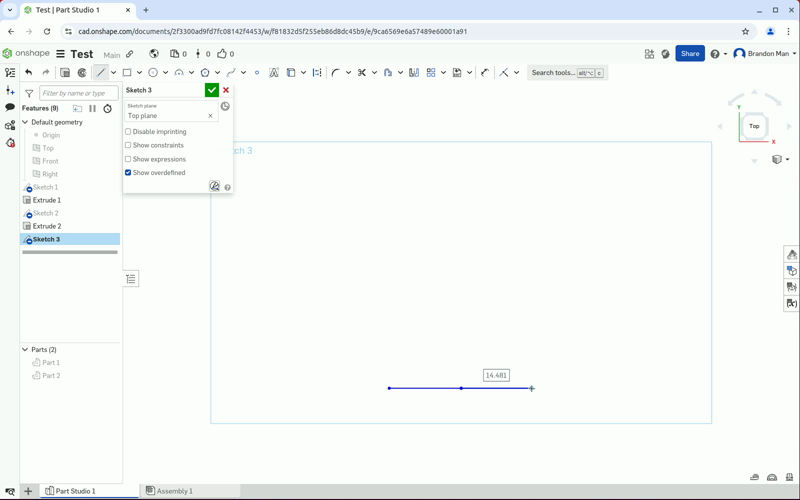
key(a)
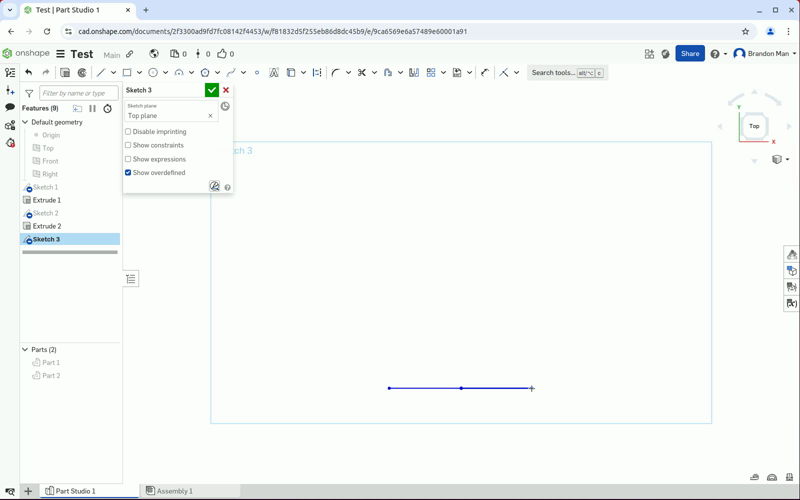
mouse_move(531, 388)
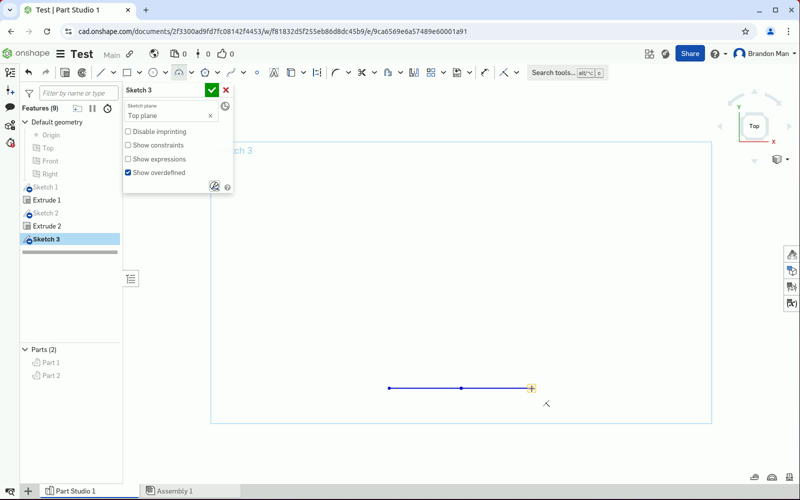
click(531, 388)
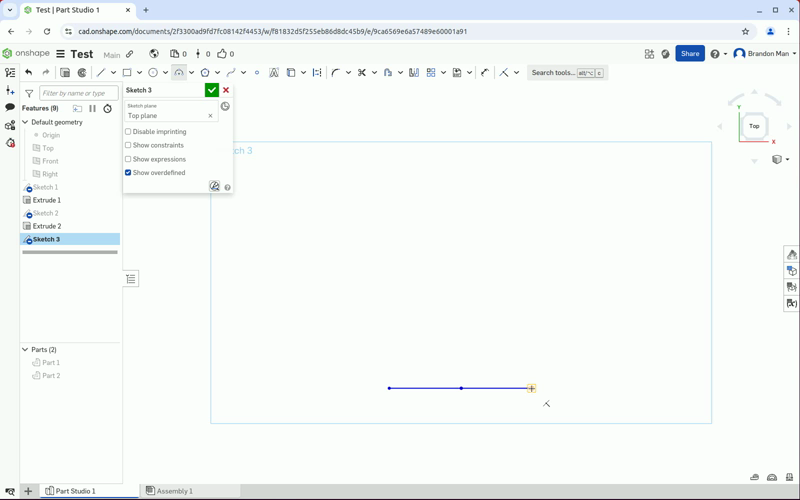
key_down(shift)
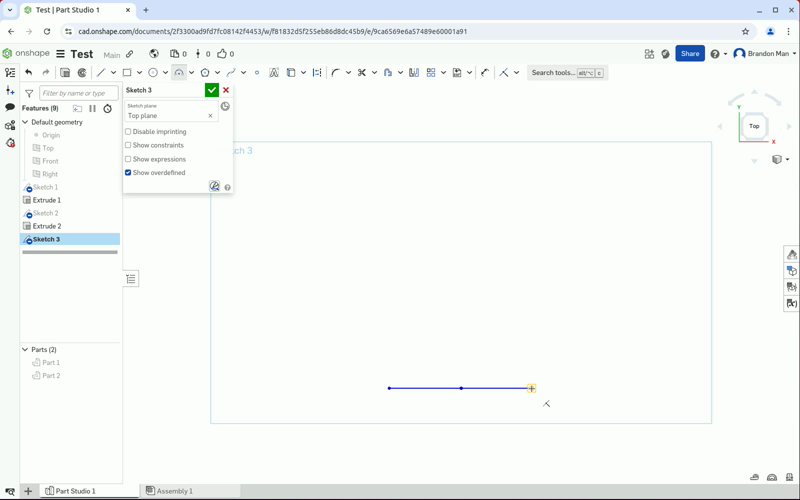
mouse_move(531, 380)
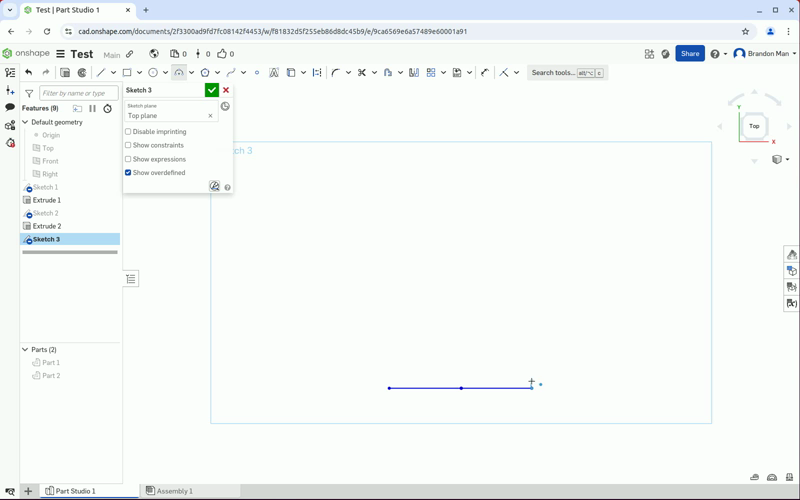
click(531, 380)
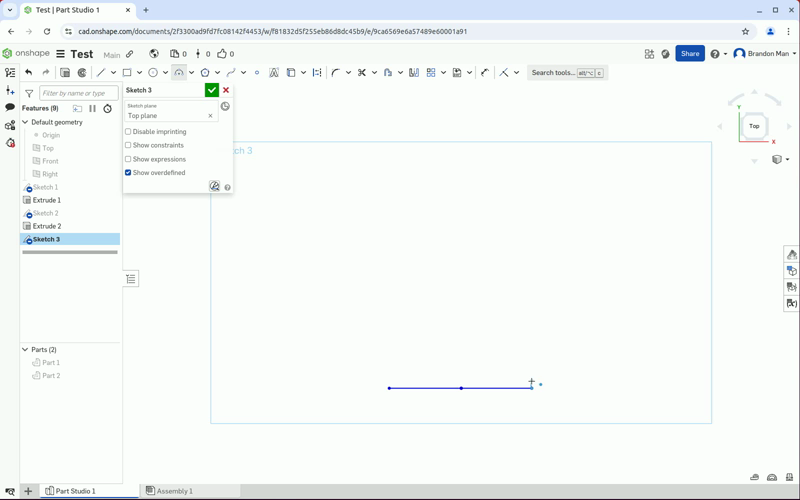
mouse_move(531, 384)
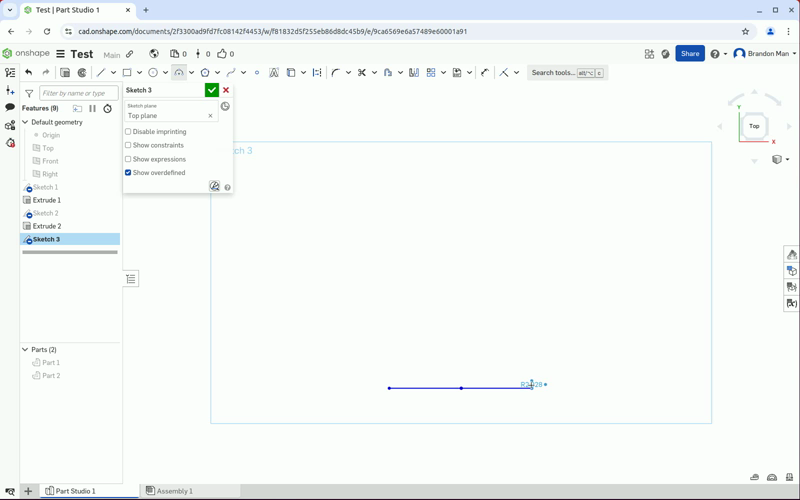
scroll(6)
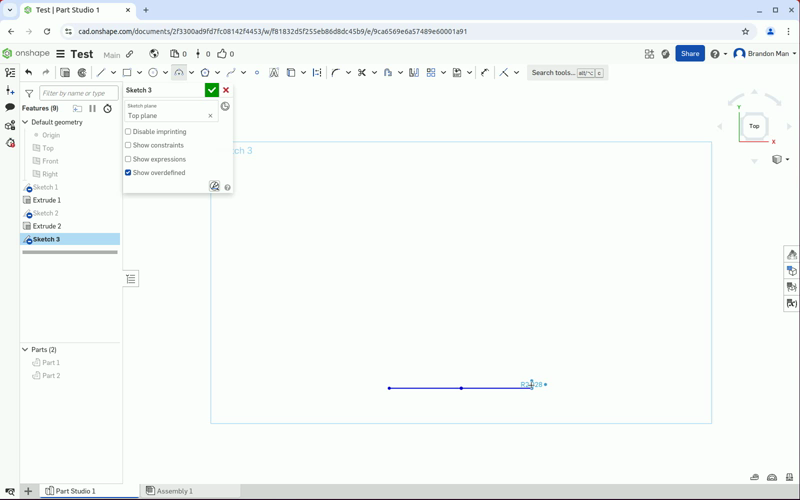
scroll(6)
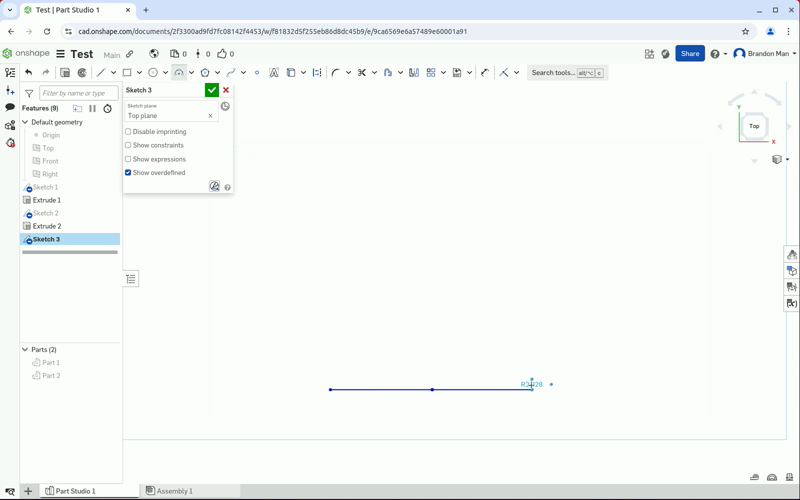
scroll(6)
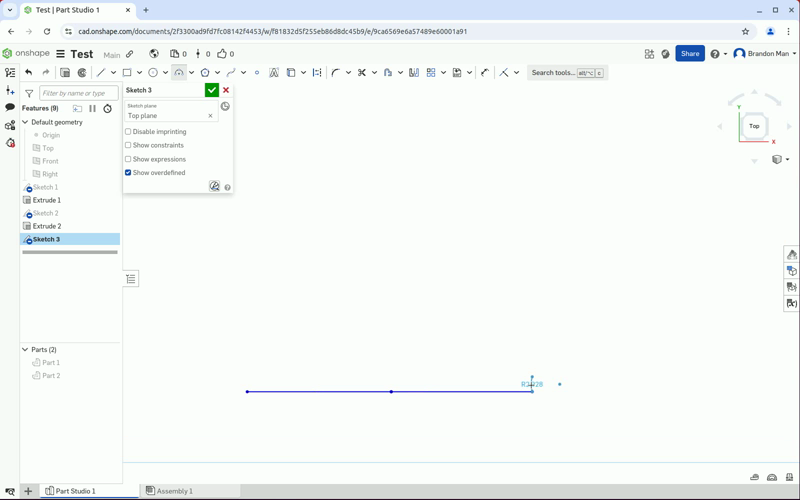
scroll(6)
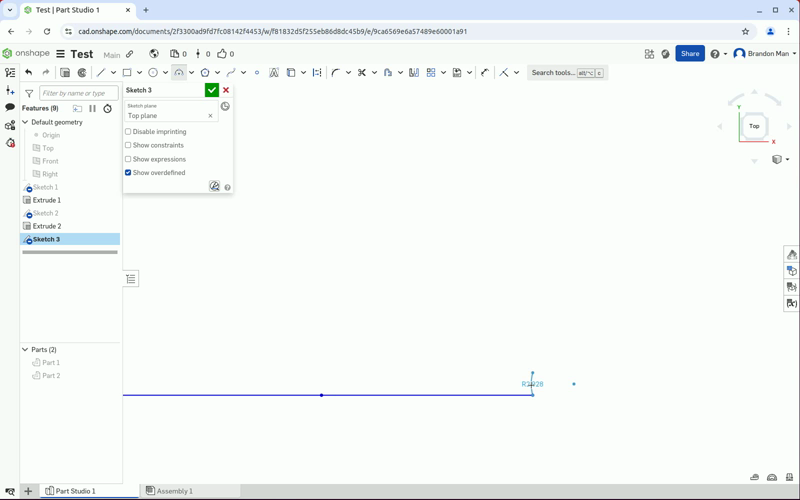
scroll(6)
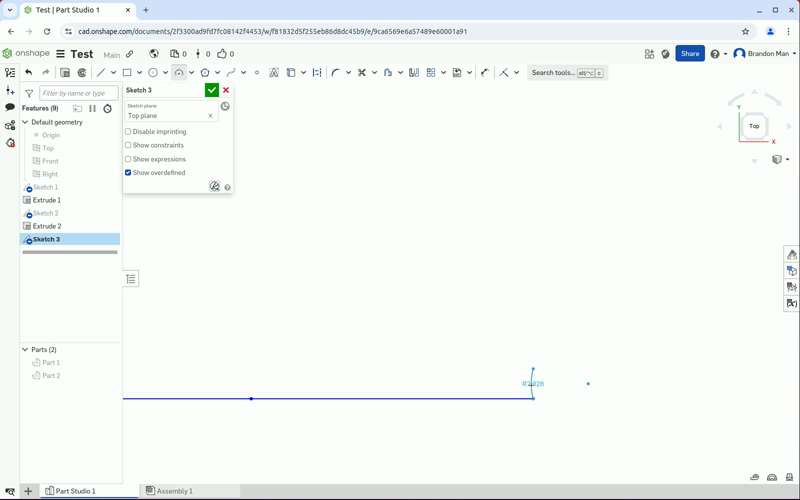
scroll(6)
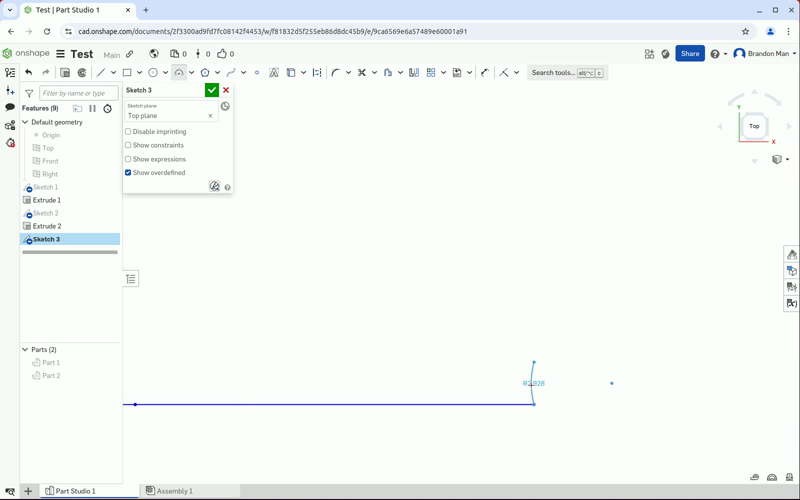
scroll(6)
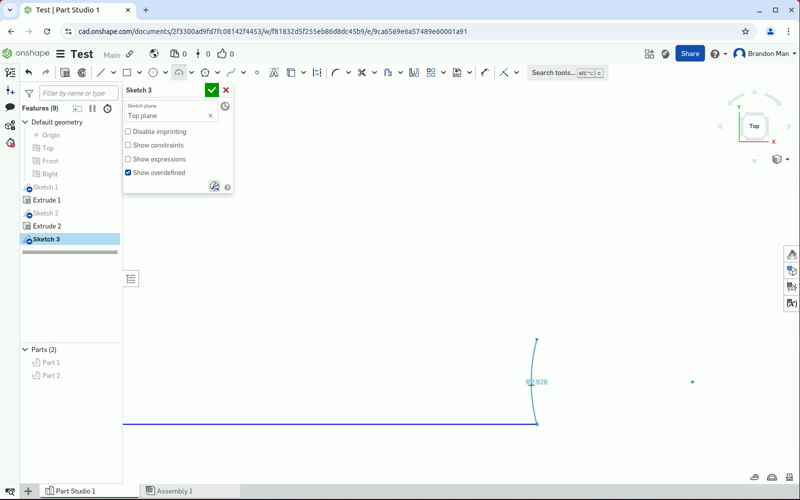
click(531, 384)
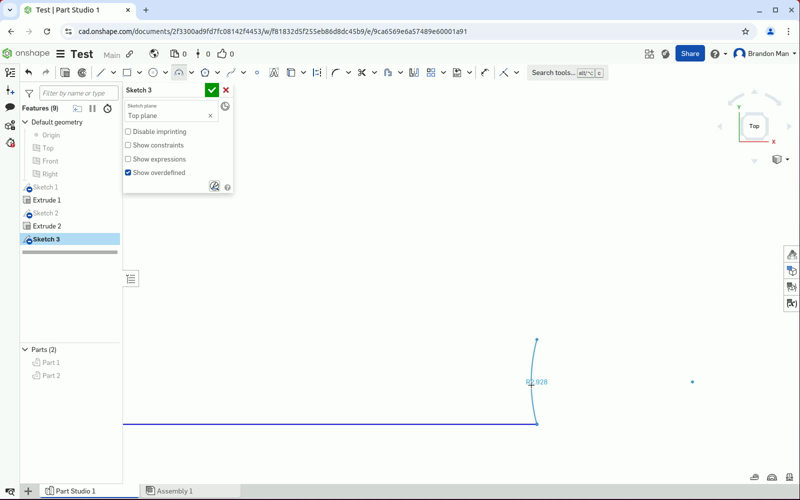
scroll(-6)
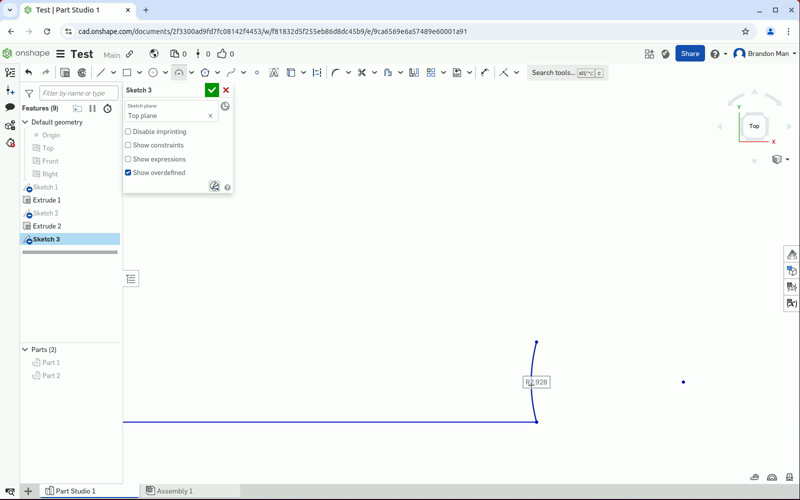
scroll(-6)
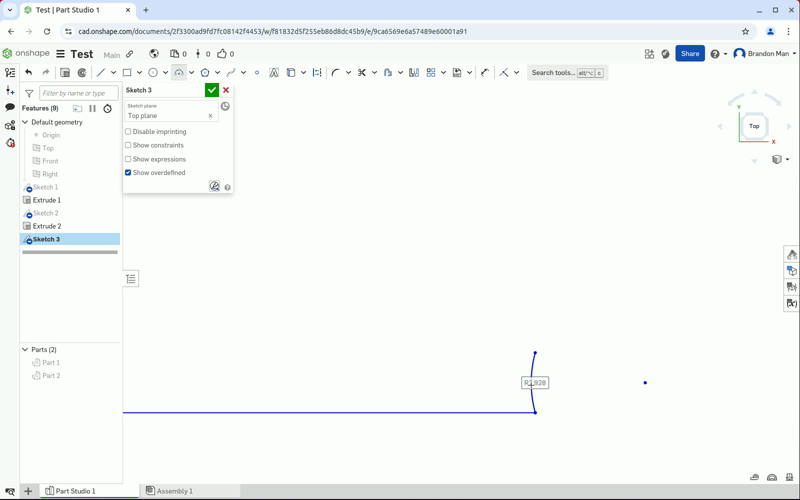
scroll(-6)
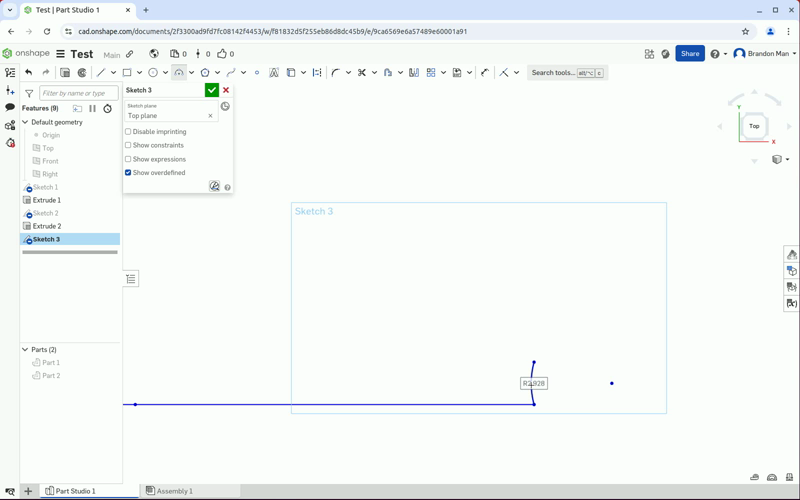
scroll(-6)
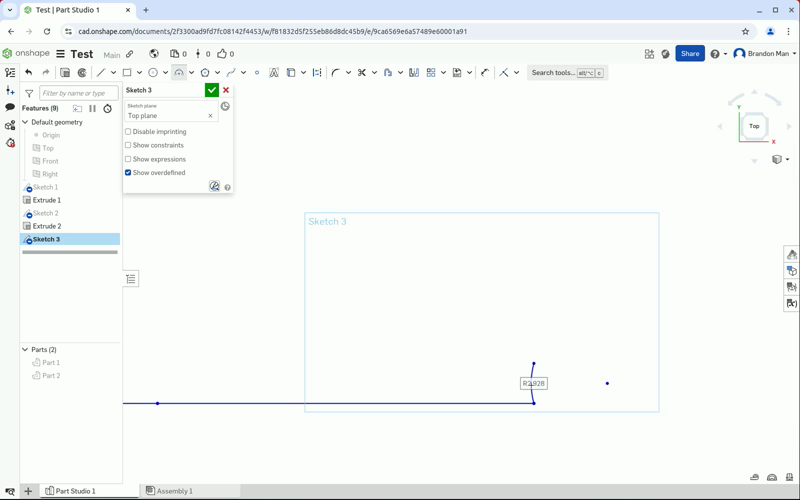
scroll(-6)
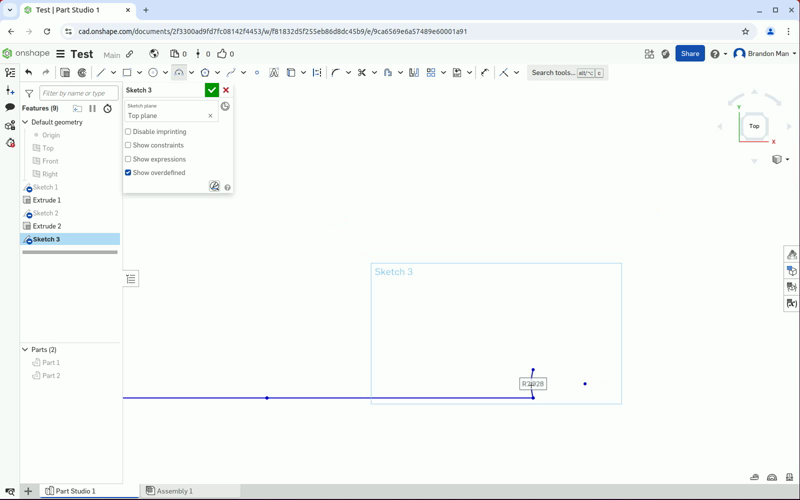
scroll(-6)
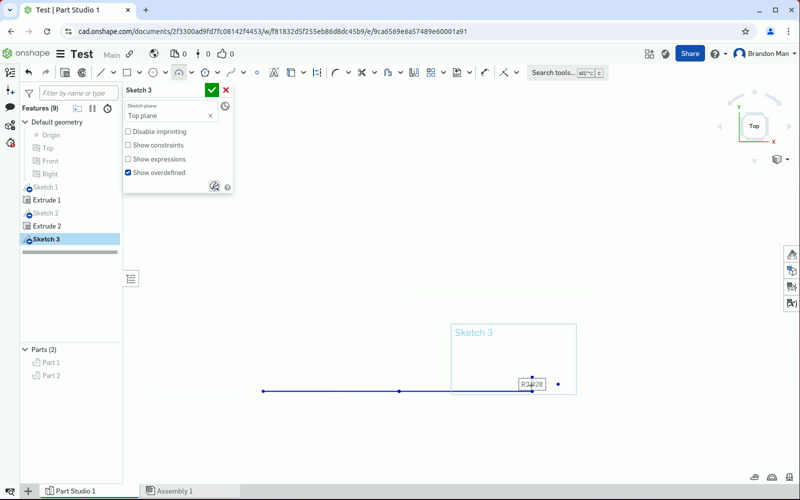
scroll(-6)
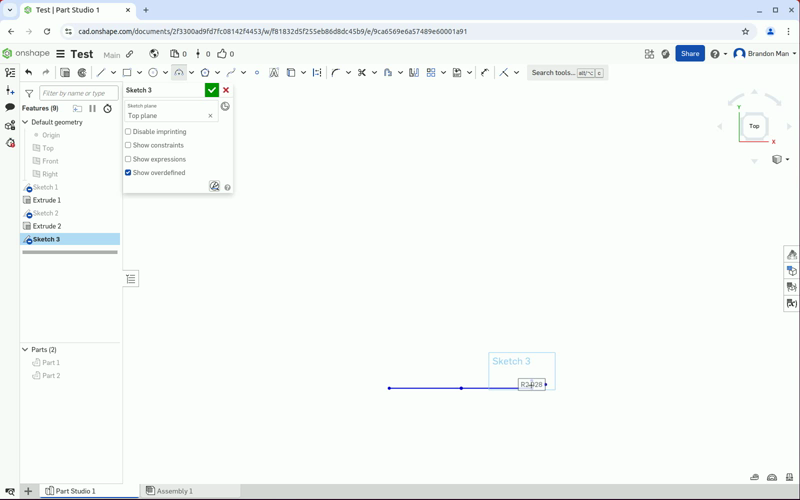
key_up(shift)
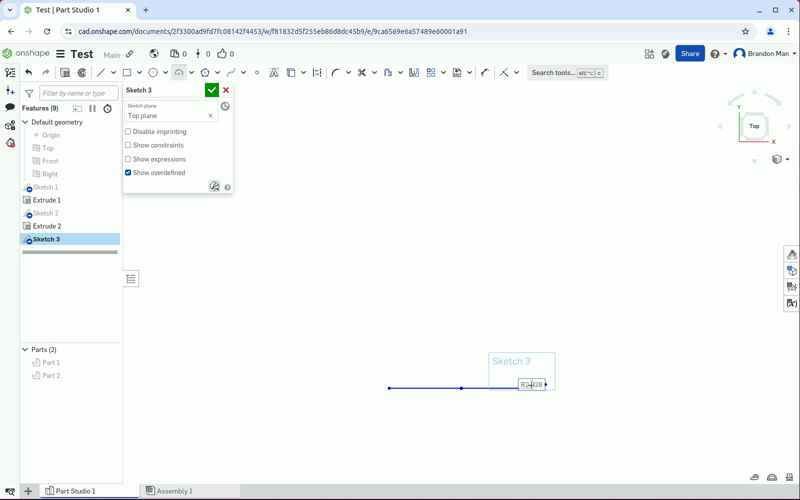
key(esc)
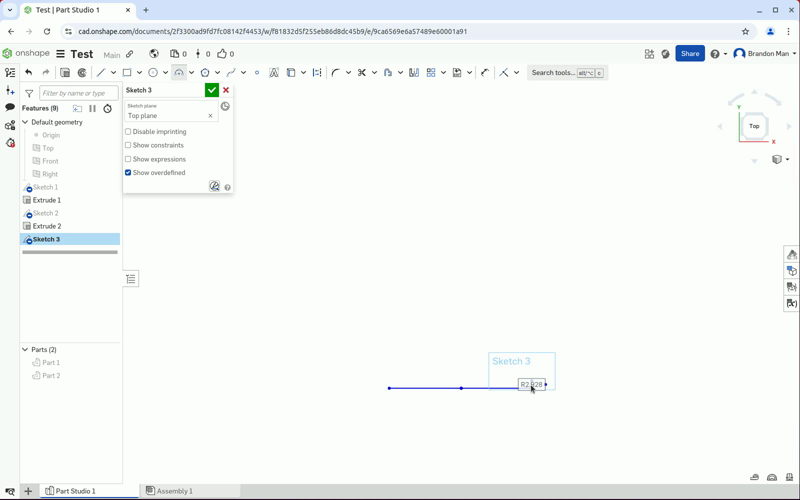
key(l)
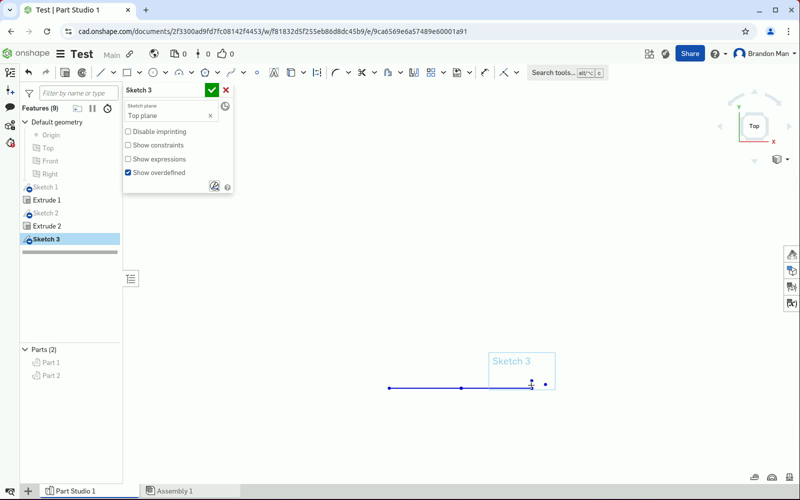
mouse_move(531, 380)
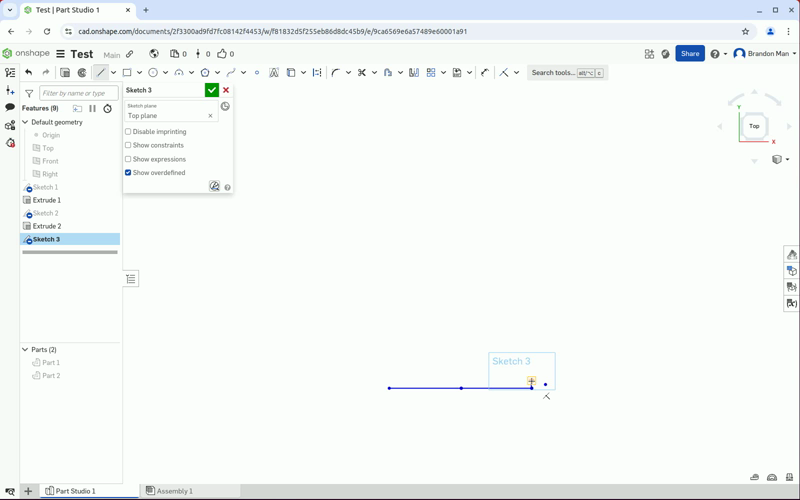
scroll(6)
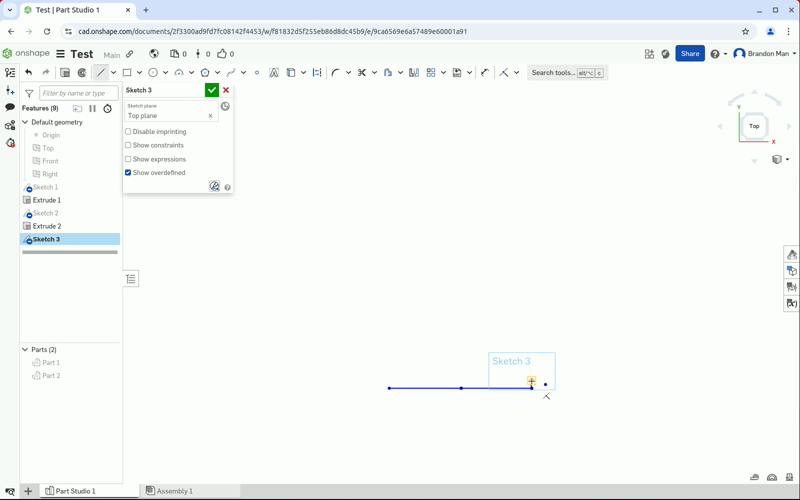
scroll(6)
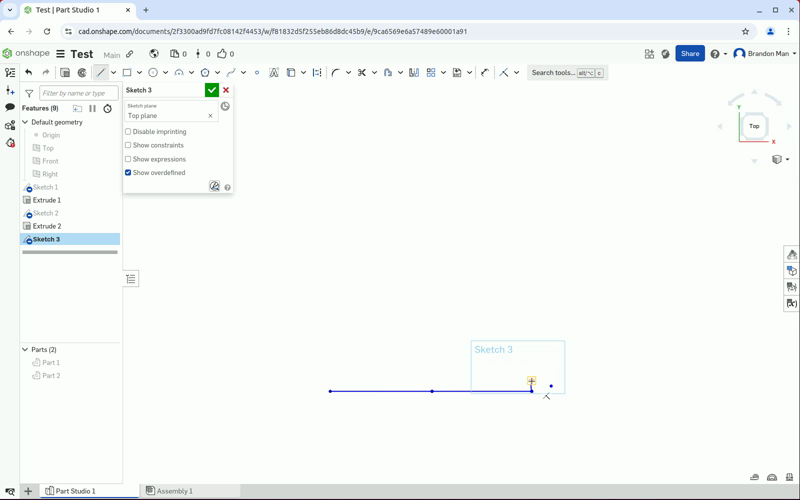
scroll(6)
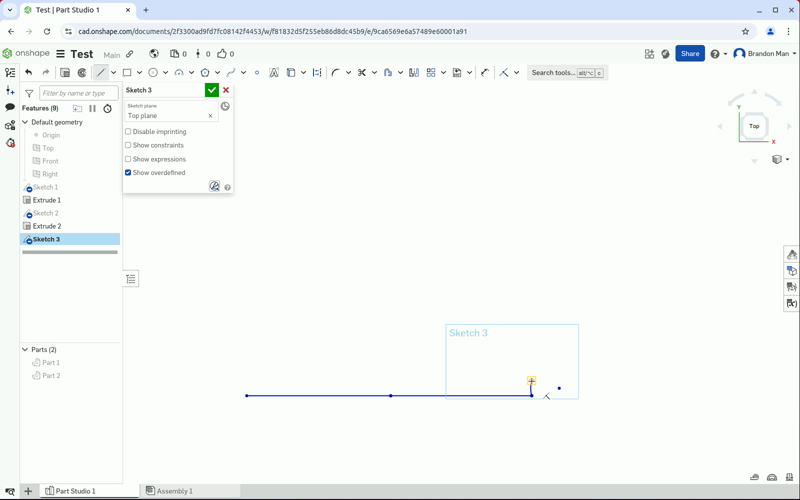
scroll(6)
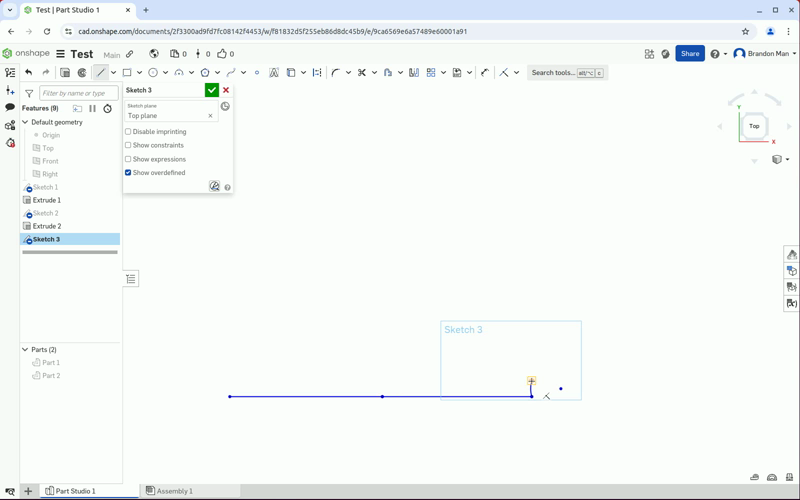
scroll(6)
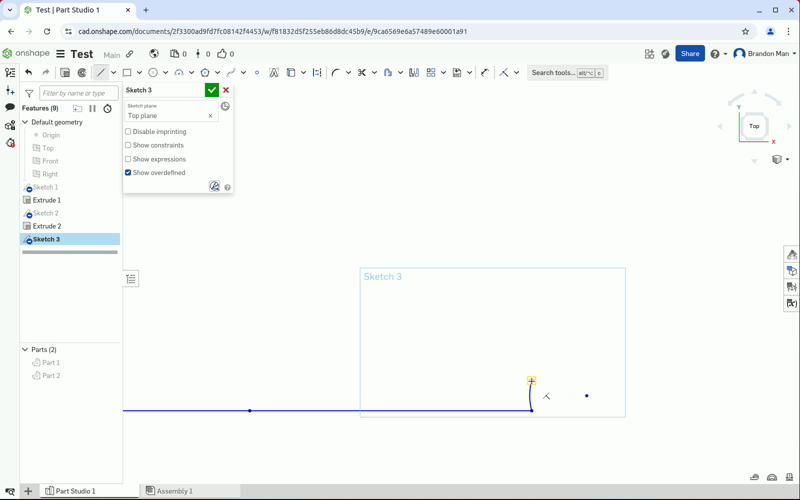
scroll(6)
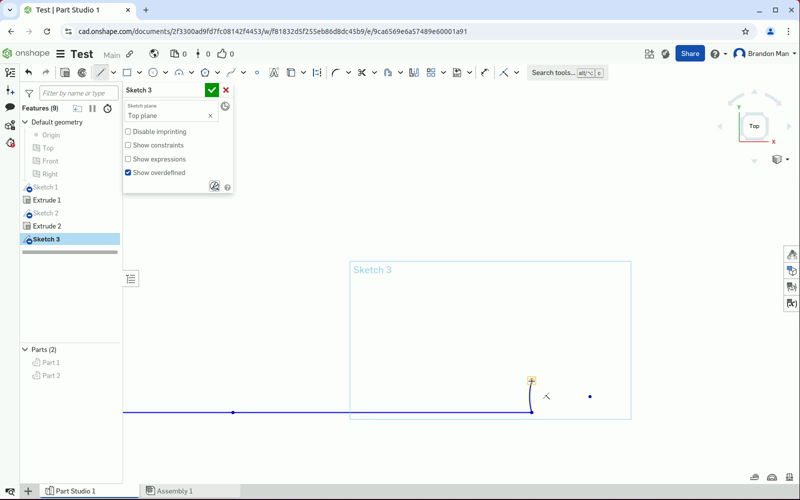
scroll(6)
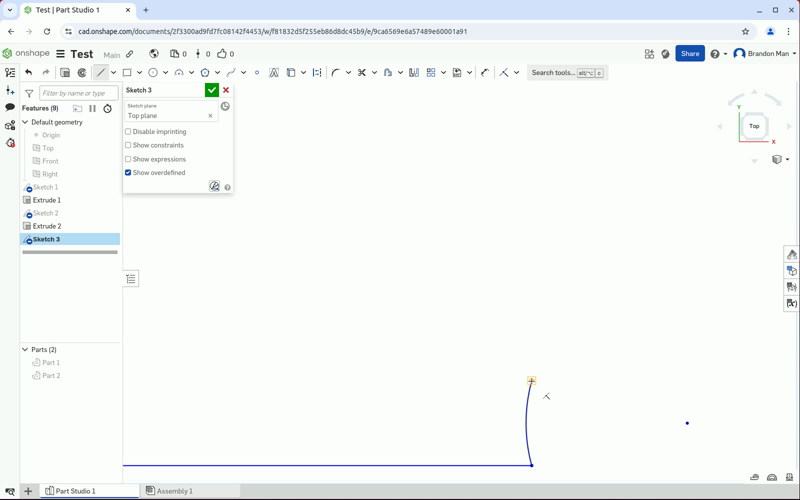
click(531, 380)
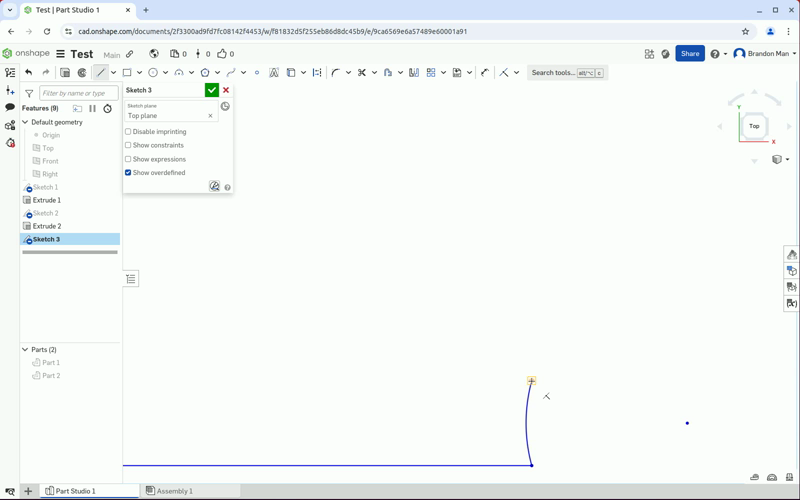
scroll(-6)
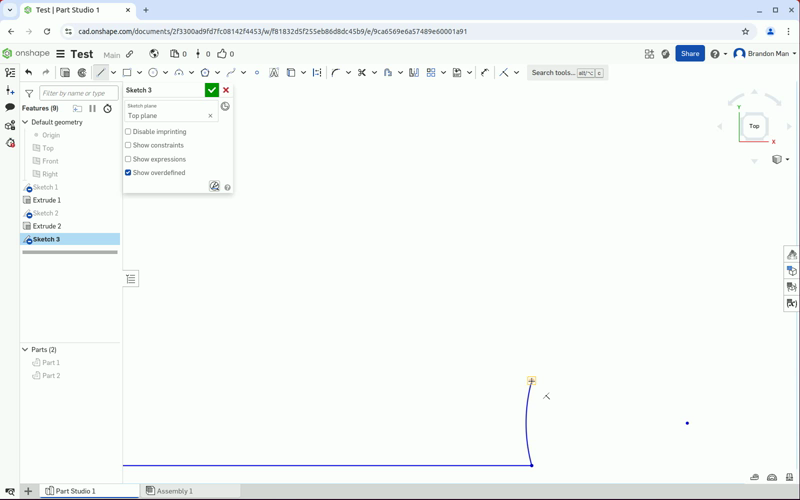
scroll(-6)
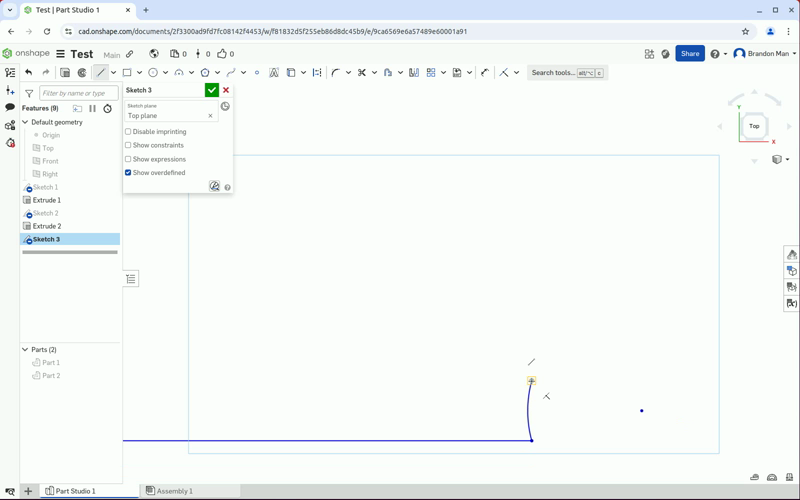
scroll(-6)
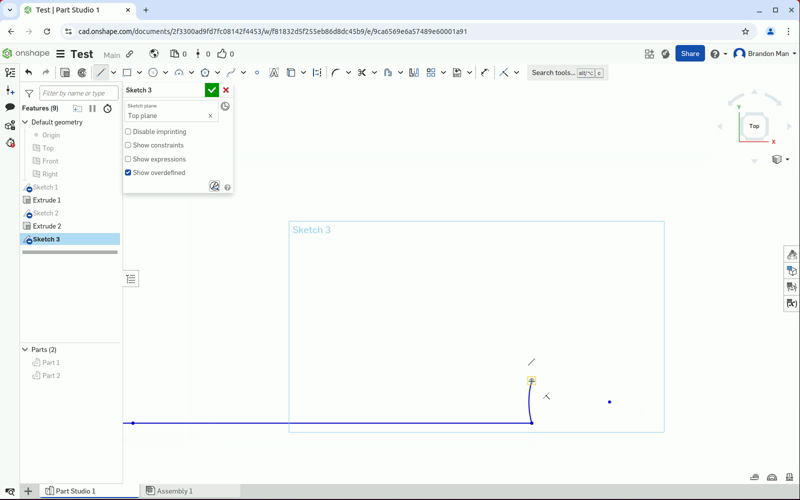
scroll(-6)
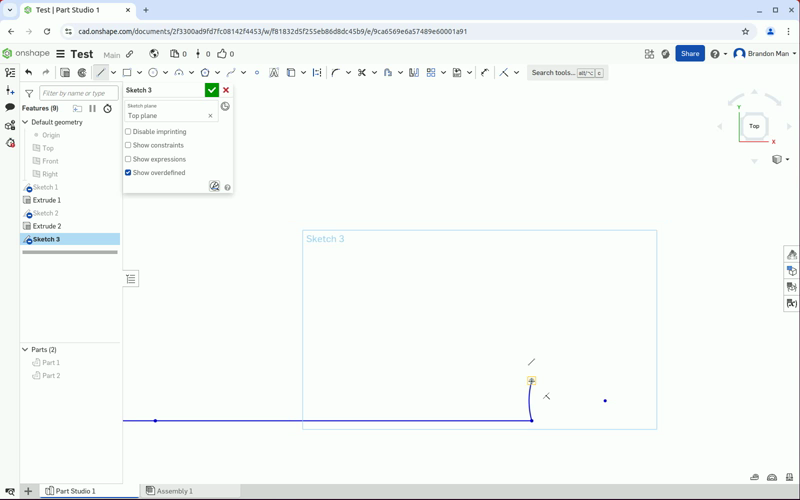
scroll(-6)
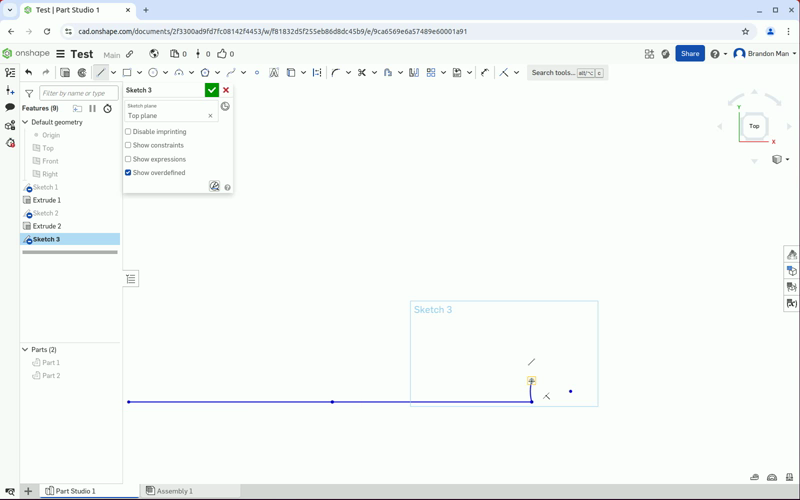
scroll(-6)
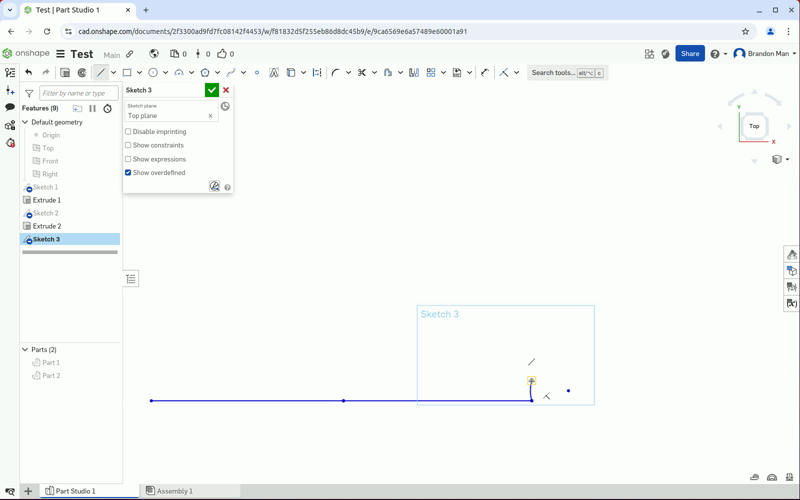
scroll(-6)
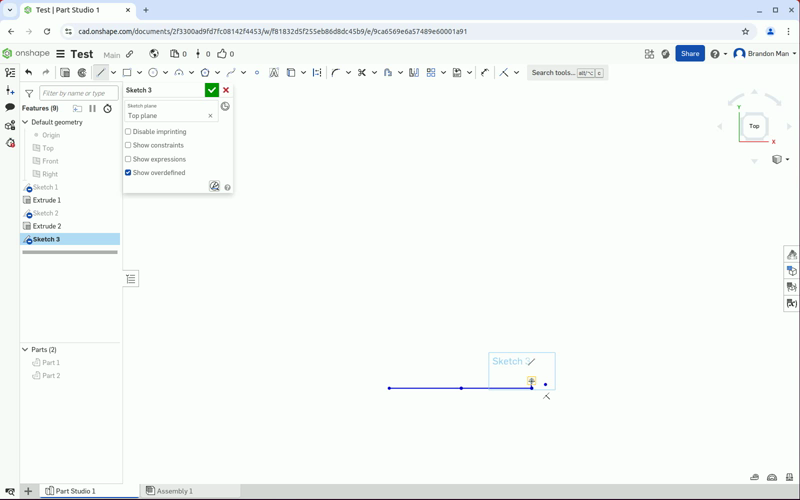
key_down(shift)
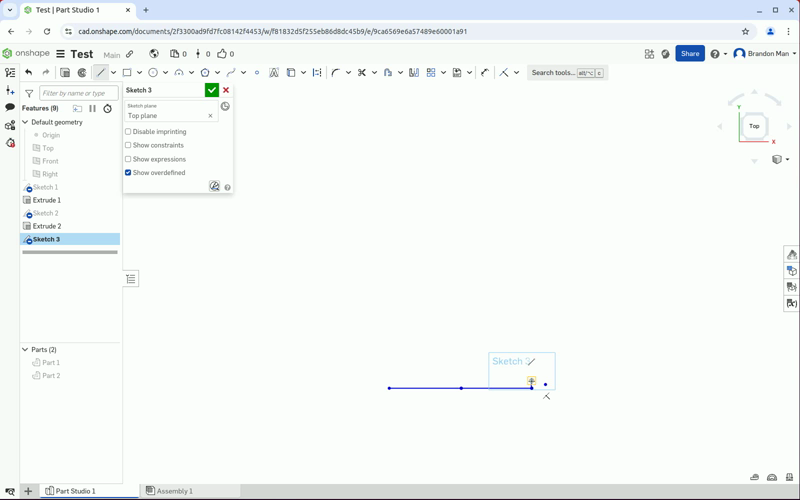
mouse_move(461, 380)
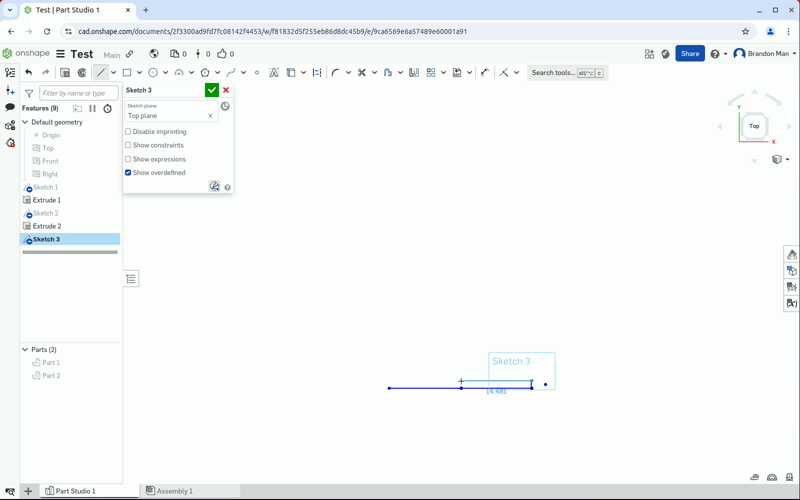
click(461, 380)
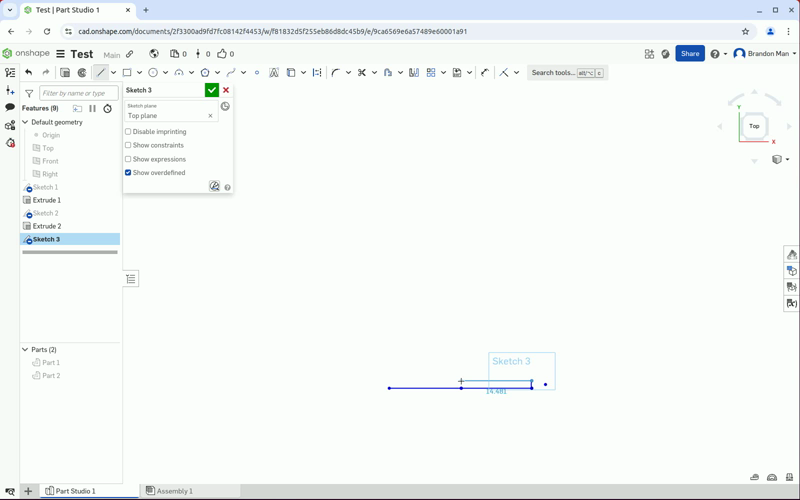
key_up(shift)
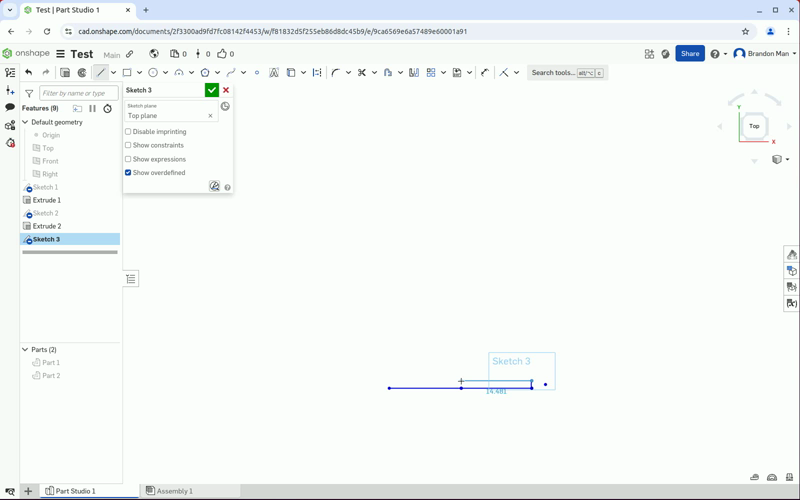
key_down(shift)
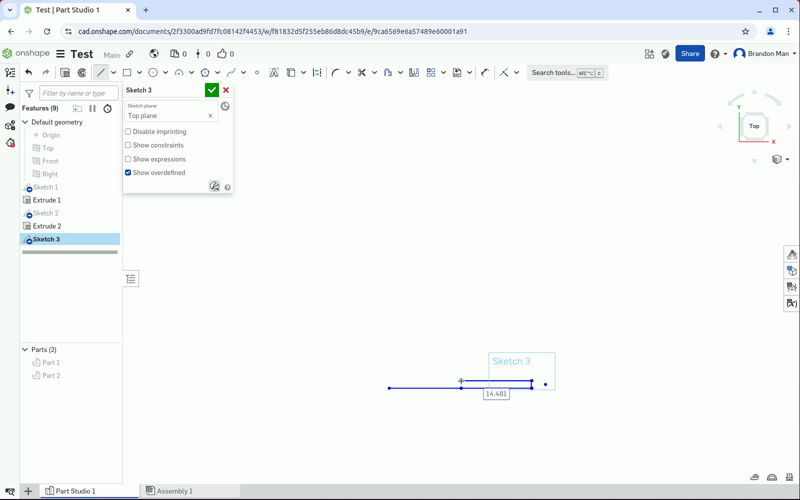
mouse_move(389, 380)
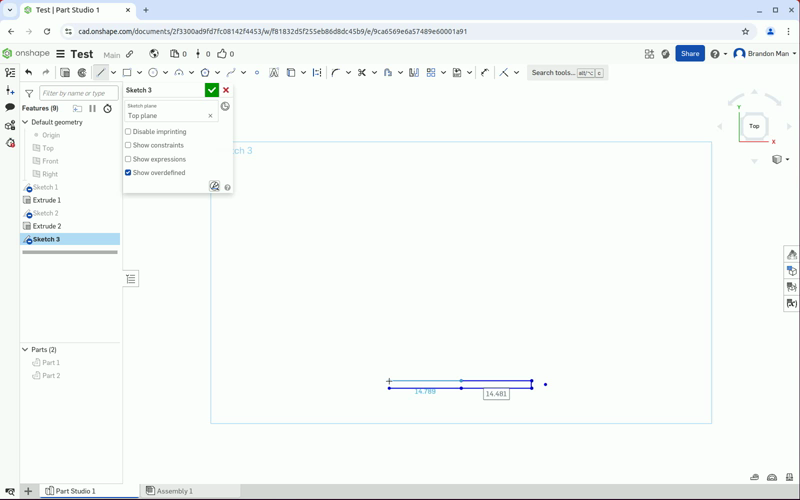
click(389, 380)
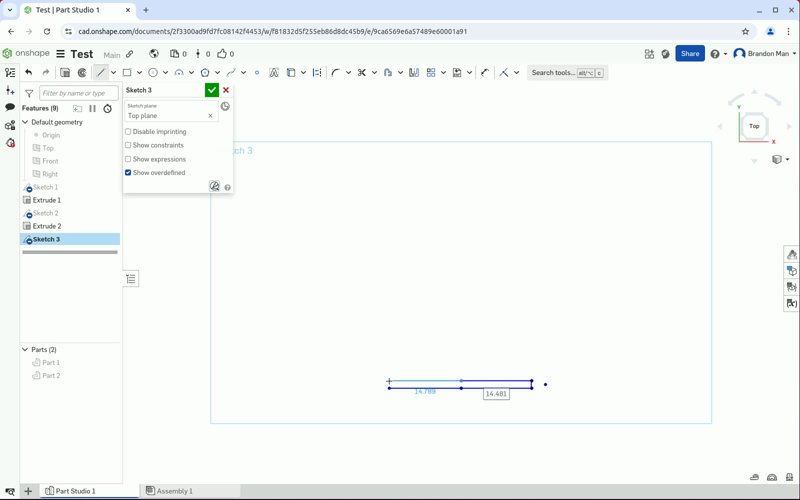
key_up(shift)
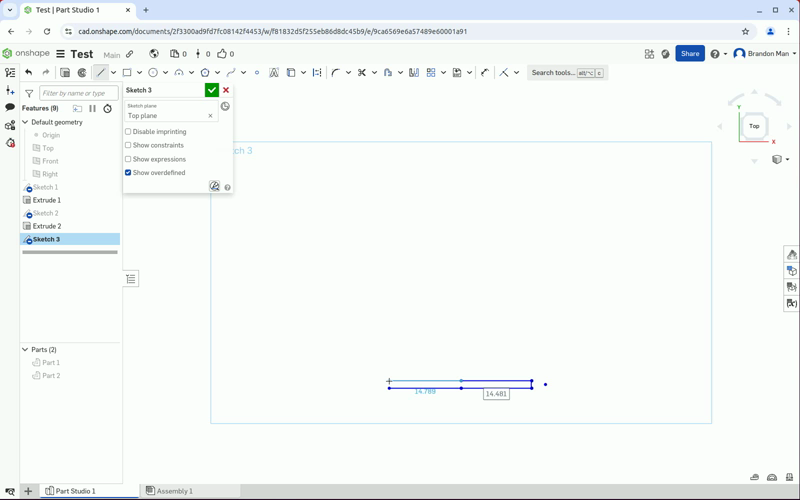
key(esc)
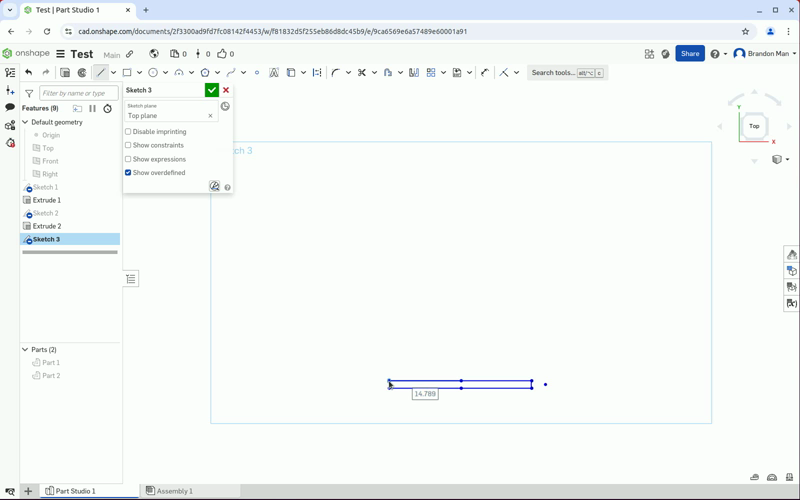
key(a)
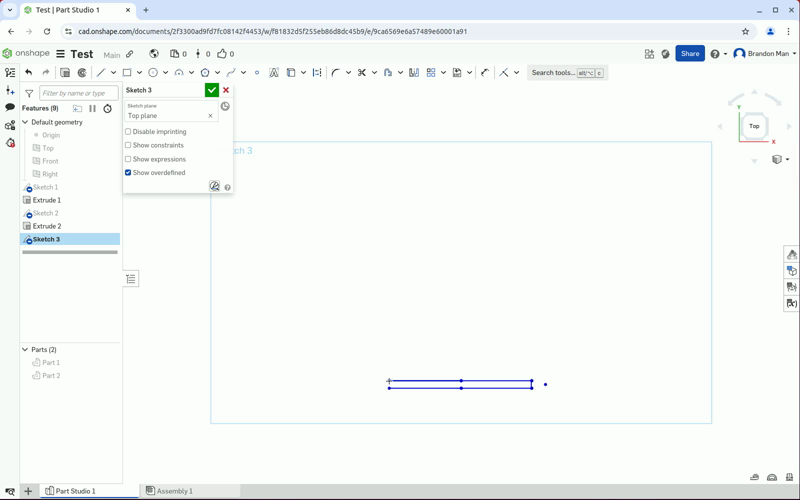
mouse_move(389, 380)
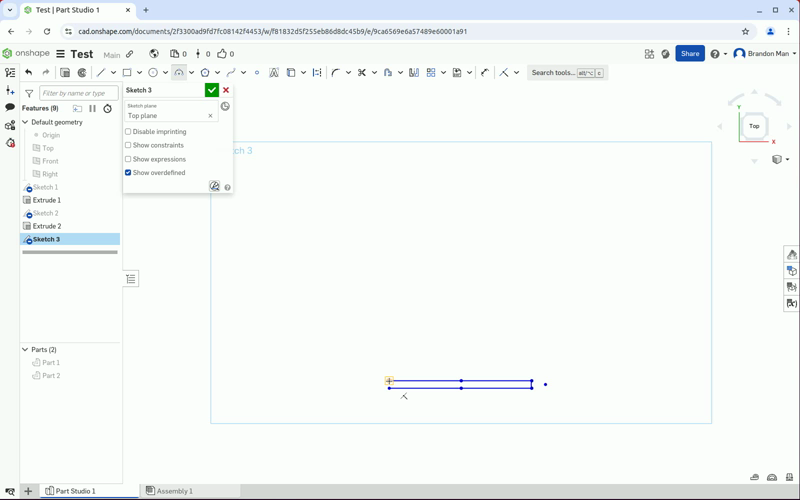
click(389, 380)
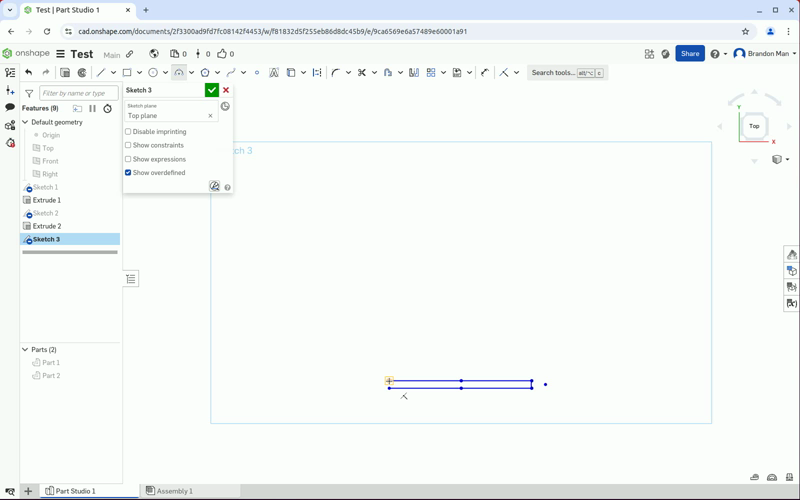
mouse_move(389, 388)
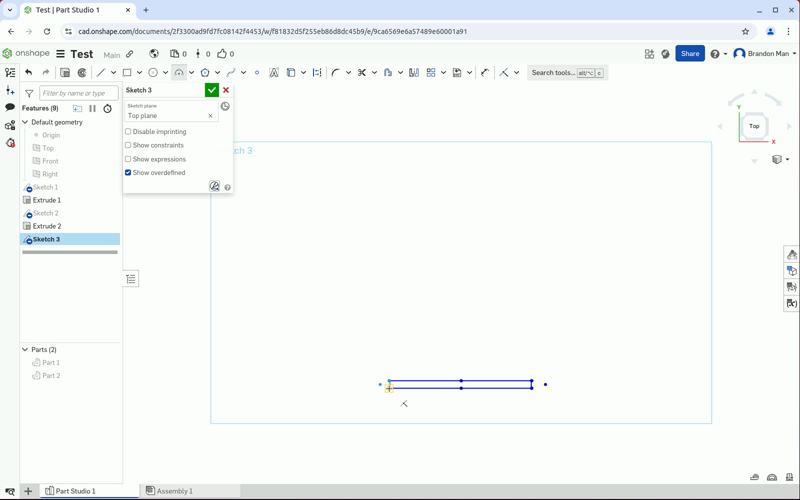
click(389, 388)
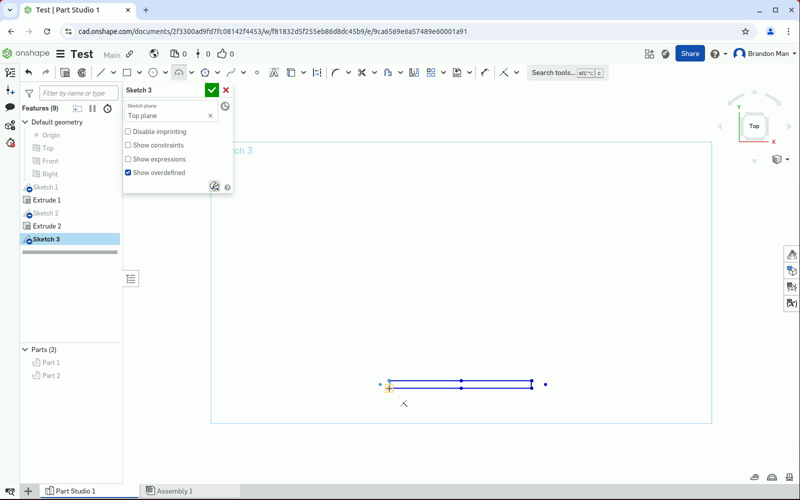
key_down(shift)
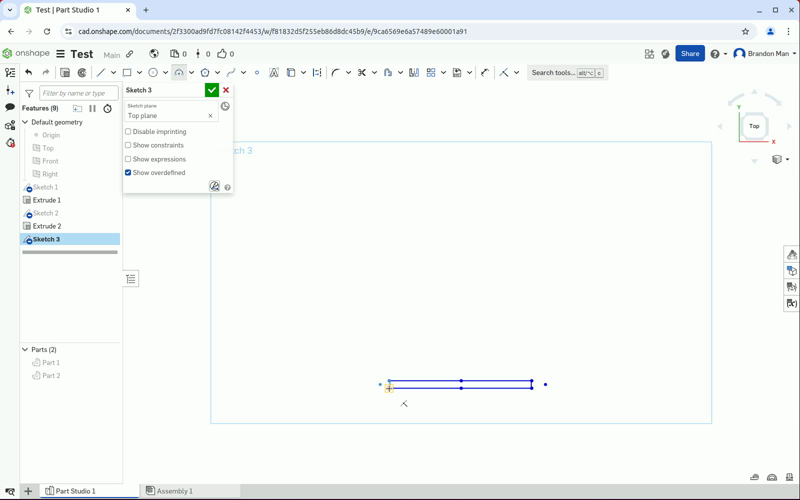
mouse_move(389, 384)
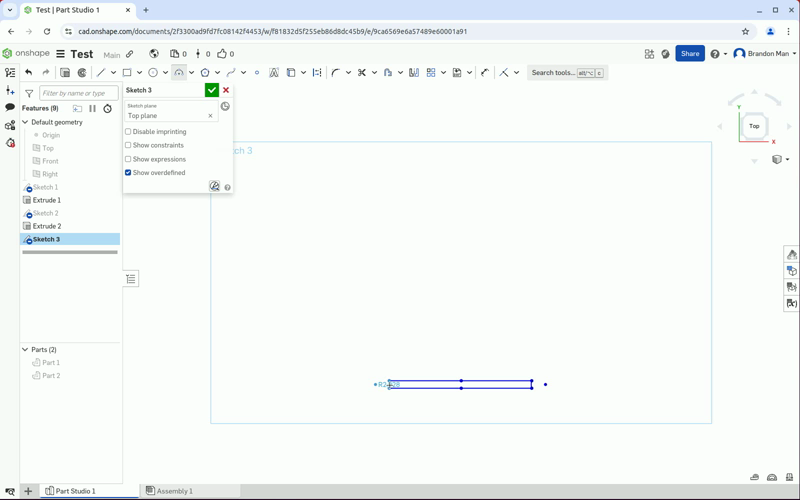
scroll(6)
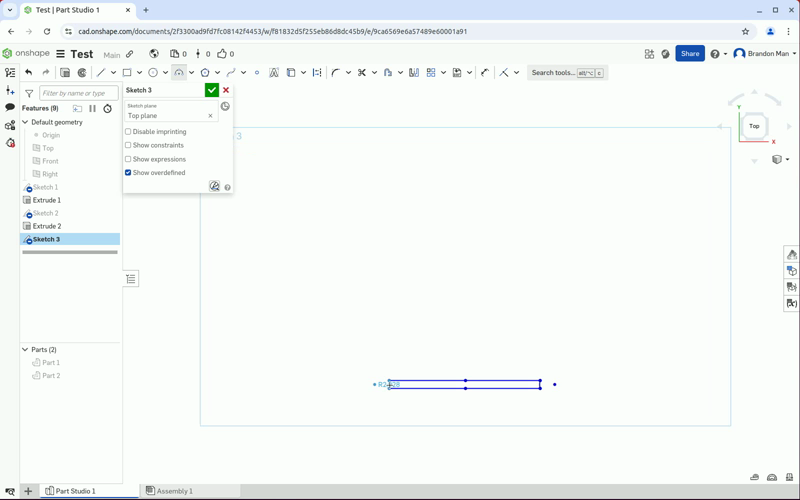
scroll(6)
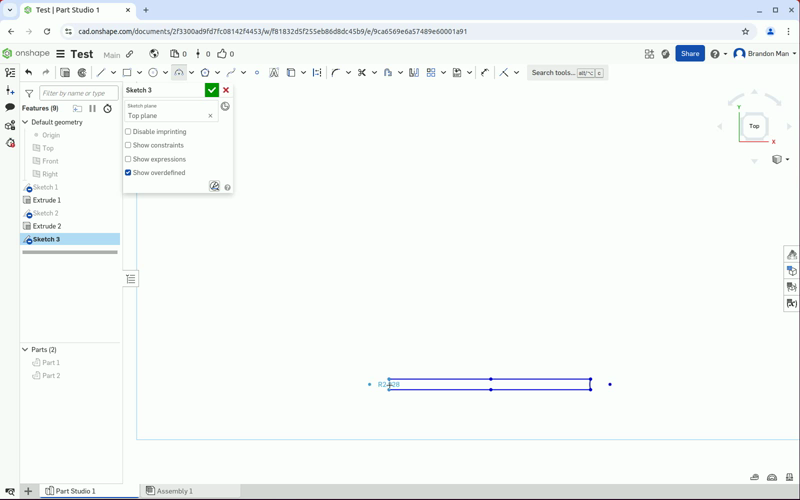
scroll(6)
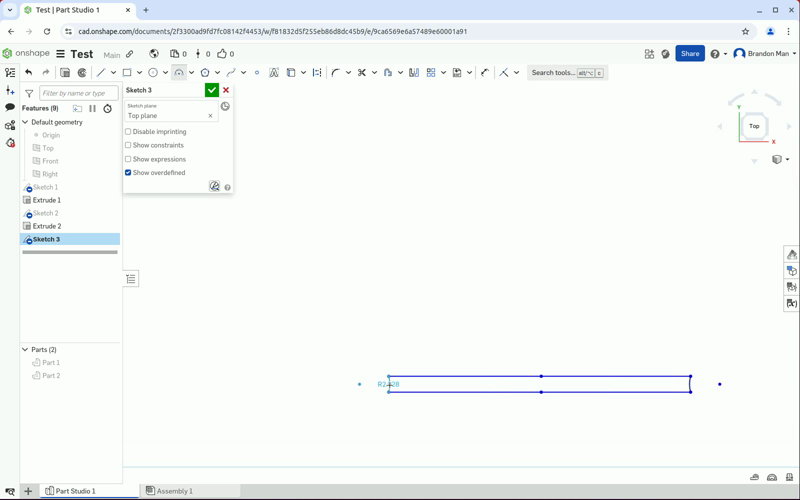
scroll(6)
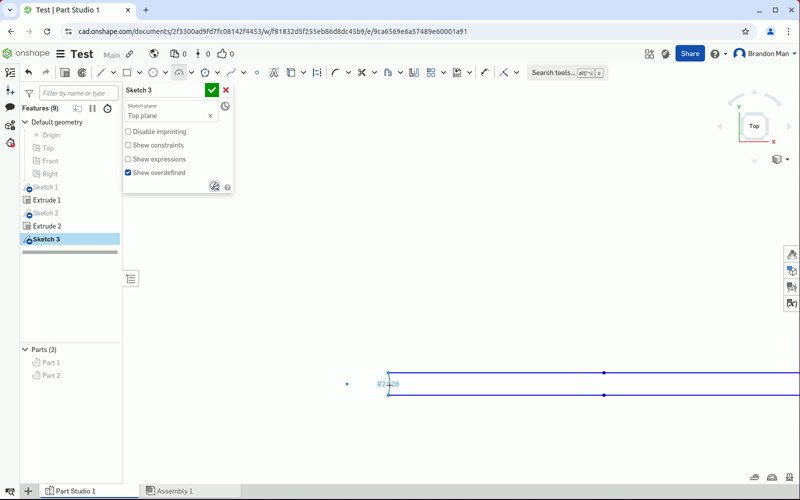
scroll(6)
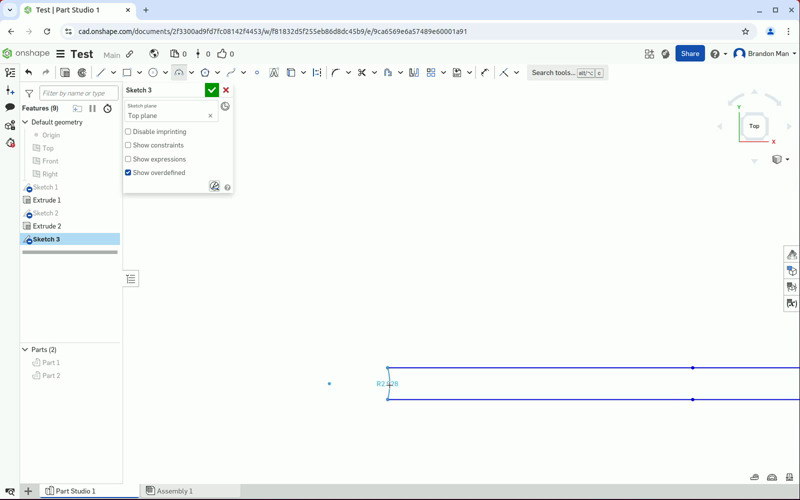
scroll(6)
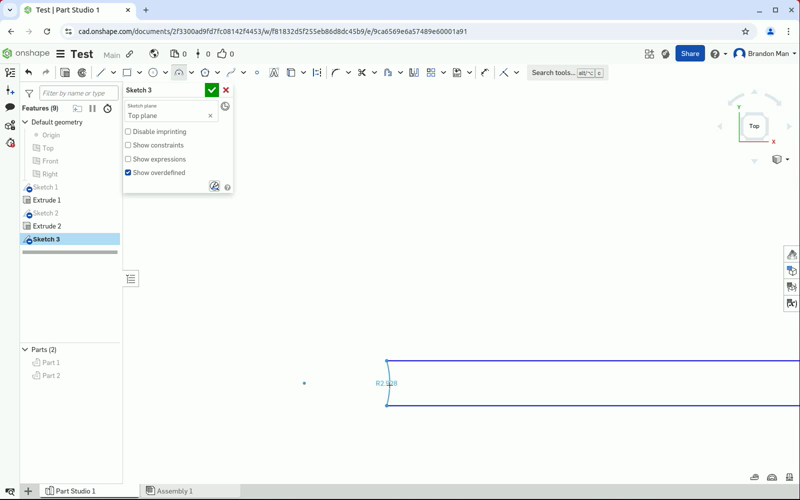
scroll(6)
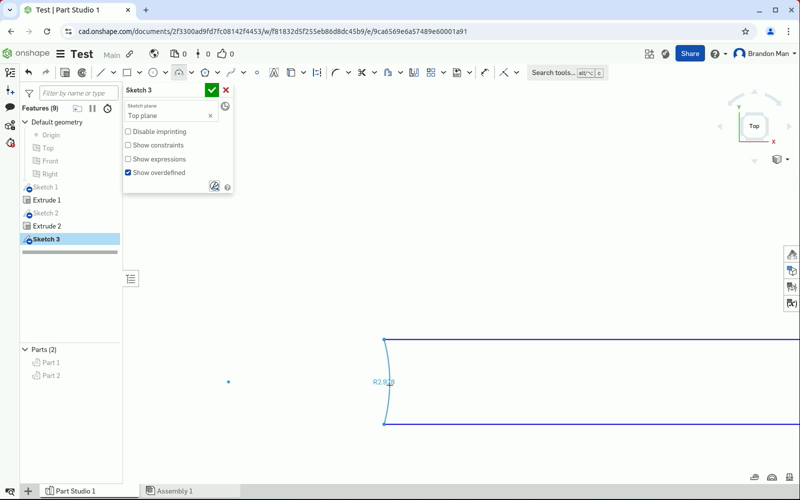
click(389, 384)
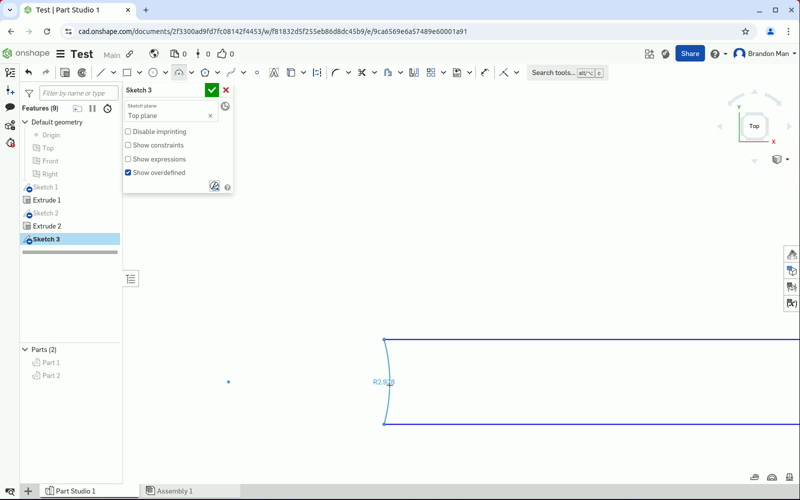
scroll(-6)
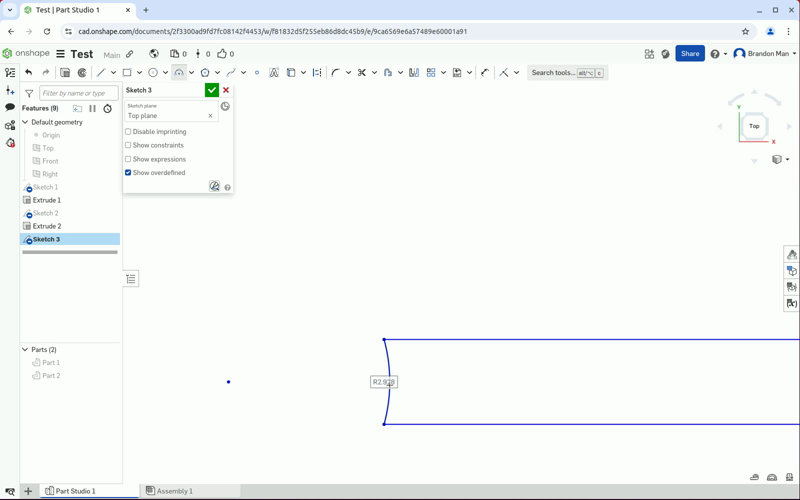
scroll(-6)
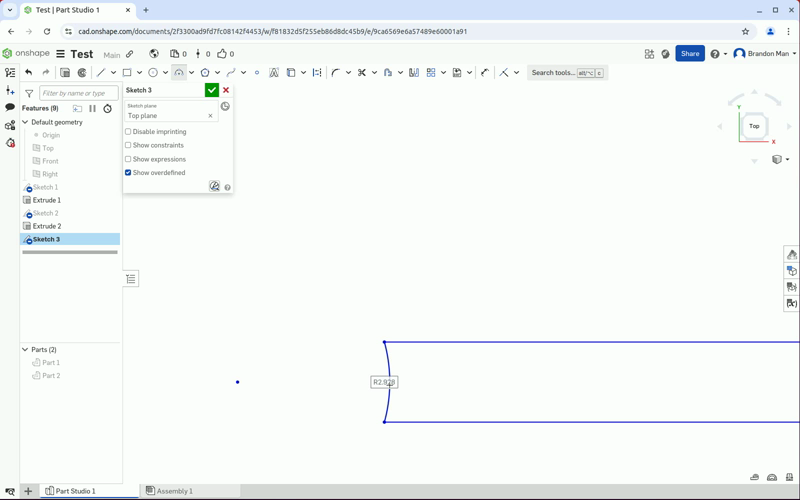
scroll(-6)
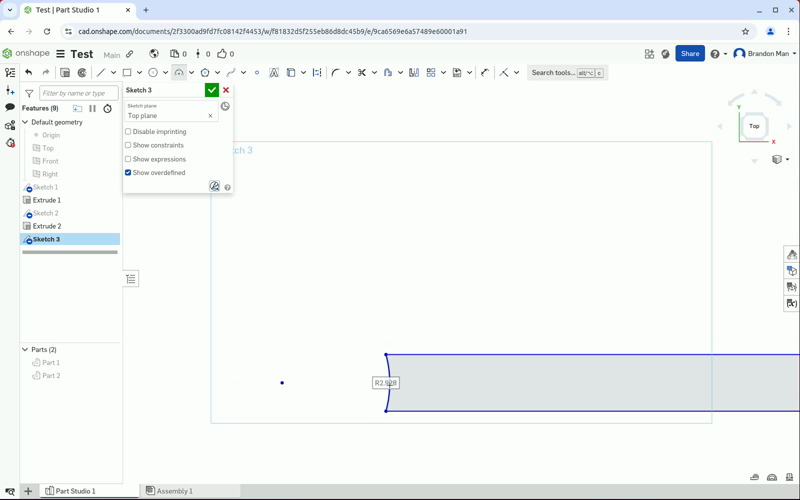
scroll(-6)
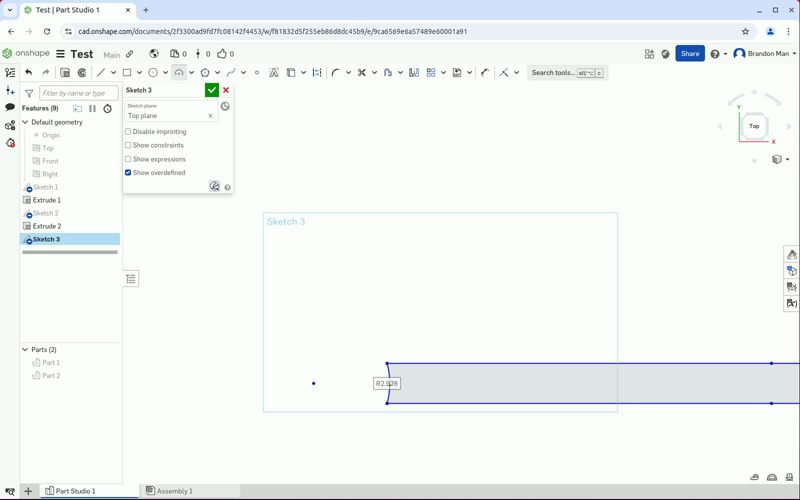
scroll(-6)
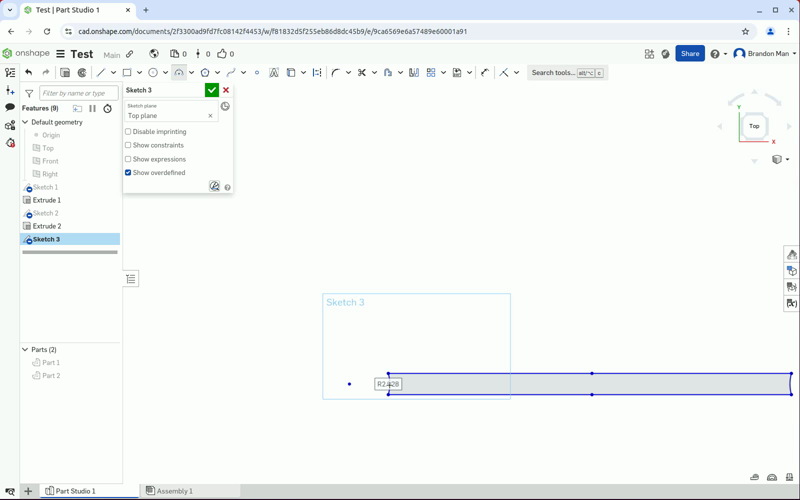
scroll(-6)
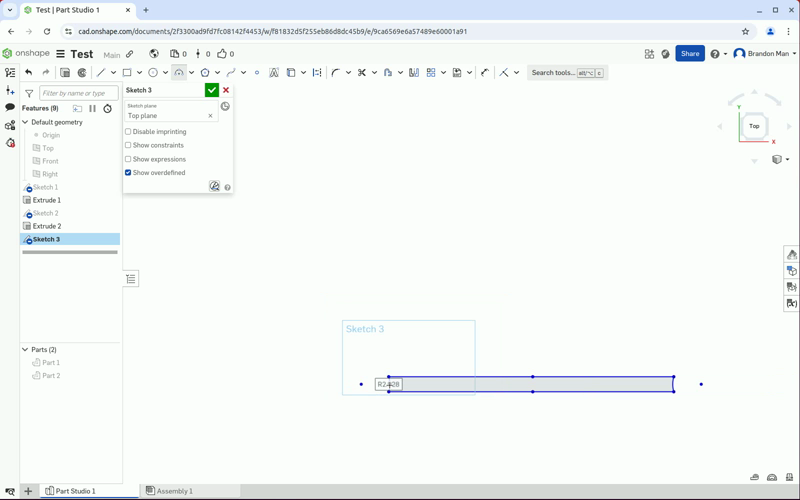
scroll(-6)
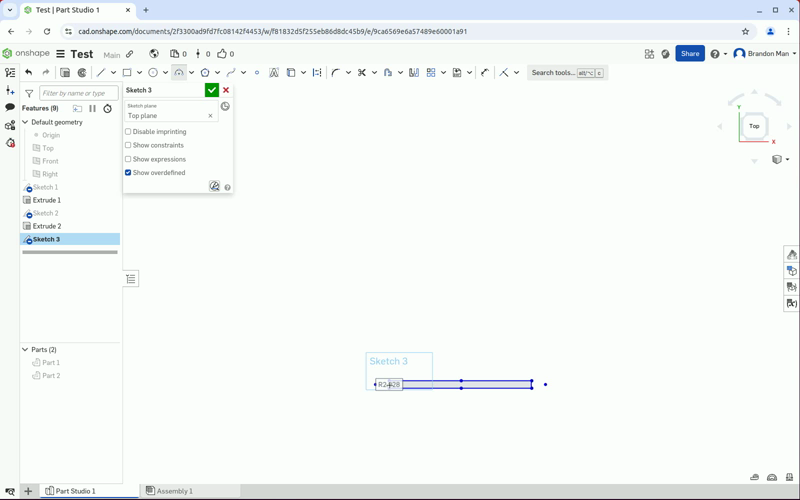
key_up(shift)
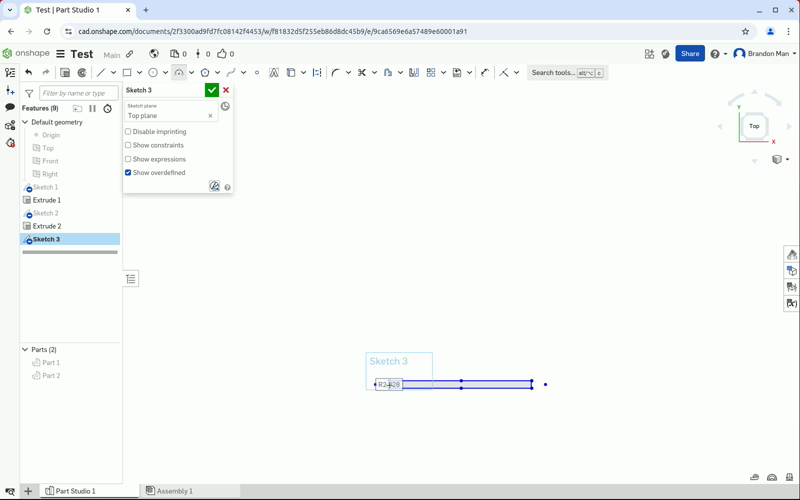
key(esc)
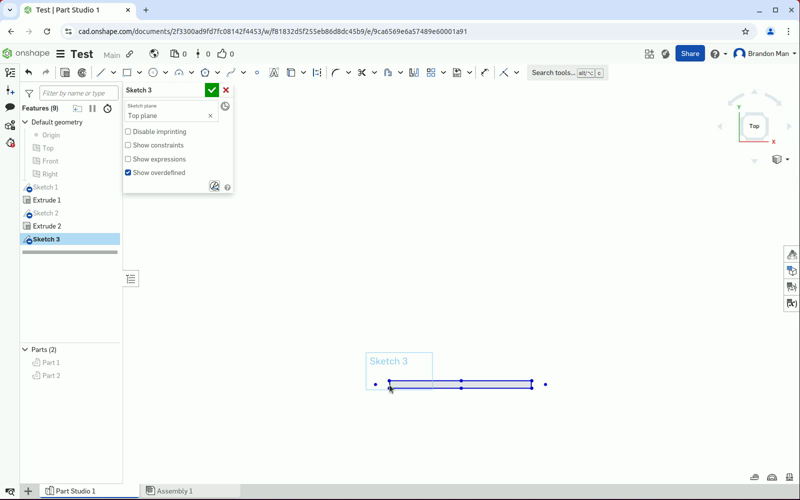
mouse_move(456, 381)
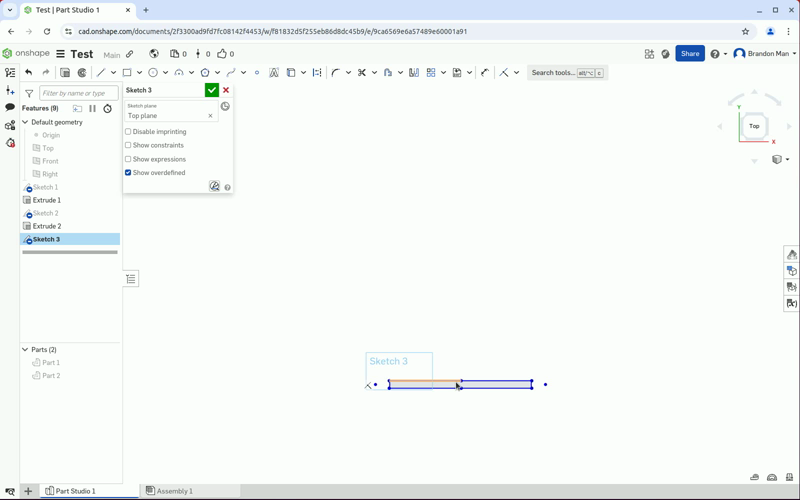
scroll(6)
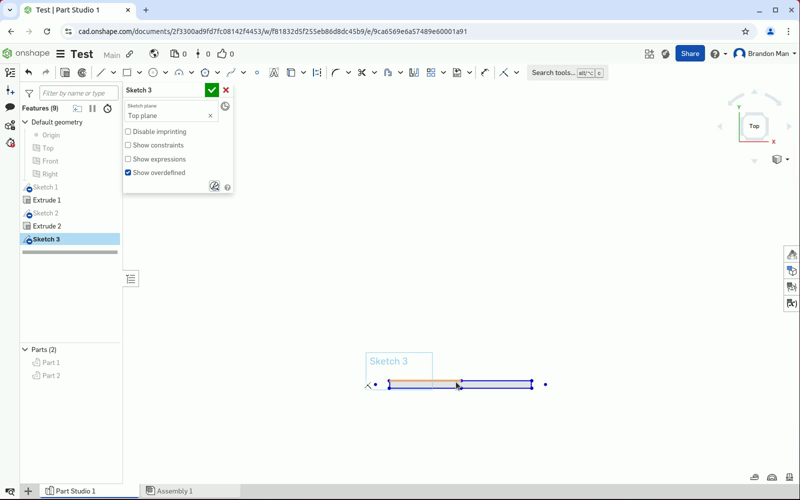
scroll(6)
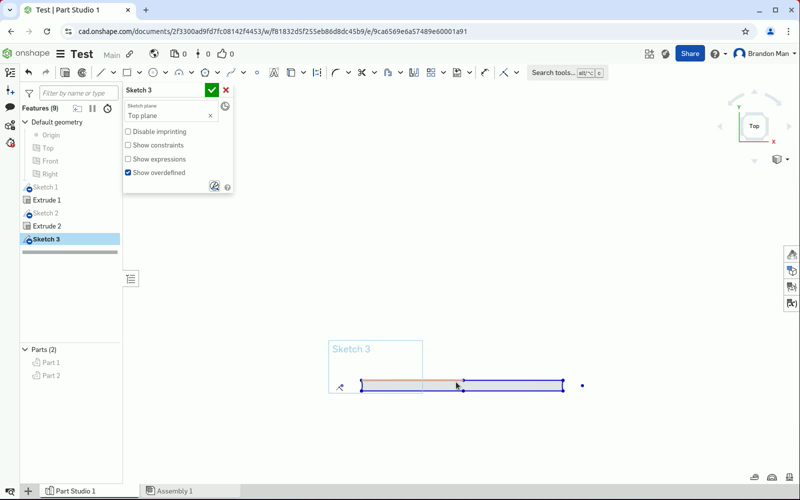
scroll(6)
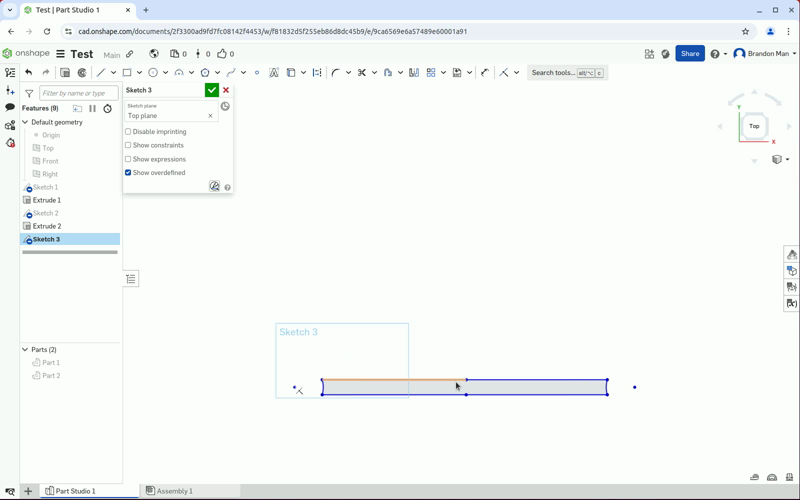
scroll(6)
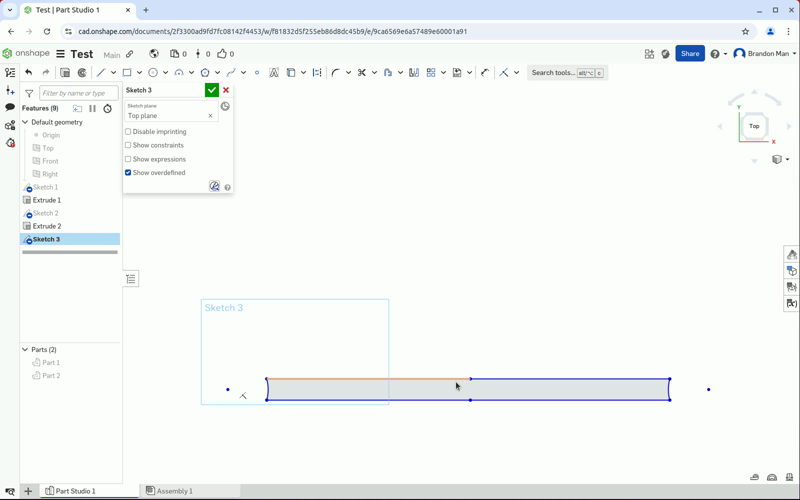
scroll(6)
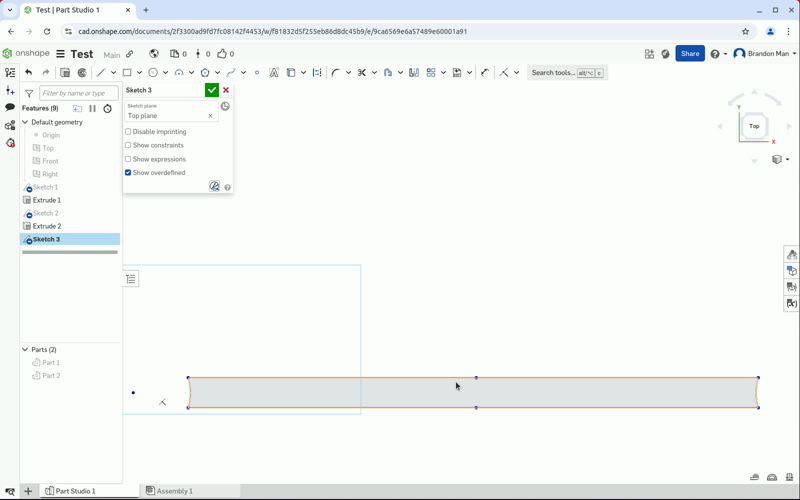
scroll(6)
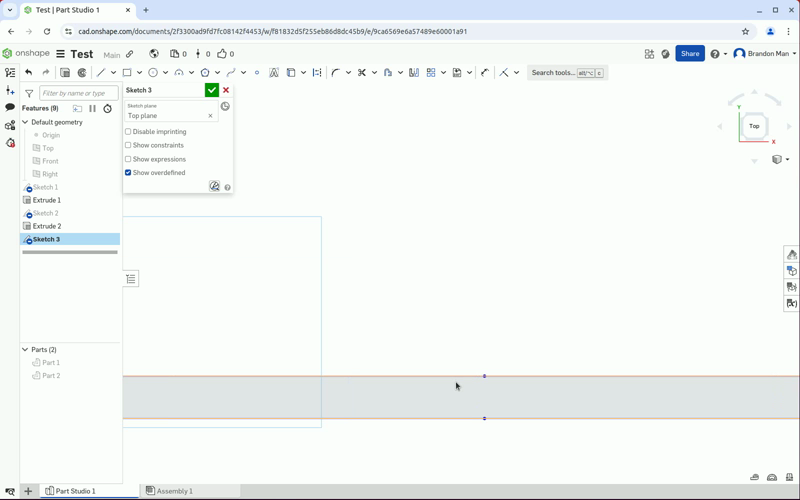
scroll(6)
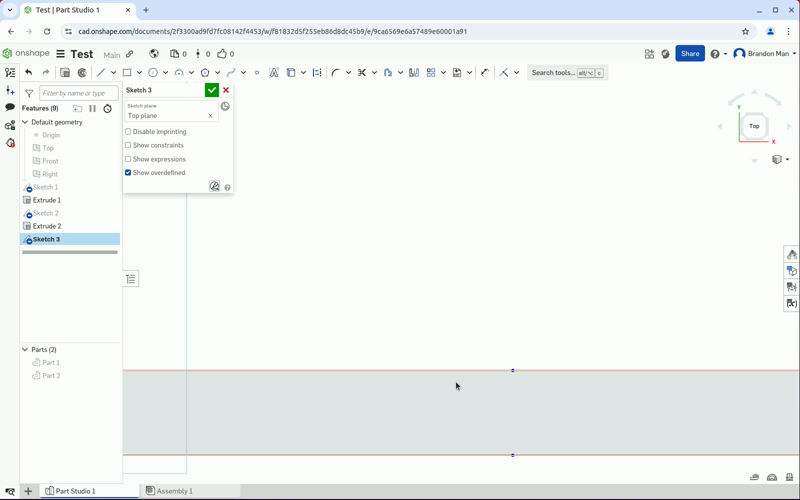
click(456, 381)
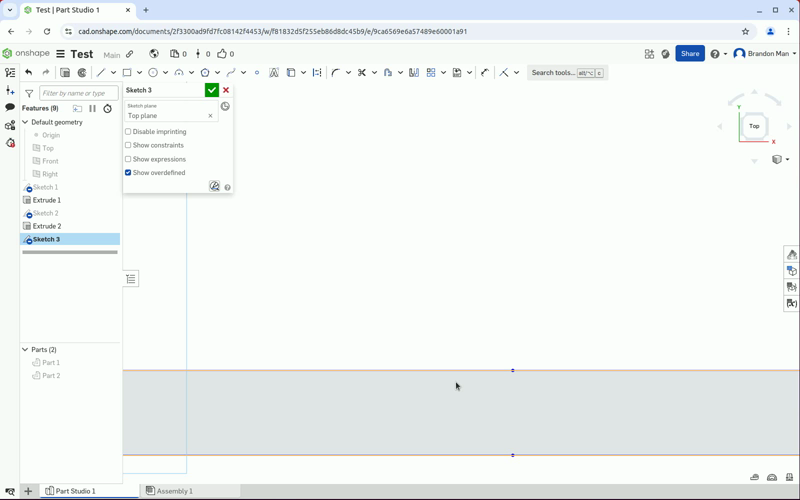
scroll(-6)
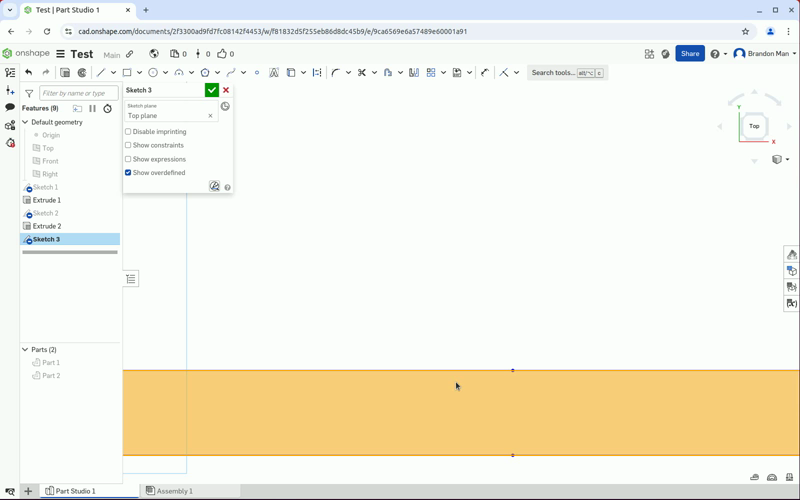
scroll(-6)
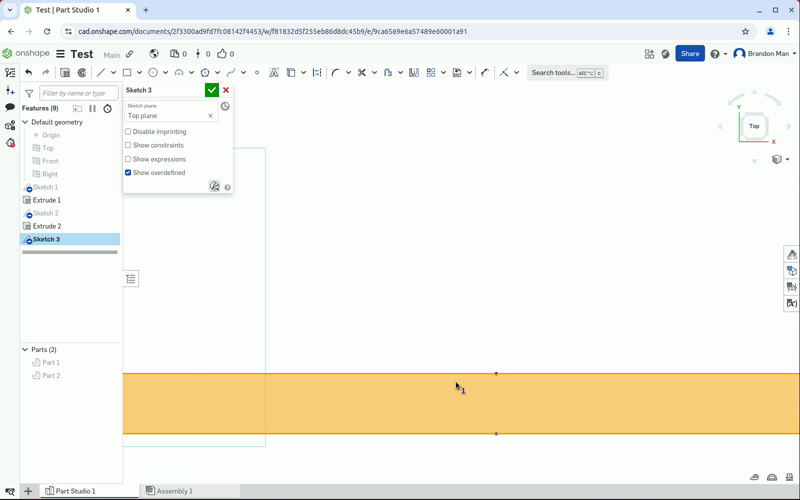
scroll(-6)
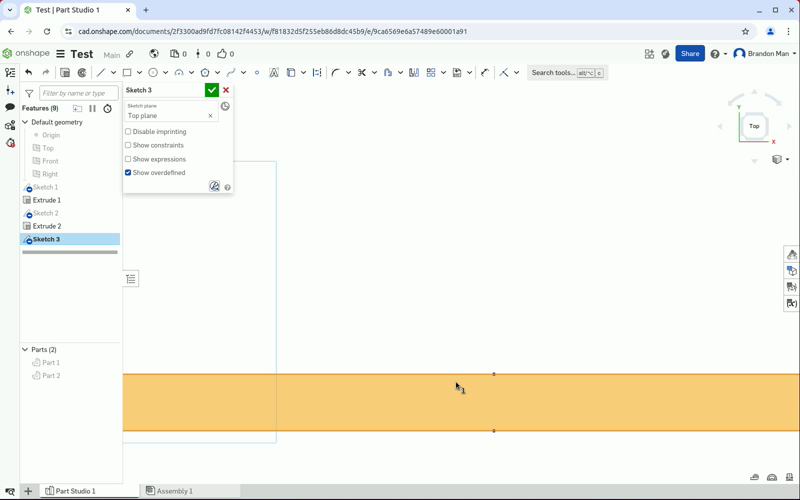
scroll(-6)
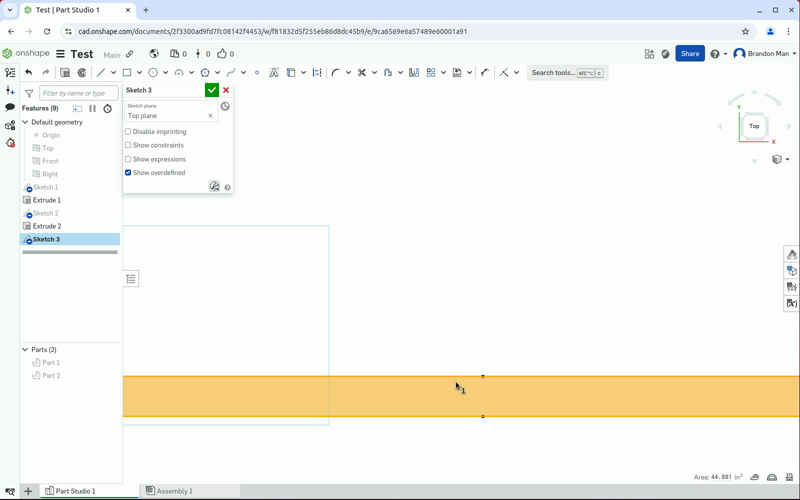
scroll(-6)
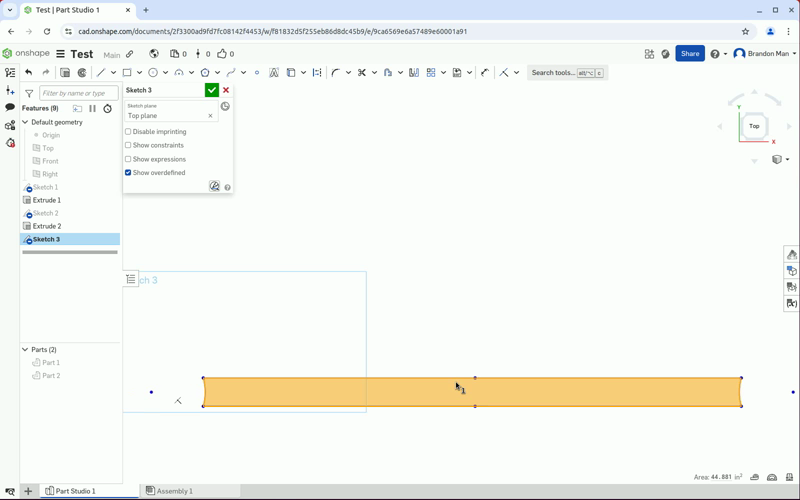
scroll(-6)
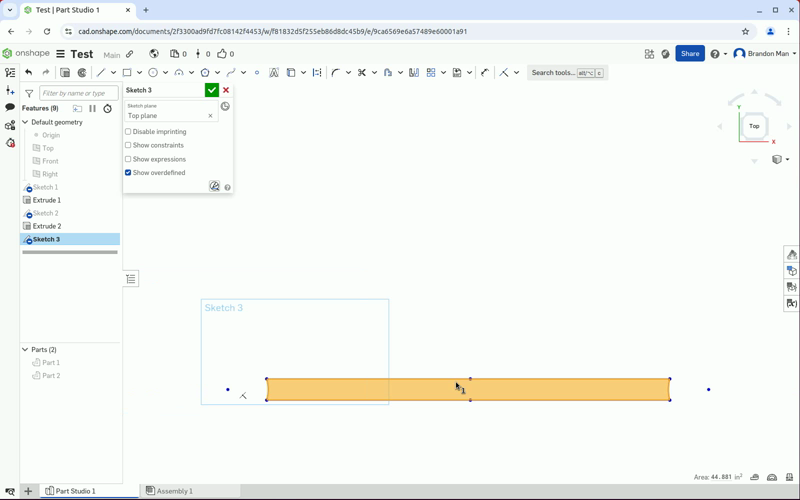
scroll(-6)
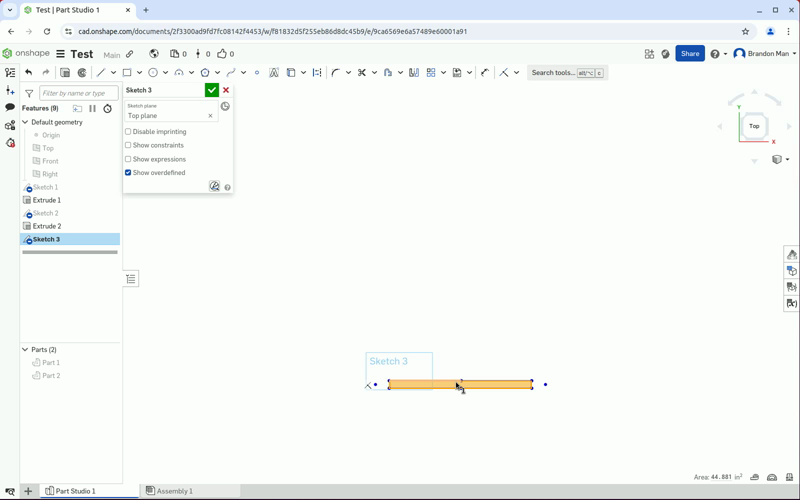
mouse_move(73, 352)
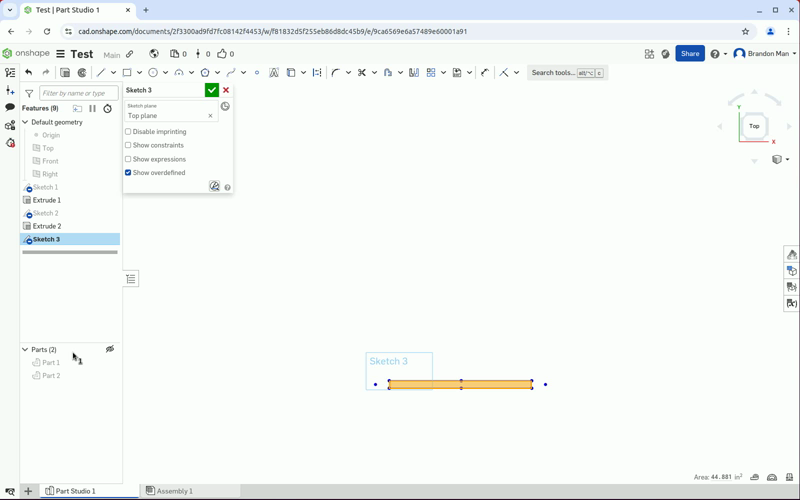
key(shift+y)
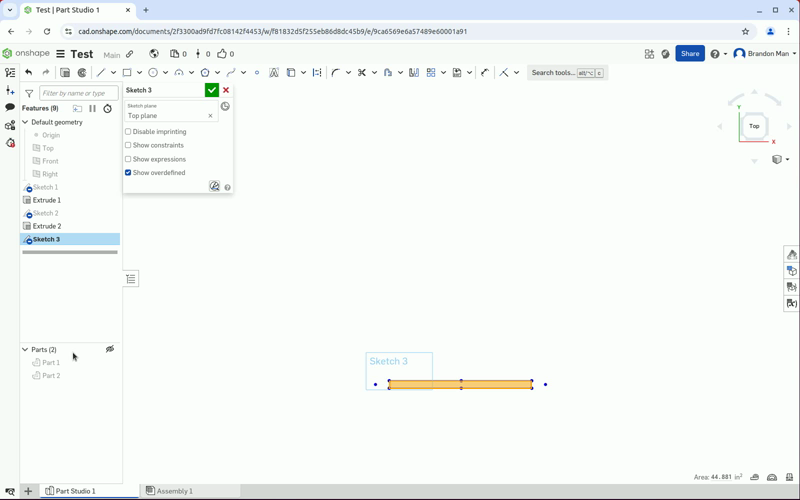
key(shift+e)
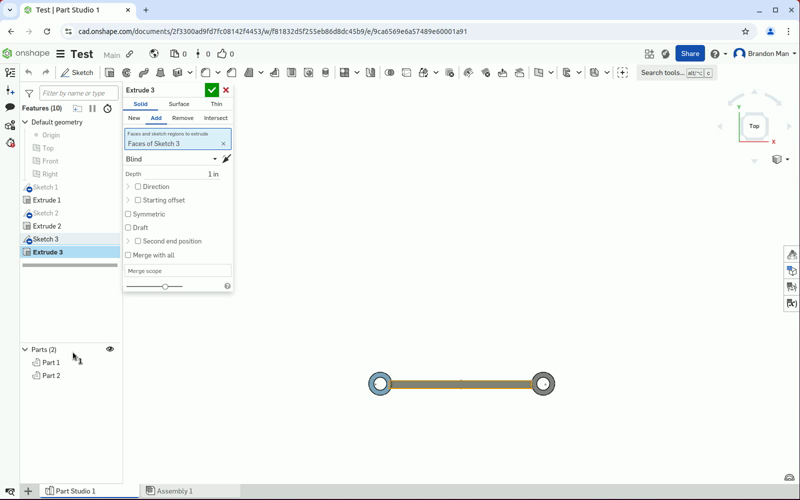
mouse_move(143, 106)
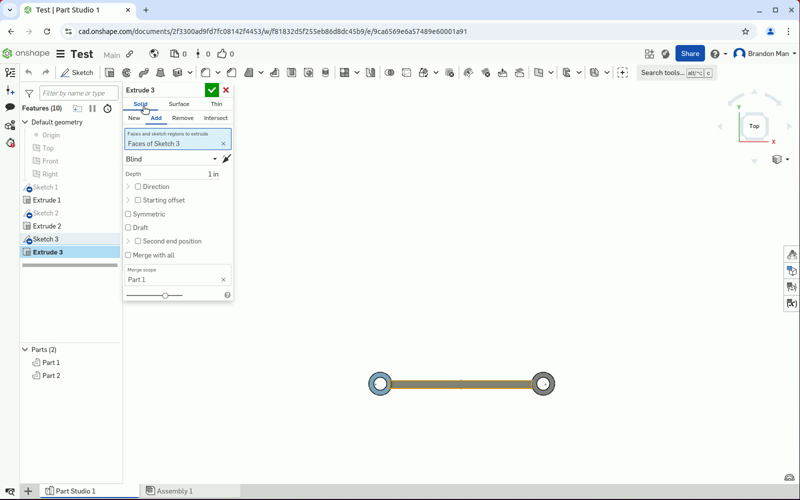
click(143, 106)
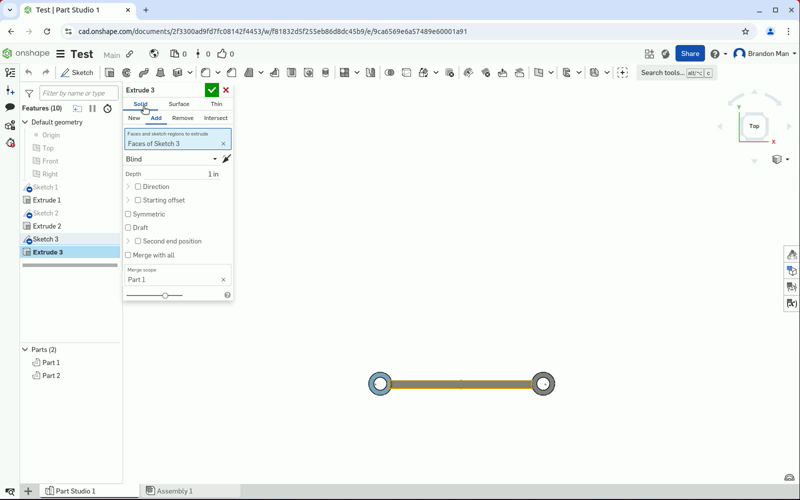
mouse_move(137, 120)
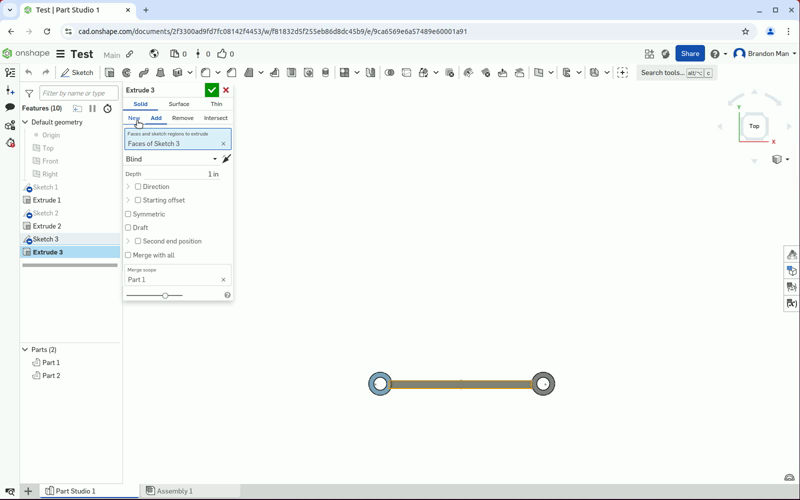
click(137, 120)
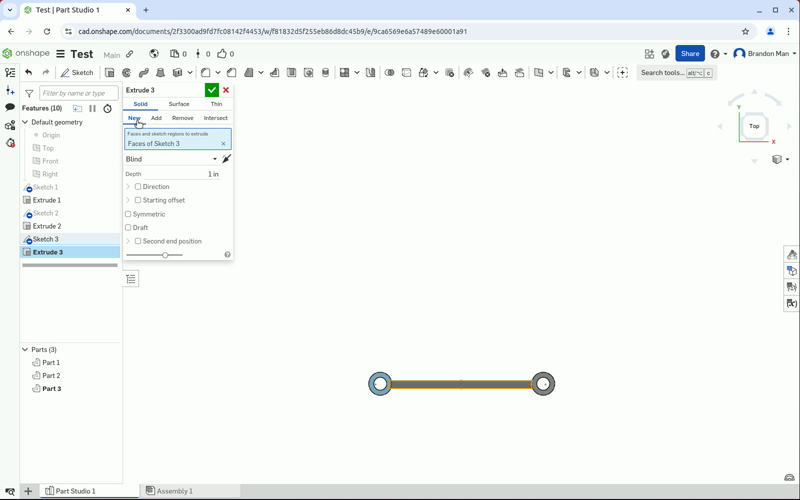
key(tab, 4)
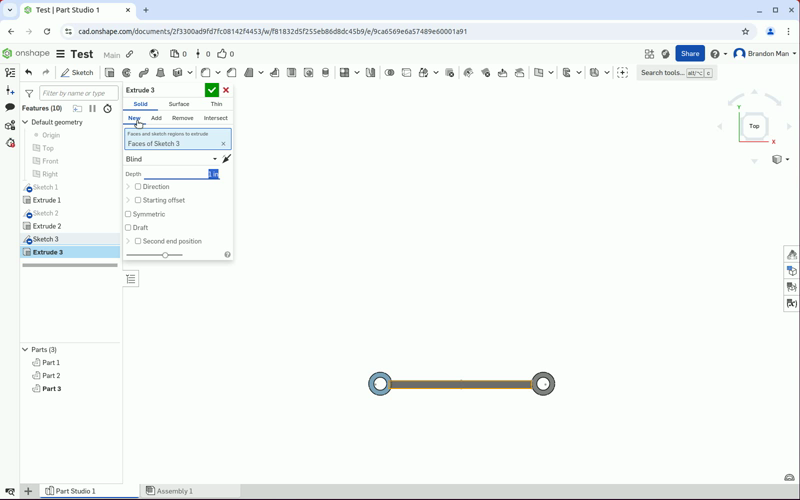
text(6.258)
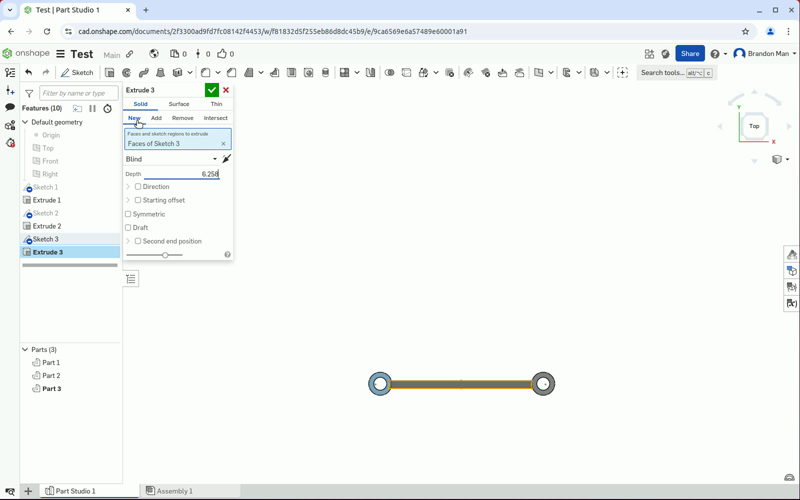
key(tab, 3)
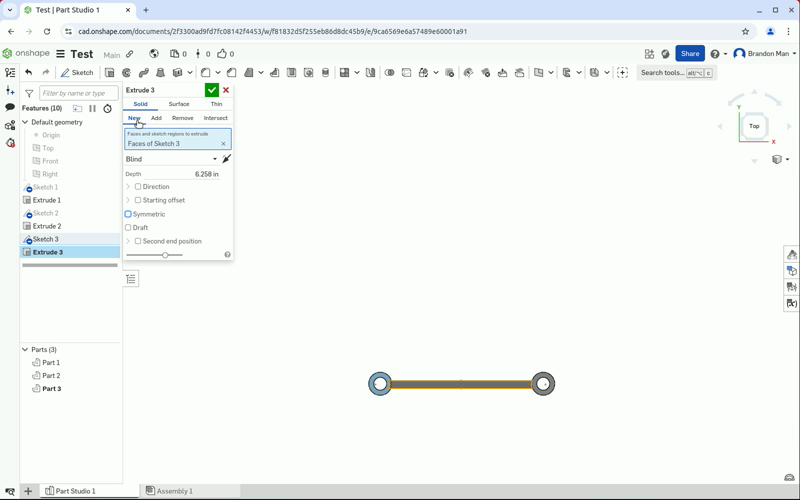
key(space)
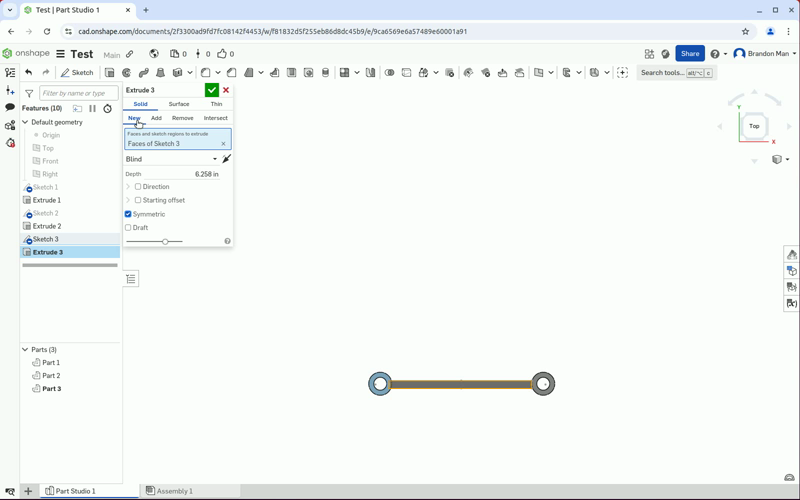
key(enter)
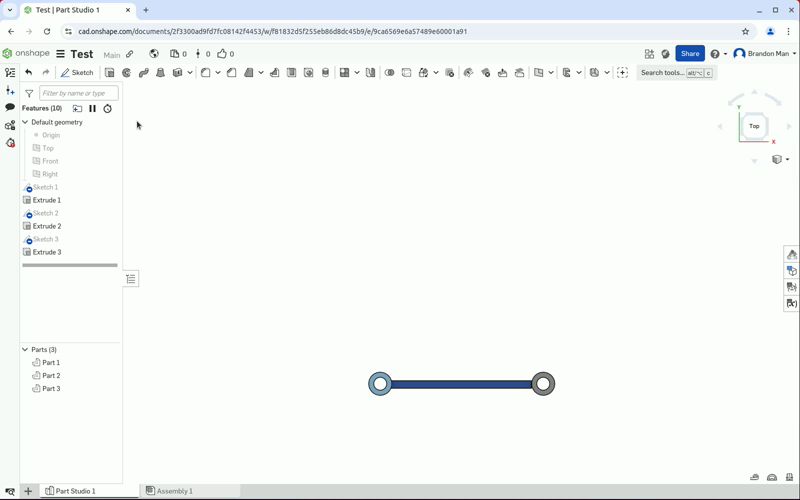
key(shift+h)
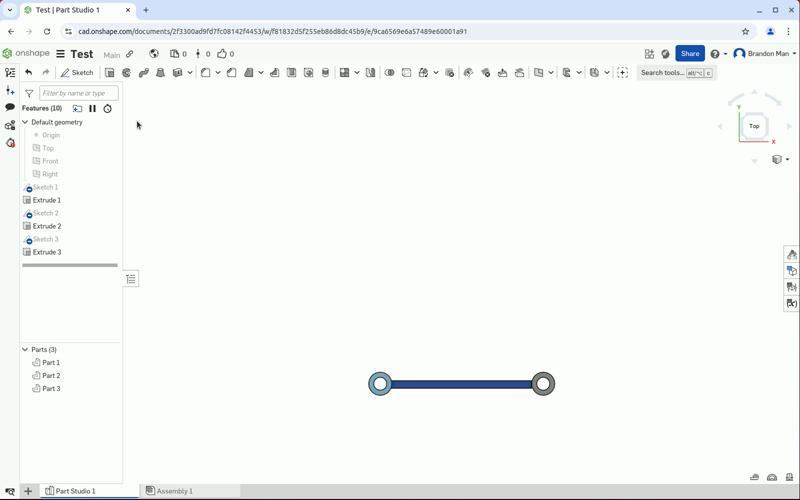
key(shift+h)
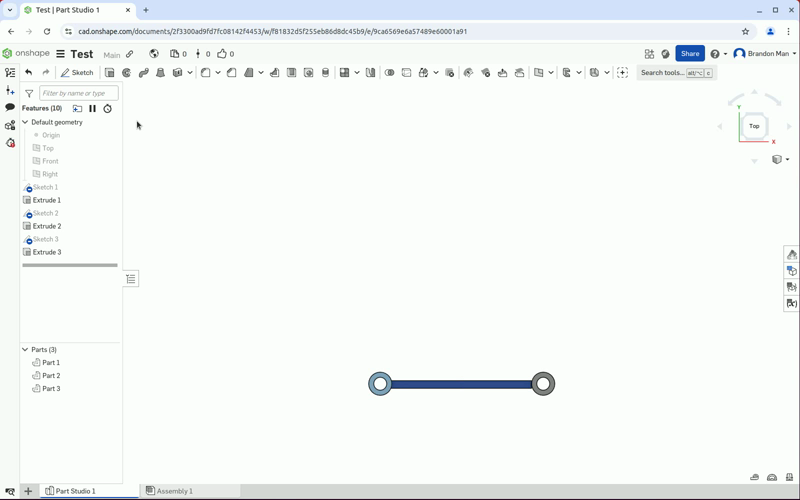
mouse_move(73, 189)
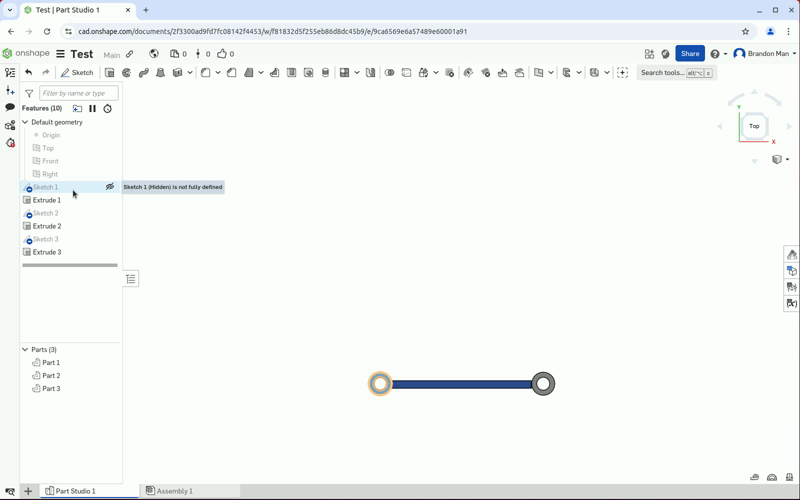
click(73, 189)
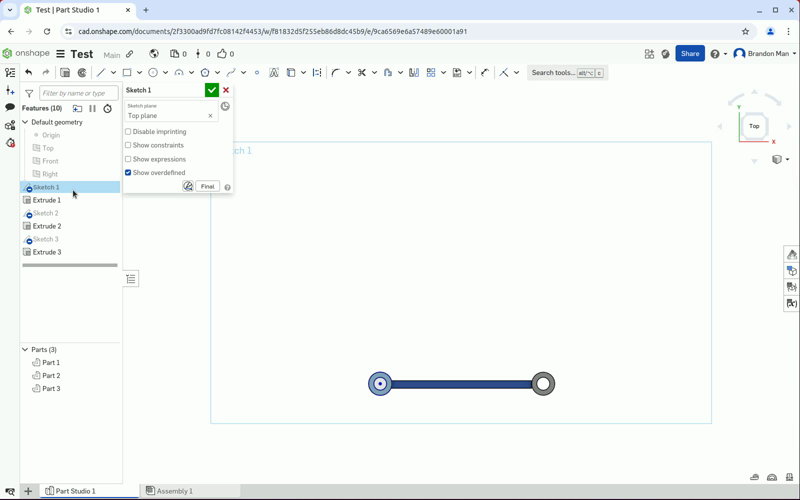
mouse_move(229, 92)
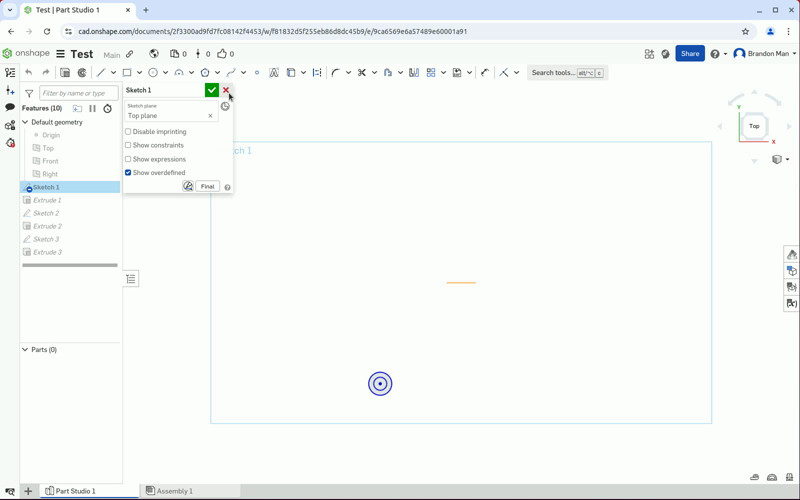
click(229, 92)
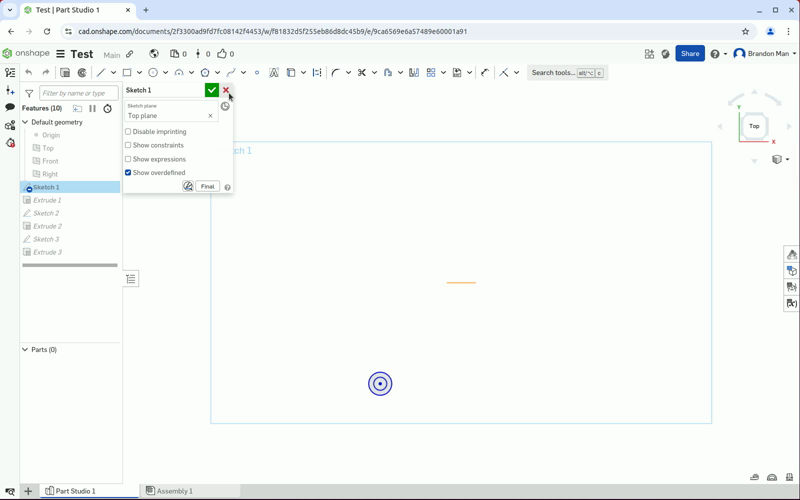
key(shift+s)
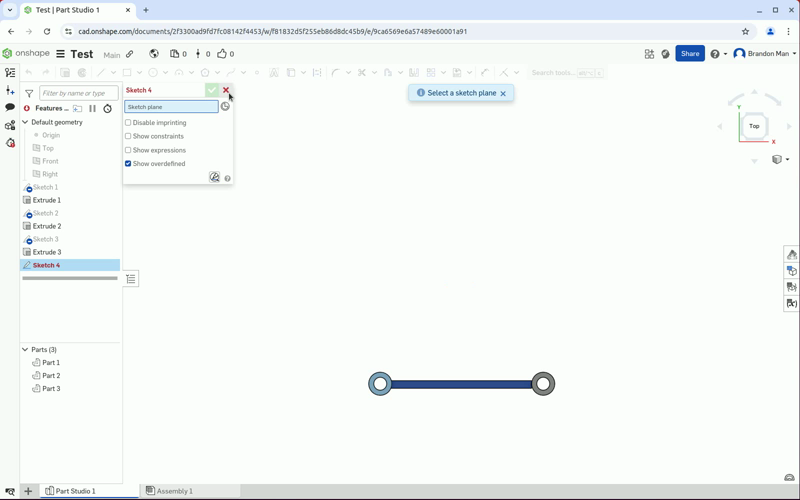
mouse_move(73, 150)
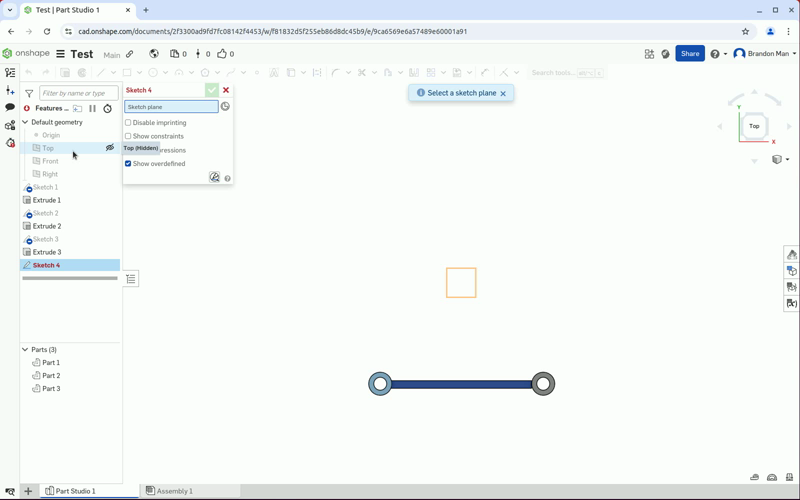
click(73, 150)
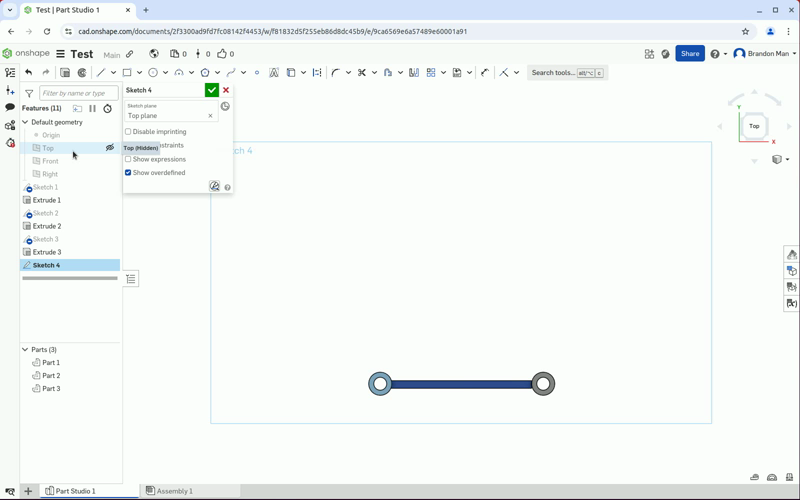
mouse_move(73, 352)
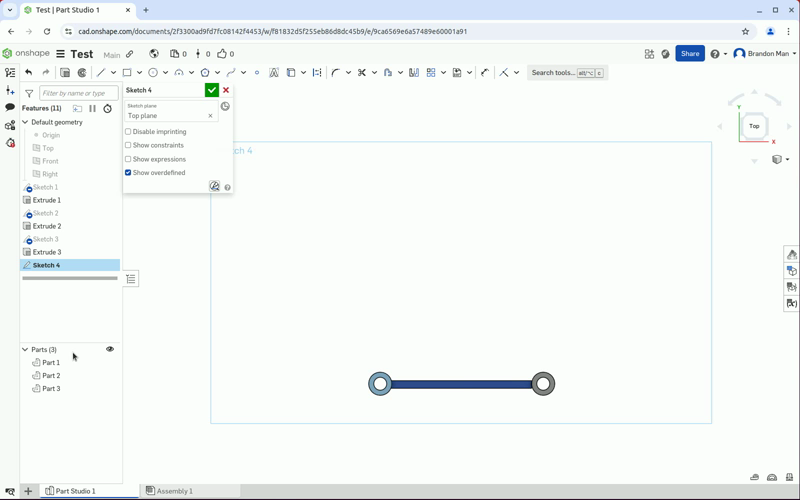
key(y)
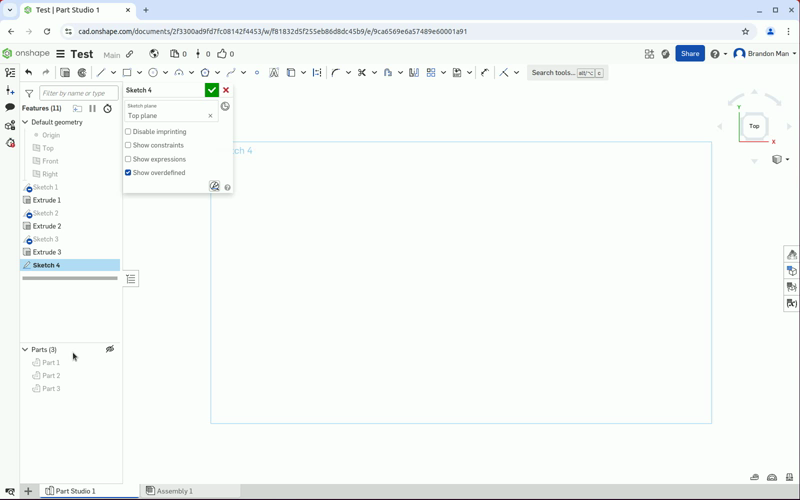
key(a)
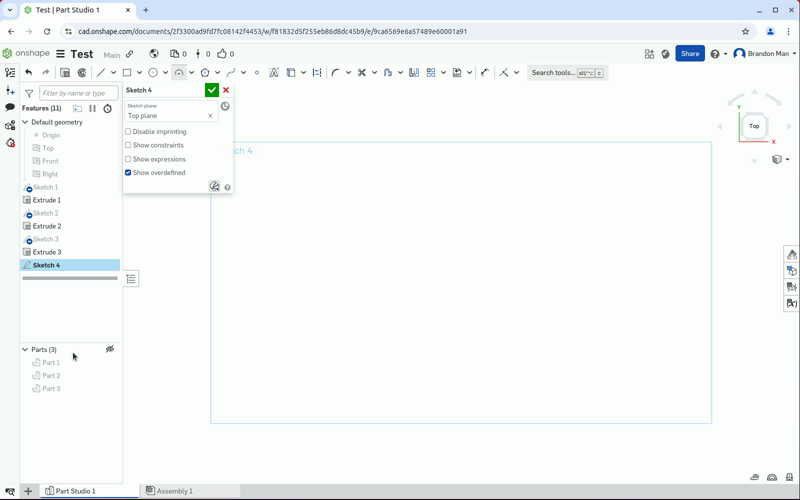
key_down(shift)
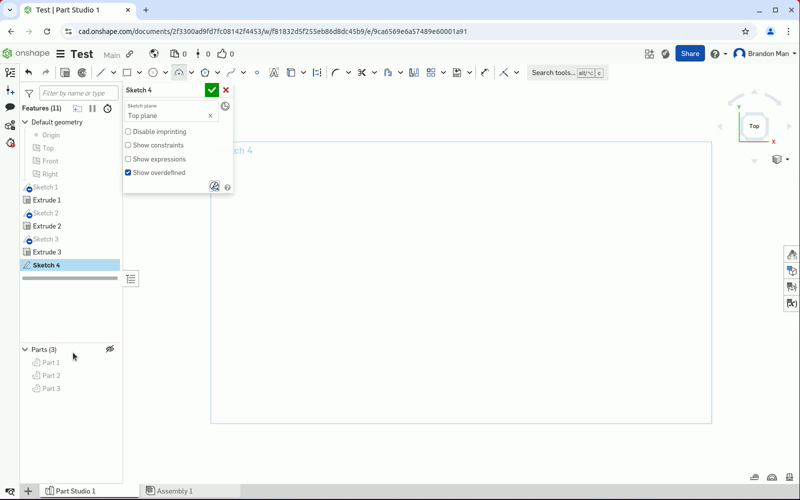
mouse_move(538, 374)
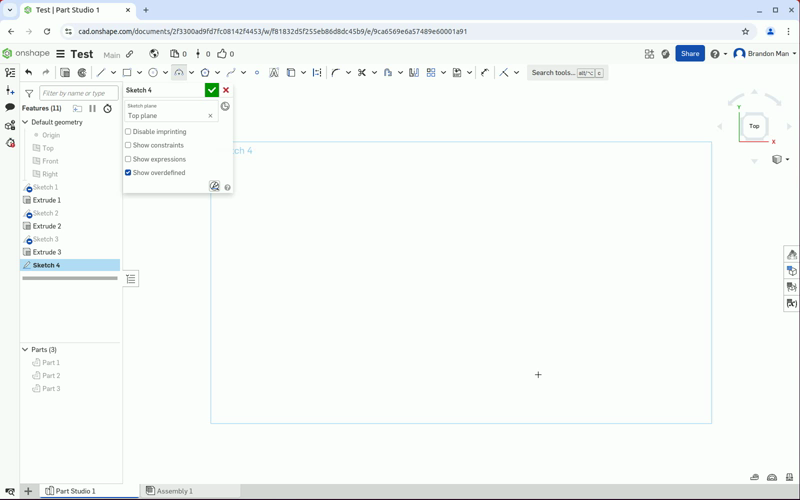
click(538, 374)
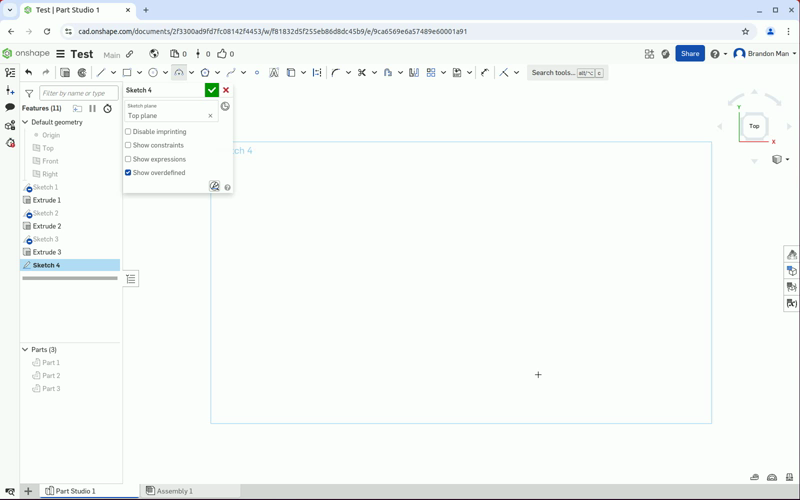
key_up(shift)
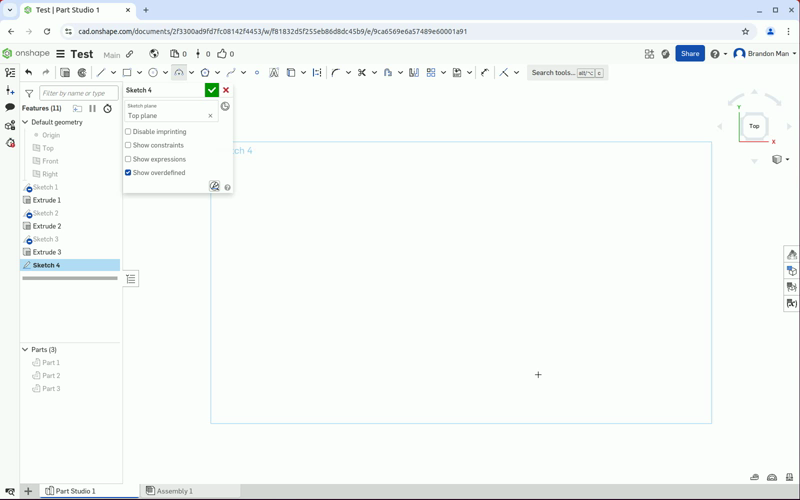
key_down(shift)
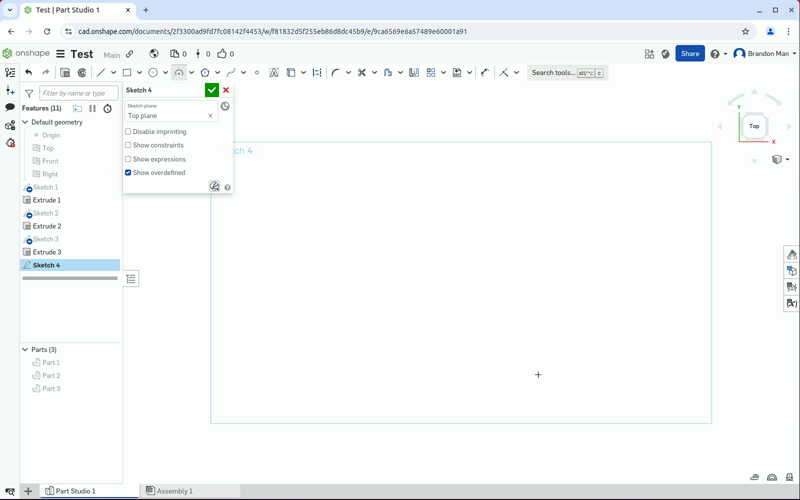
mouse_move(546, 374)
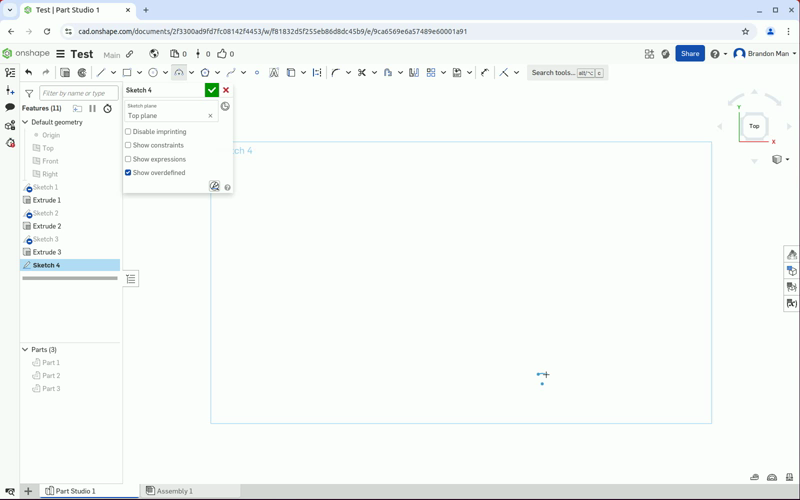
click(546, 374)
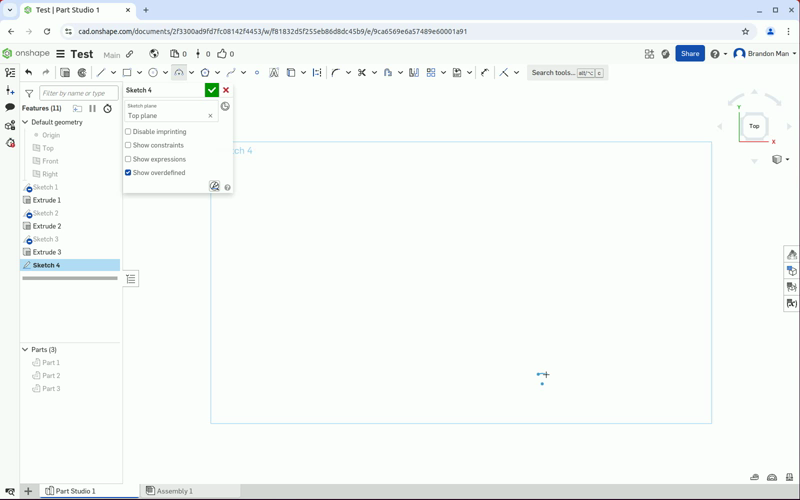
mouse_move(542, 373)
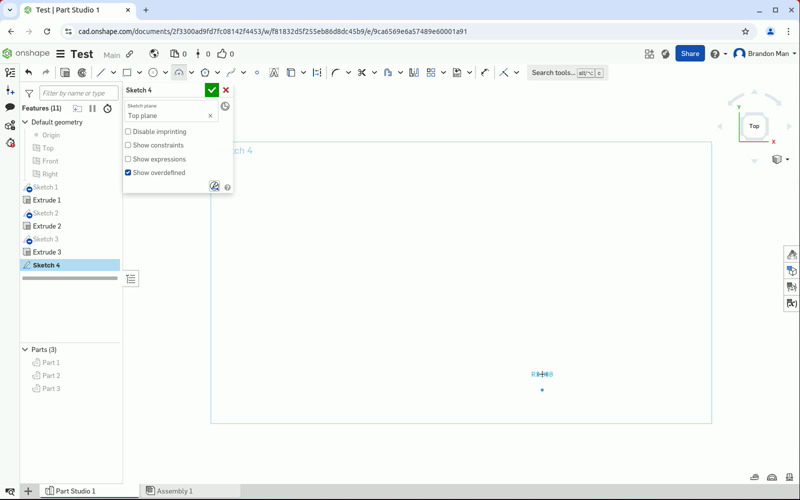
click(542, 373)
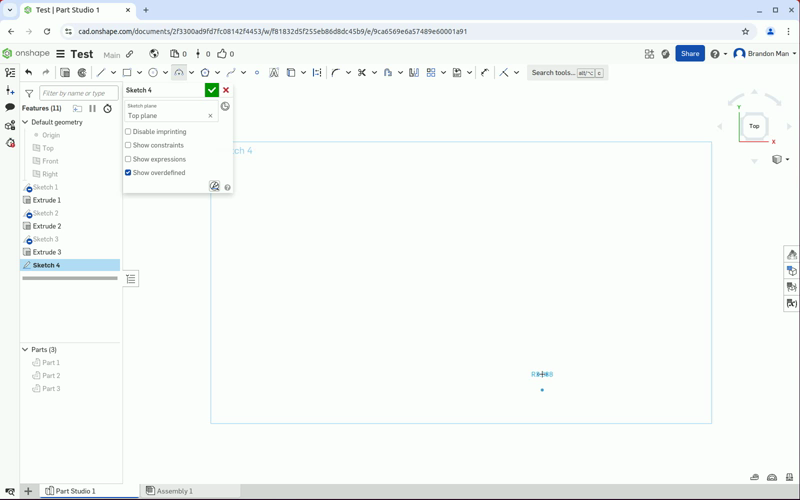
key_up(shift)
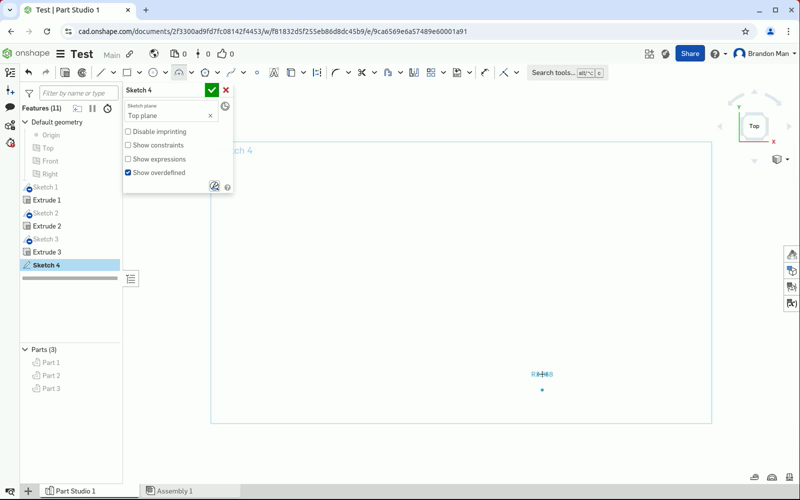
key(esc)
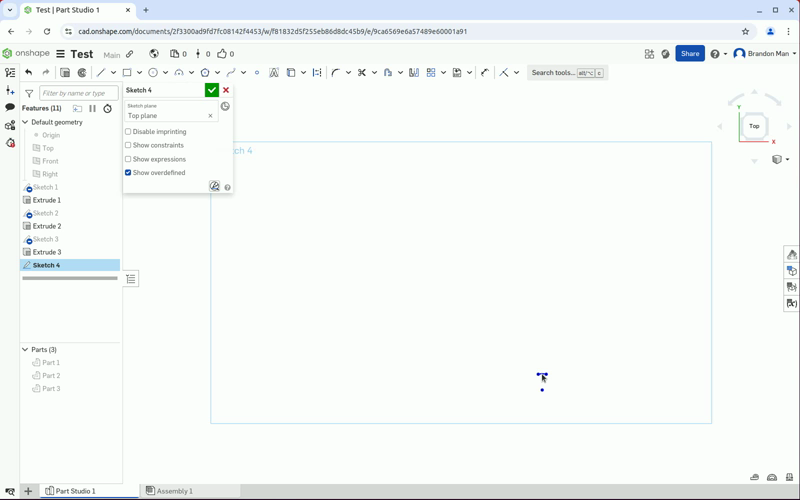
key(l)
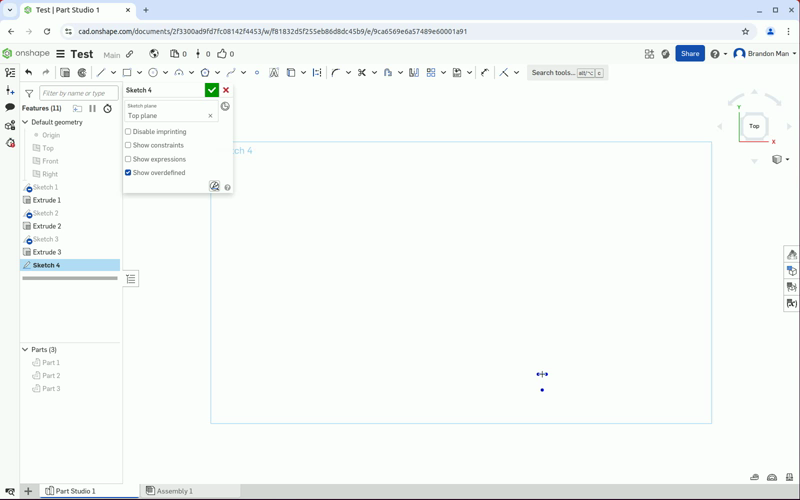
mouse_move(546, 374)
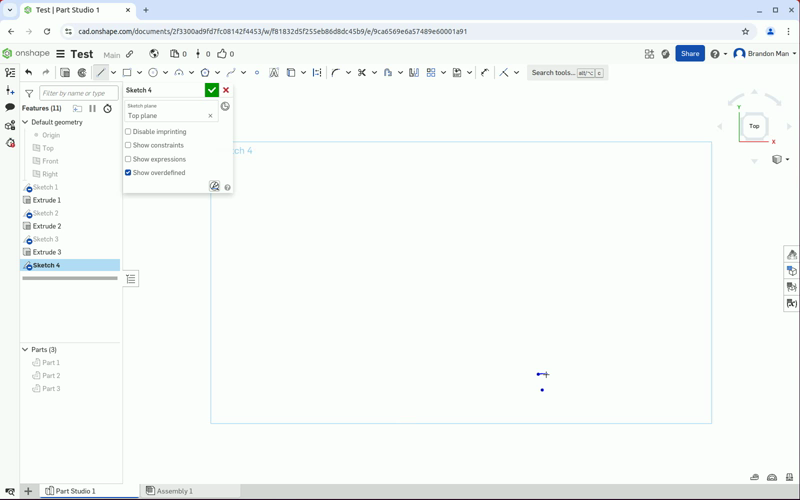
scroll(6)
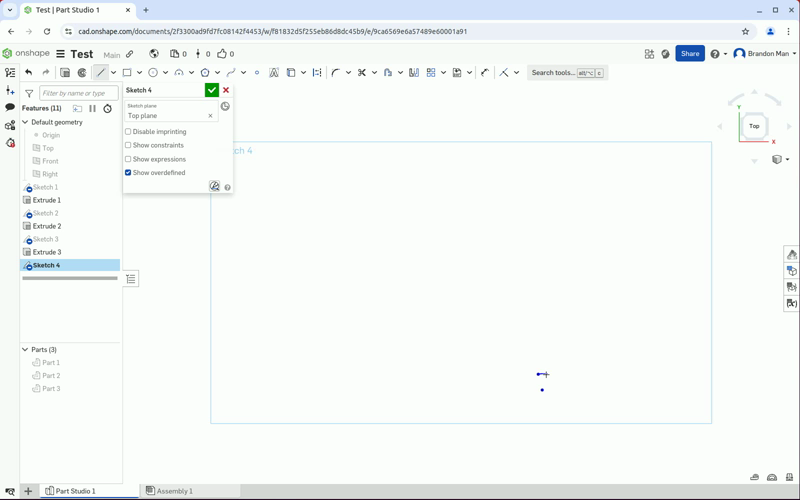
scroll(6)
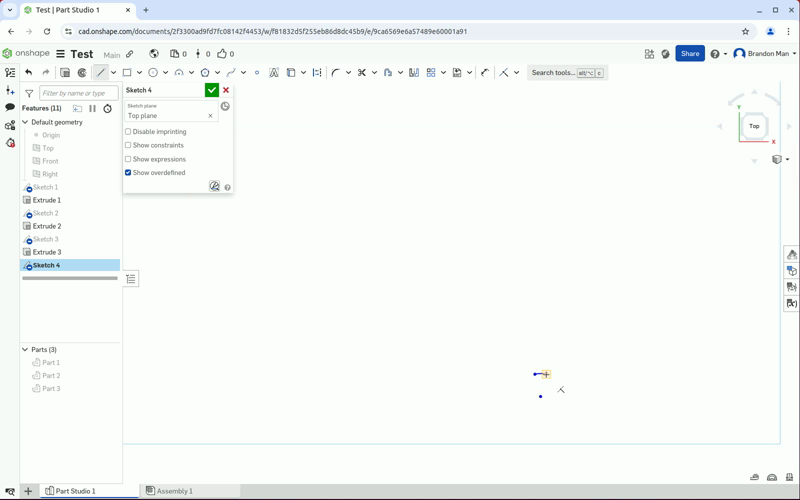
scroll(6)
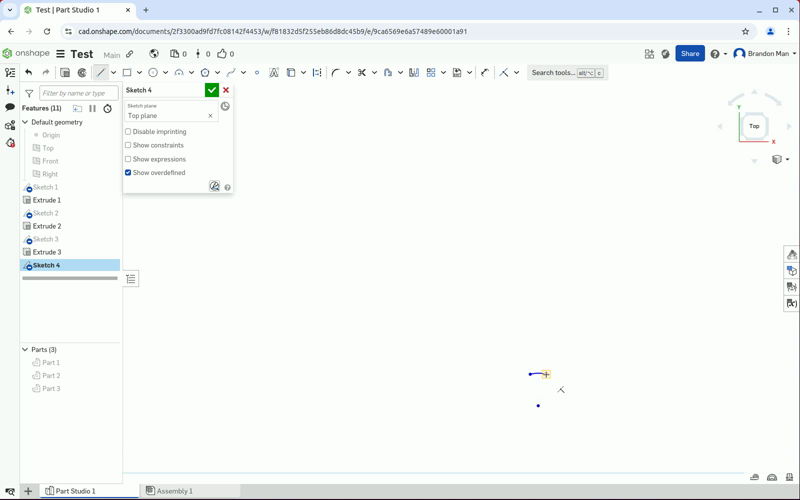
scroll(6)
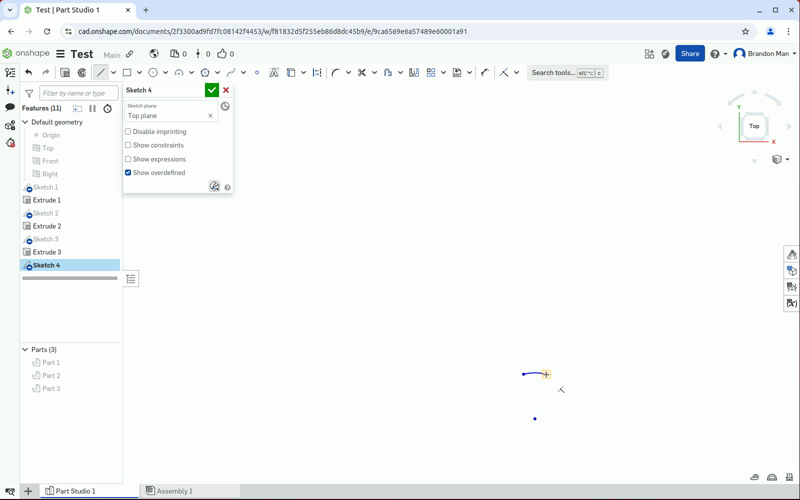
scroll(6)
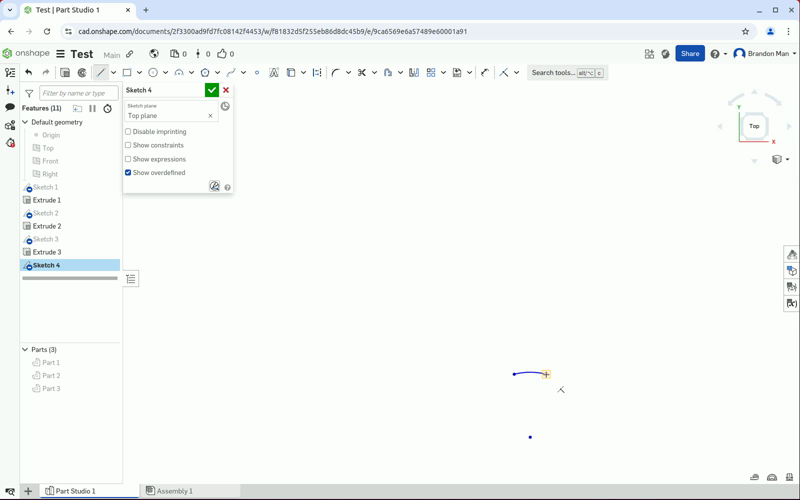
scroll(6)
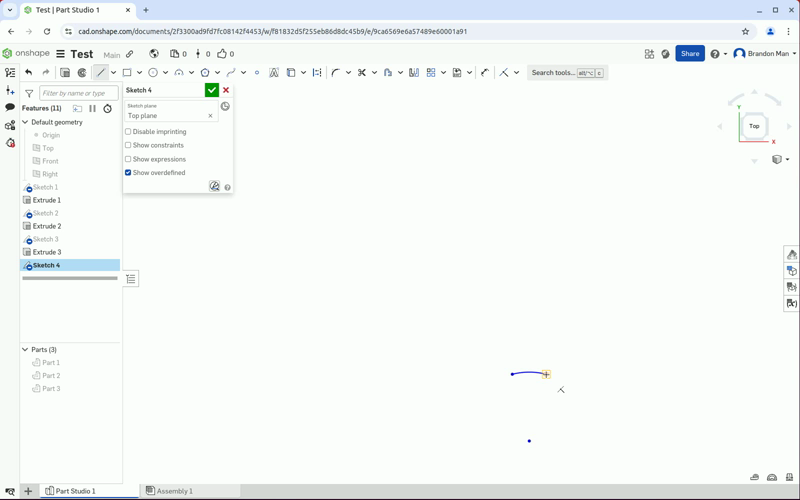
scroll(6)
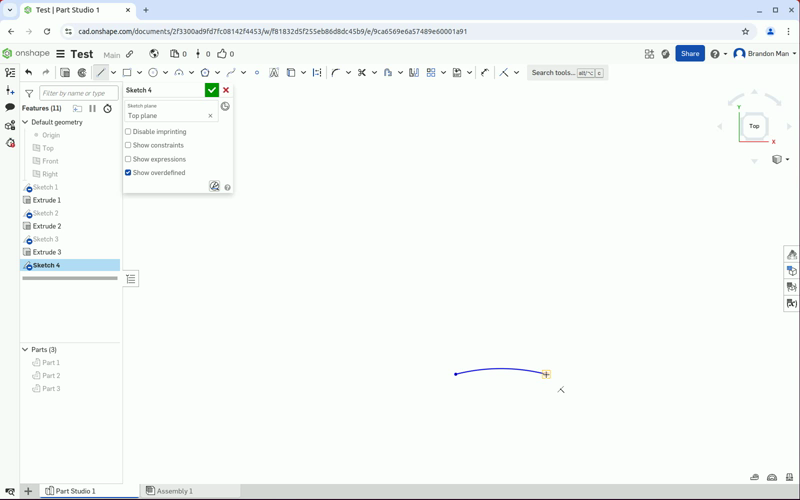
click(546, 374)
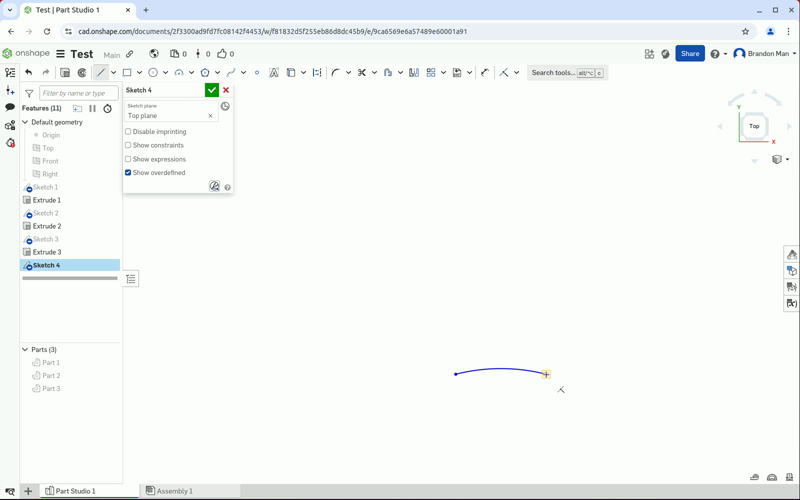
scroll(-6)
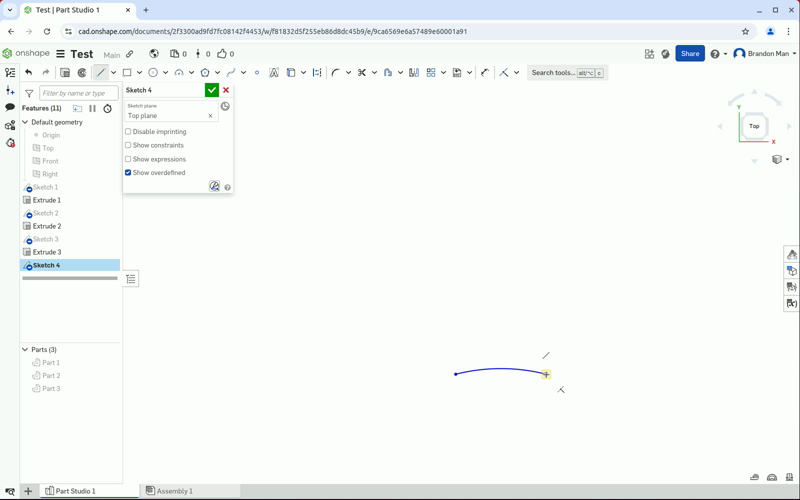
scroll(-6)
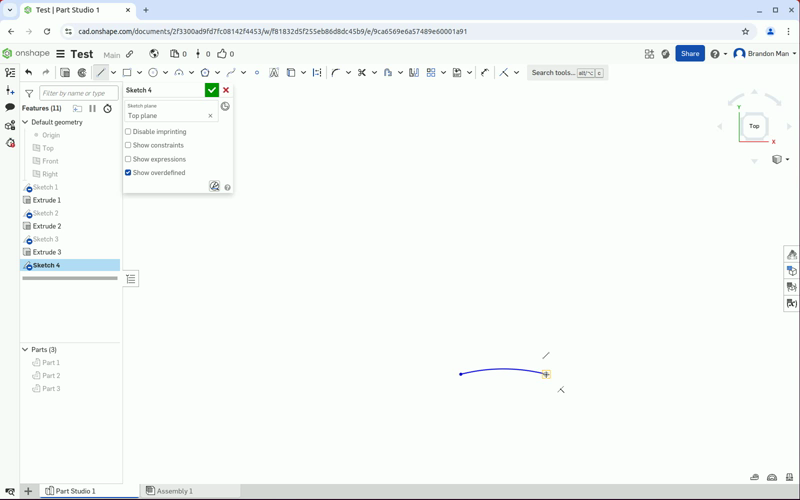
scroll(-6)
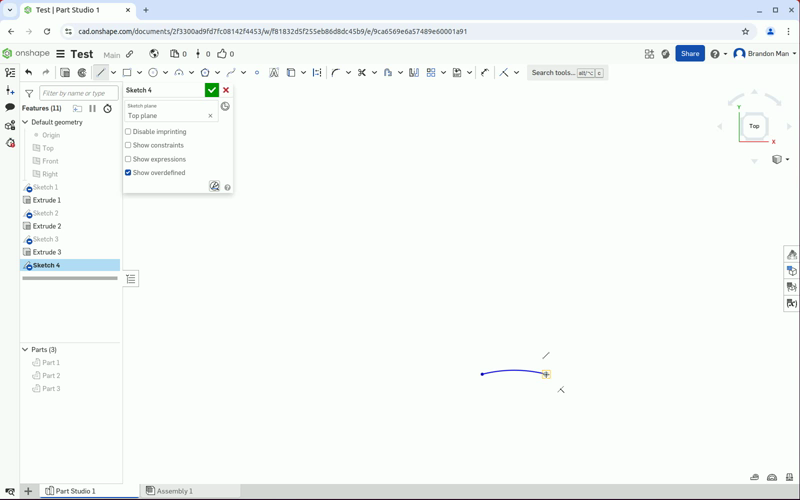
scroll(-6)
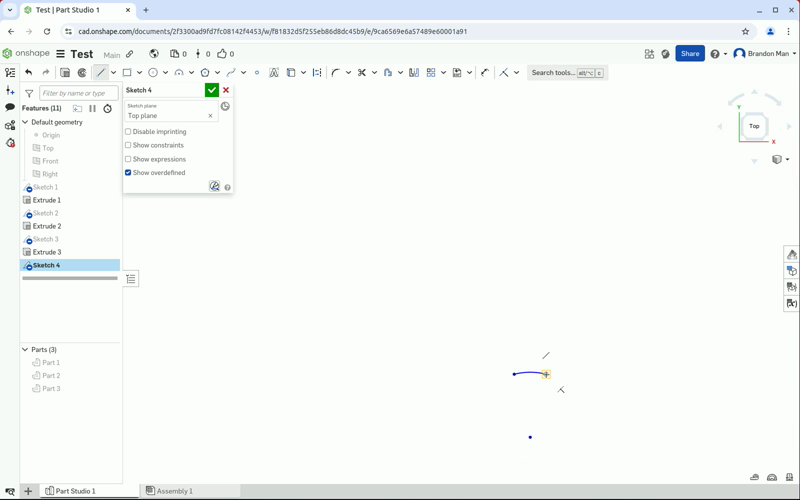
scroll(-6)
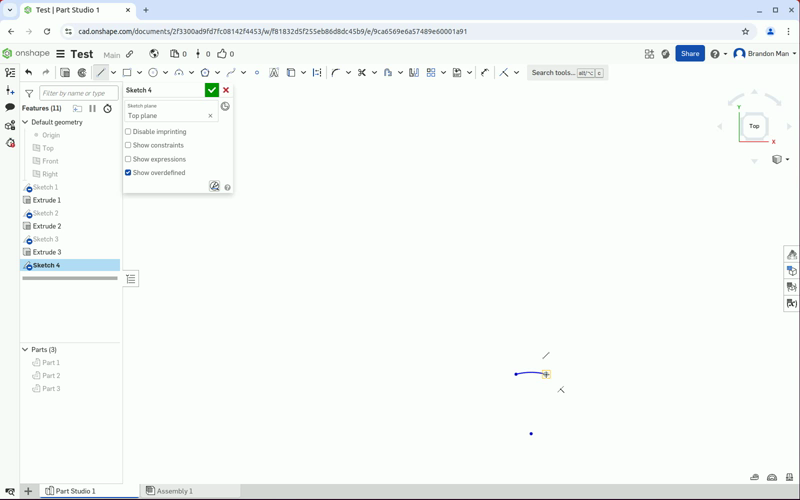
scroll(-6)
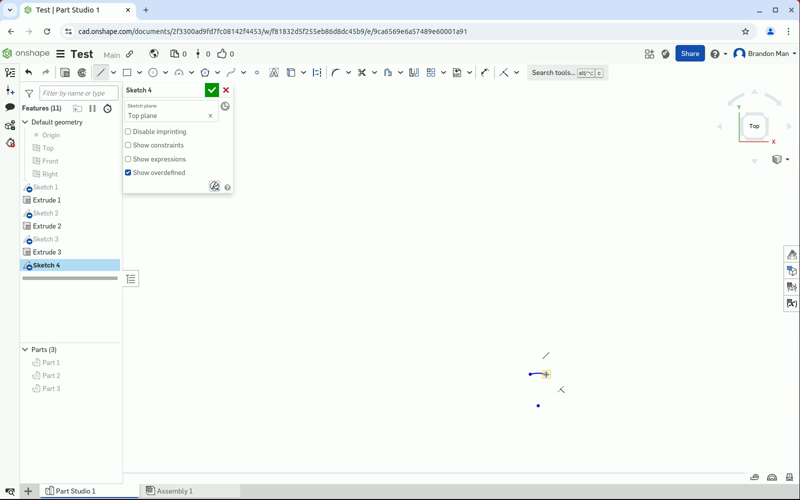
scroll(-6)
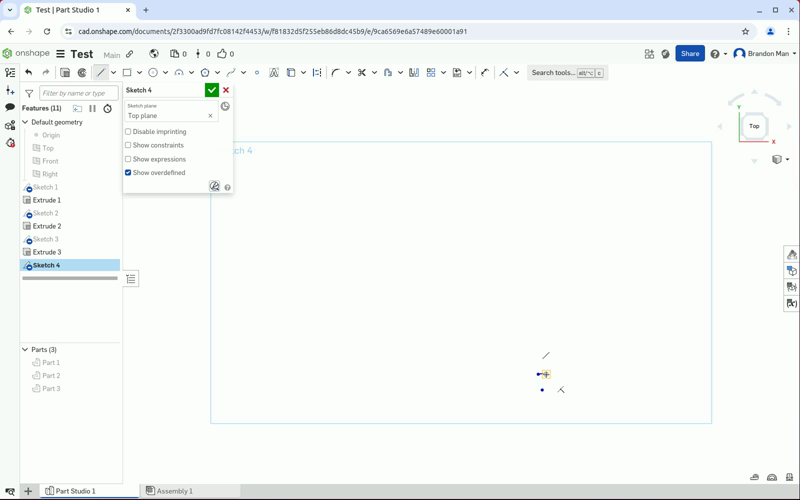
key_down(shift)
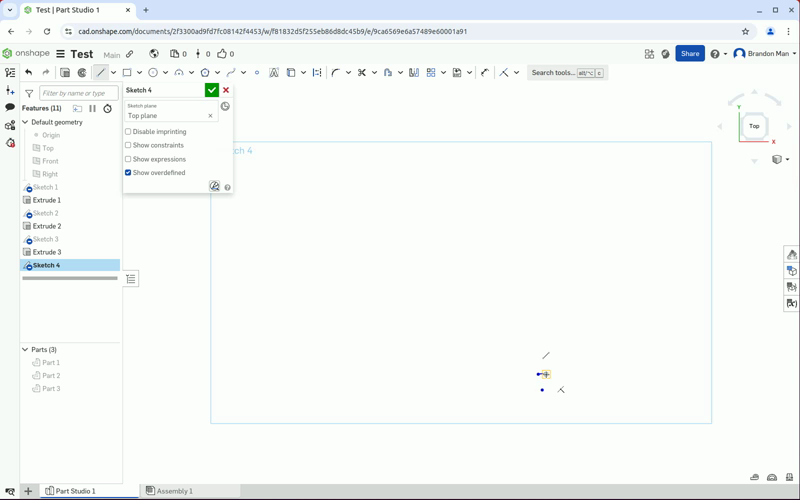
mouse_move(546, 310)
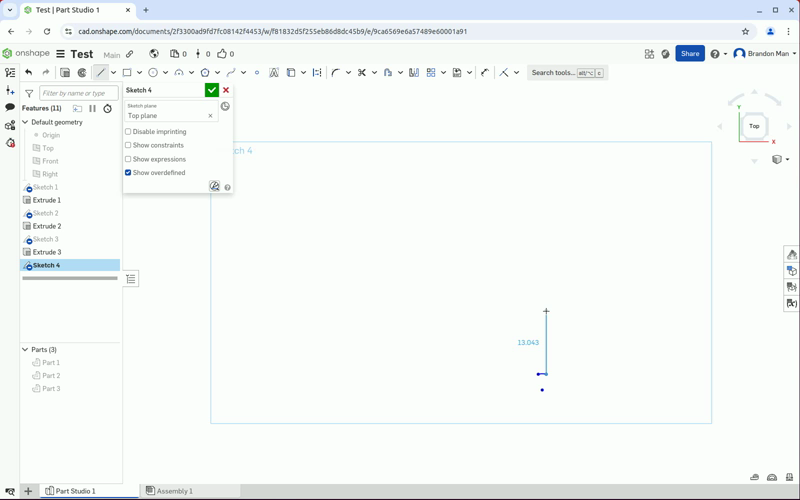
click(546, 310)
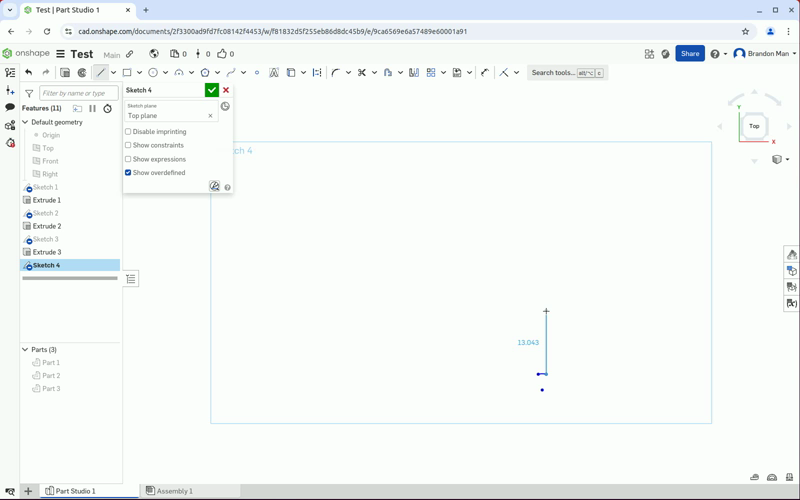
key_up(shift)
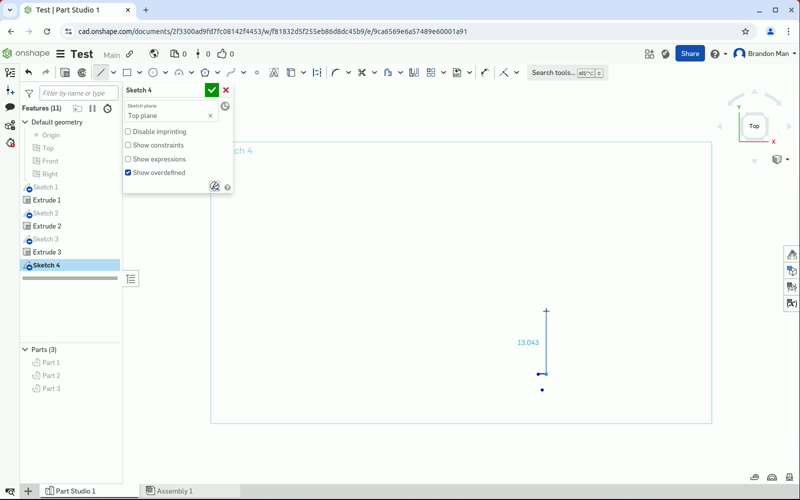
key(esc)
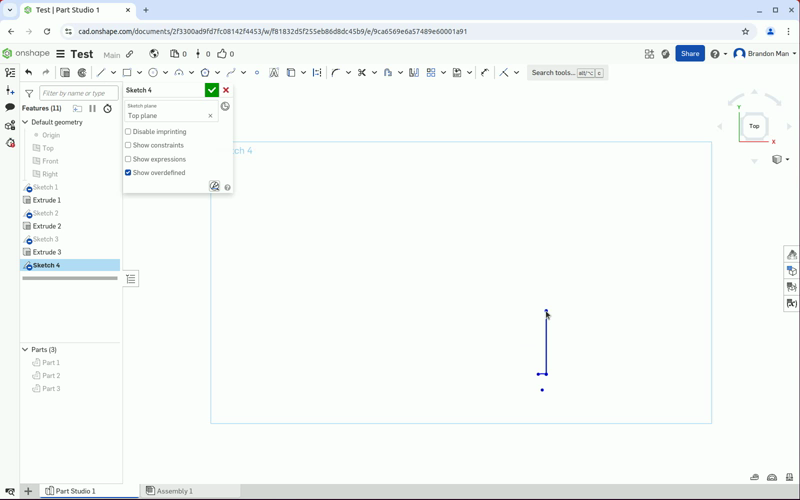
key(a)
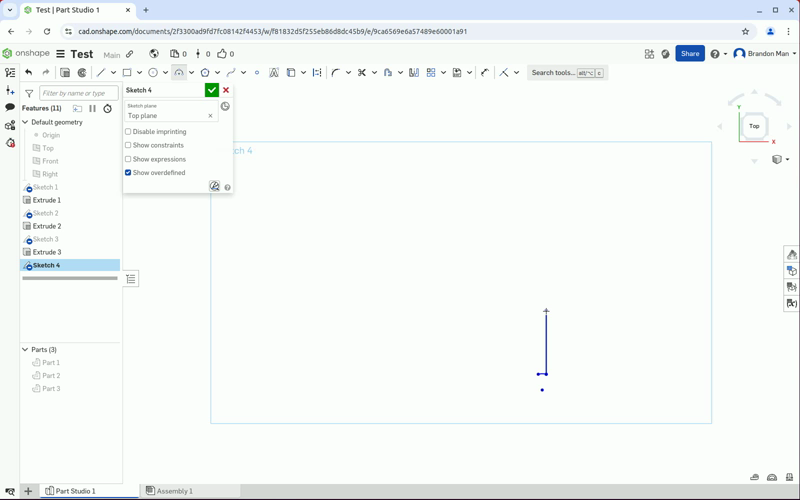
mouse_move(546, 310)
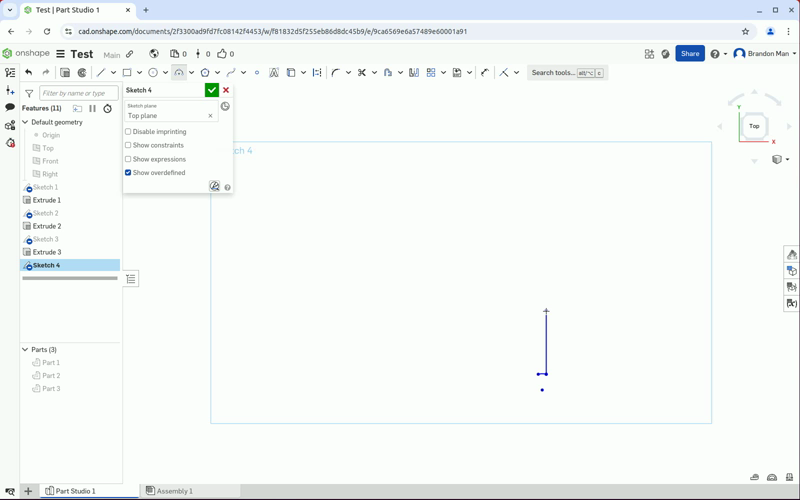
click(546, 310)
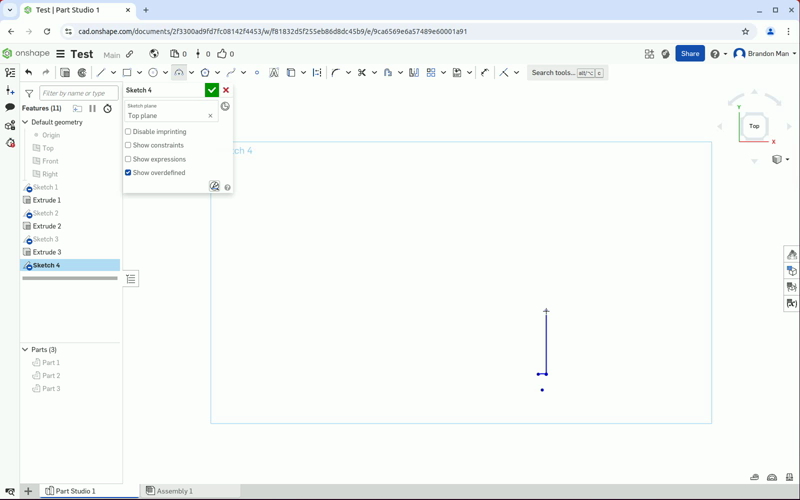
key_down(shift)
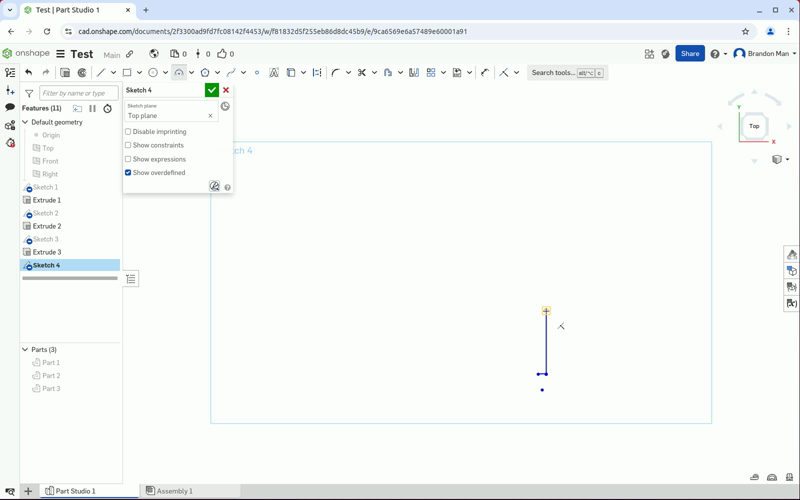
mouse_move(538, 310)
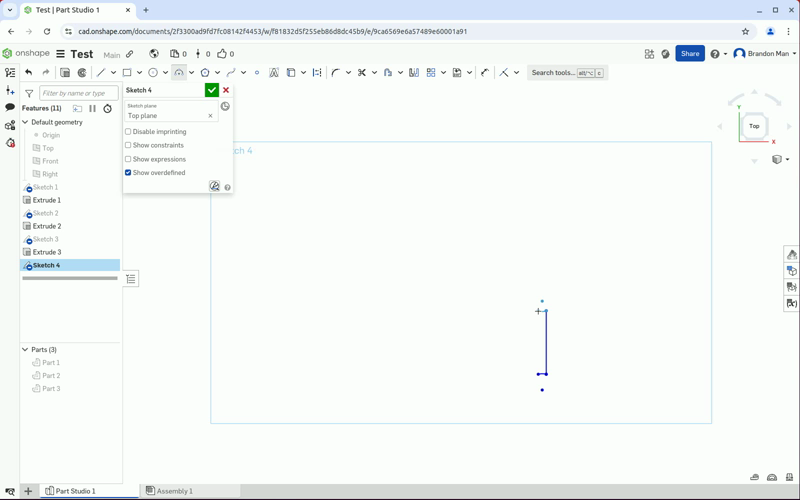
click(538, 310)
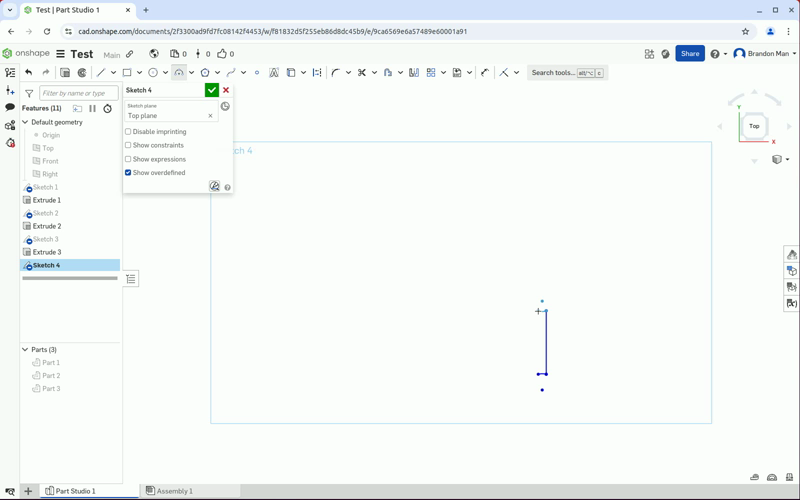
mouse_move(542, 312)
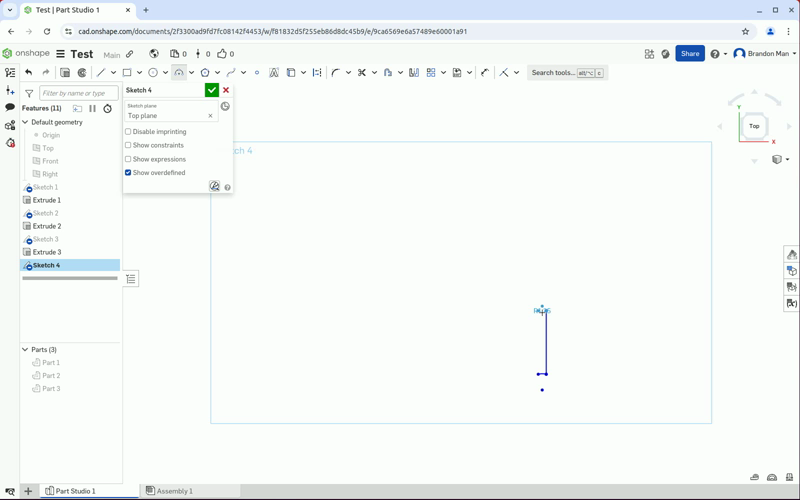
scroll(6)
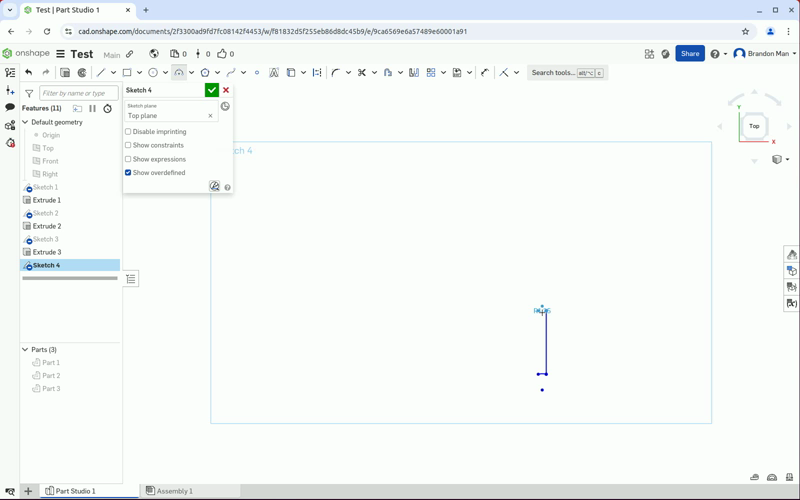
scroll(6)
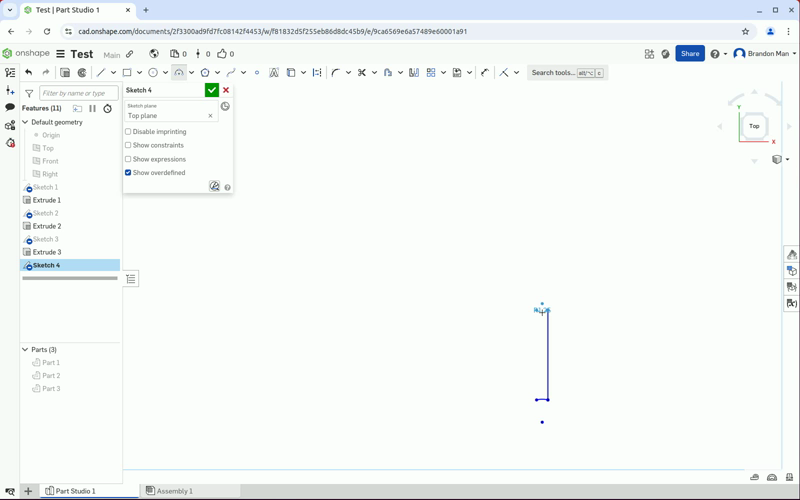
scroll(6)
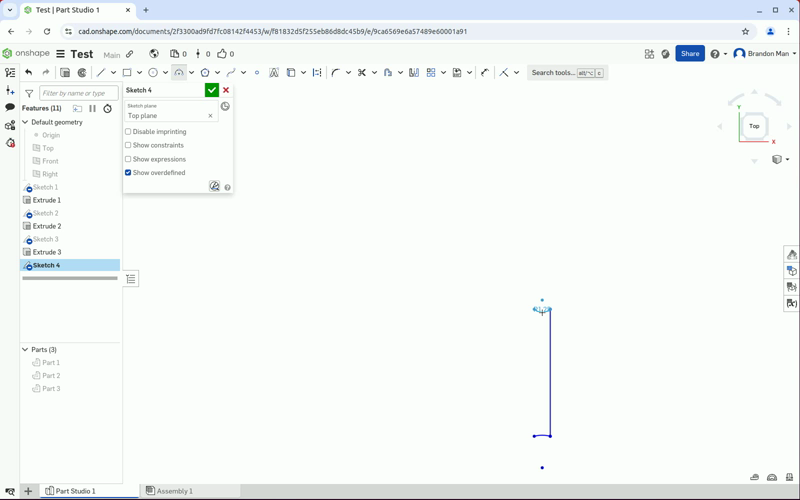
scroll(6)
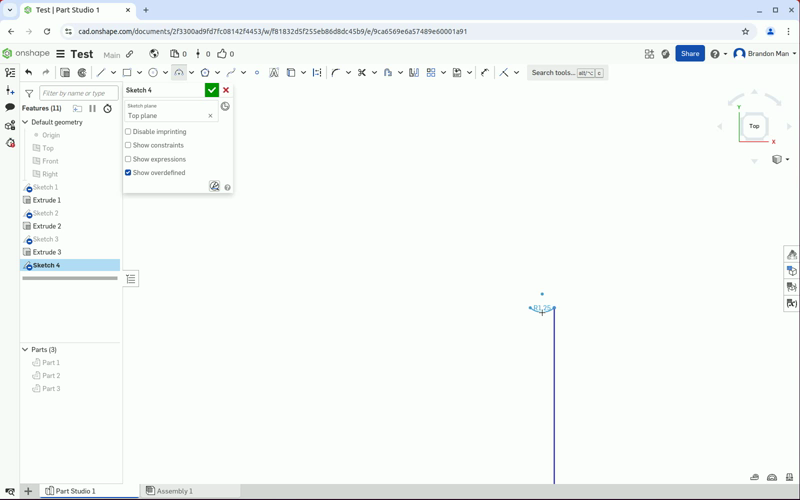
scroll(6)
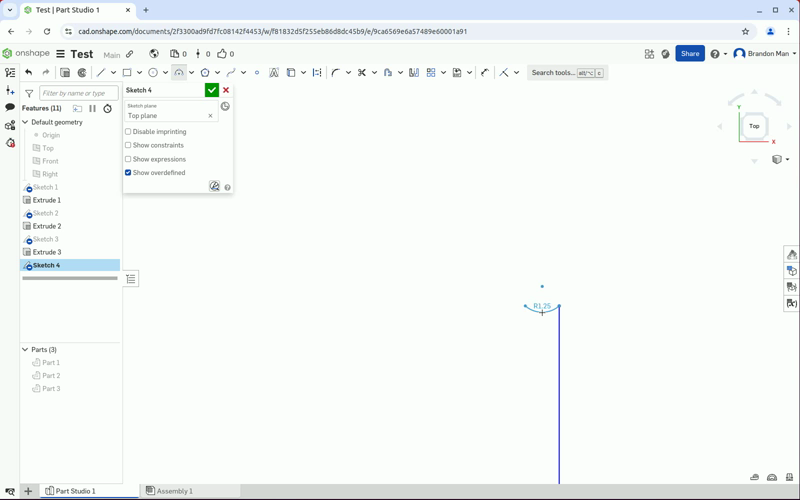
scroll(6)
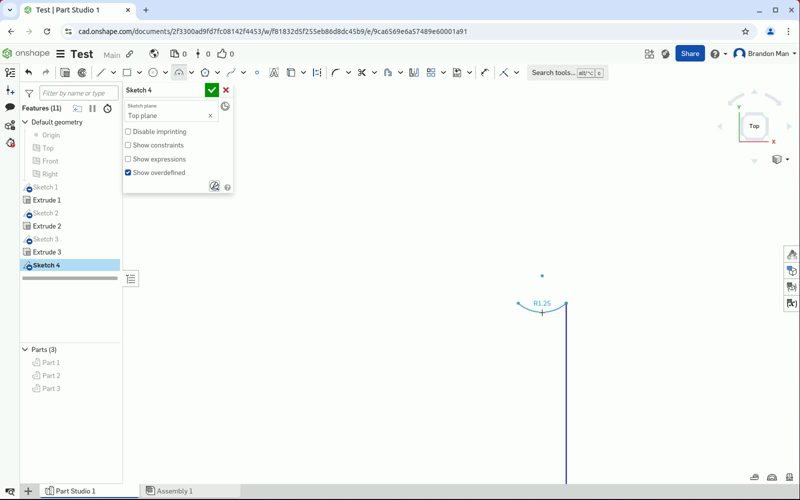
scroll(6)
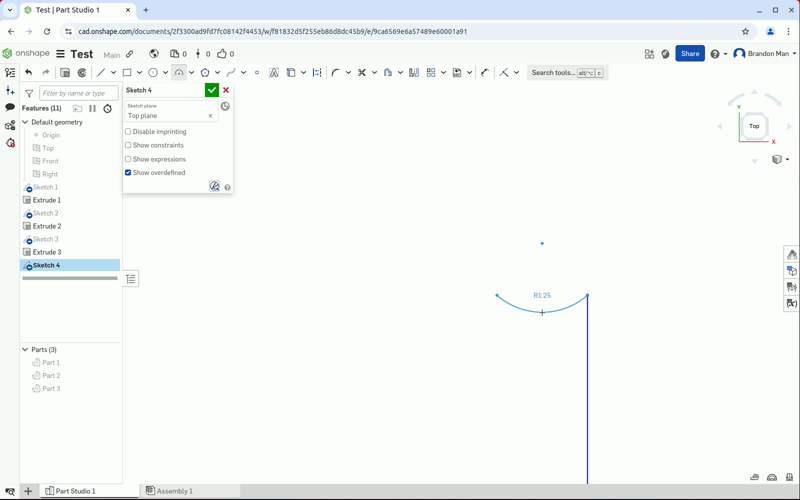
click(542, 312)
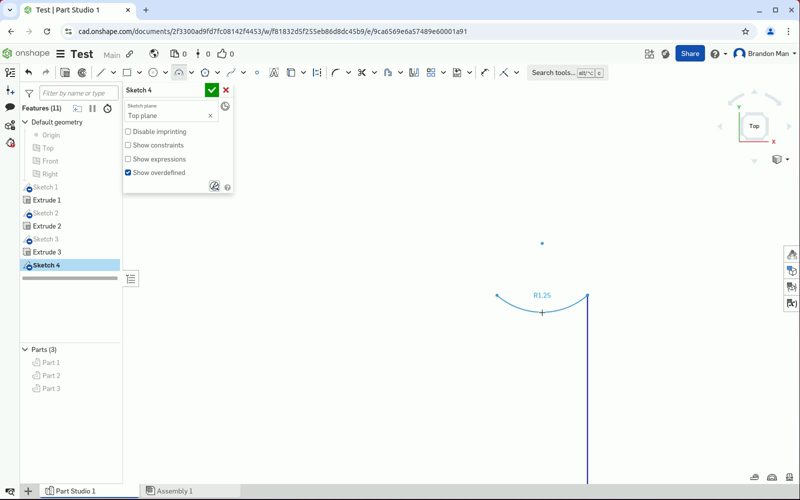
scroll(-6)
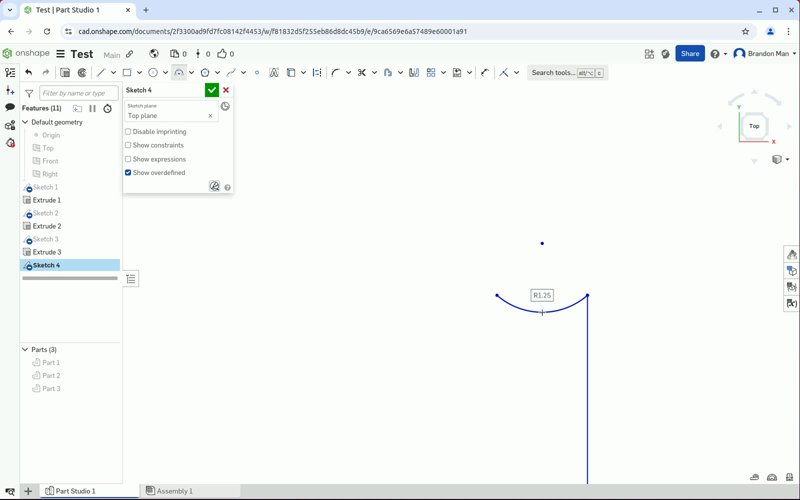
scroll(-6)
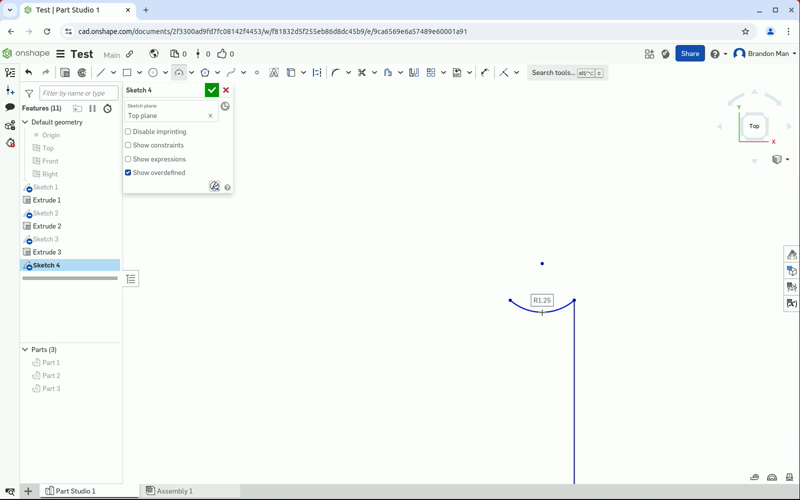
scroll(-6)
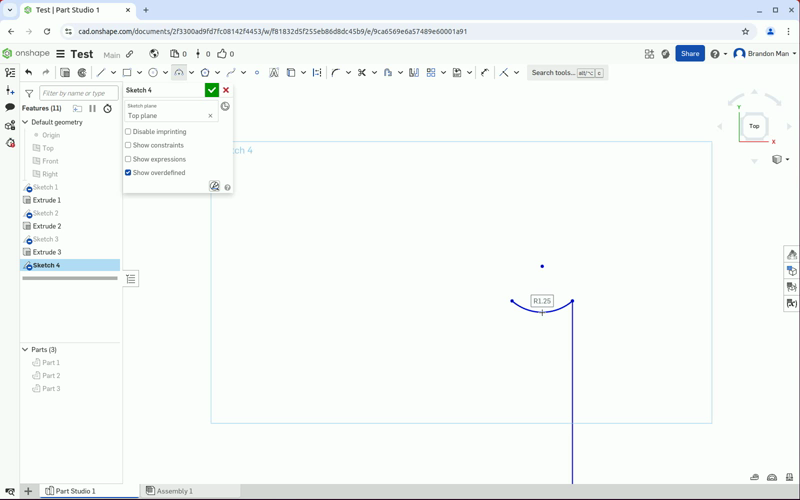
scroll(-6)
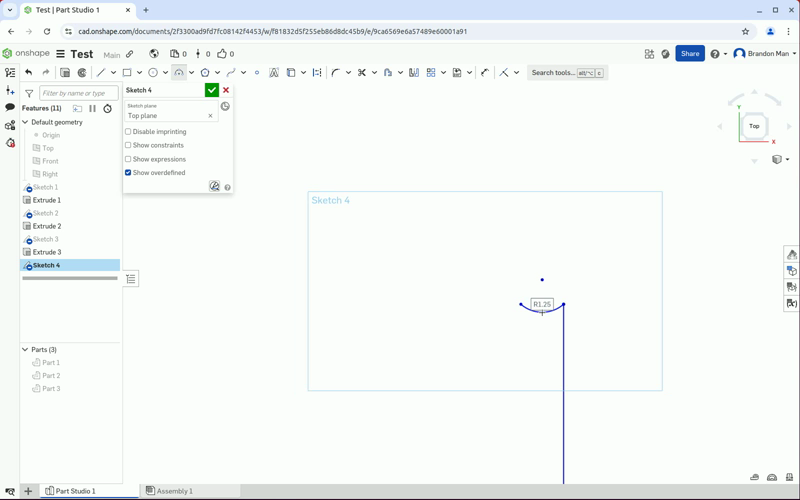
scroll(-6)
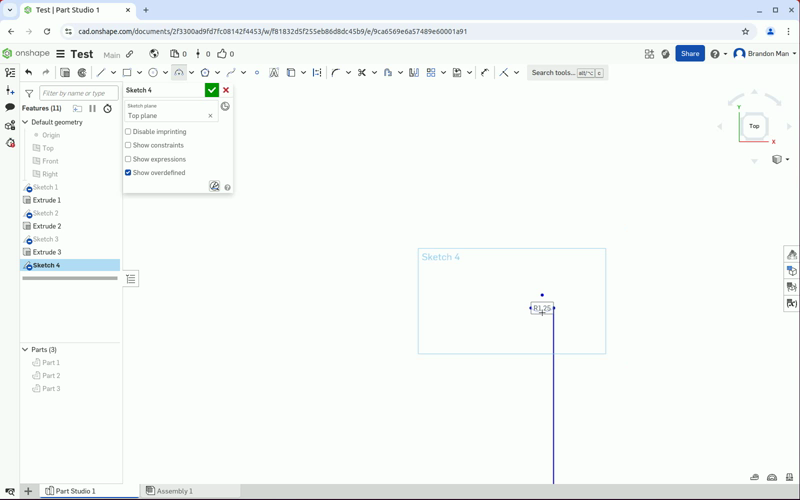
scroll(-6)
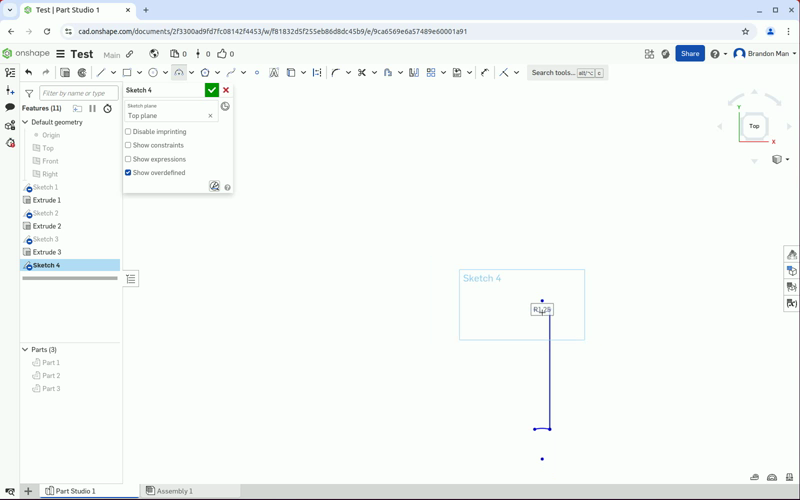
scroll(-6)
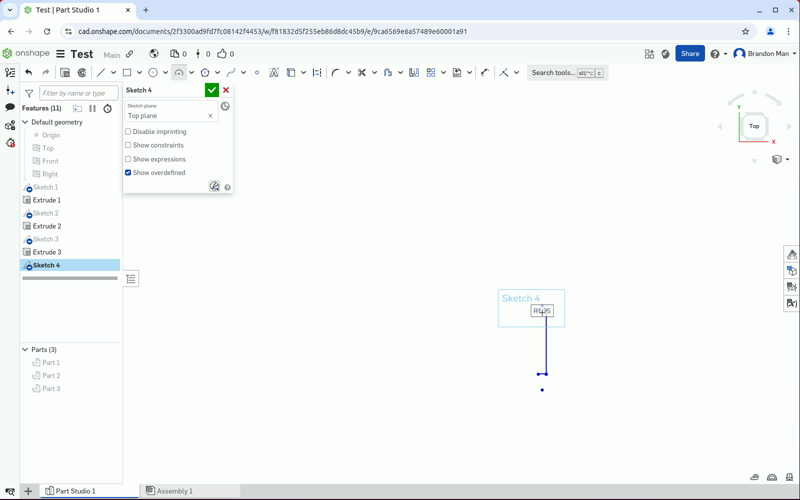
key_up(shift)
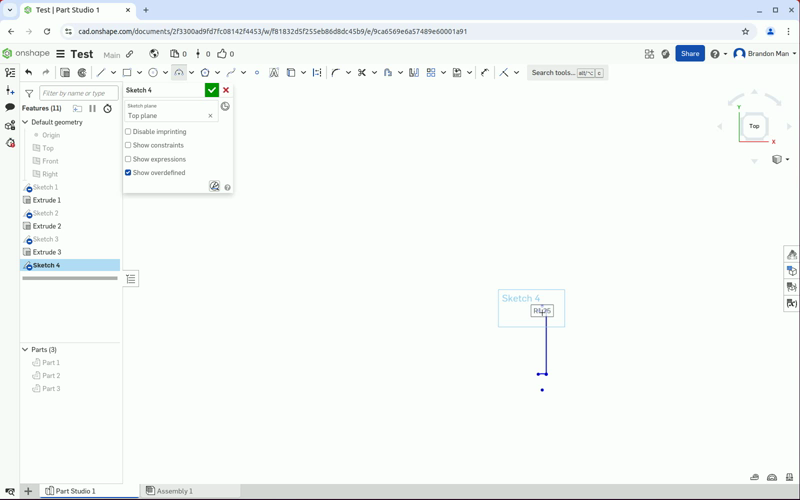
key(esc)
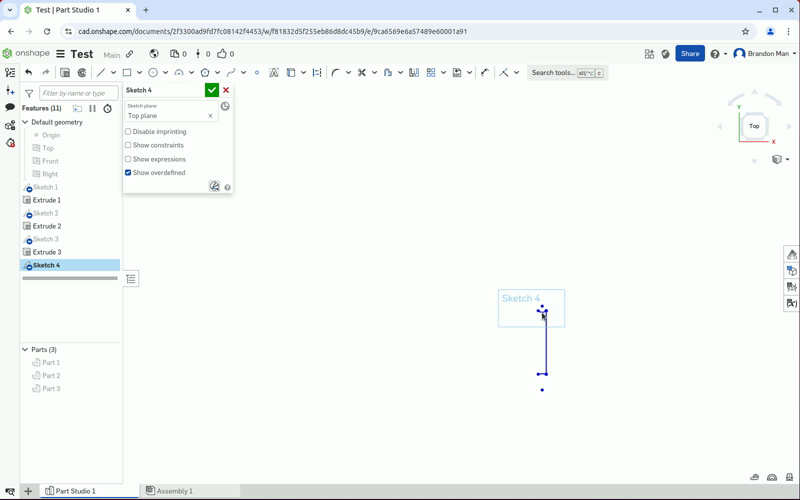
key(l)
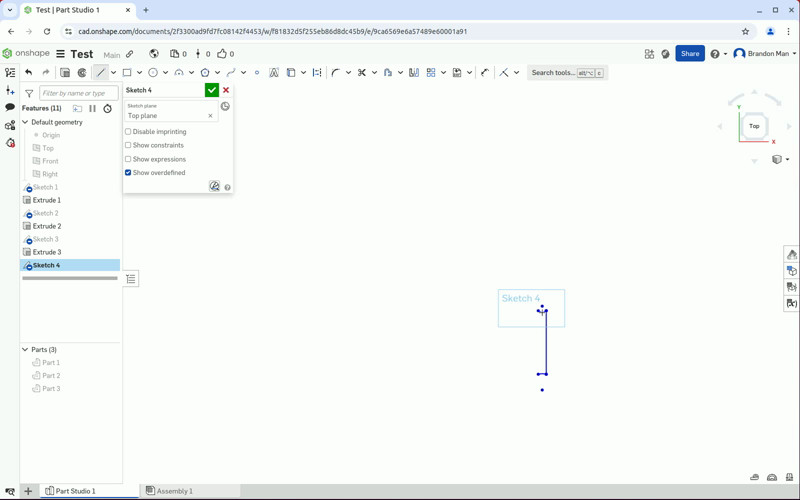
mouse_move(538, 310)
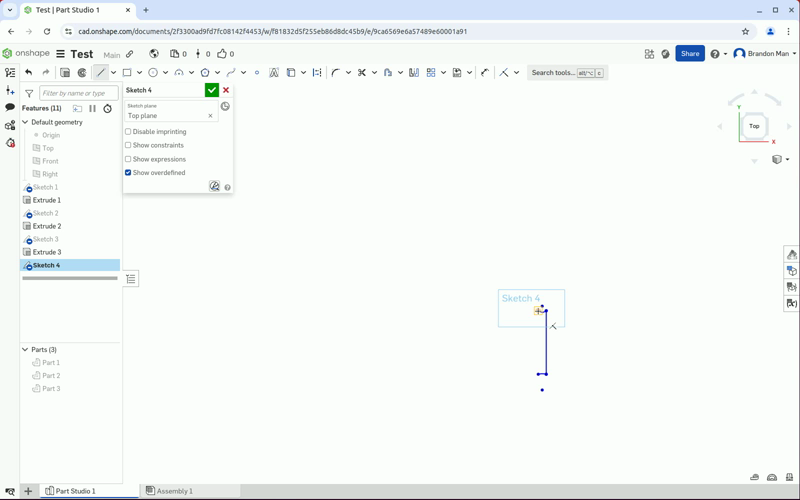
scroll(6)
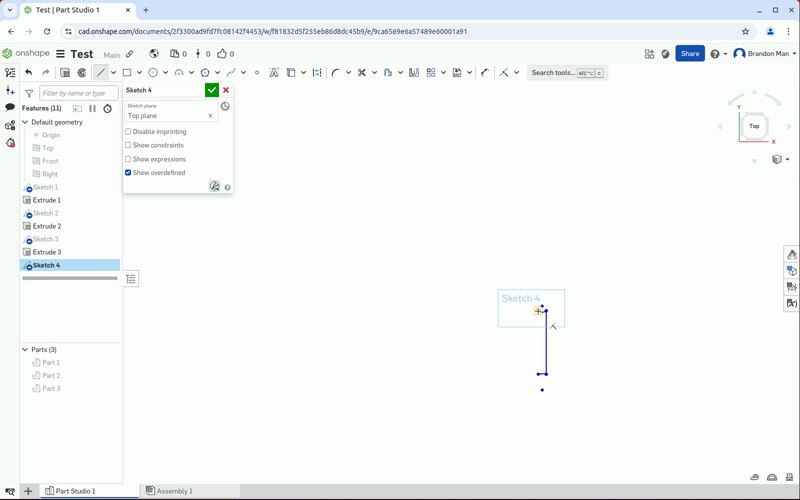
scroll(6)
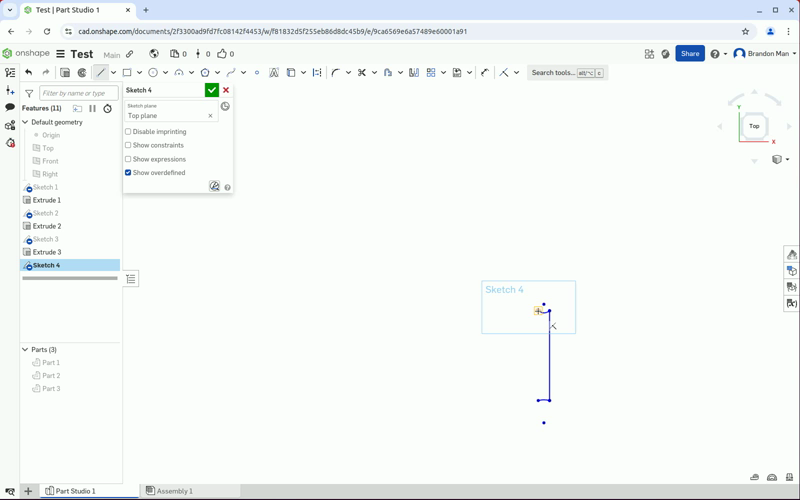
scroll(6)
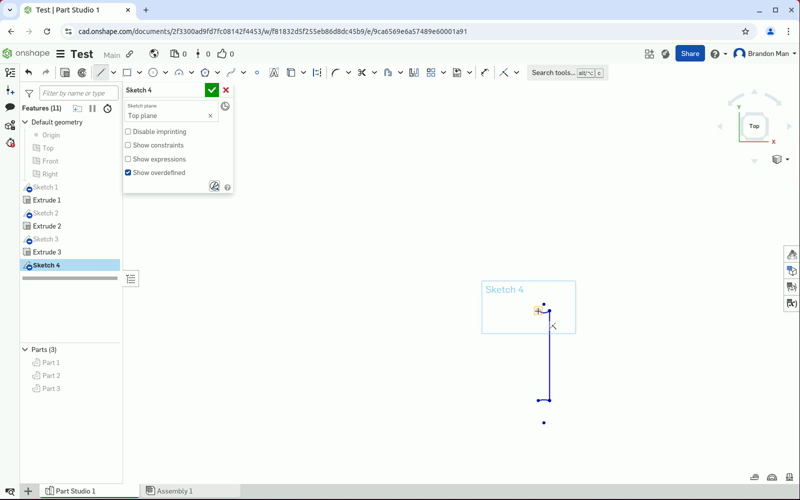
scroll(6)
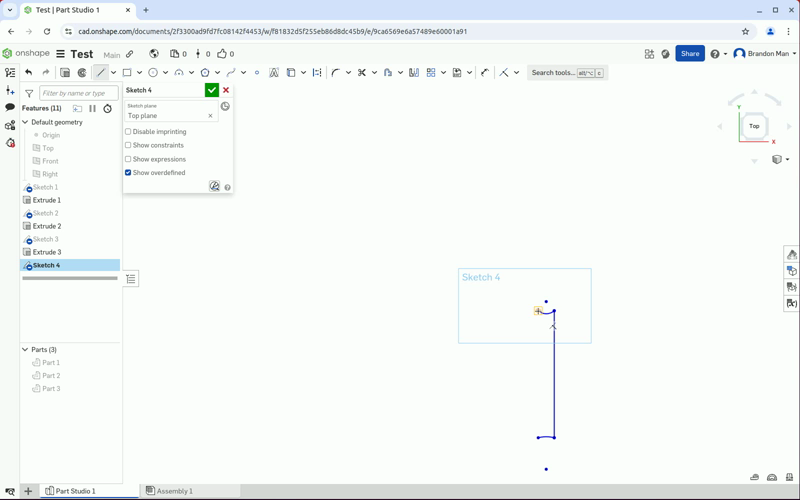
scroll(6)
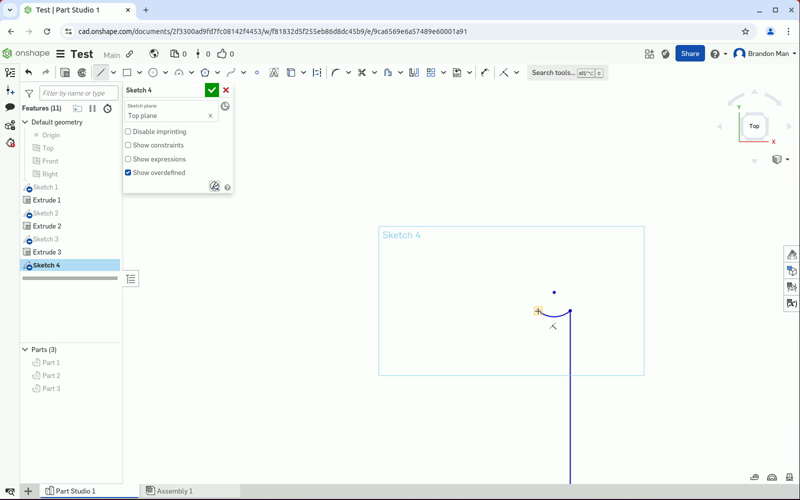
scroll(6)
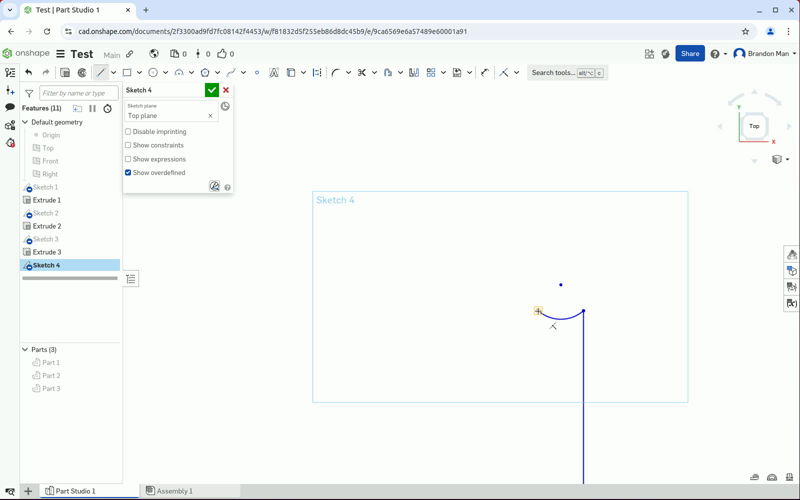
scroll(6)
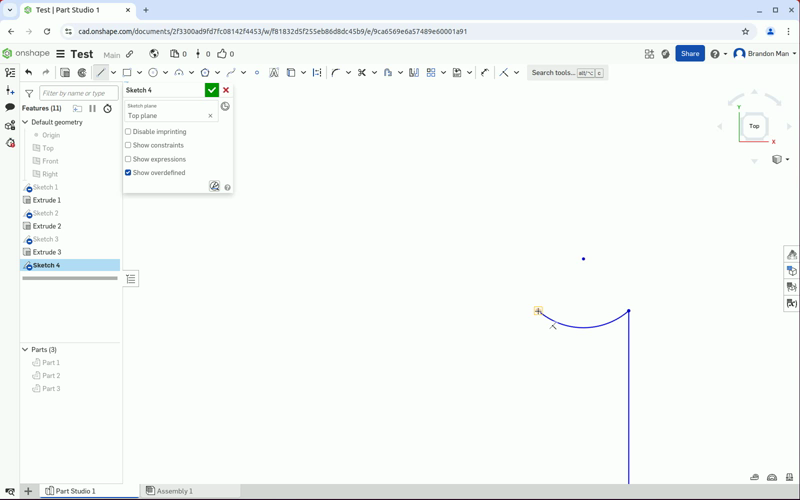
click(538, 310)
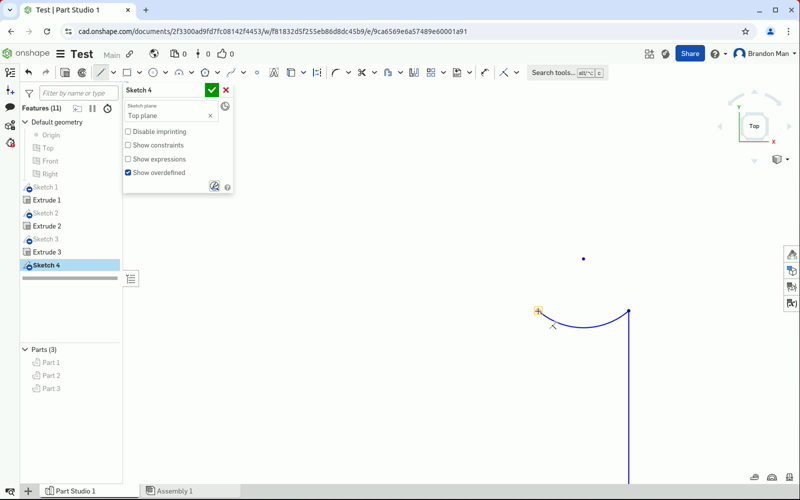
scroll(-6)
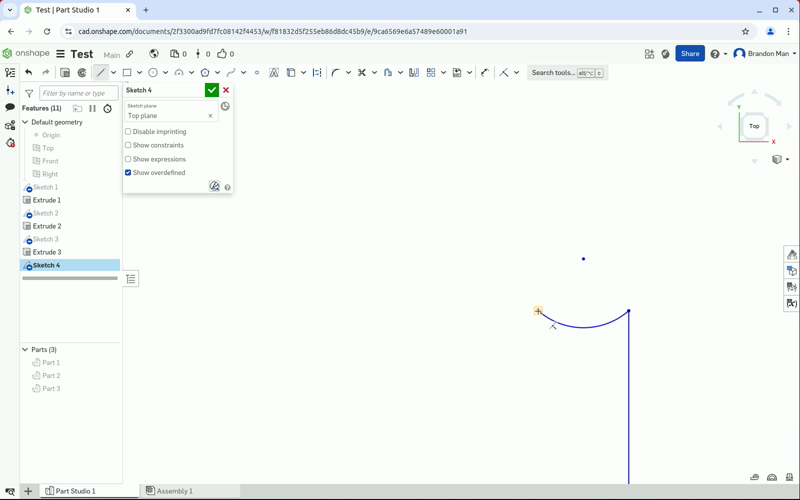
scroll(-6)
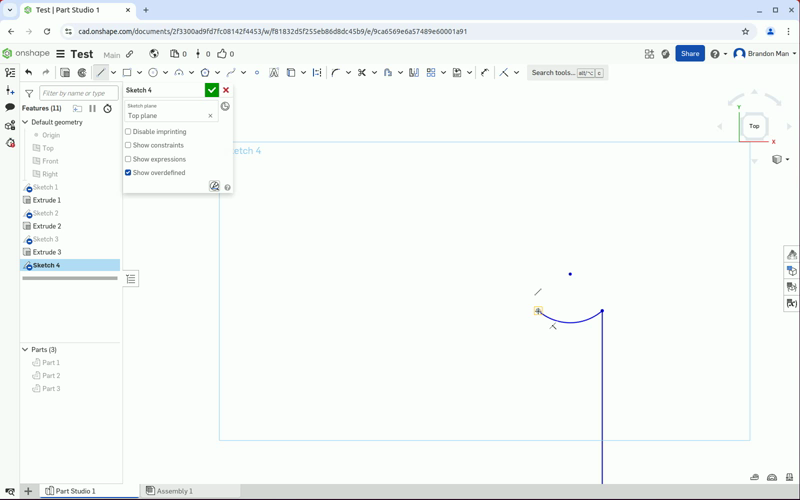
scroll(-6)
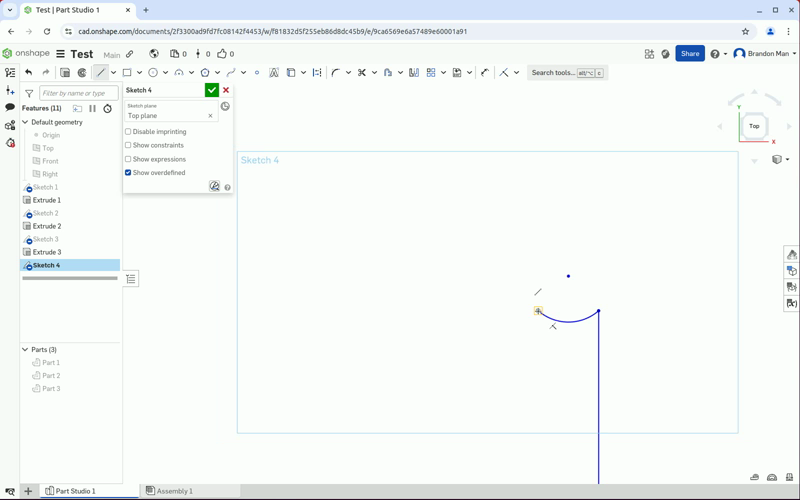
scroll(-6)
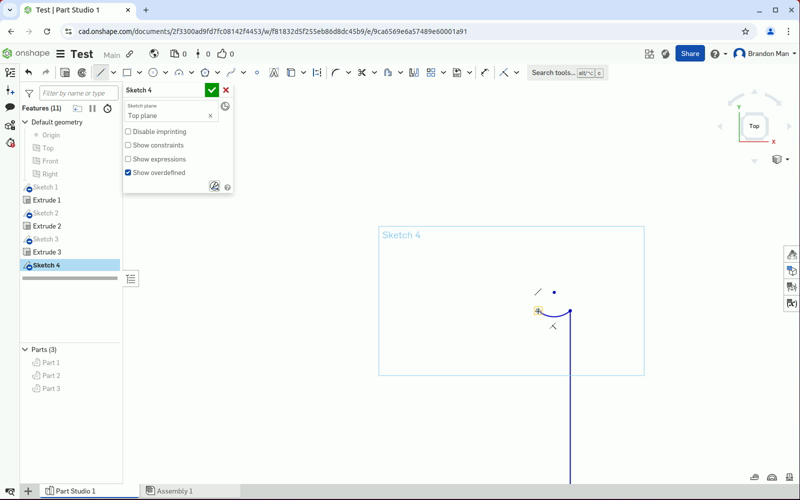
scroll(-6)
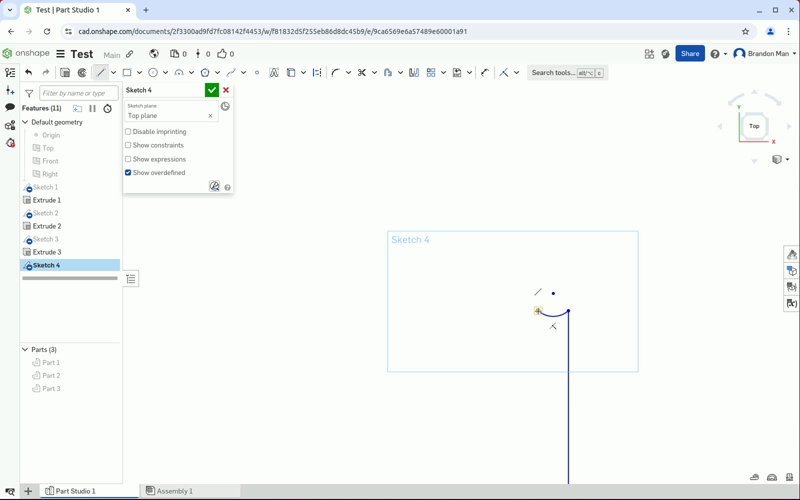
scroll(-6)
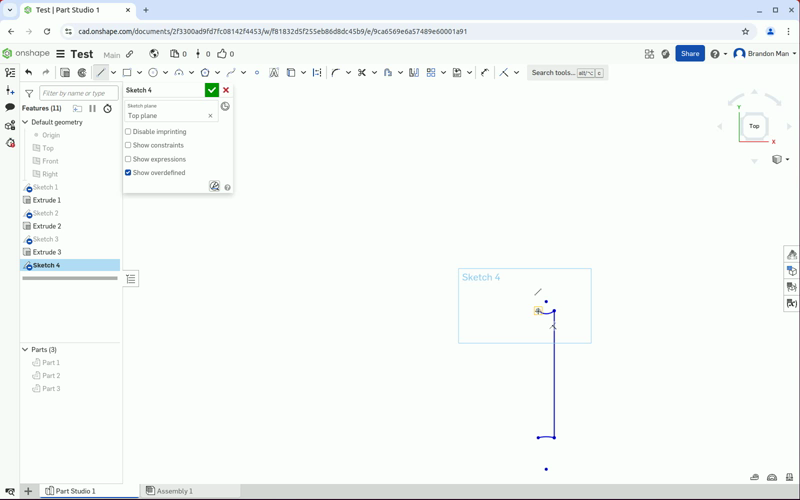
scroll(-6)
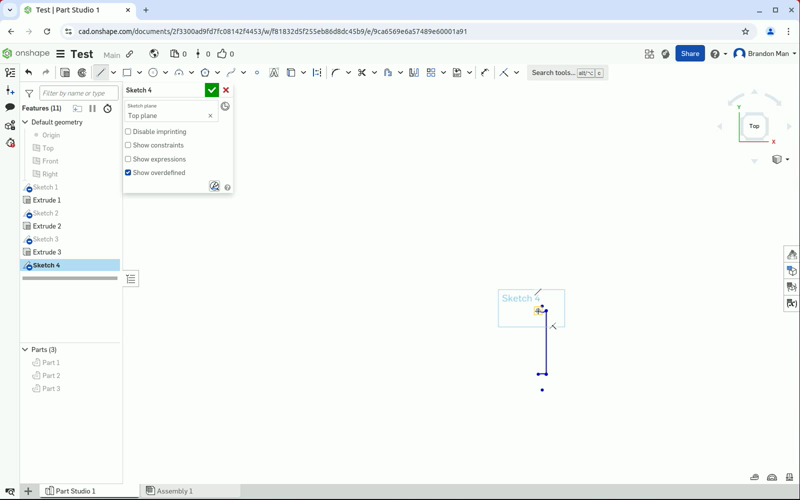
key_down(shift)
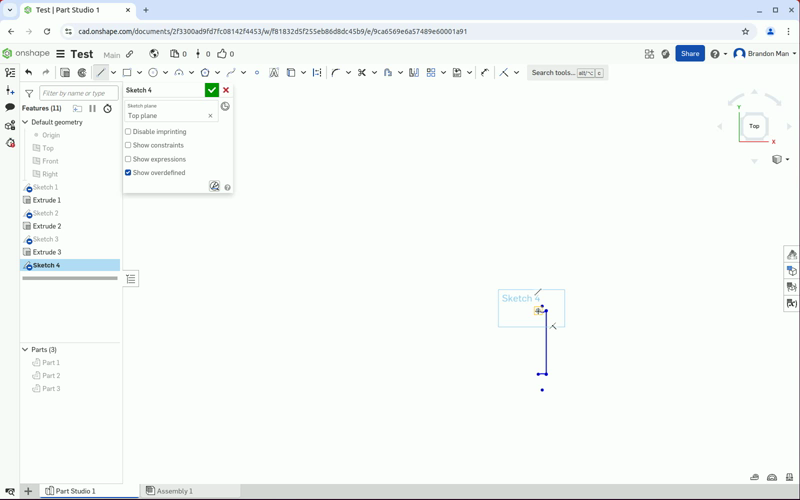
mouse_move(538, 374)
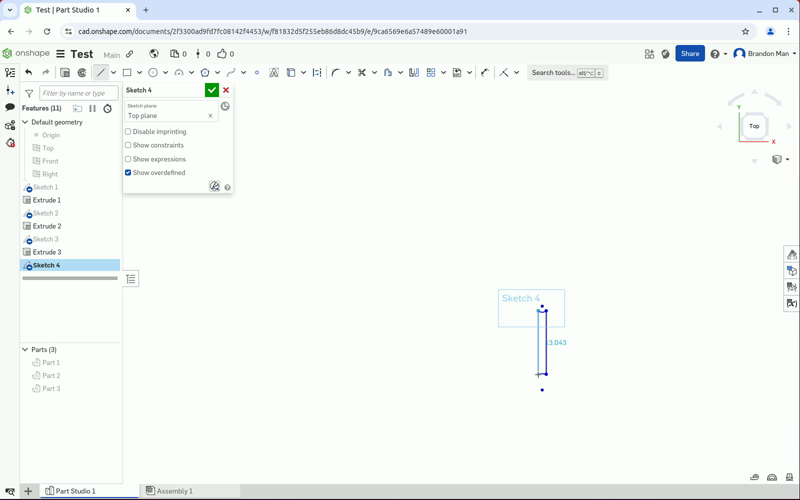
scroll(6)
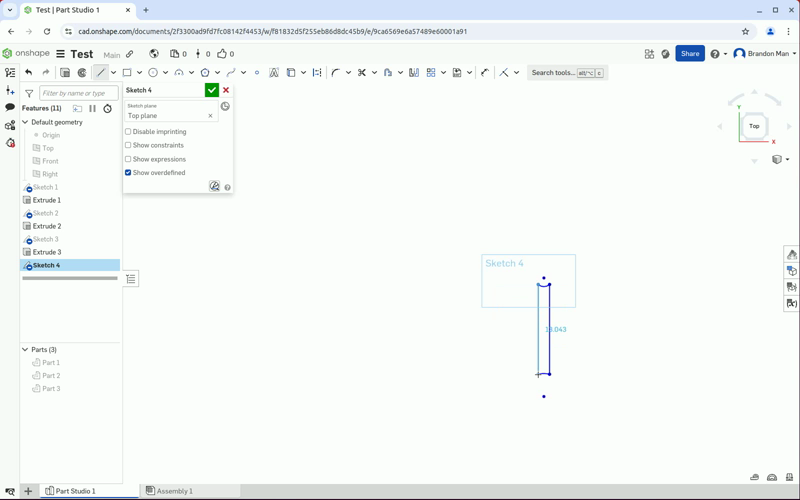
scroll(6)
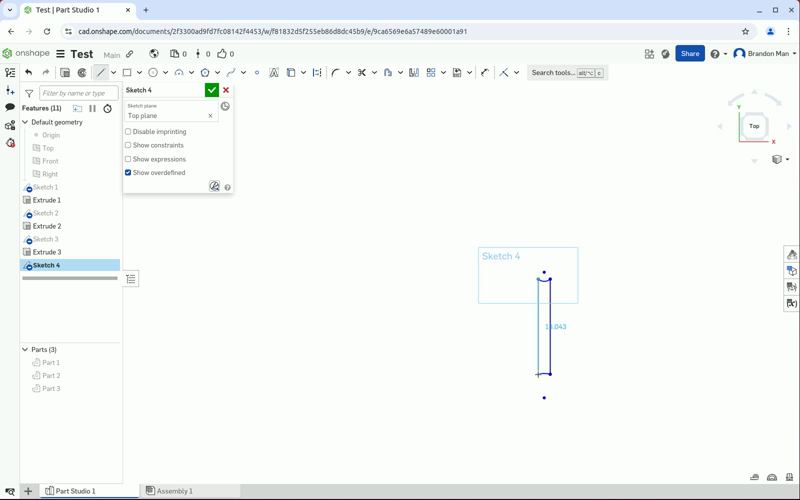
scroll(6)
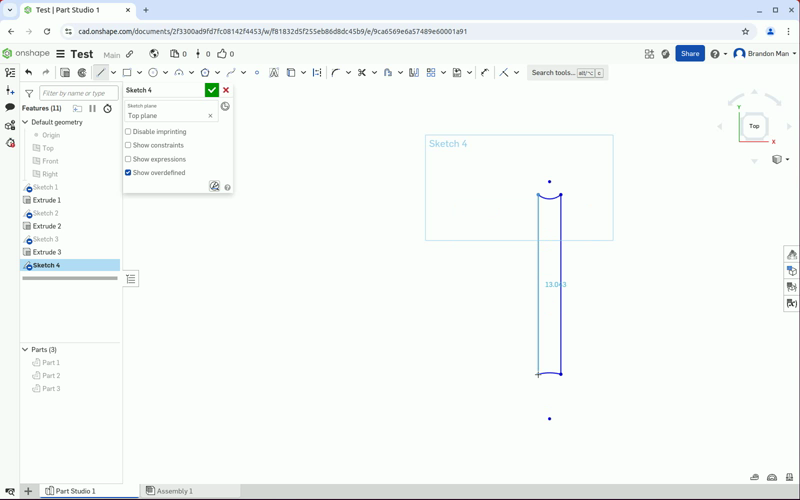
scroll(6)
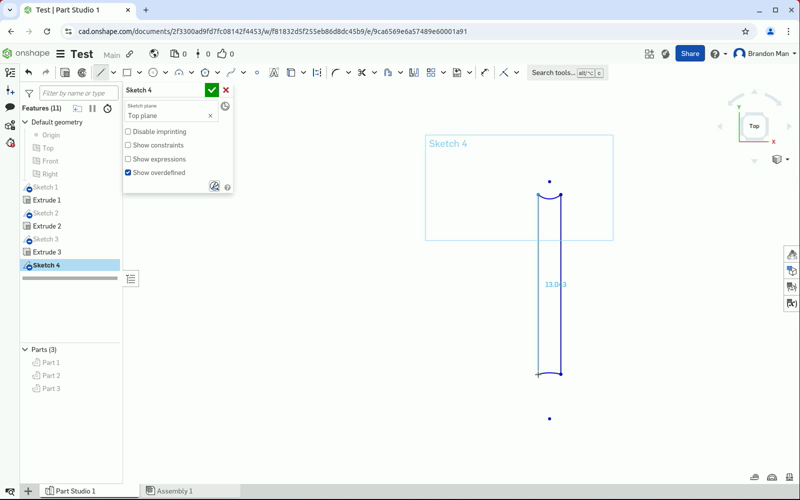
scroll(6)
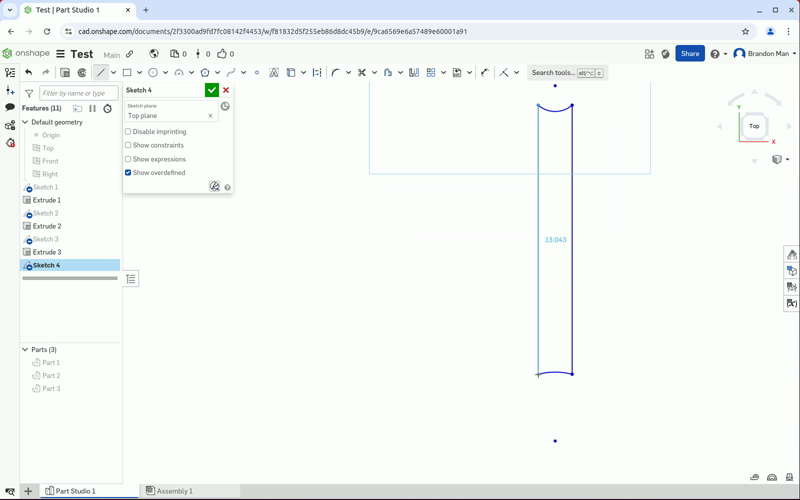
scroll(6)
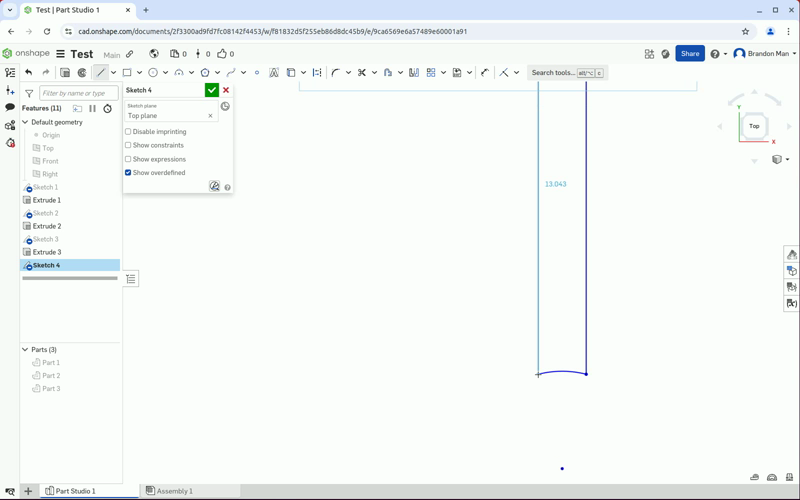
scroll(6)
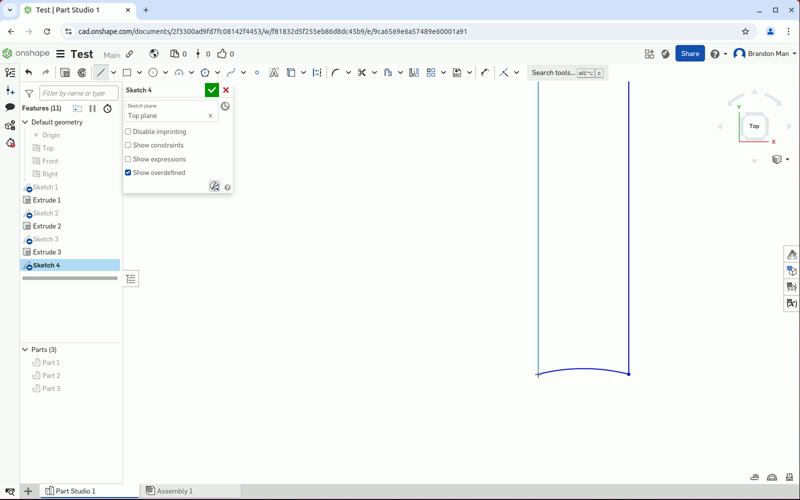
key_up(shift)
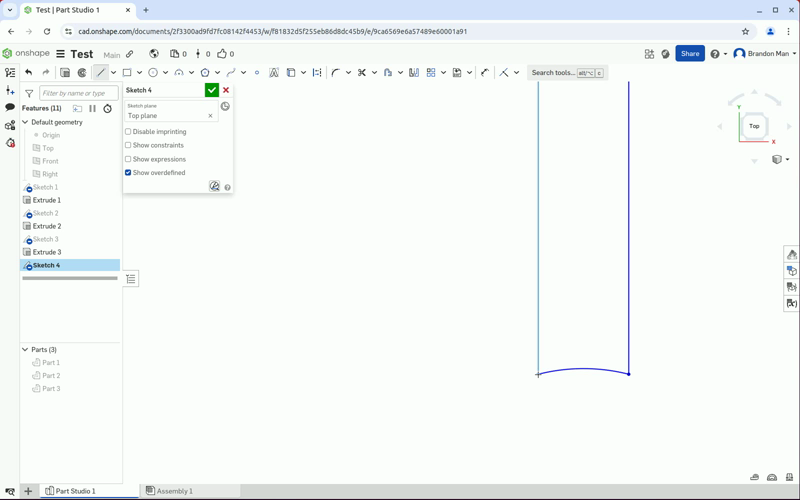
click(538, 374)
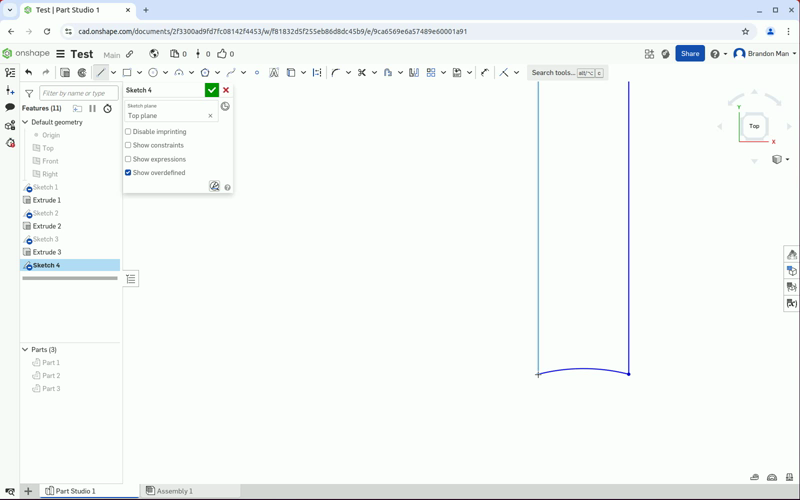
scroll(-6)
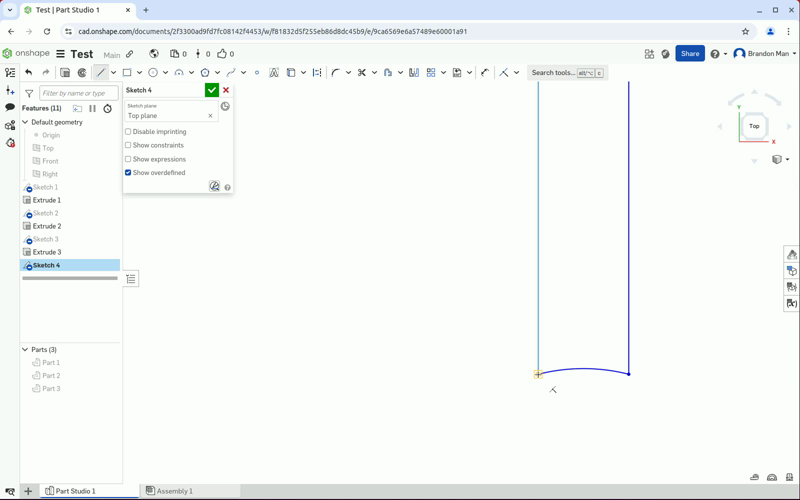
scroll(-6)
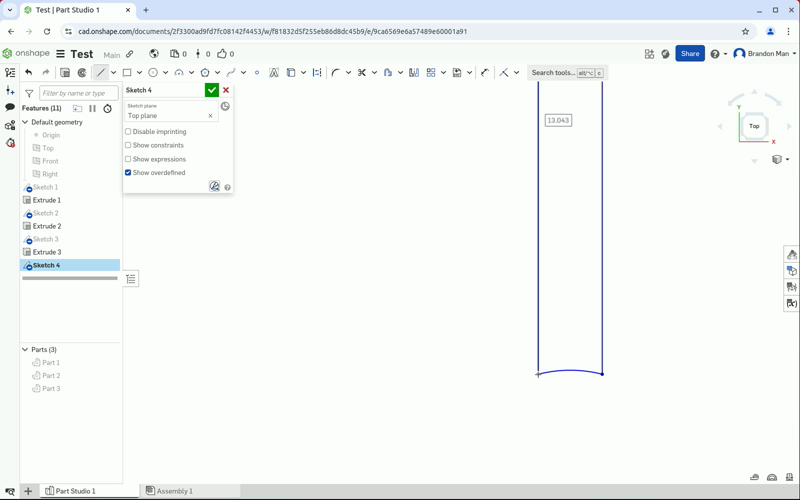
scroll(-6)
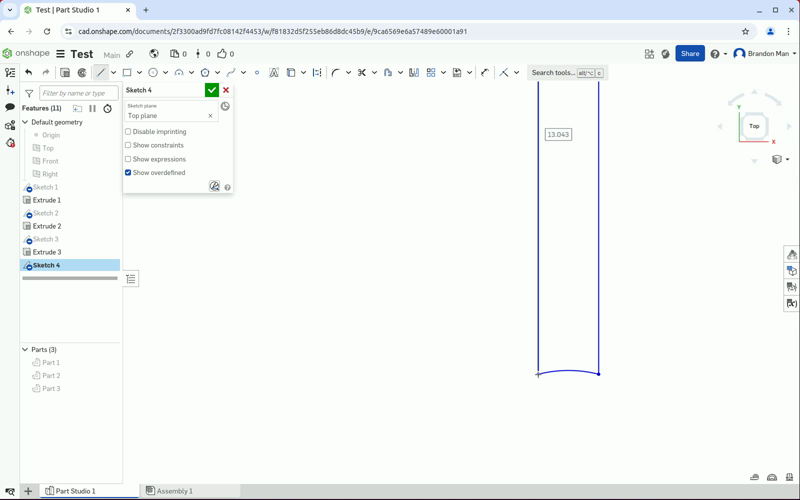
scroll(-6)
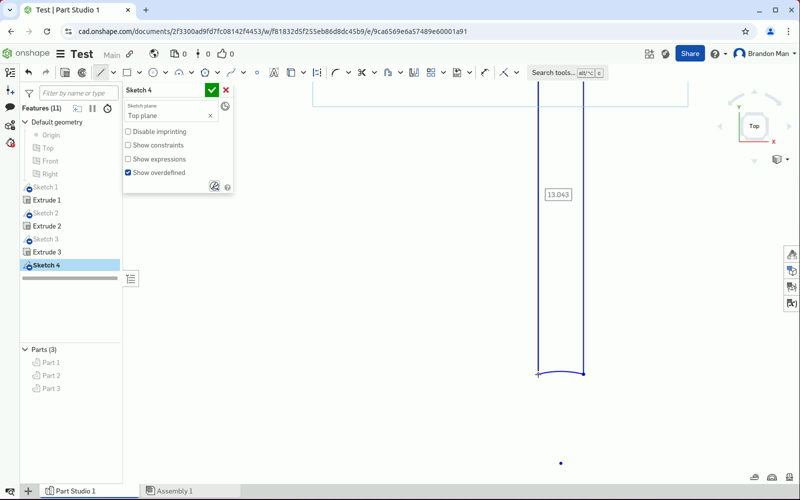
scroll(-6)
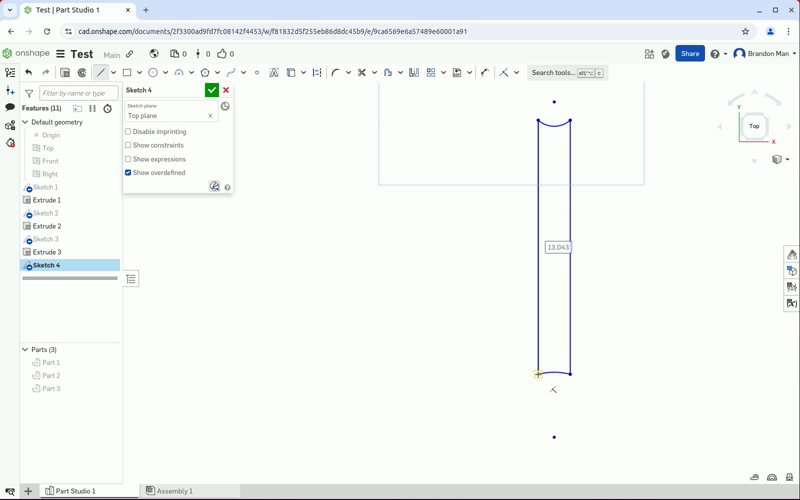
scroll(-6)
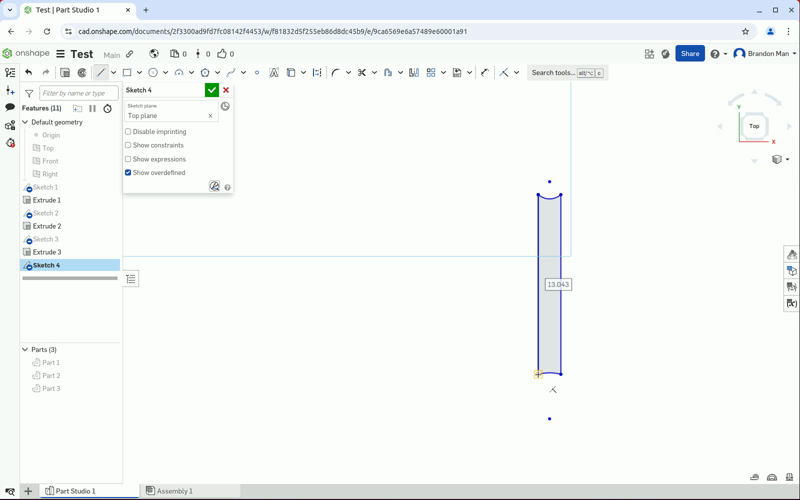
scroll(-6)
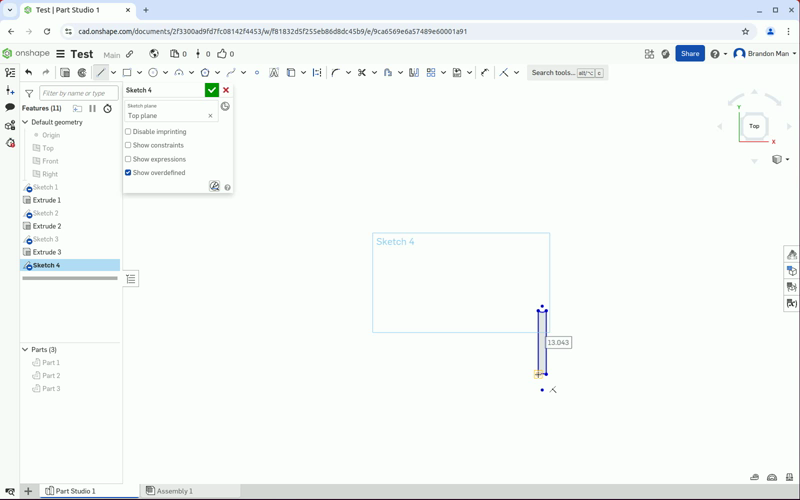
key(esc)
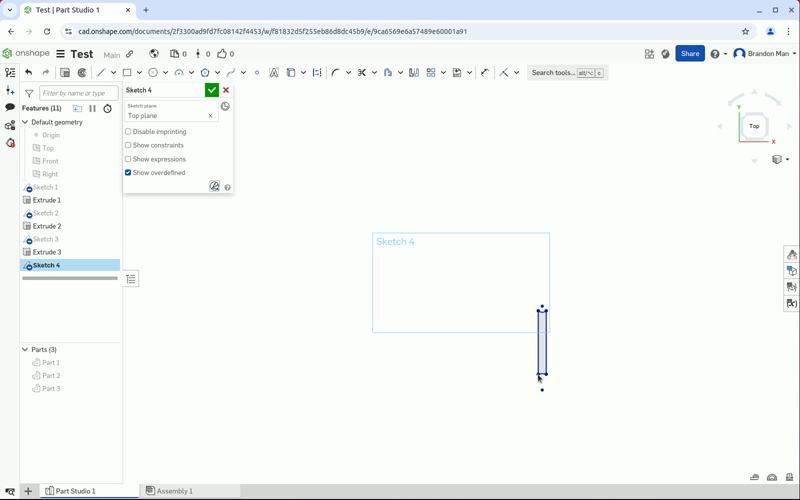
mouse_move(542, 339)
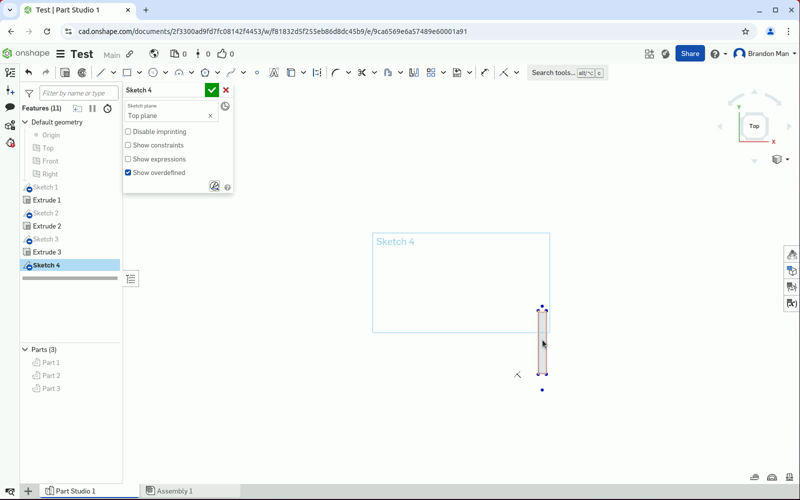
scroll(6)
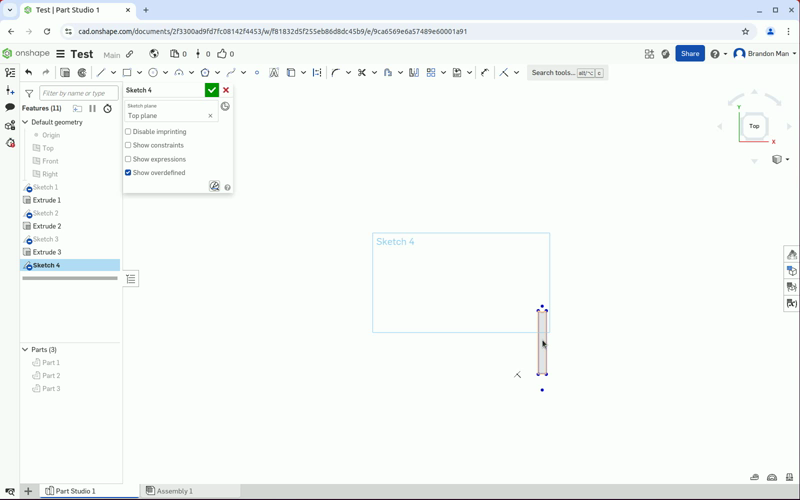
scroll(6)
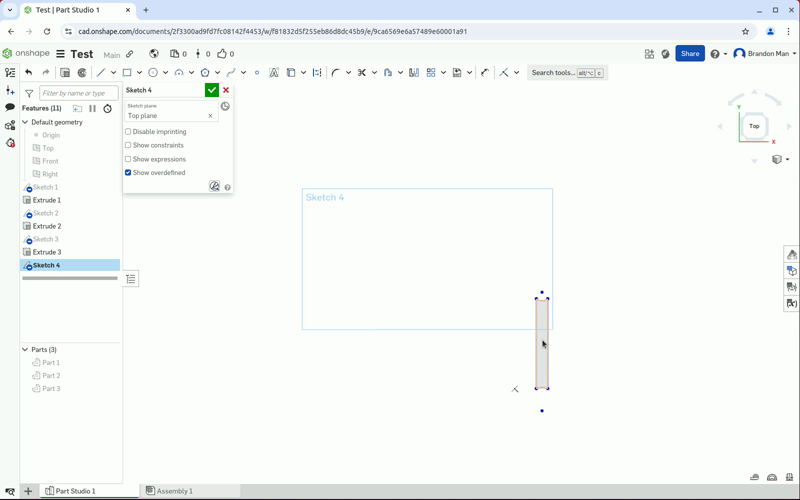
scroll(6)
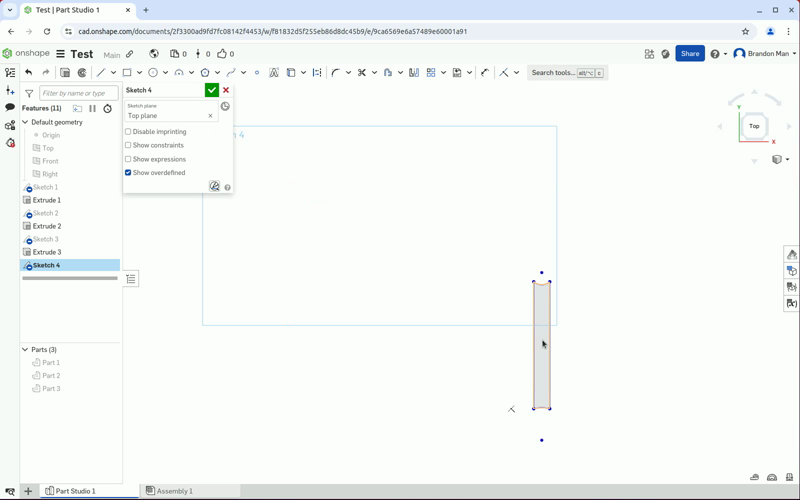
scroll(6)
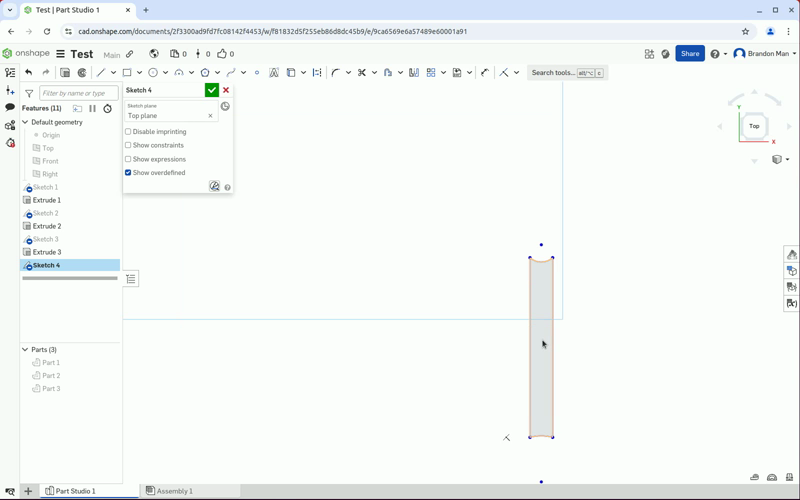
scroll(6)
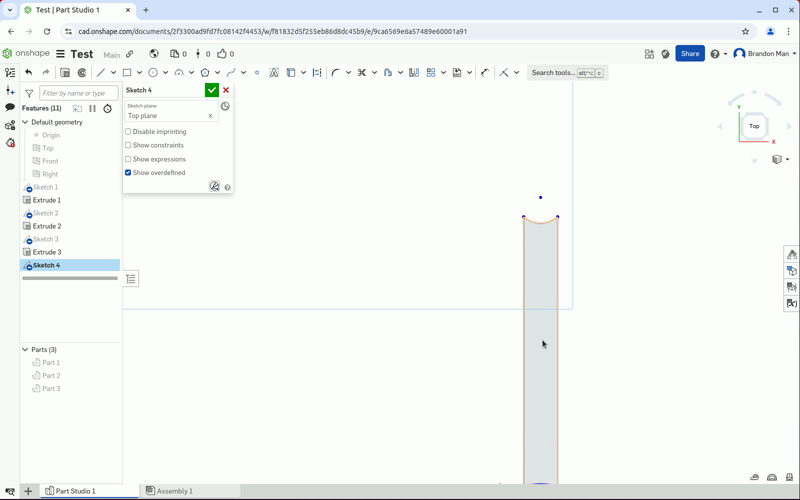
scroll(6)
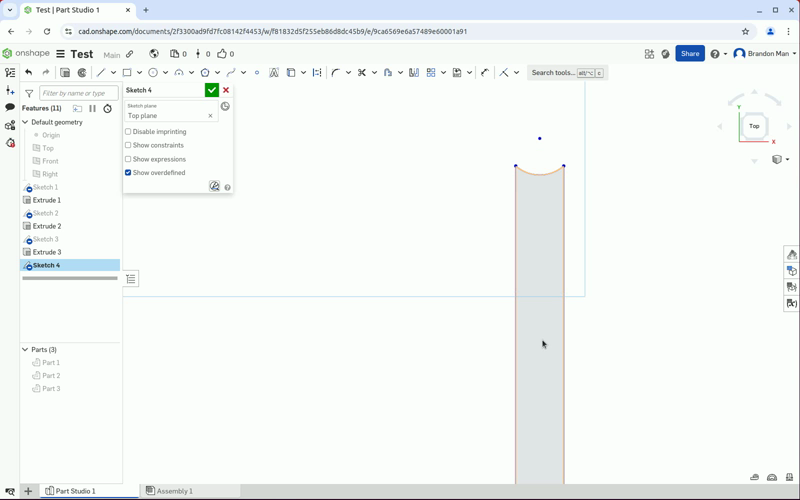
scroll(6)
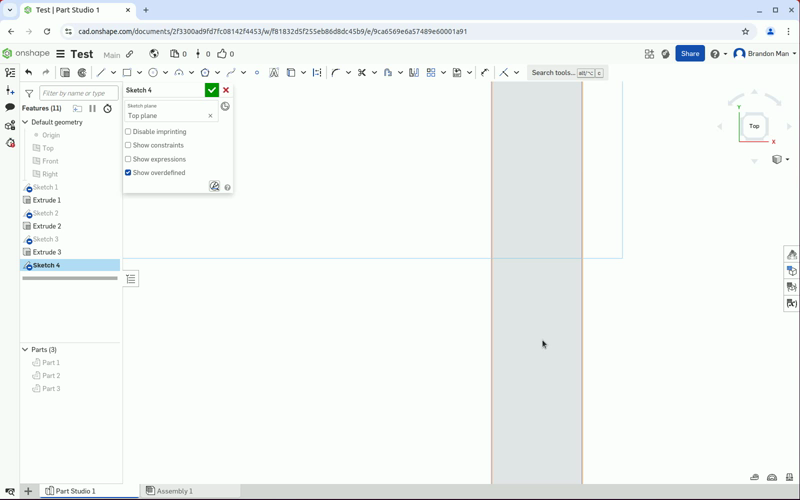
click(542, 339)
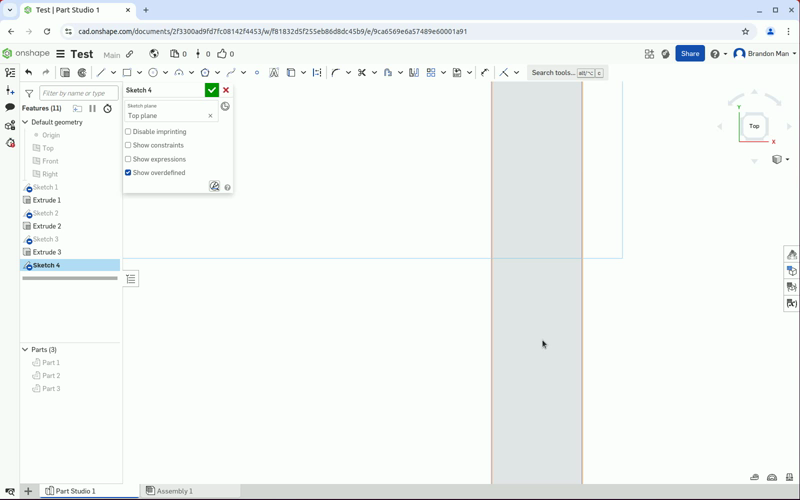
scroll(-6)
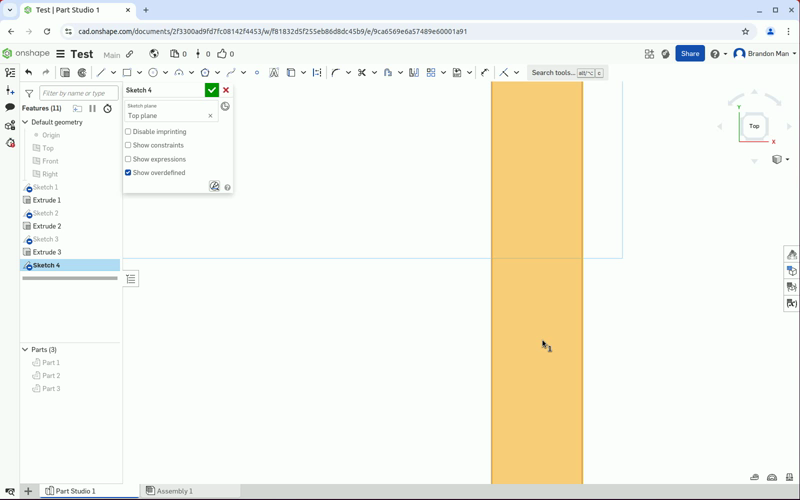
scroll(-6)
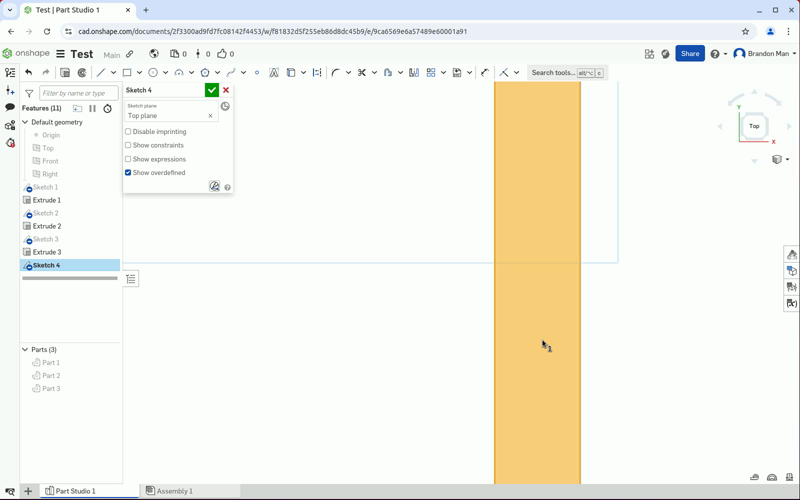
scroll(-6)
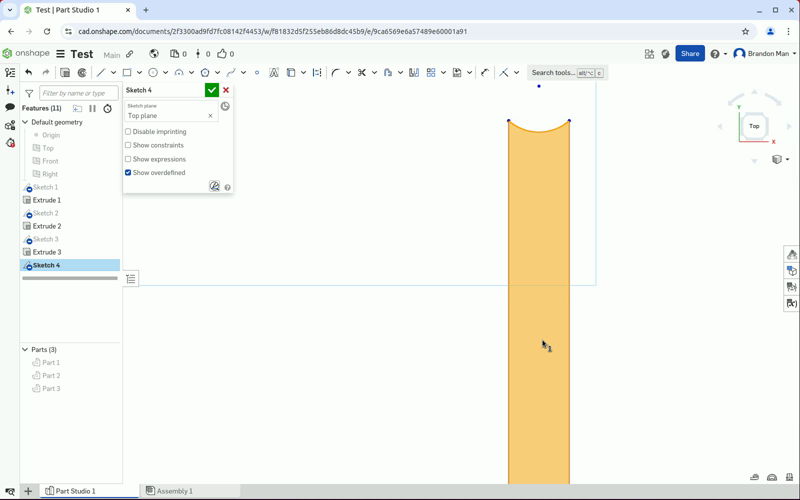
scroll(-6)
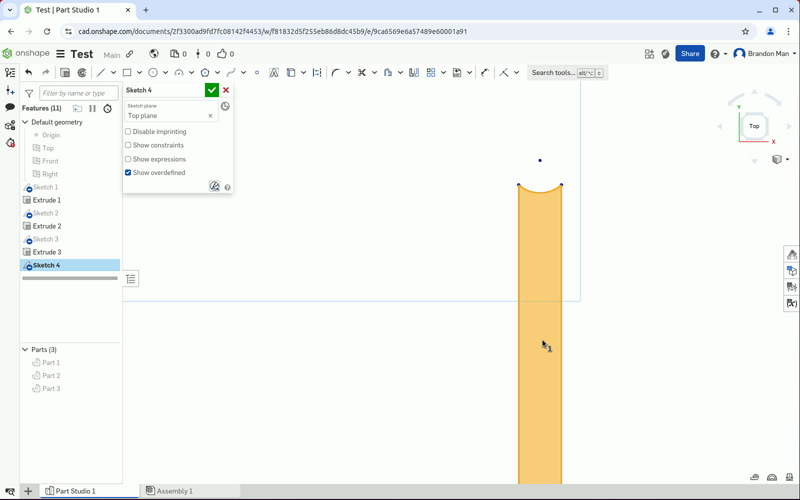
scroll(-6)
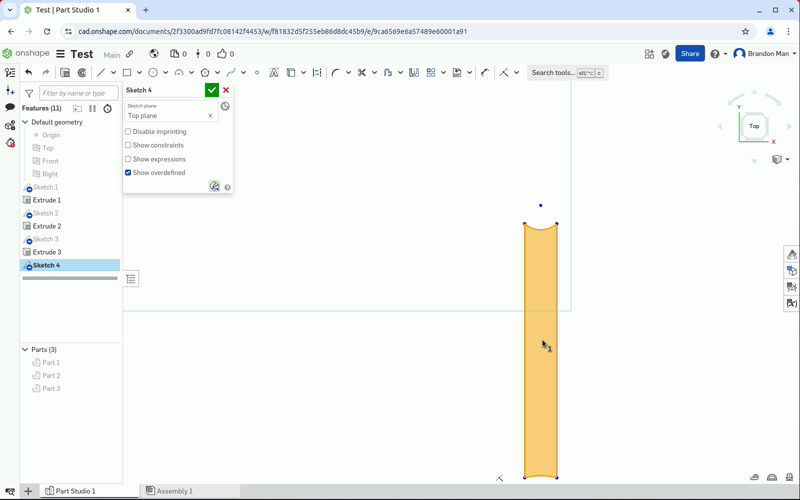
scroll(-6)
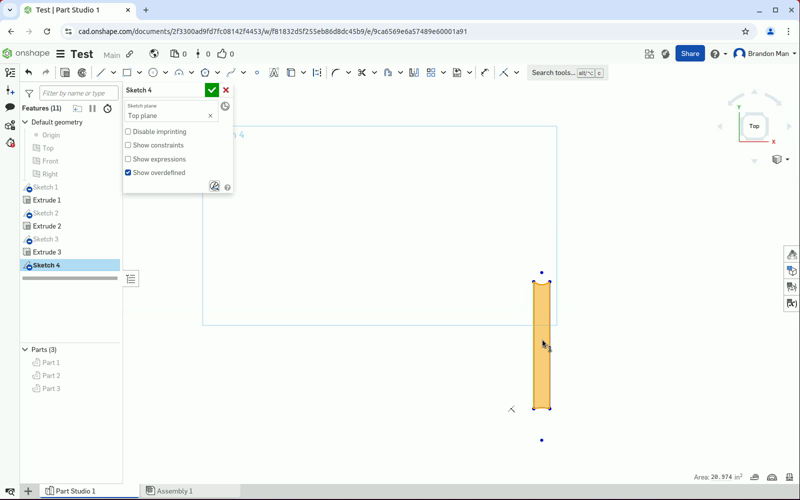
scroll(-6)
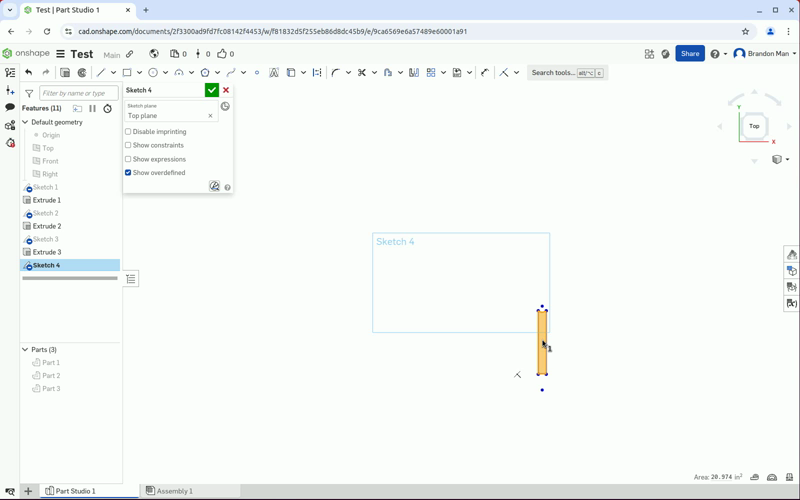
mouse_move(73, 352)
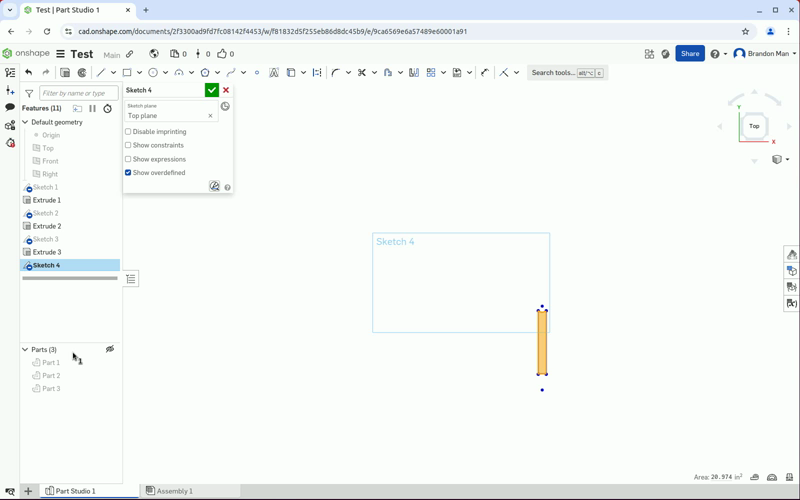
key(shift+y)
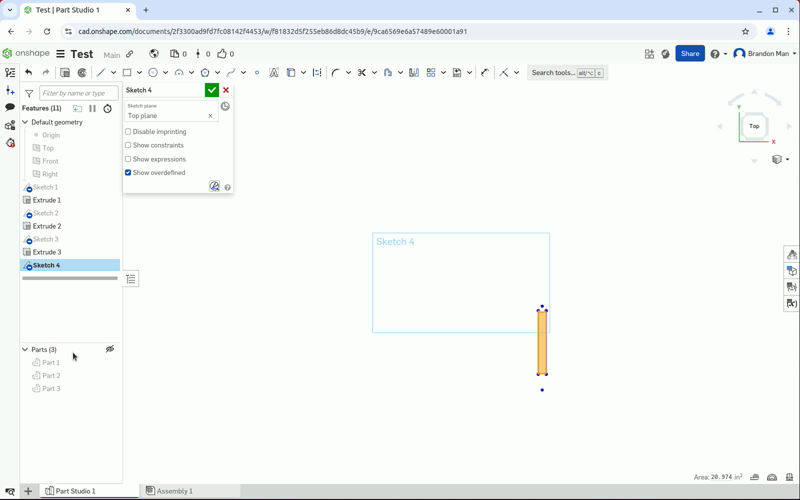
key(shift+e)
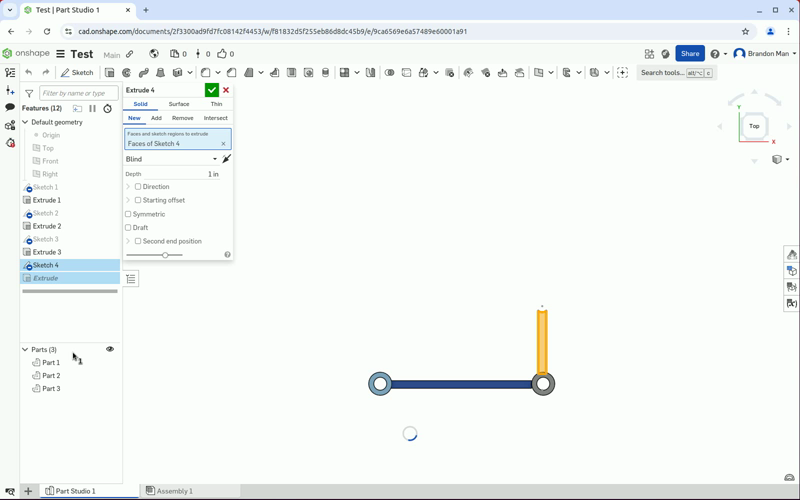
mouse_move(143, 106)
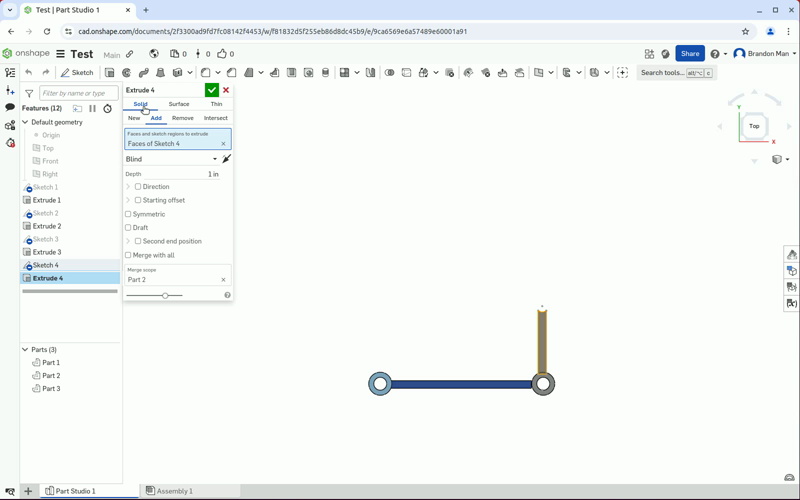
click(143, 106)
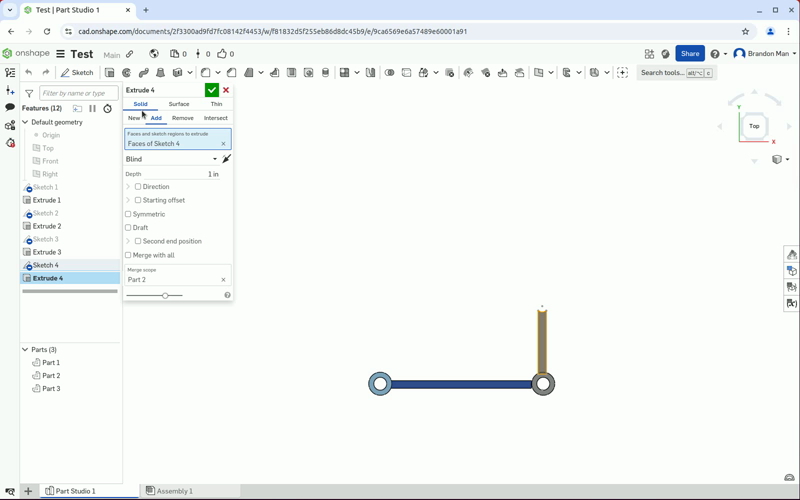
mouse_move(137, 120)
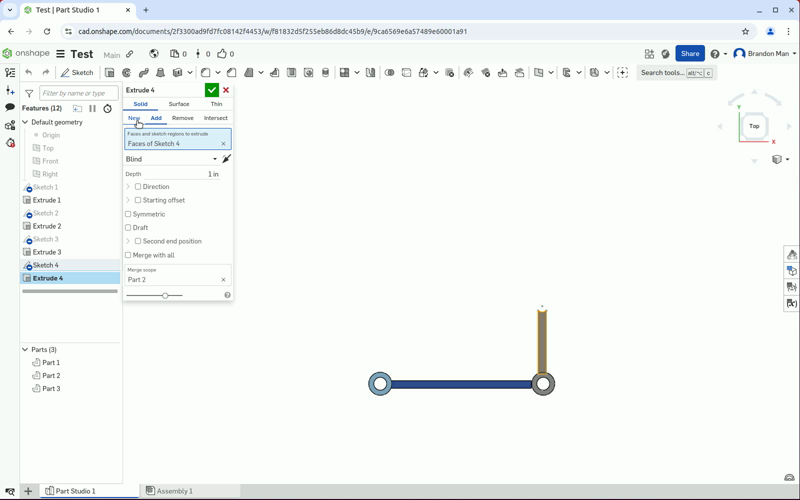
click(137, 120)
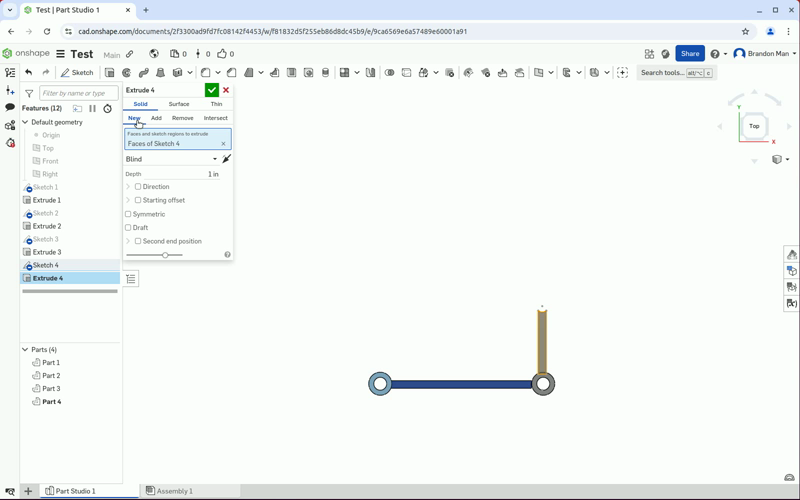
key(tab, 4)
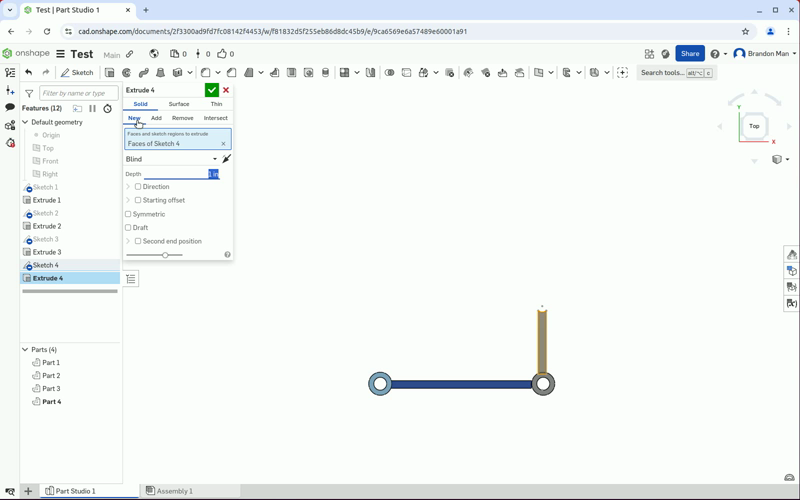
text(6.74)
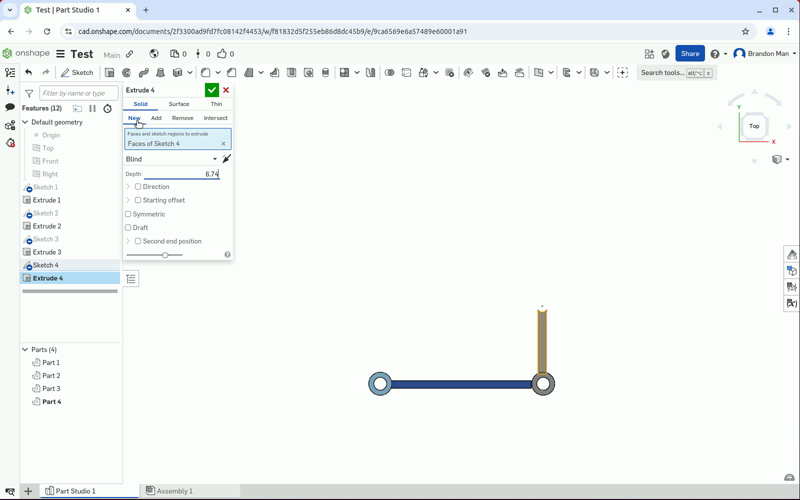
key(tab, 3)
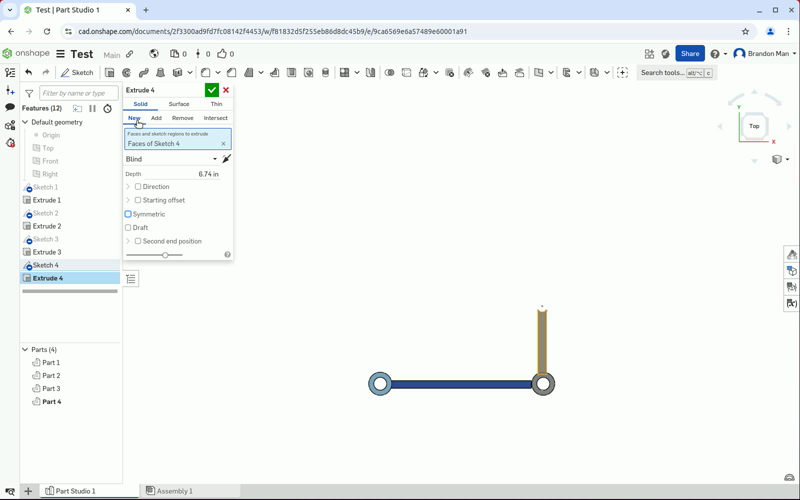
key(space)
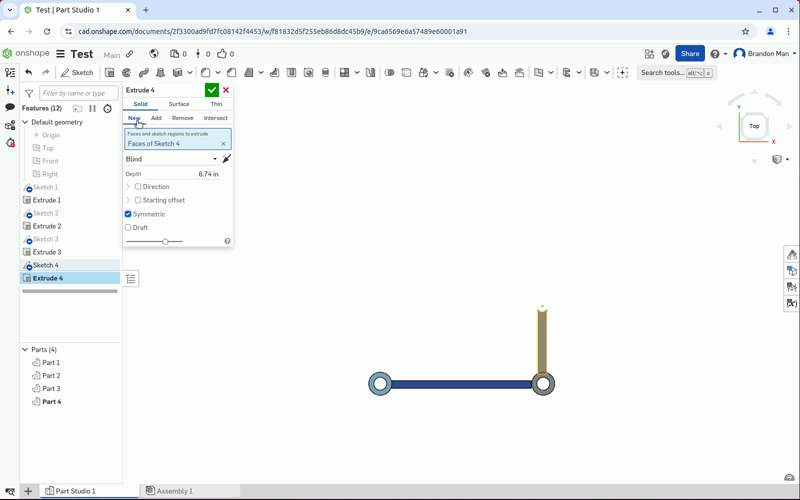
key(enter)
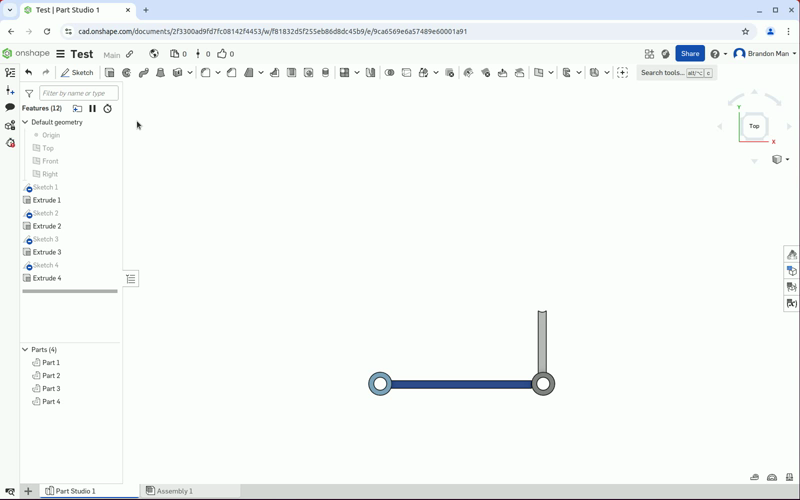
key(shift+h)
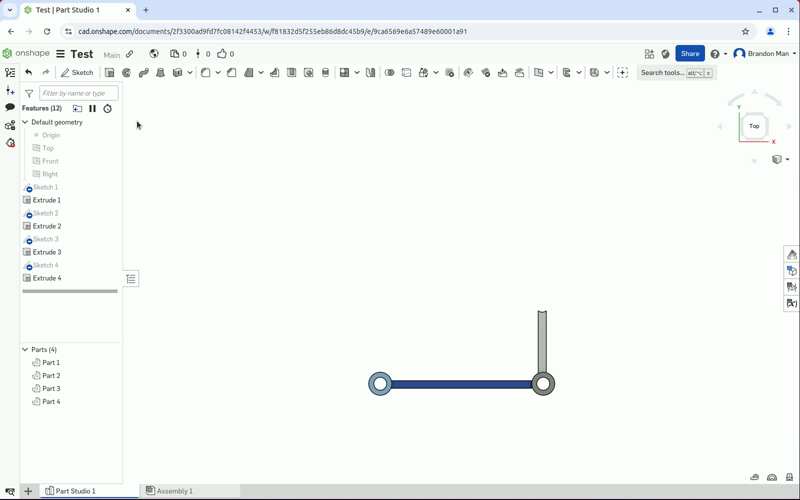
key(shift+h)
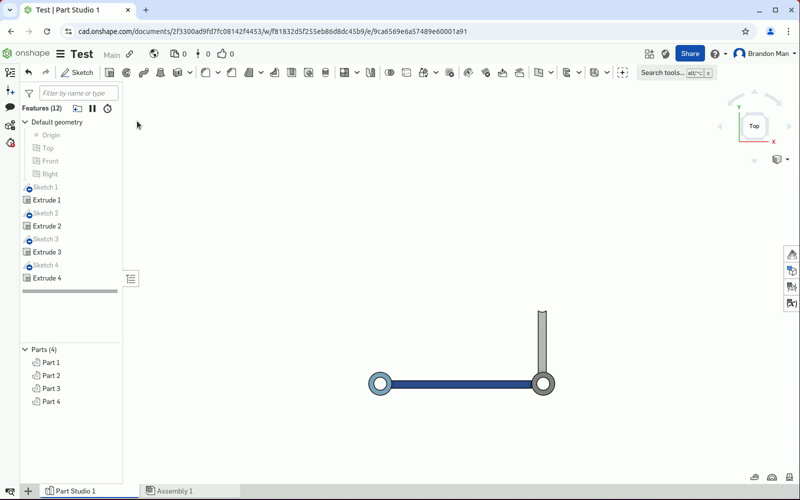
mouse_move(73, 189)
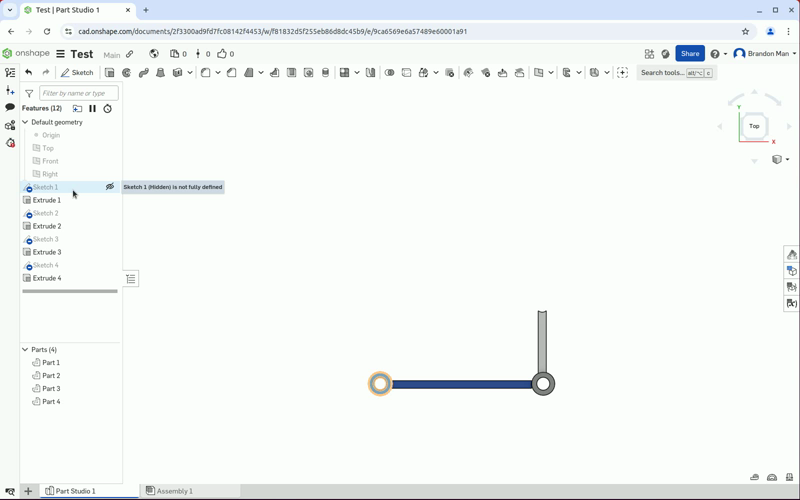
click(73, 189)
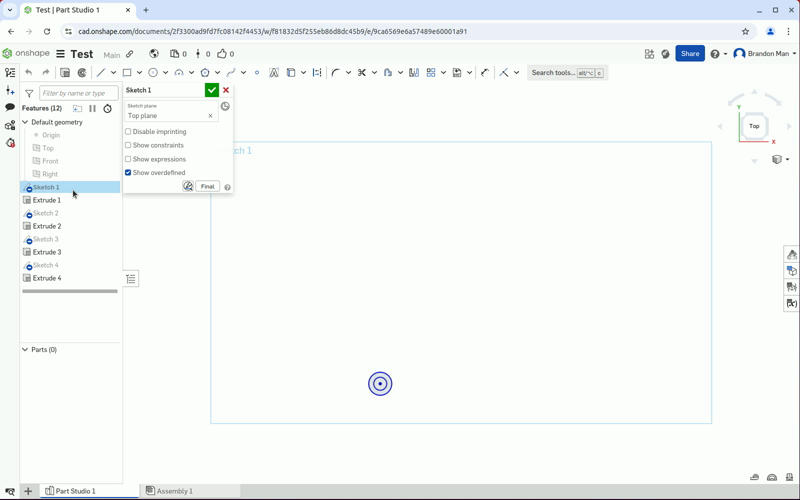
mouse_move(229, 92)
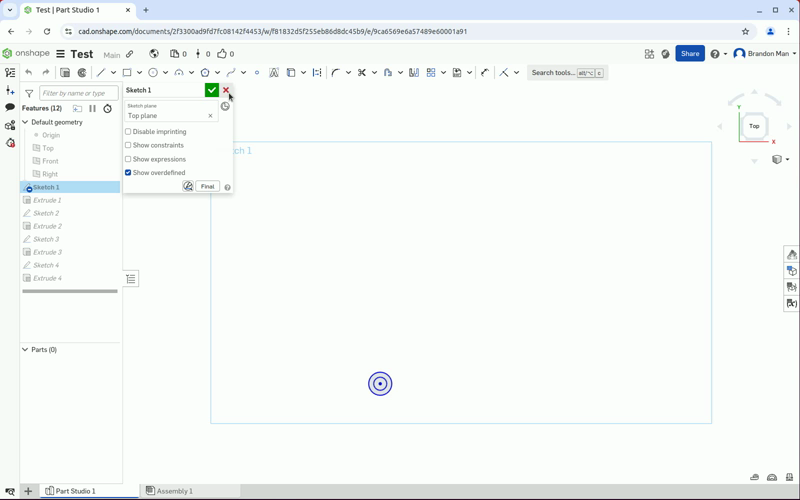
click(229, 92)
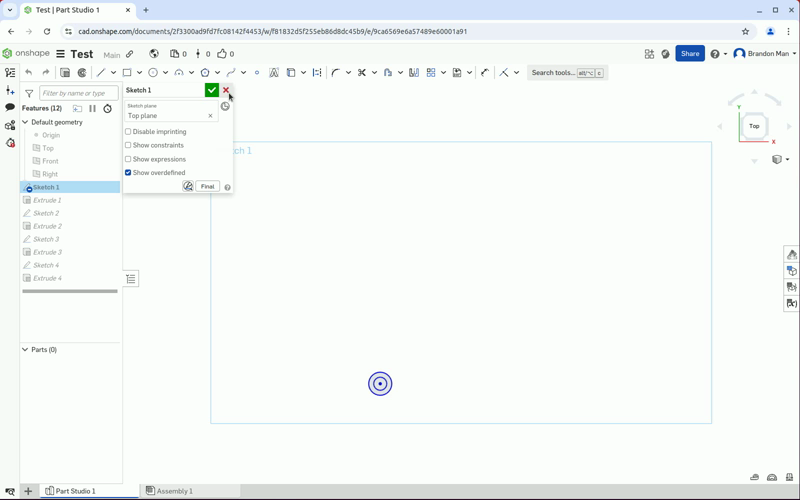
key(shift+s)
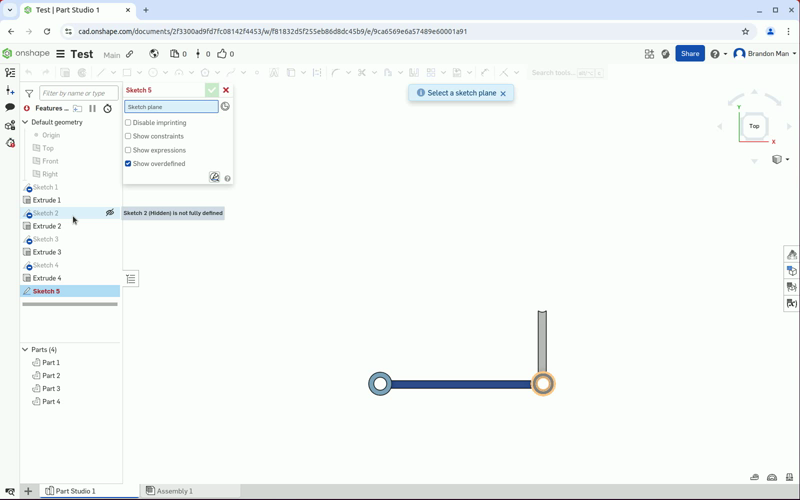
scroll(3)
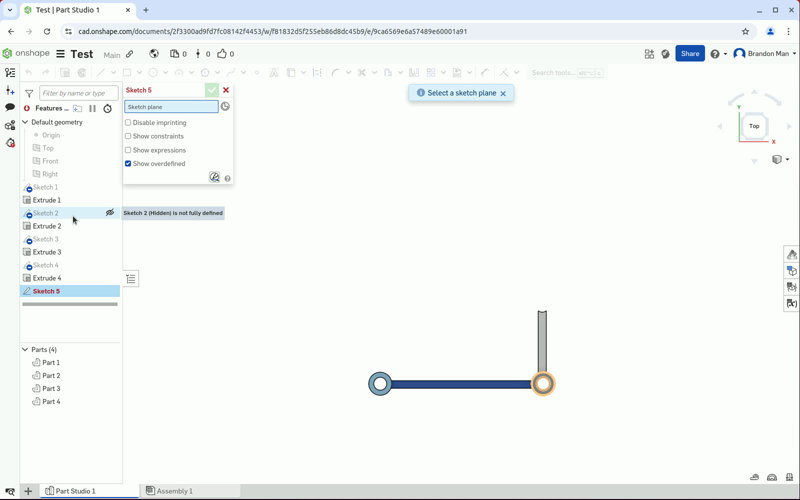
mouse_move(73, 150)
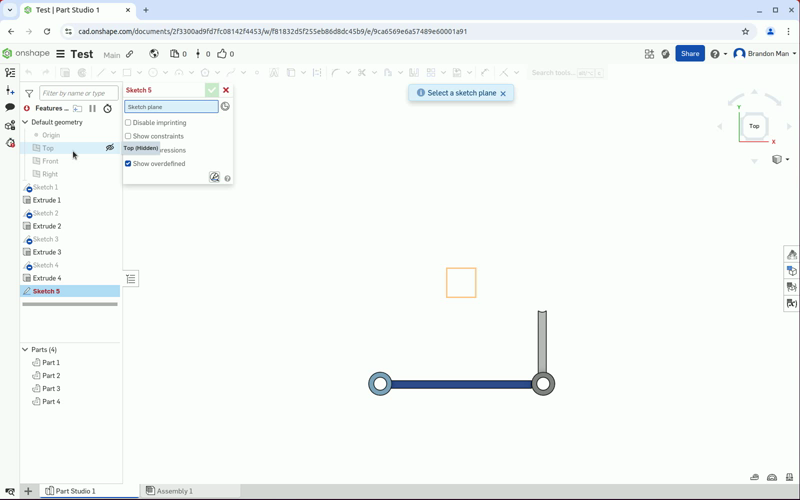
click(73, 150)
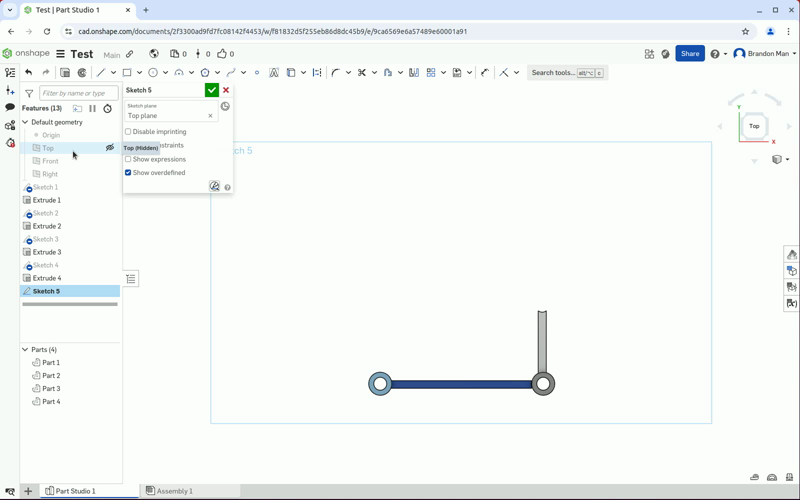
mouse_move(73, 352)
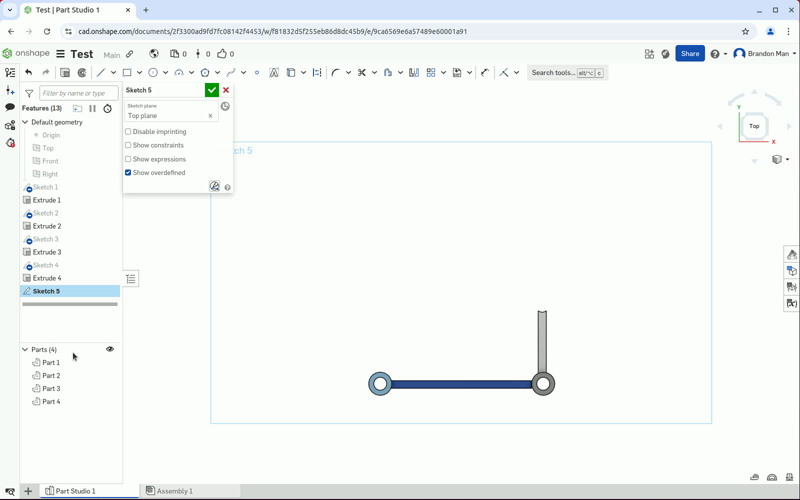
key(y)
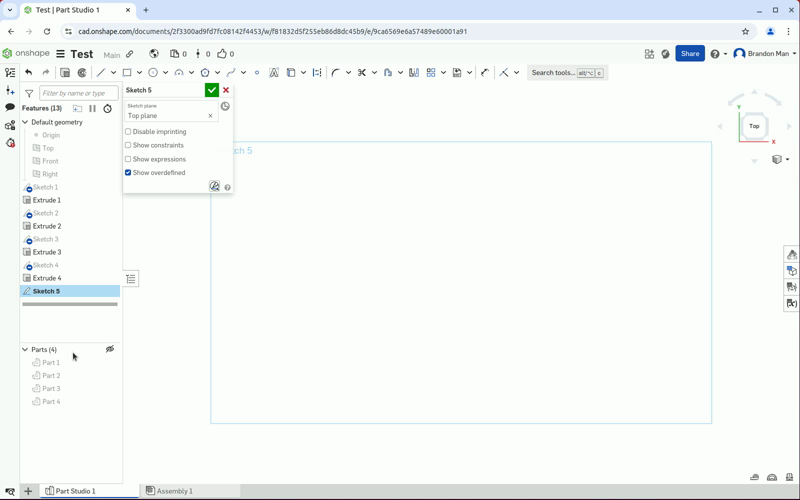
key(a)
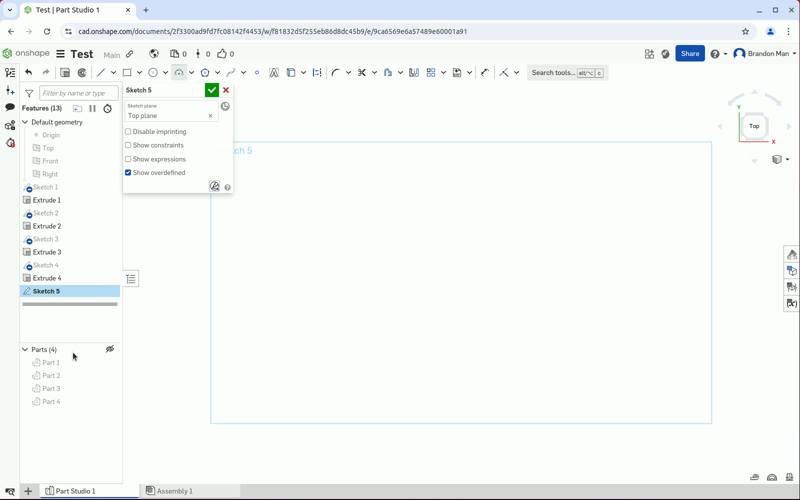
key_down(shift)
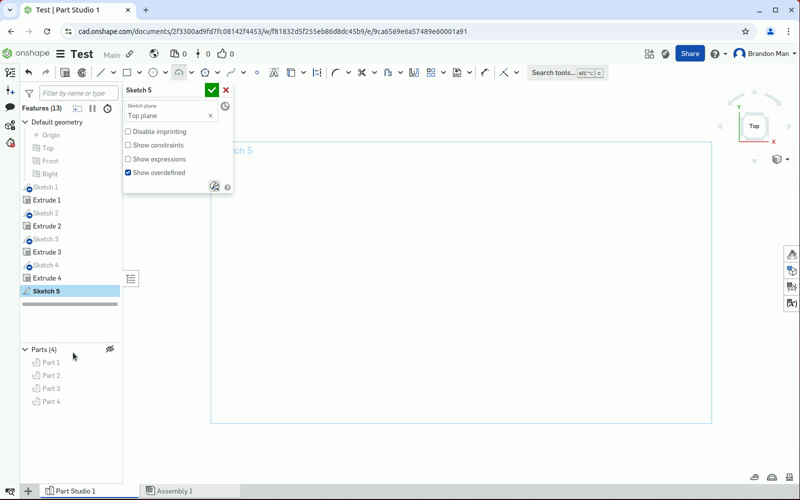
mouse_move(375, 374)
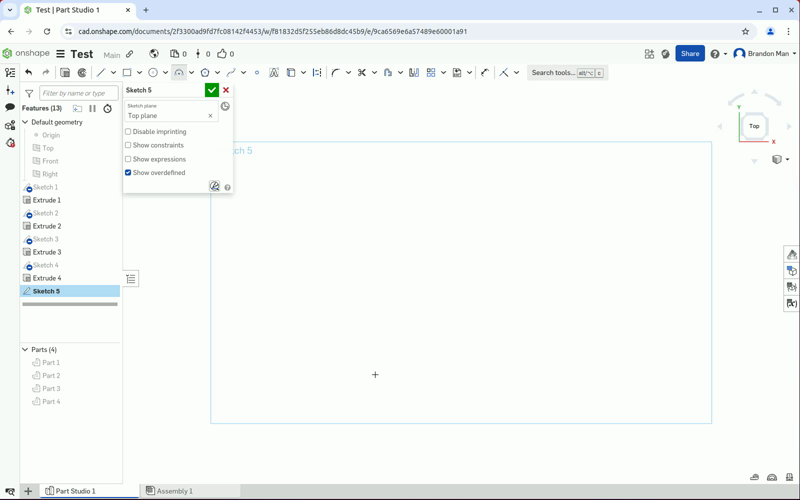
click(375, 374)
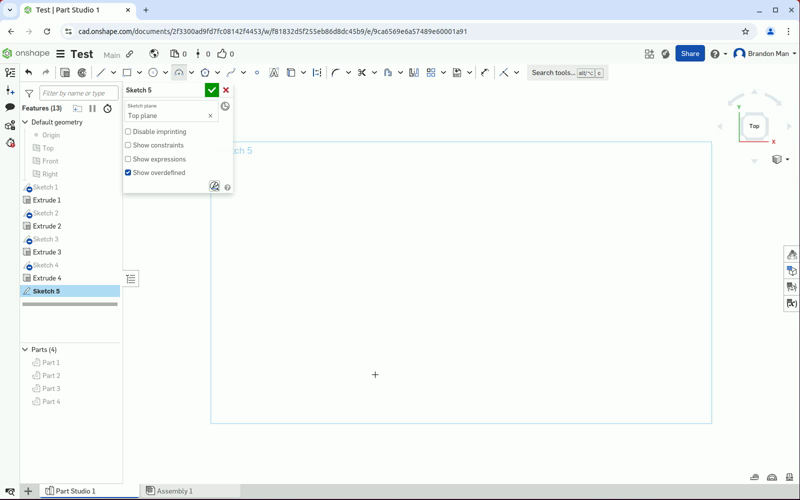
key_up(shift)
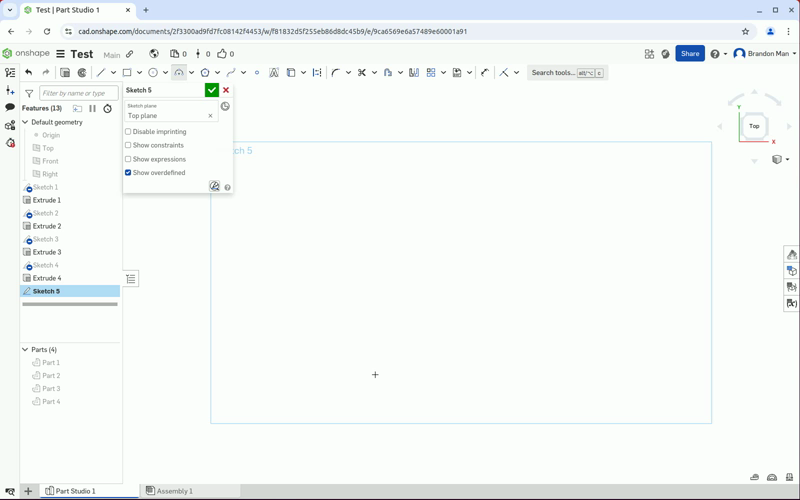
key_down(shift)
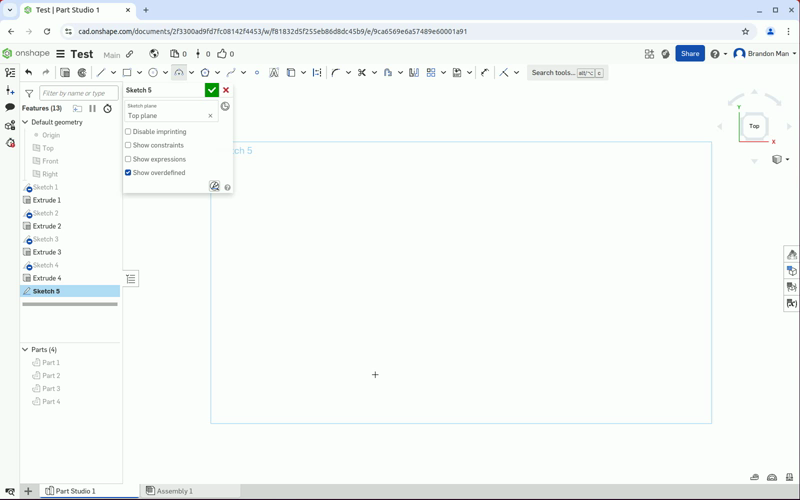
mouse_move(383, 374)
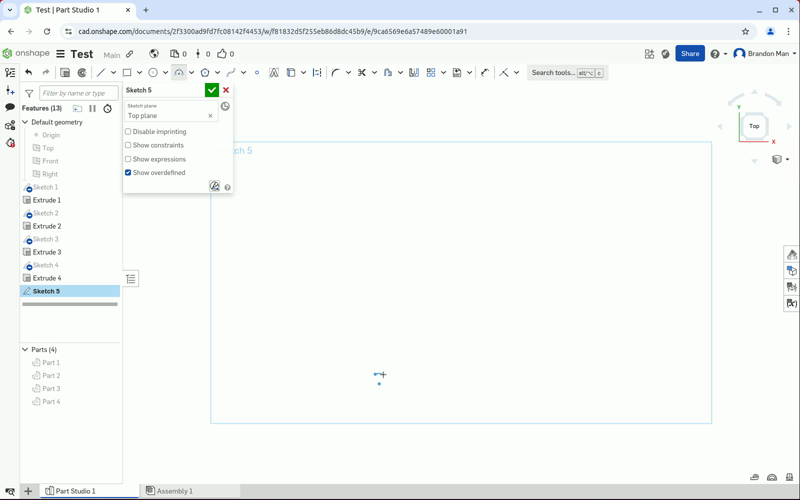
click(383, 374)
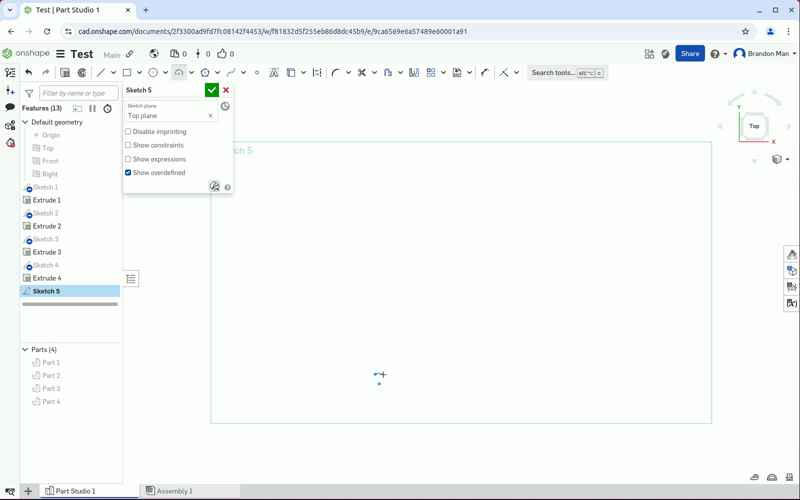
mouse_move(379, 373)
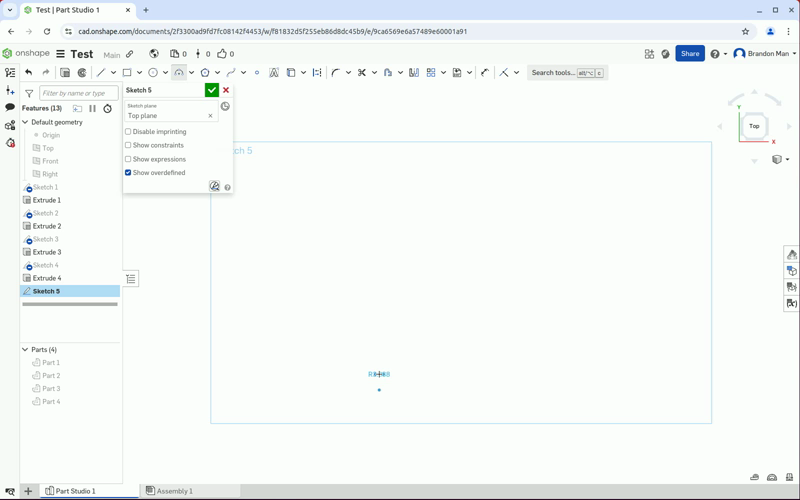
click(379, 373)
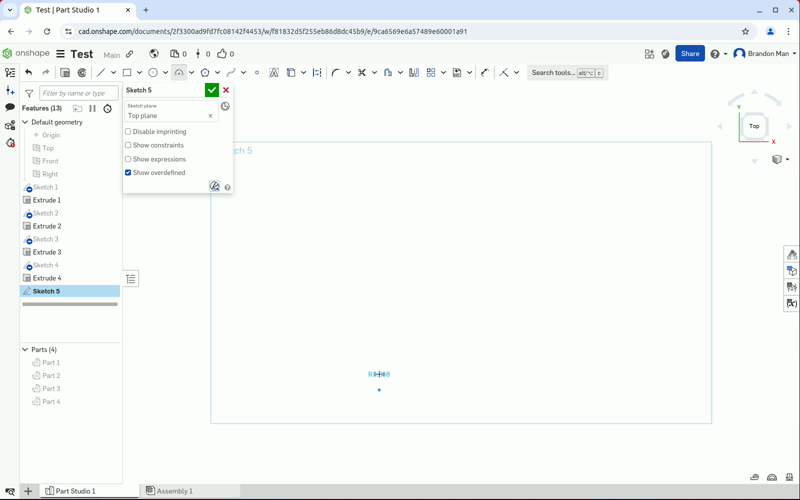
key_up(shift)
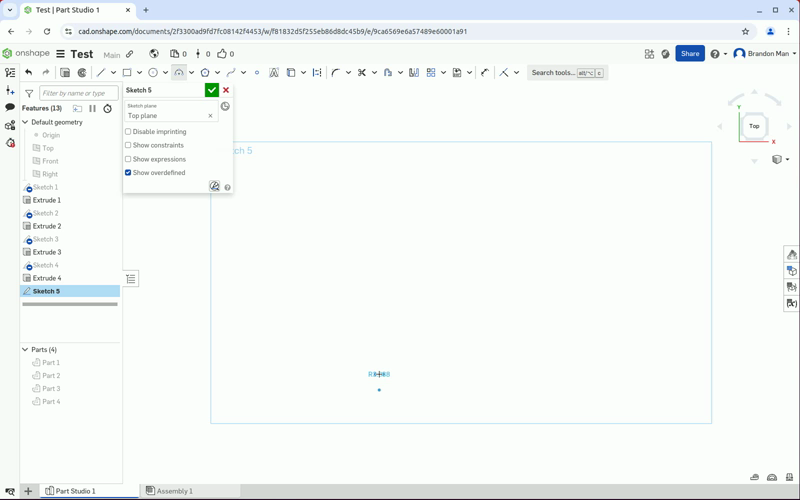
key(esc)
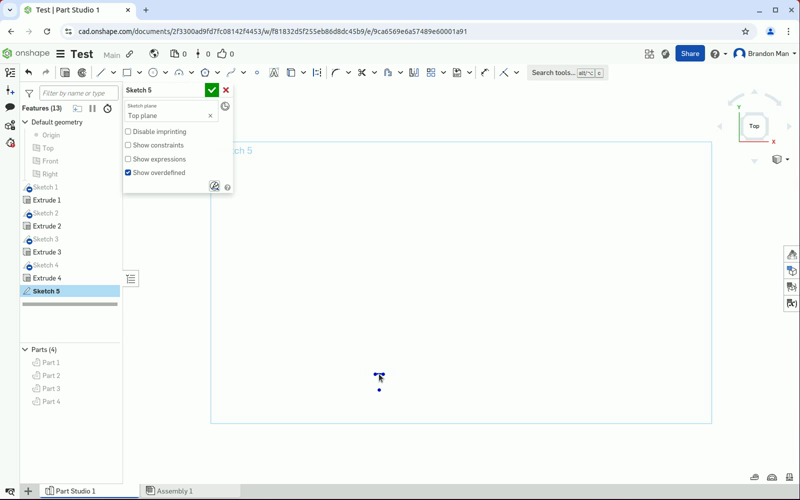
key(l)
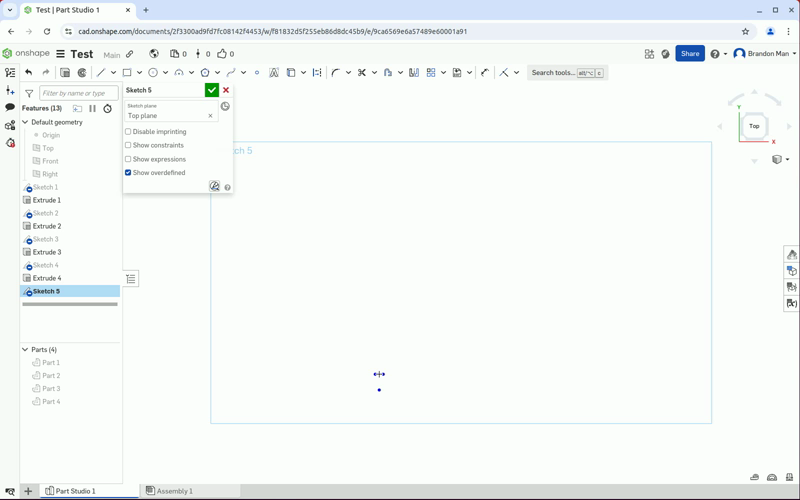
mouse_move(383, 374)
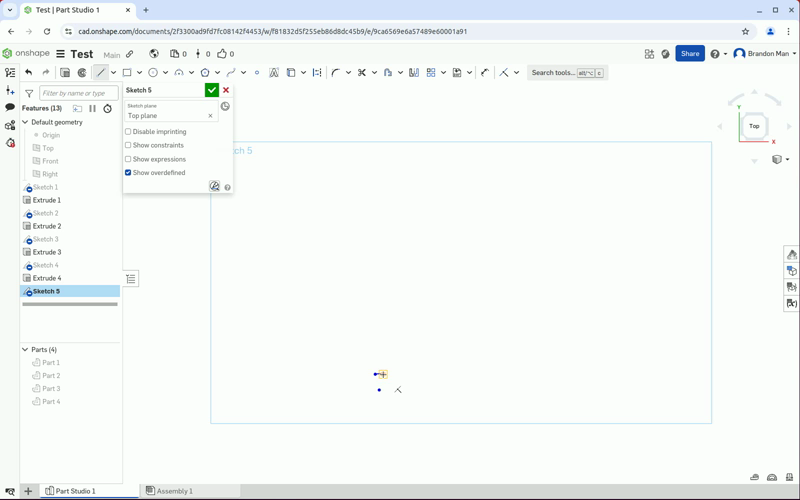
scroll(6)
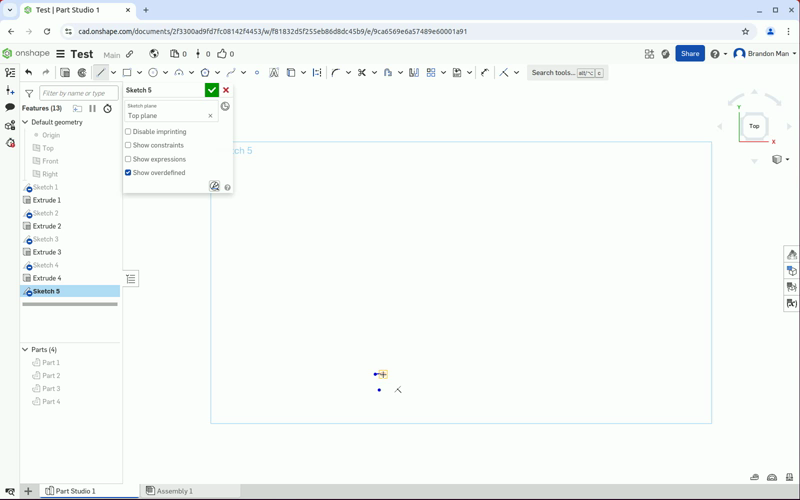
scroll(6)
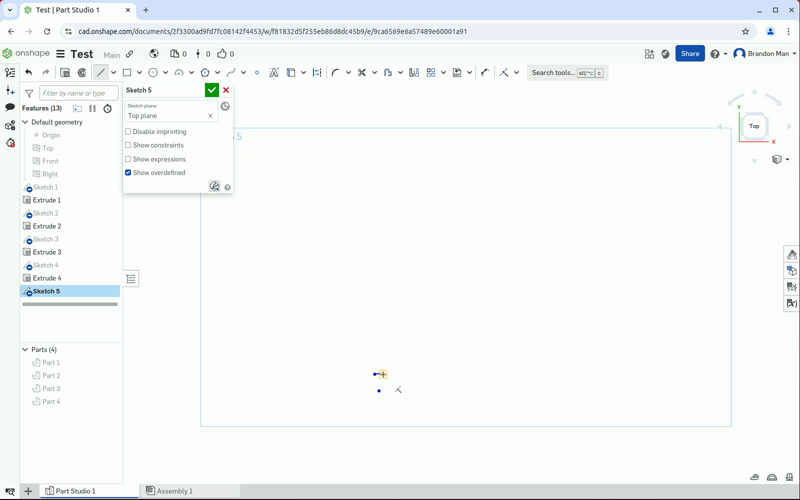
scroll(6)
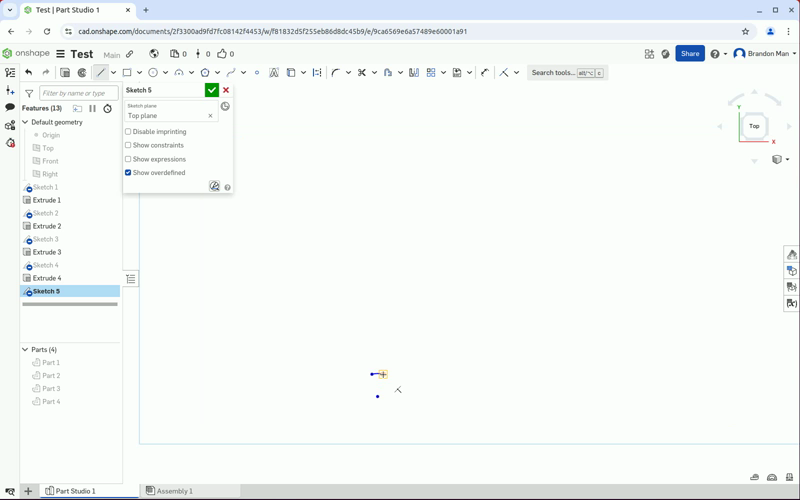
scroll(6)
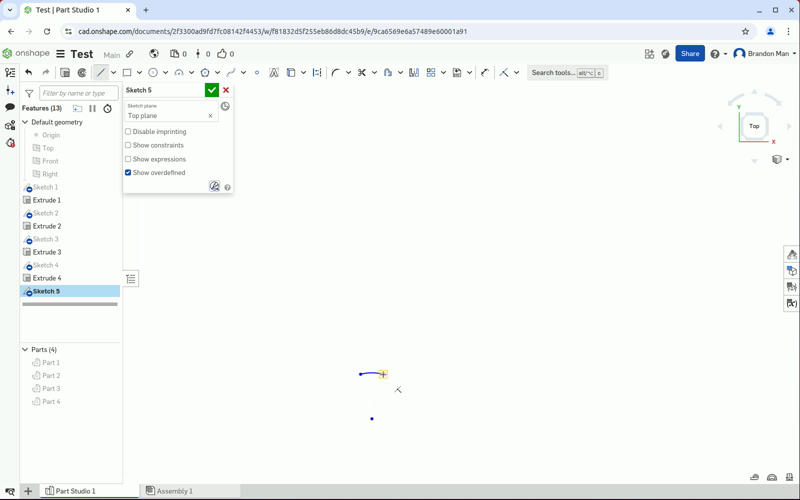
scroll(6)
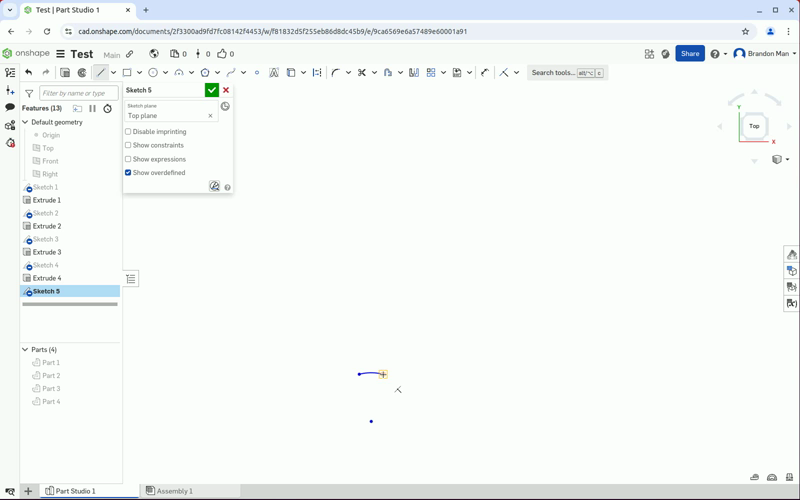
scroll(6)
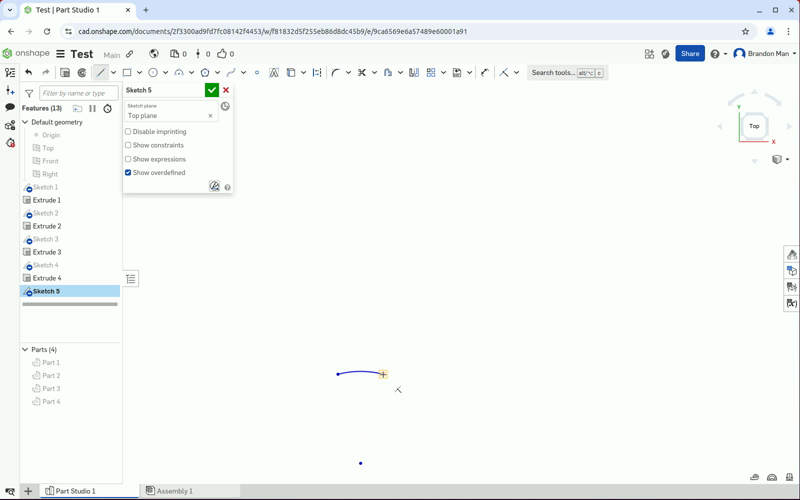
scroll(6)
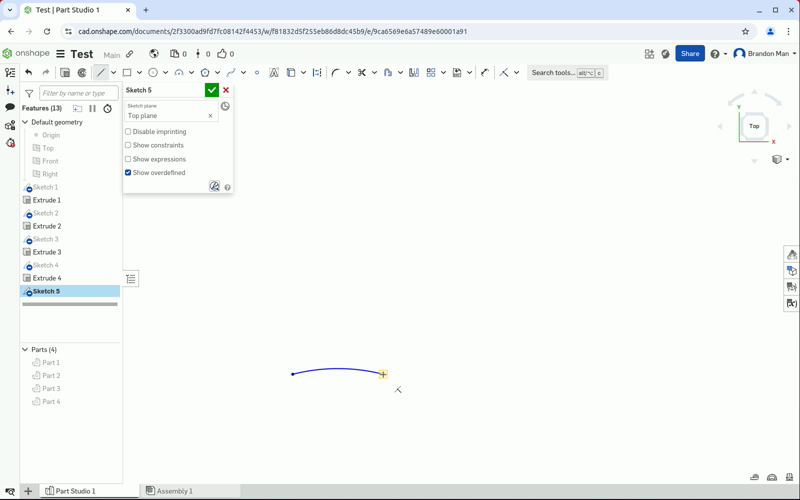
click(383, 374)
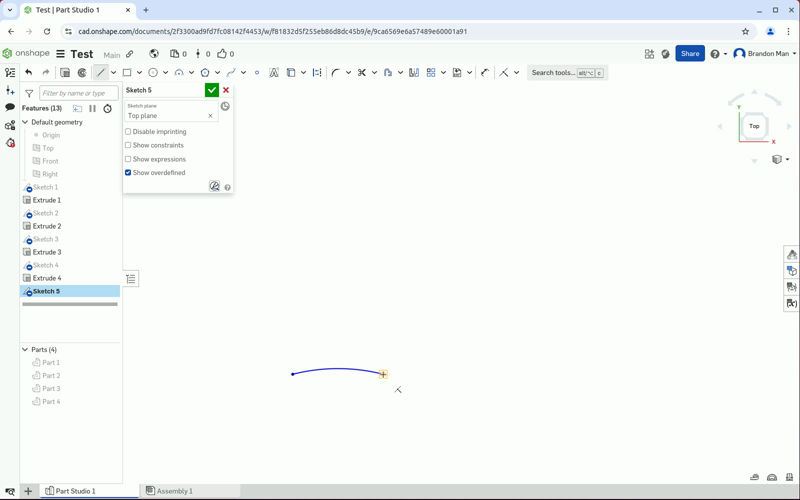
scroll(-6)
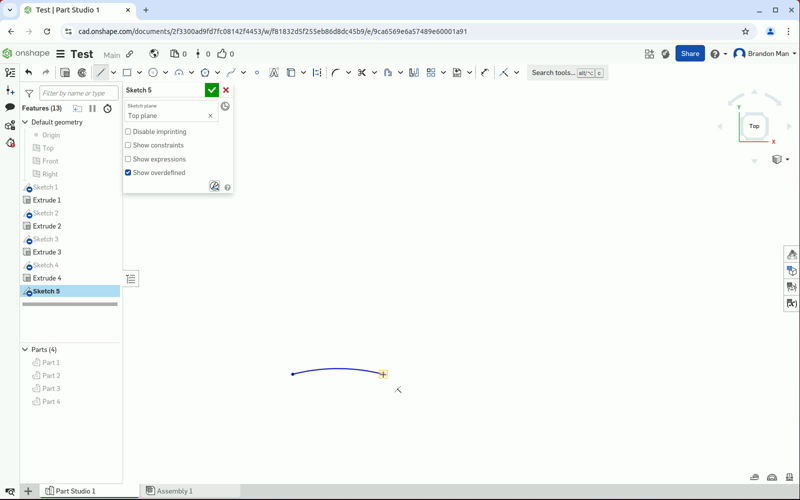
scroll(-6)
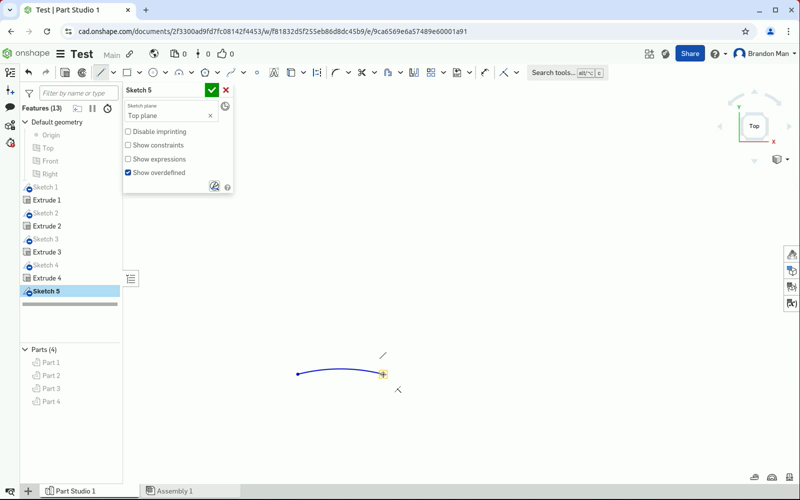
scroll(-6)
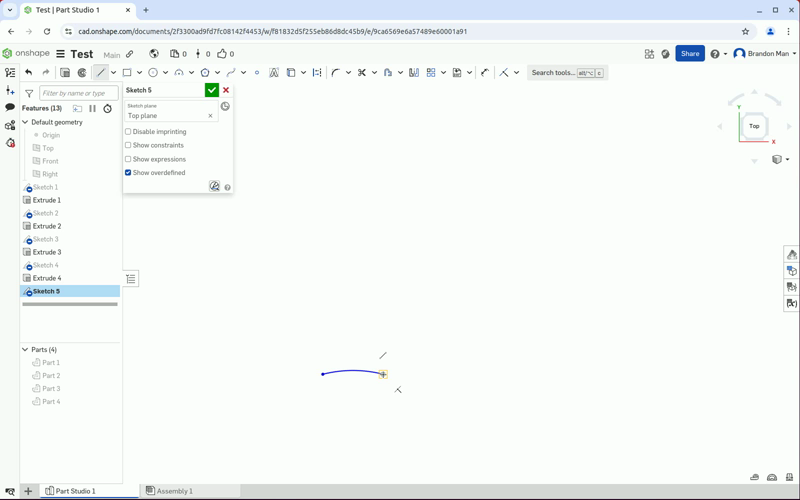
scroll(-6)
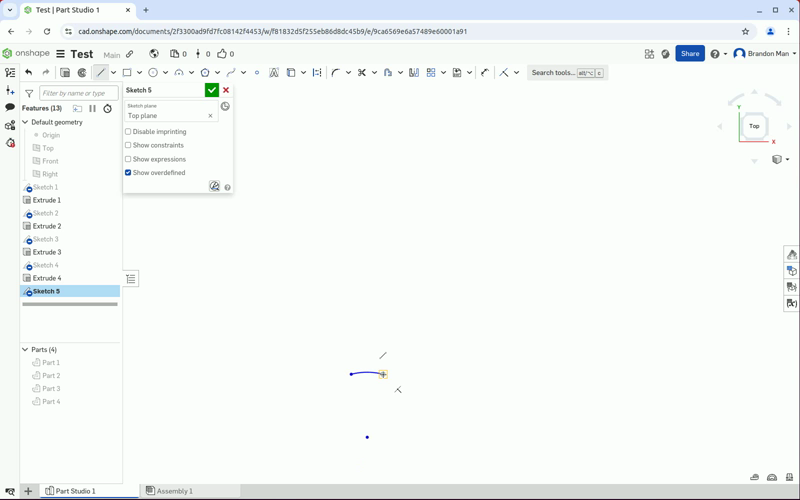
scroll(-6)
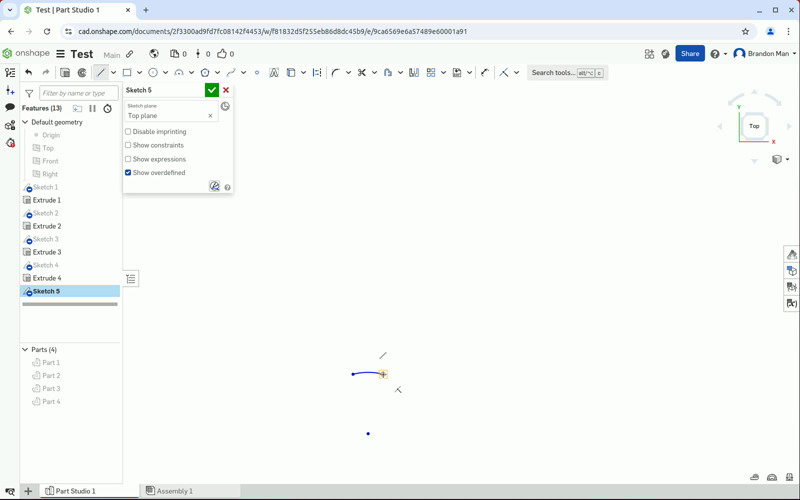
scroll(-6)
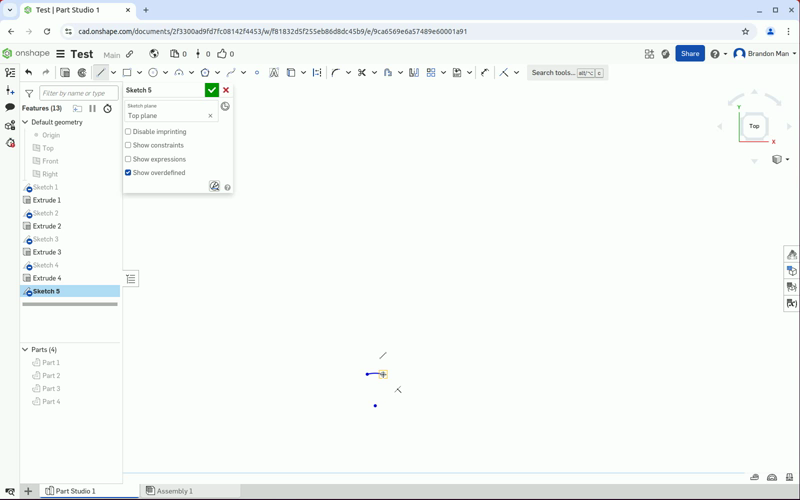
scroll(-6)
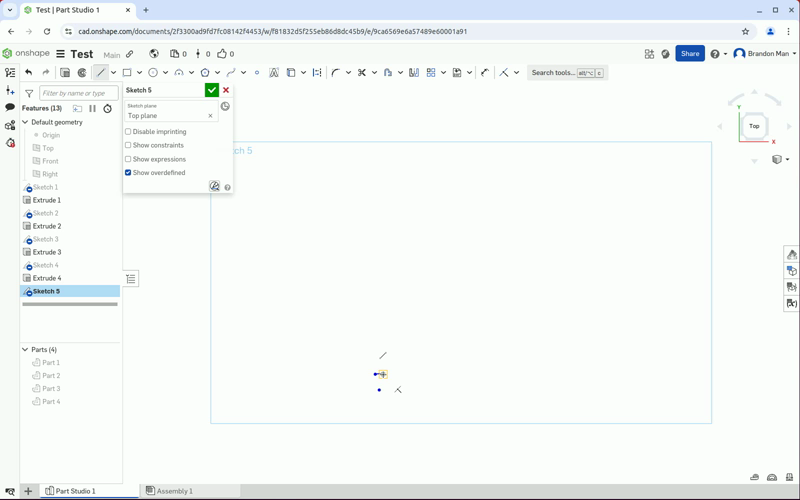
key_down(shift)
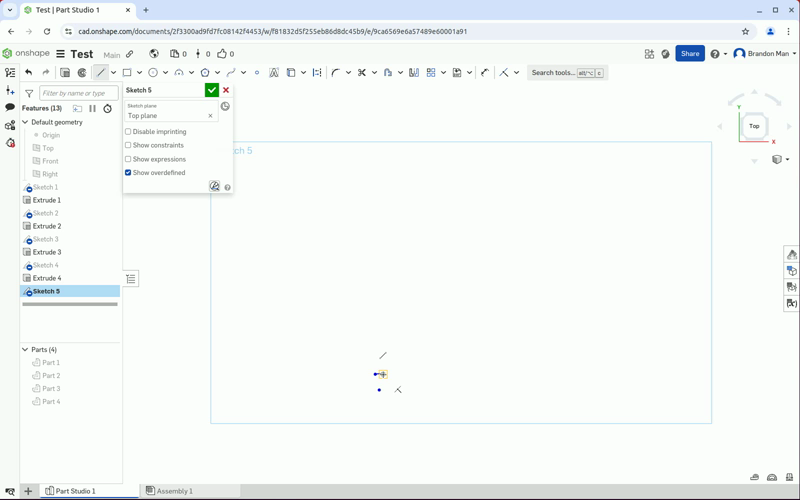
mouse_move(383, 310)
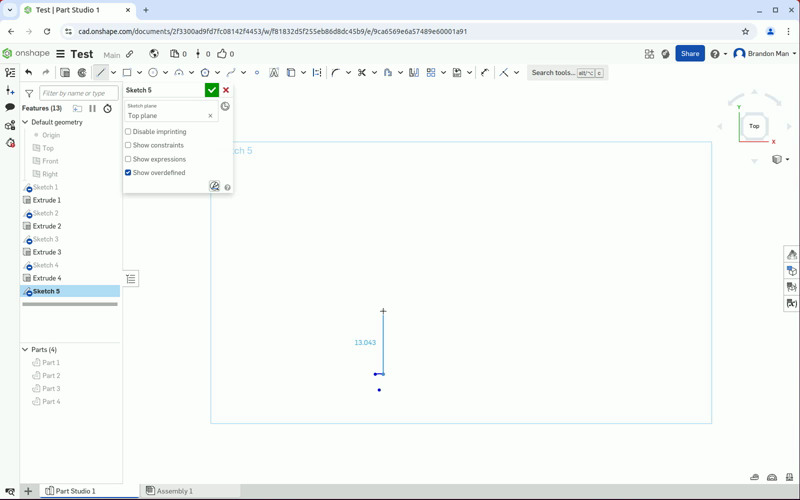
click(383, 310)
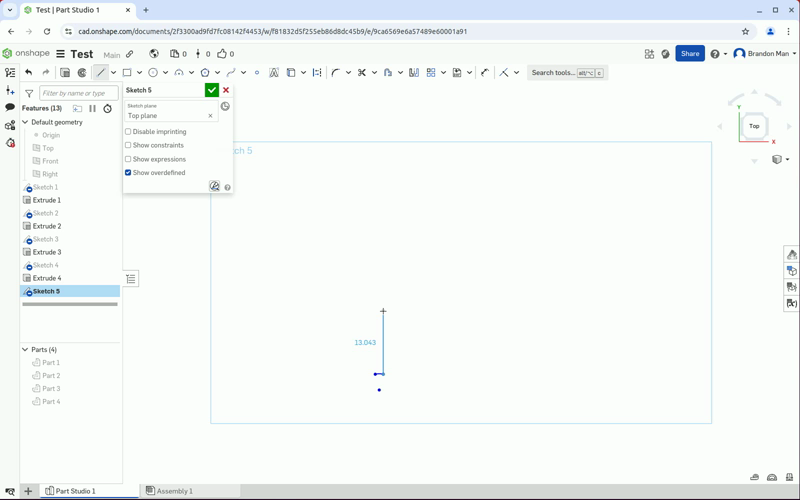
key_up(shift)
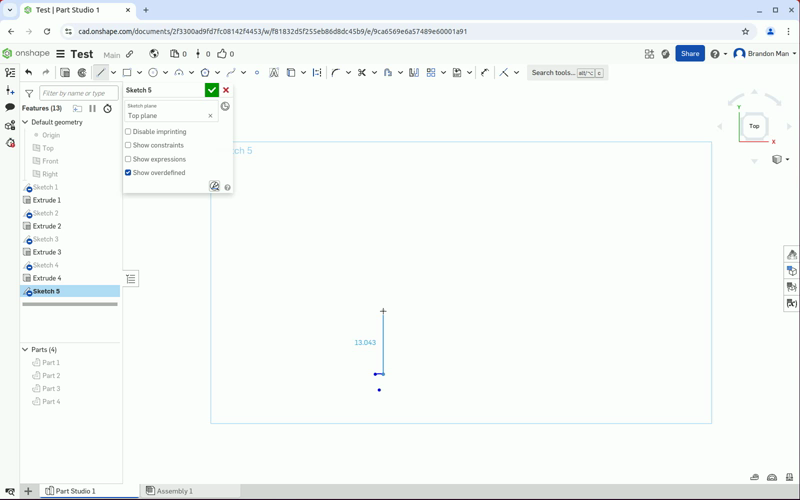
key(esc)
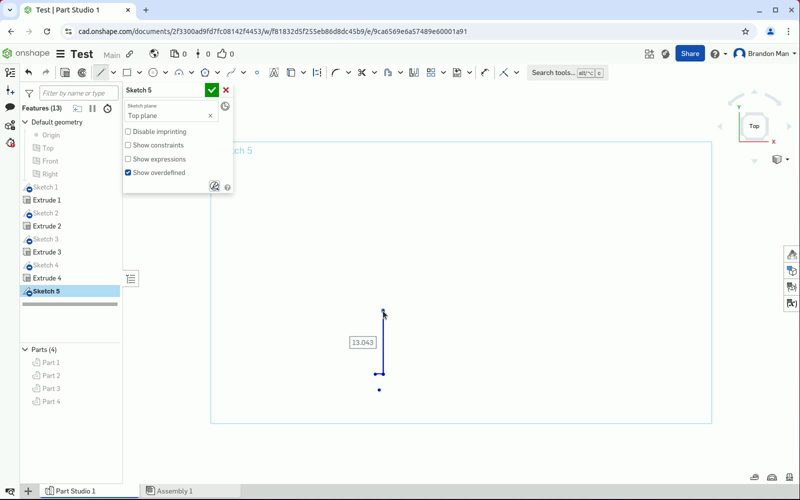
key(a)
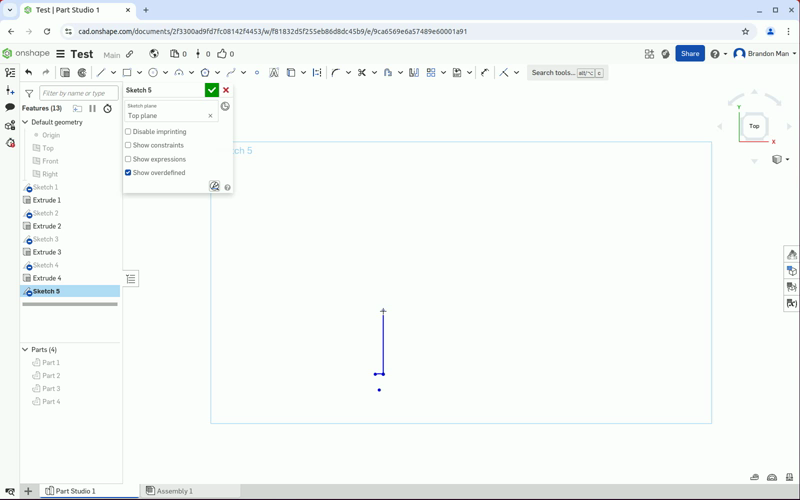
mouse_move(383, 310)
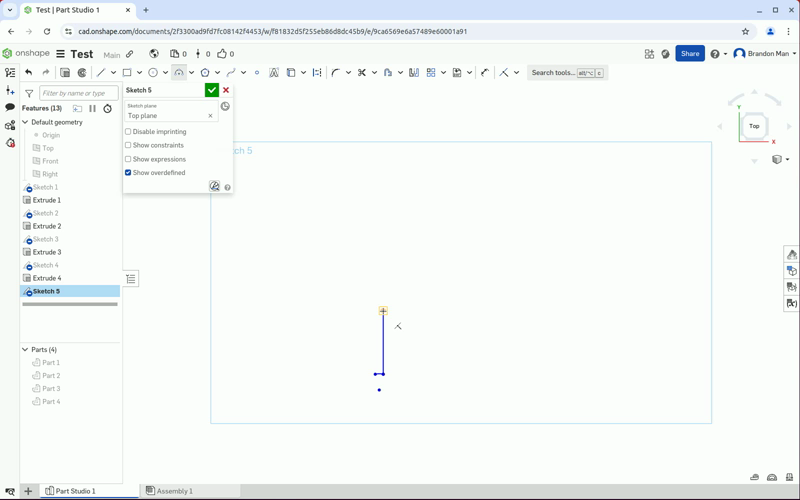
click(383, 310)
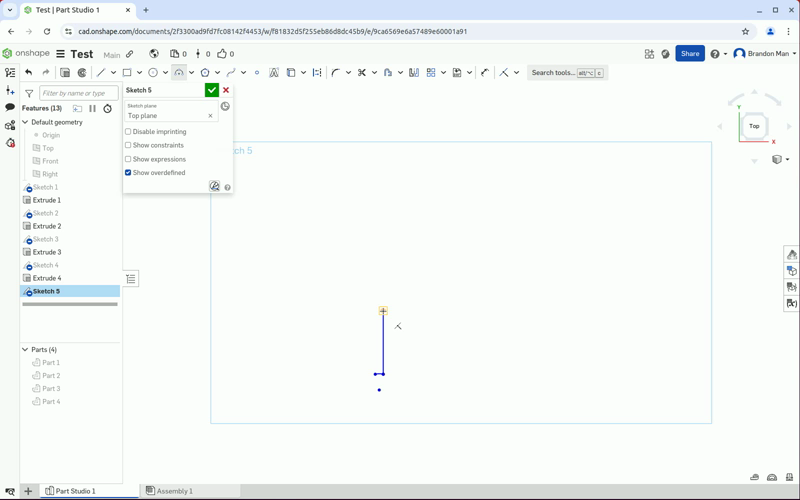
key_down(shift)
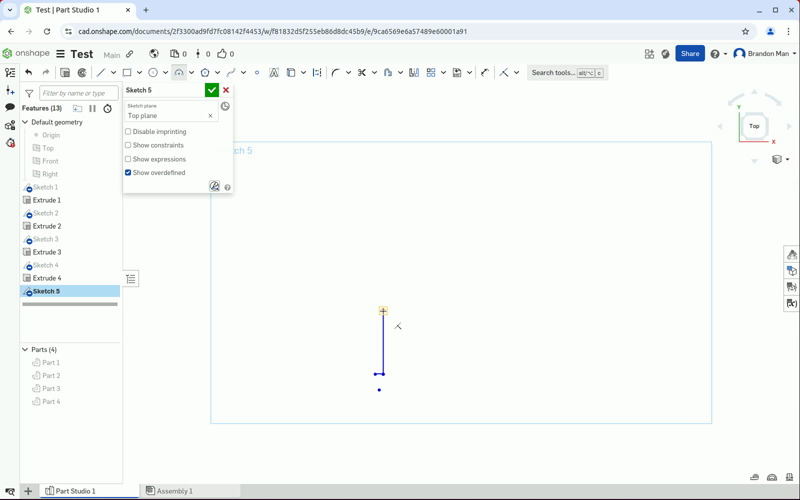
mouse_move(375, 310)
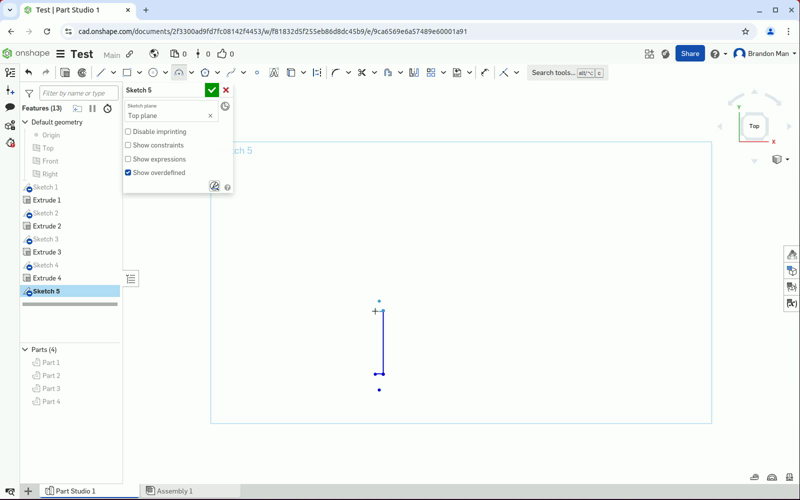
click(375, 310)
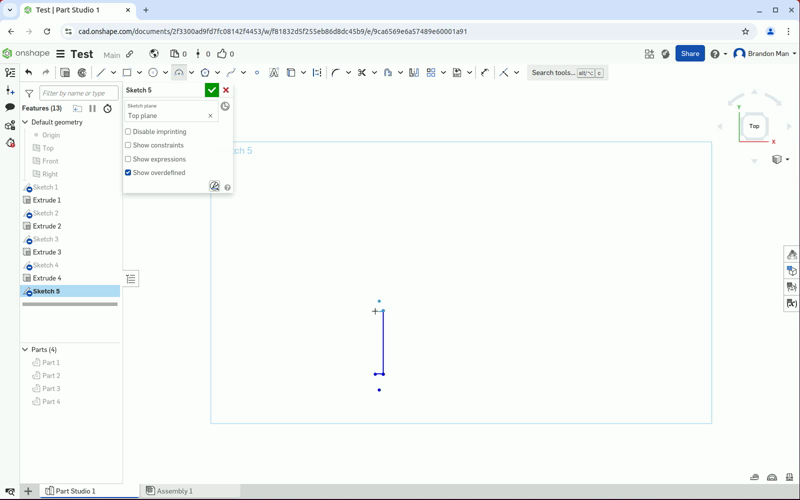
mouse_move(379, 312)
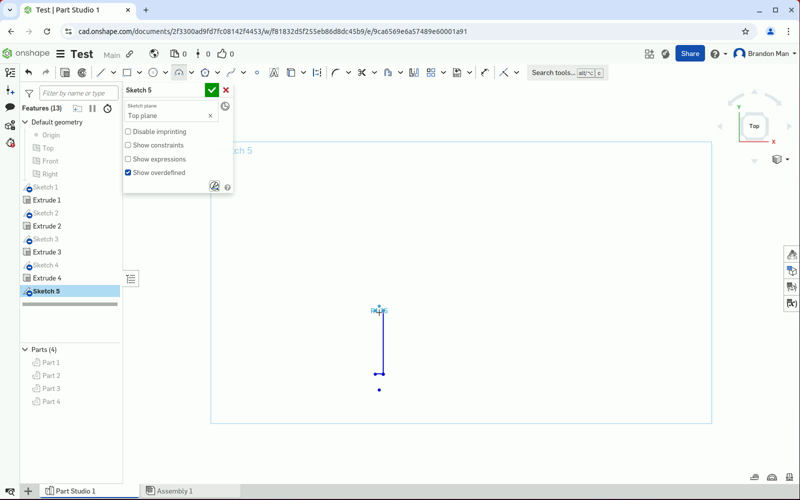
scroll(6)
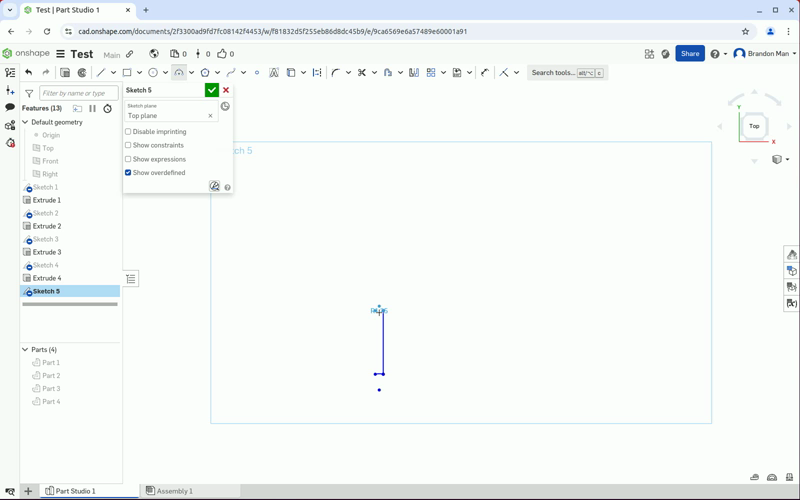
scroll(6)
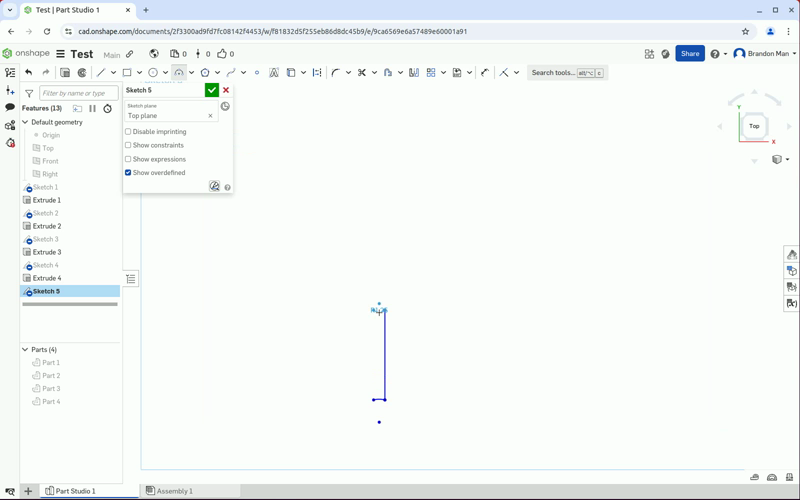
scroll(6)
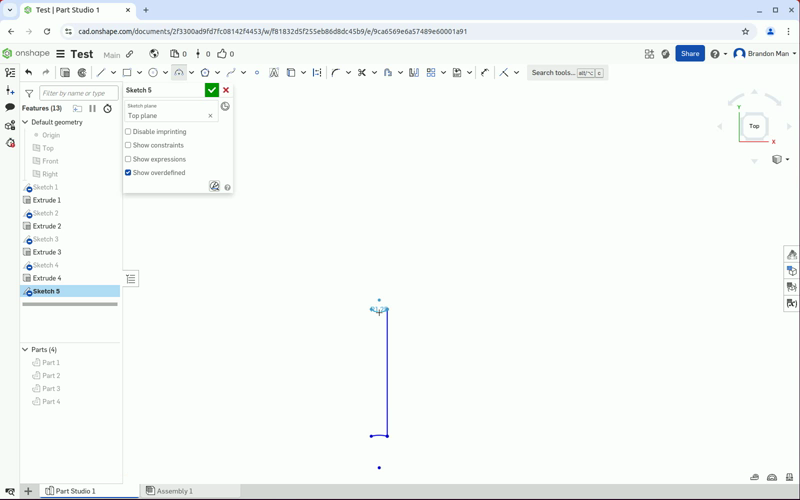
scroll(6)
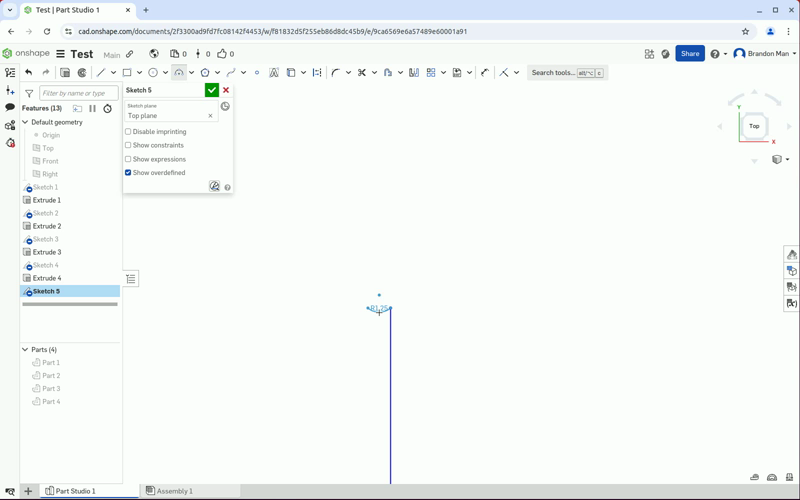
scroll(6)
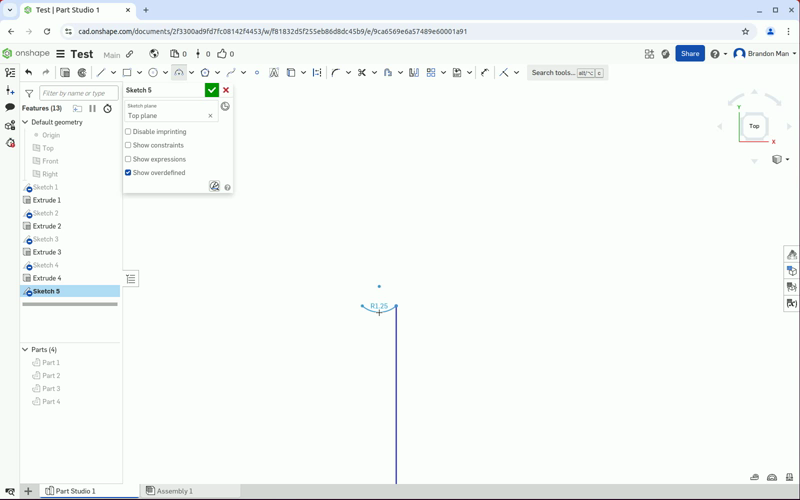
scroll(6)
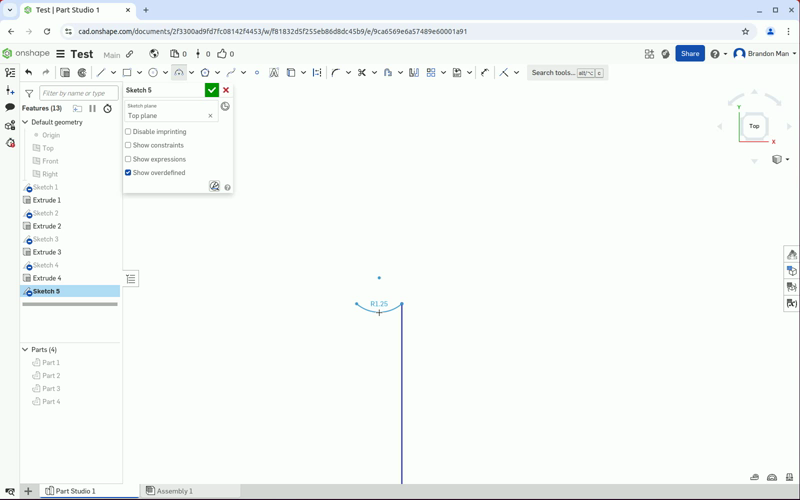
scroll(6)
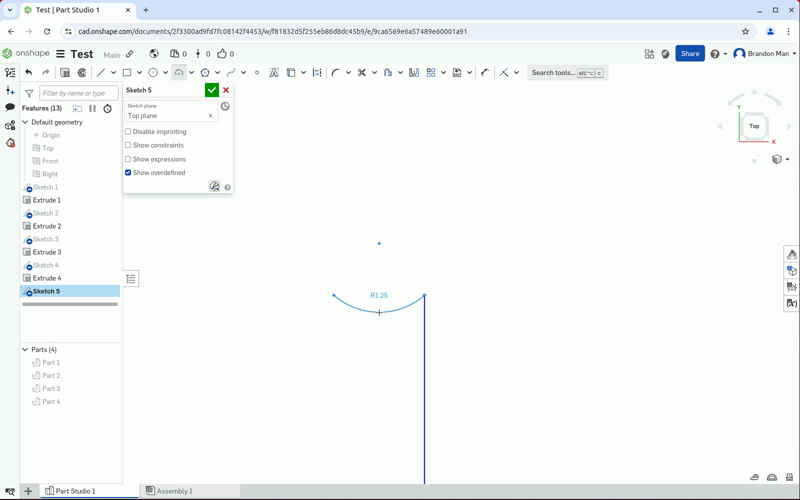
click(379, 312)
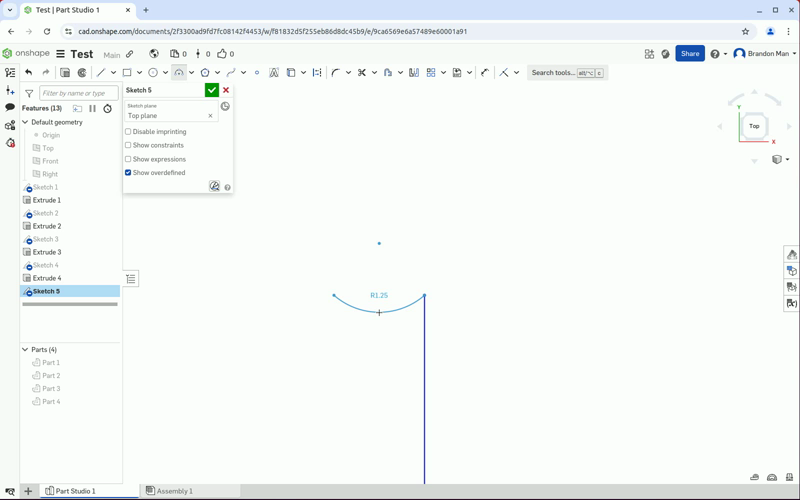
scroll(-6)
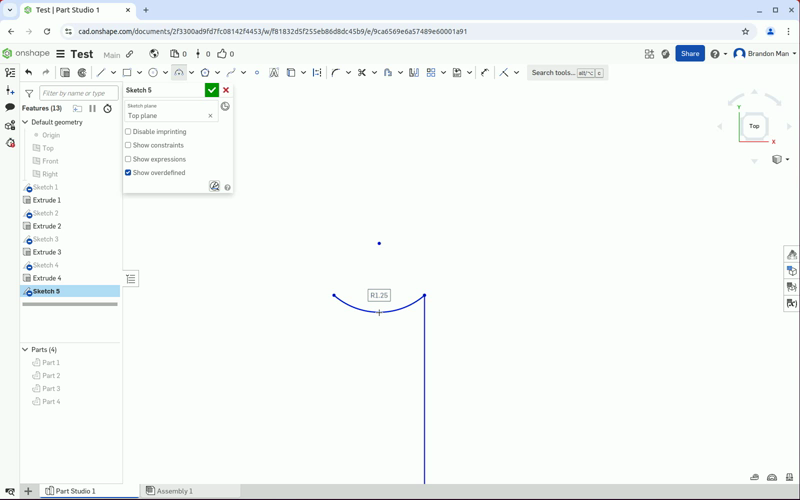
scroll(-6)
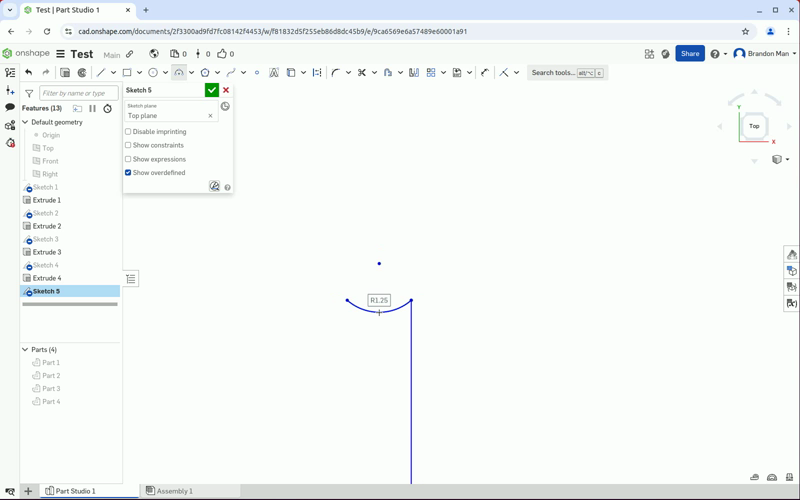
scroll(-6)
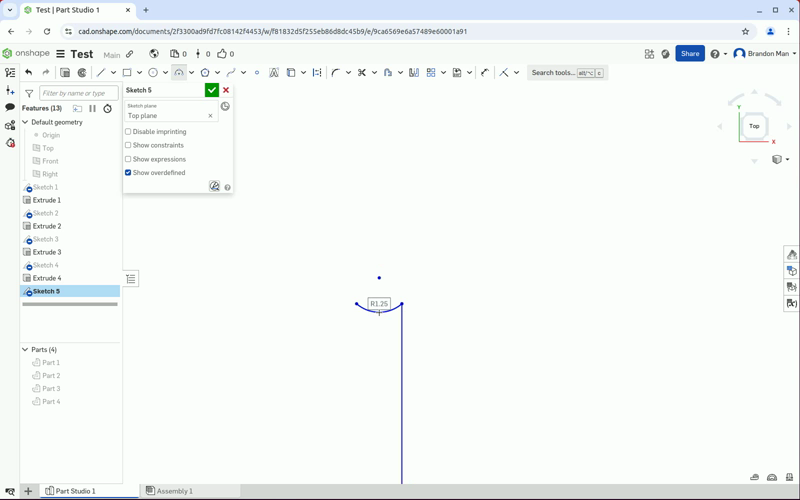
scroll(-6)
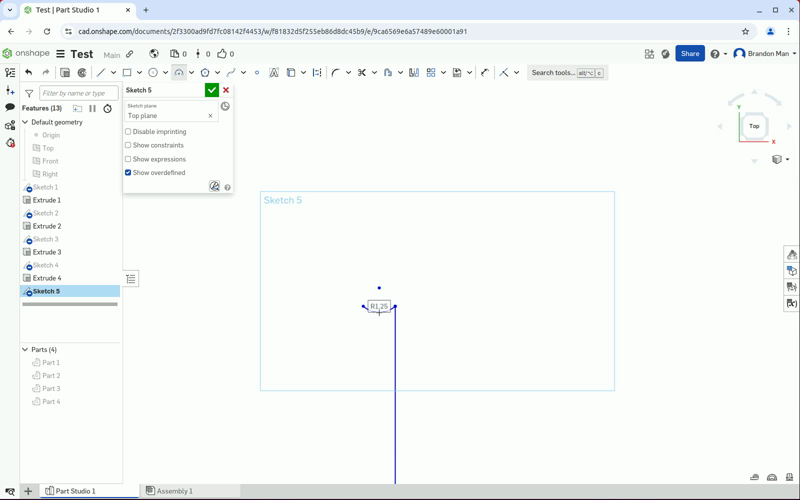
scroll(-6)
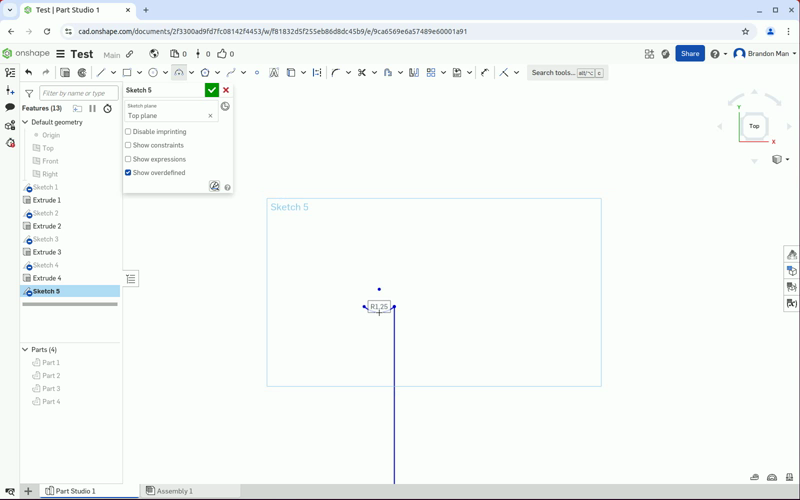
scroll(-6)
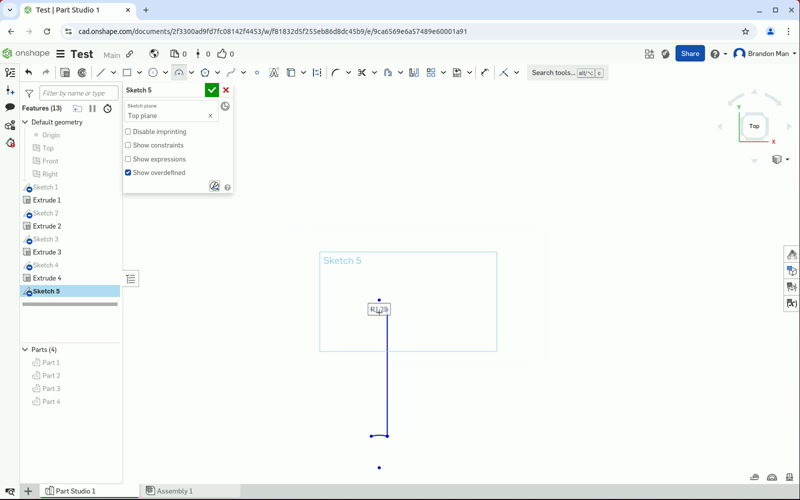
scroll(-6)
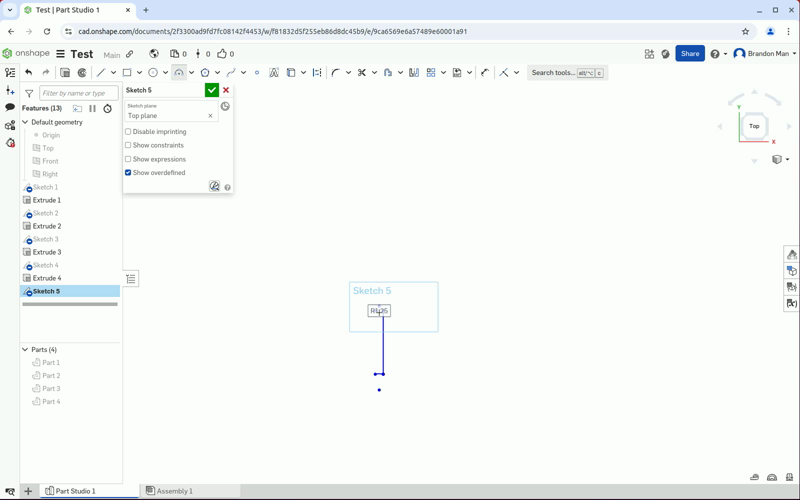
key_up(shift)
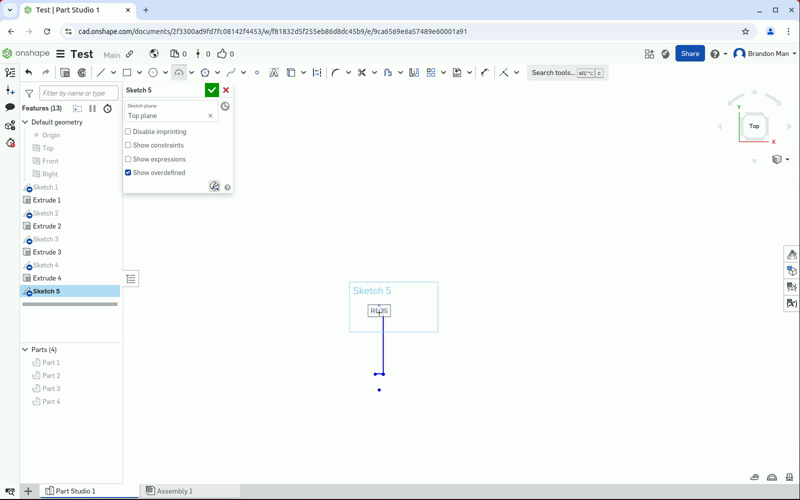
key(esc)
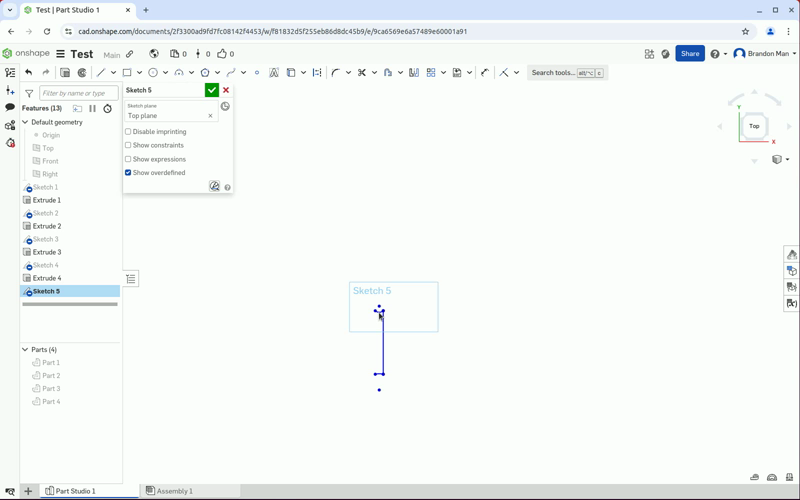
key(l)
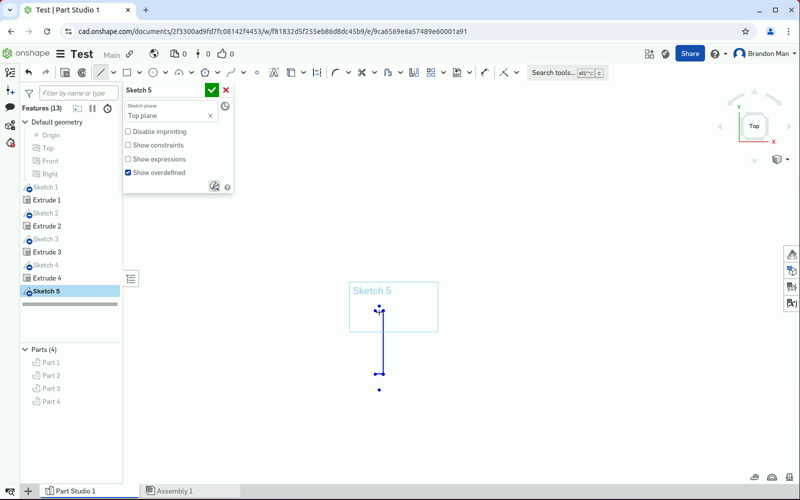
mouse_move(375, 310)
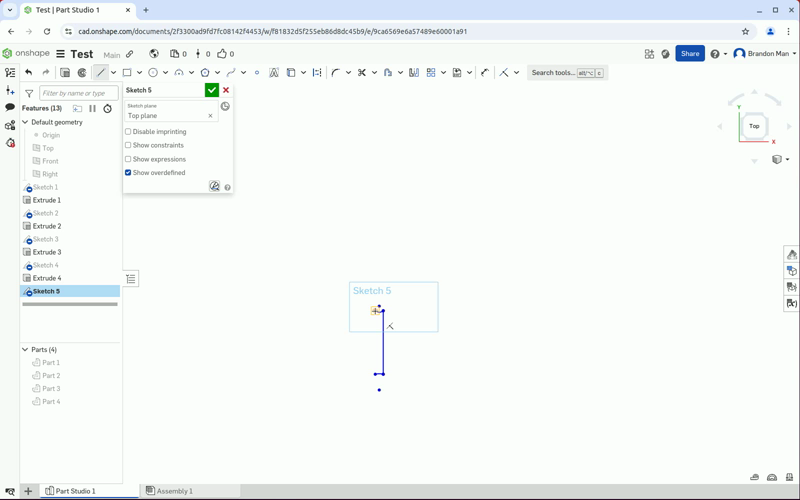
scroll(6)
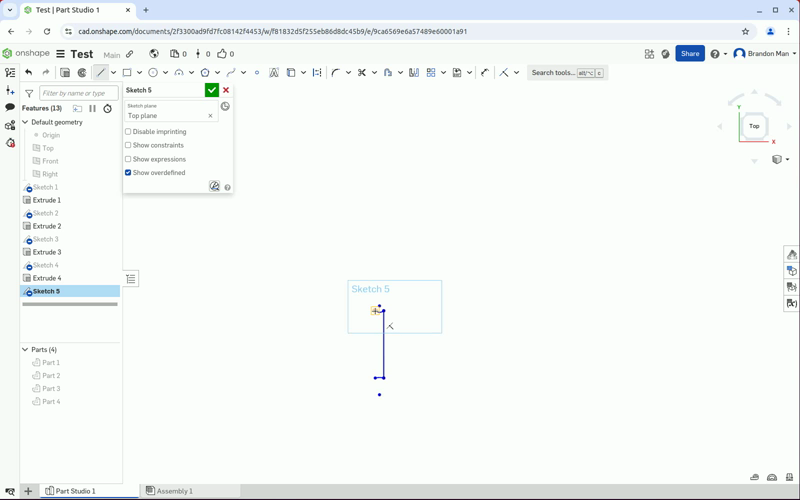
scroll(6)
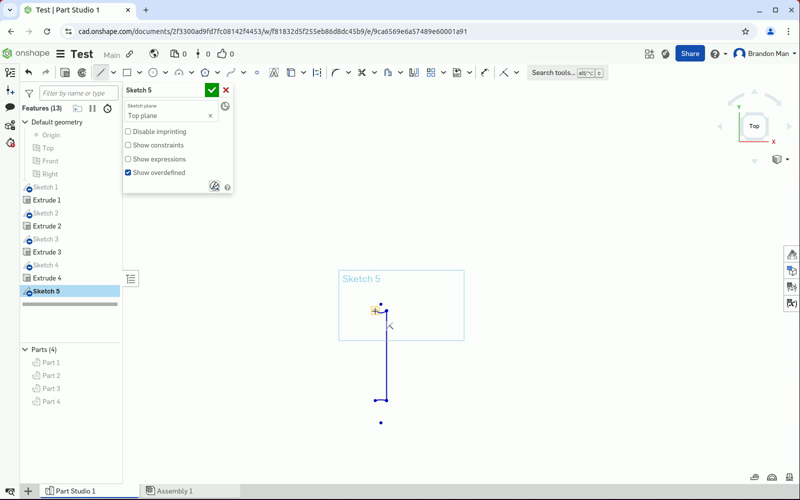
scroll(6)
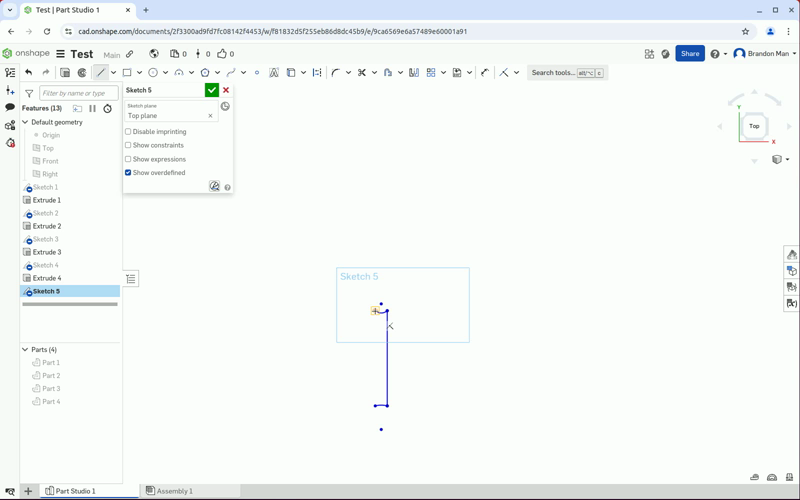
scroll(6)
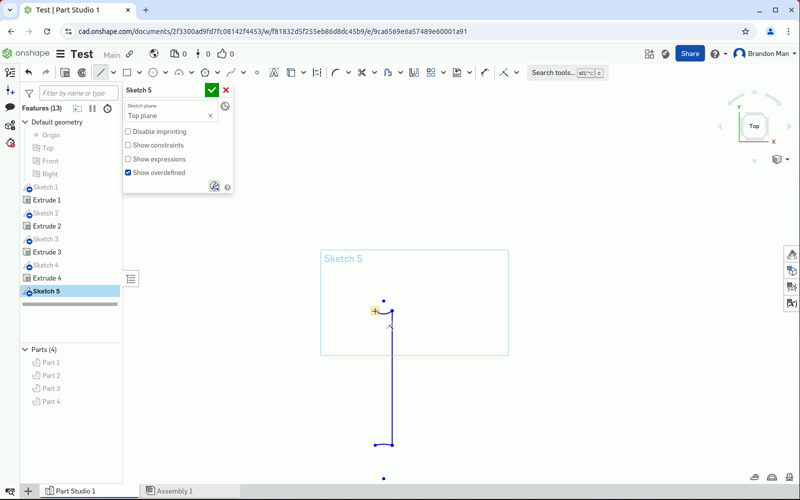
scroll(6)
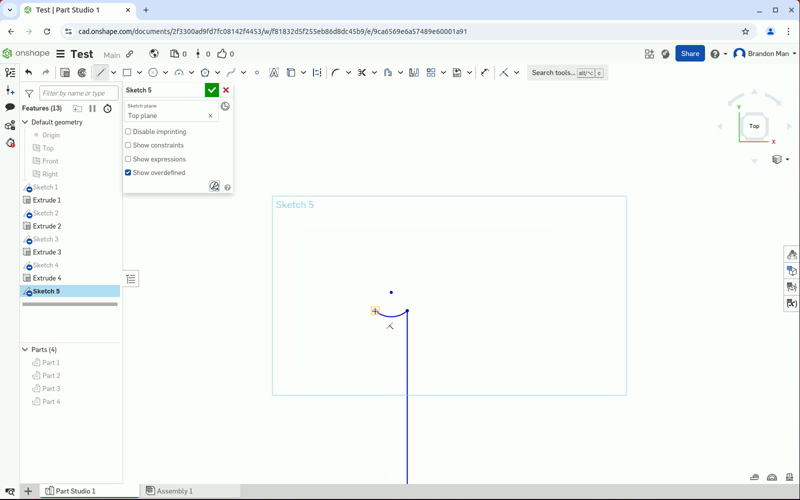
scroll(6)
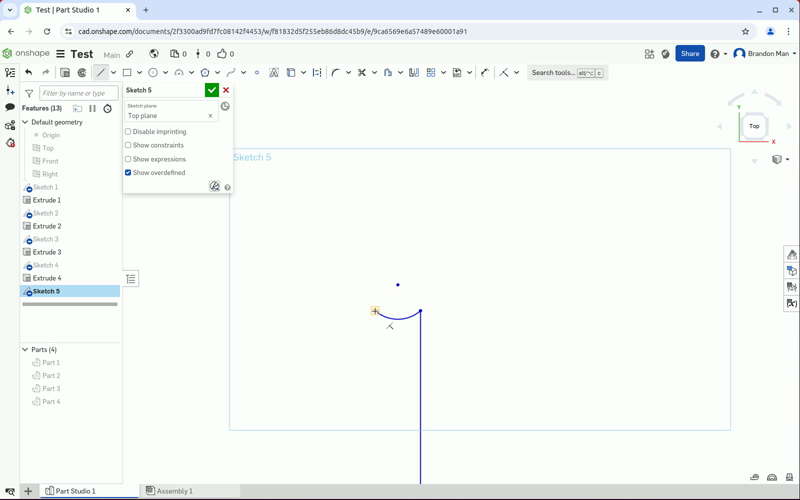
scroll(6)
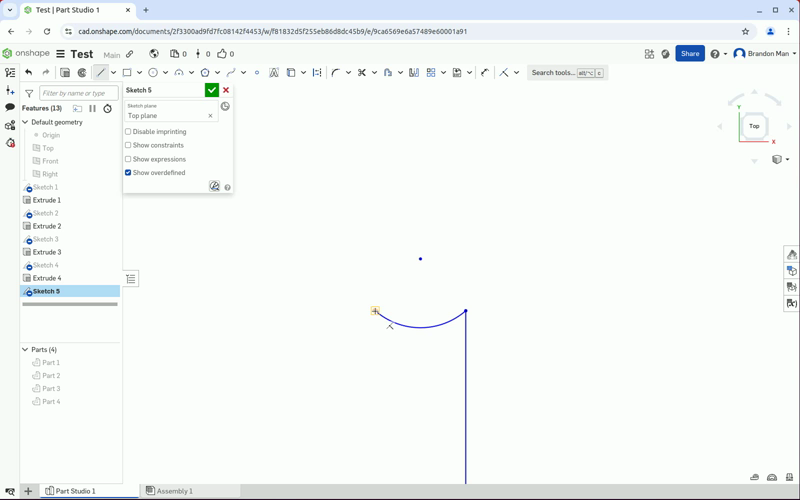
click(375, 310)
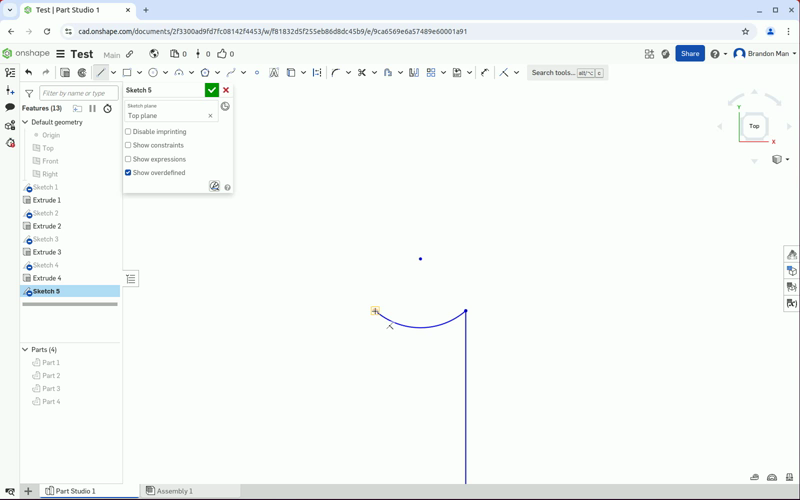
scroll(-6)
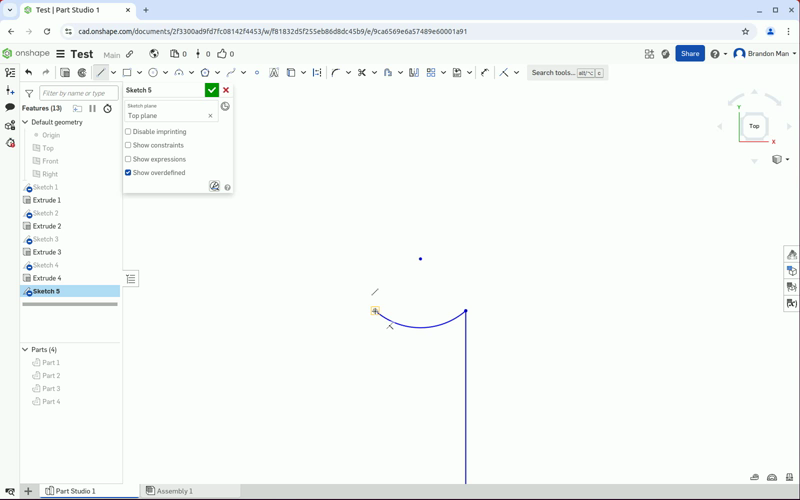
scroll(-6)
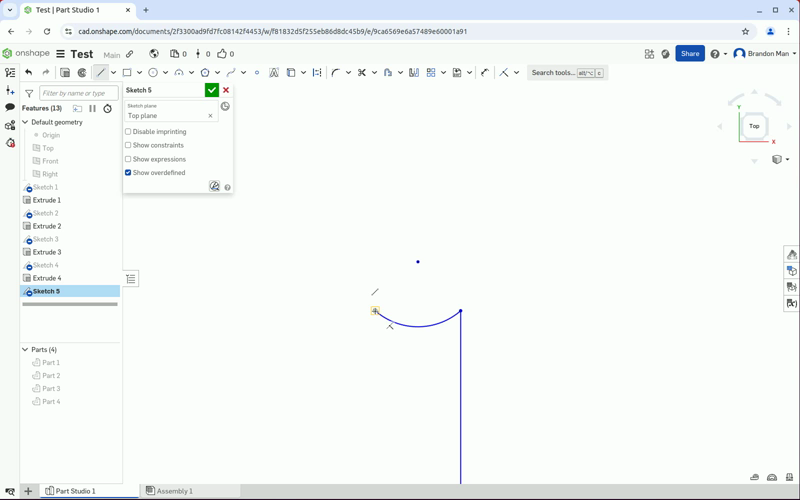
scroll(-6)
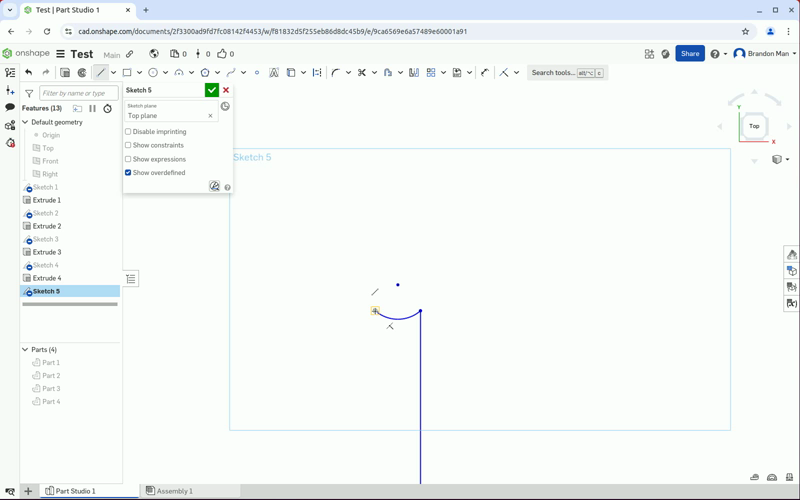
scroll(-6)
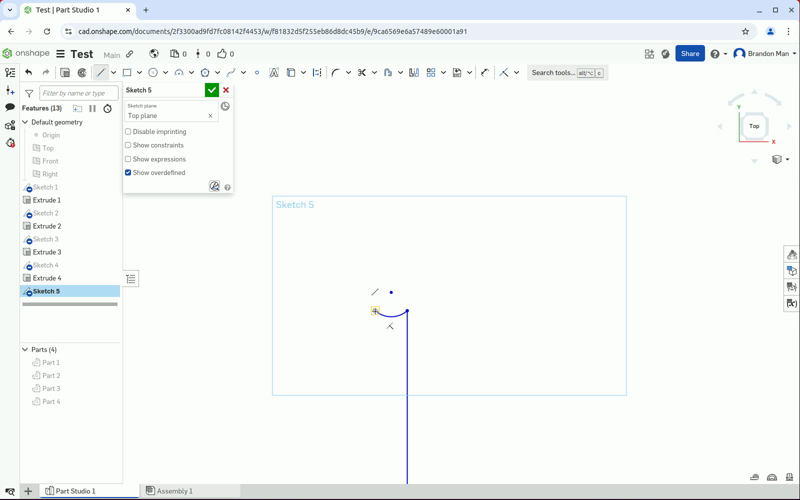
scroll(-6)
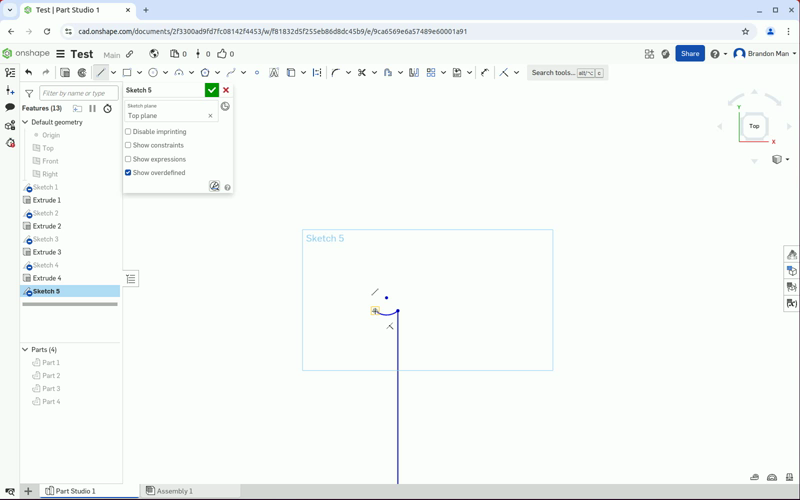
scroll(-6)
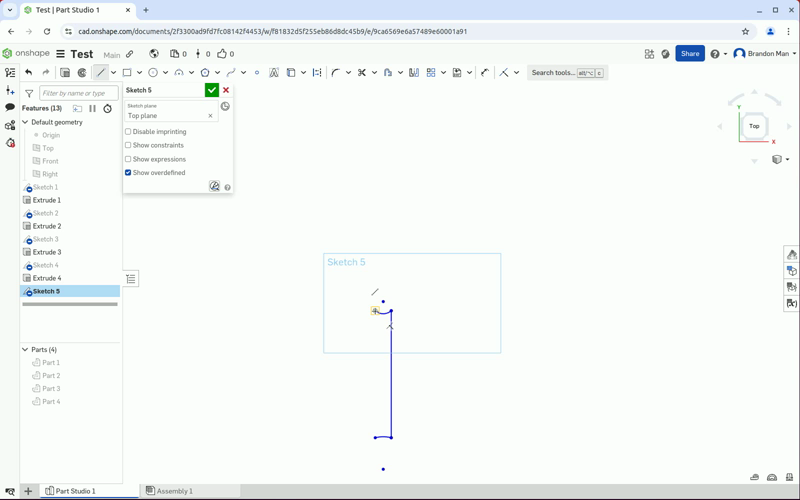
scroll(-6)
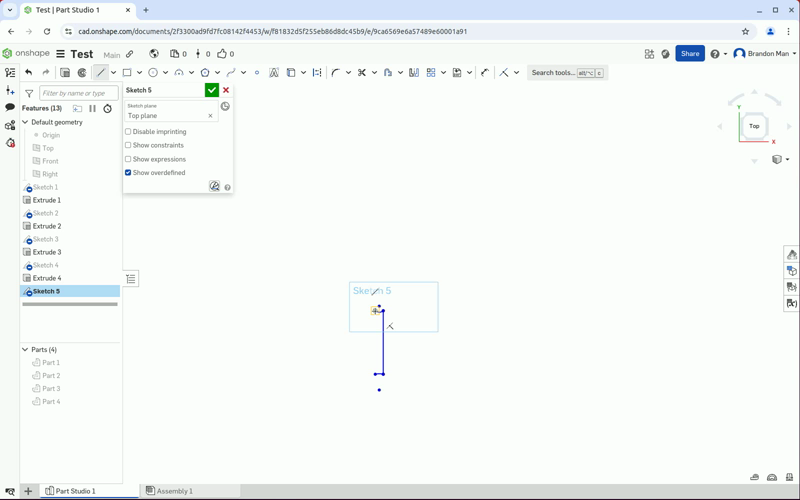
key_down(shift)
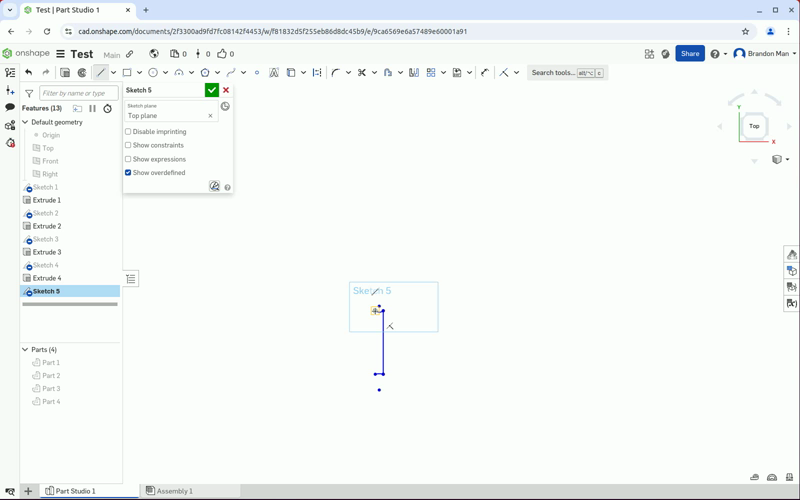
mouse_move(375, 374)
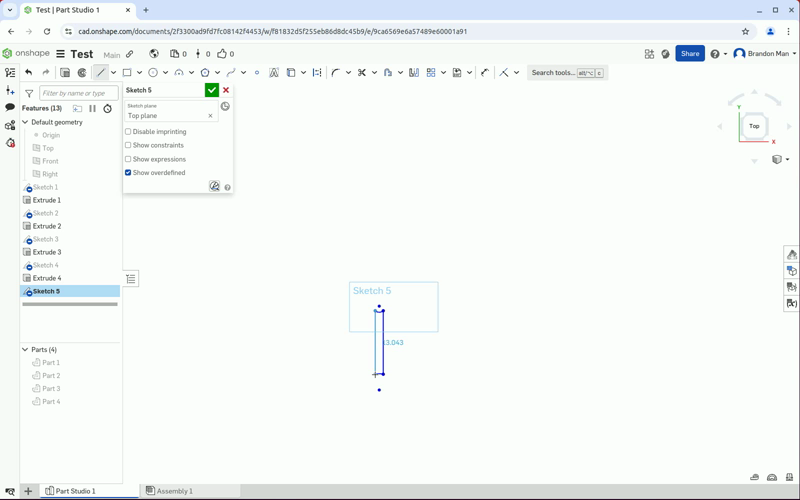
scroll(6)
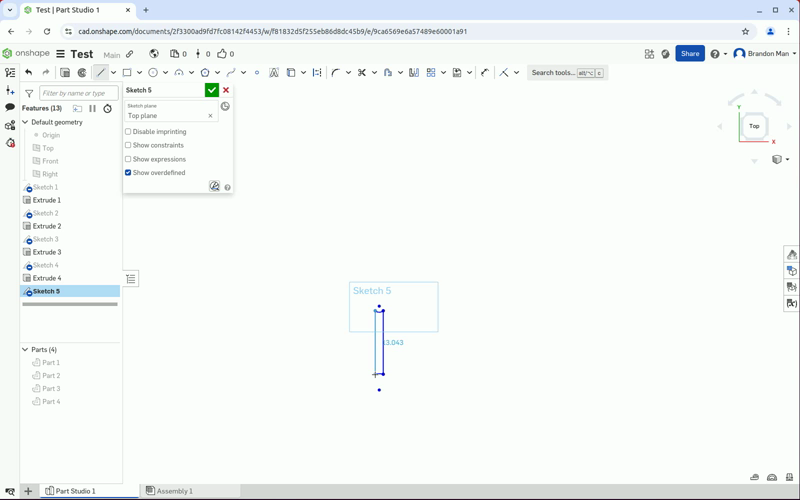
scroll(6)
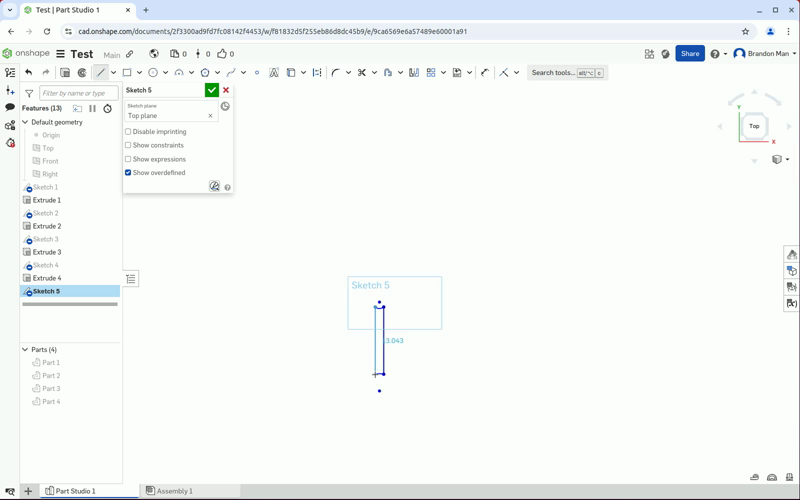
scroll(6)
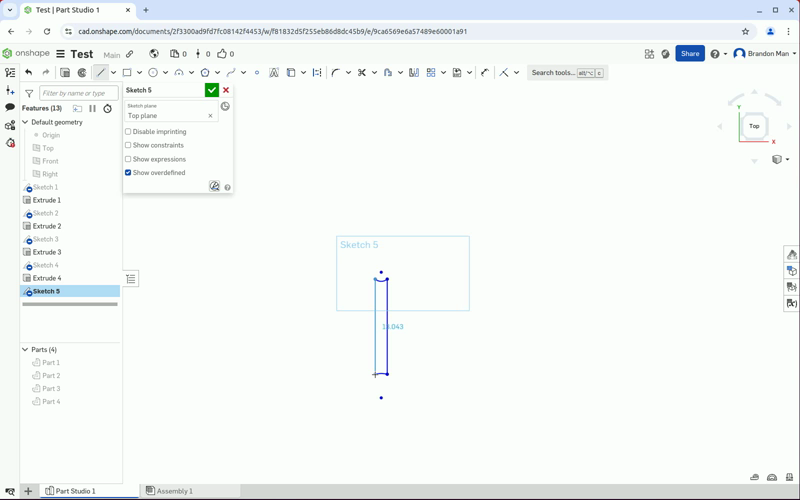
scroll(6)
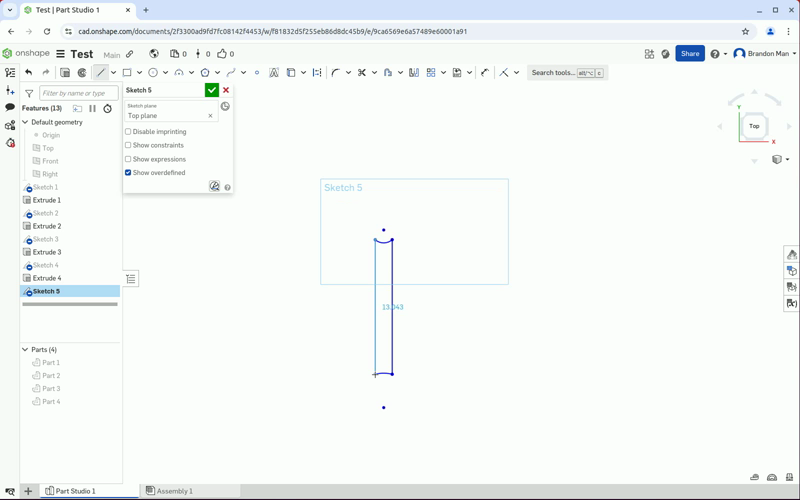
scroll(6)
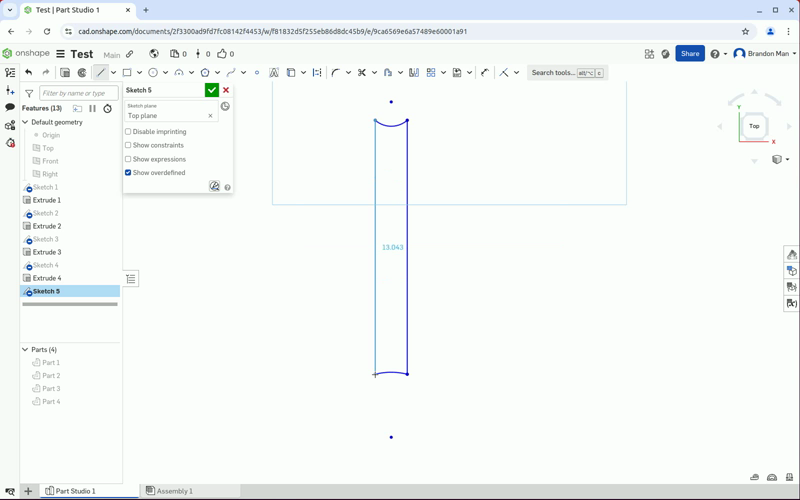
scroll(6)
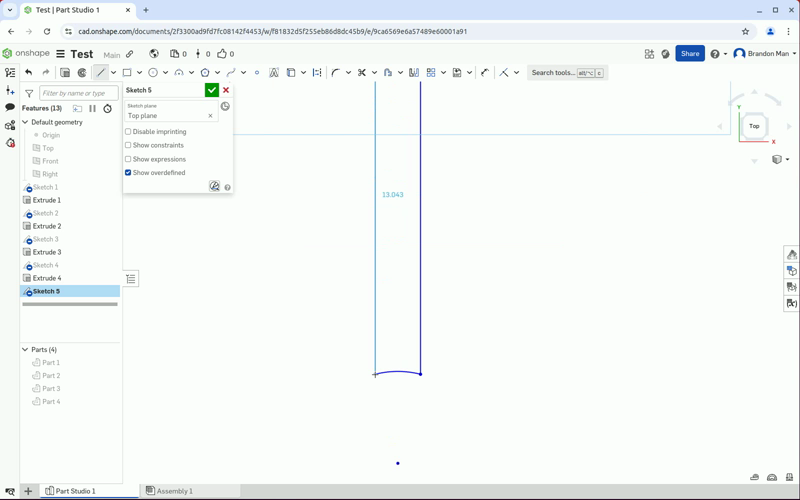
scroll(6)
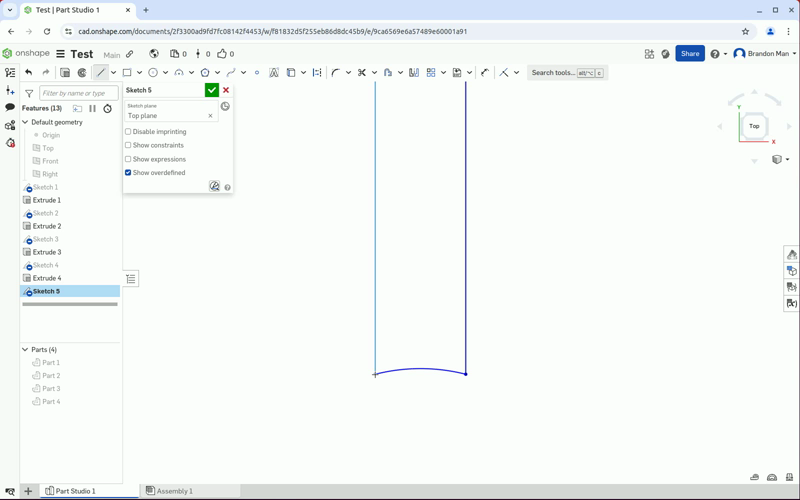
key_up(shift)
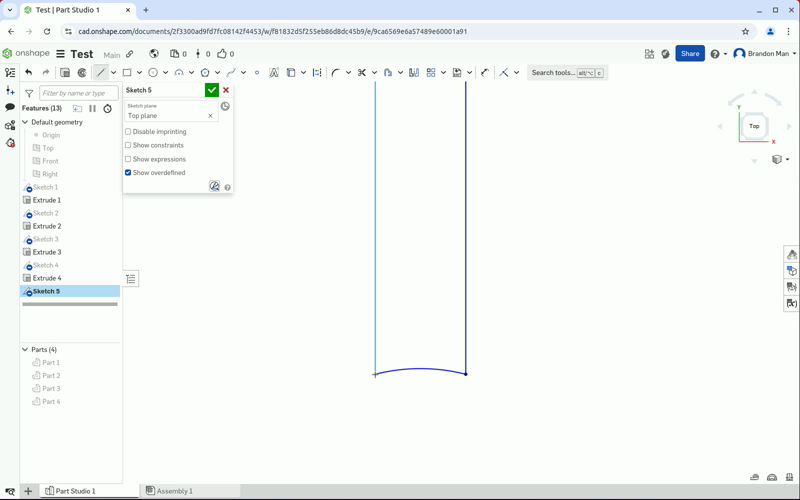
click(375, 374)
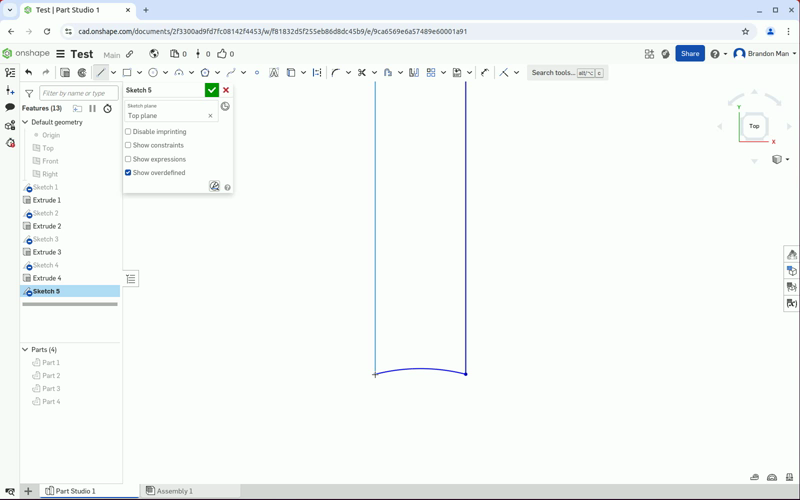
scroll(-6)
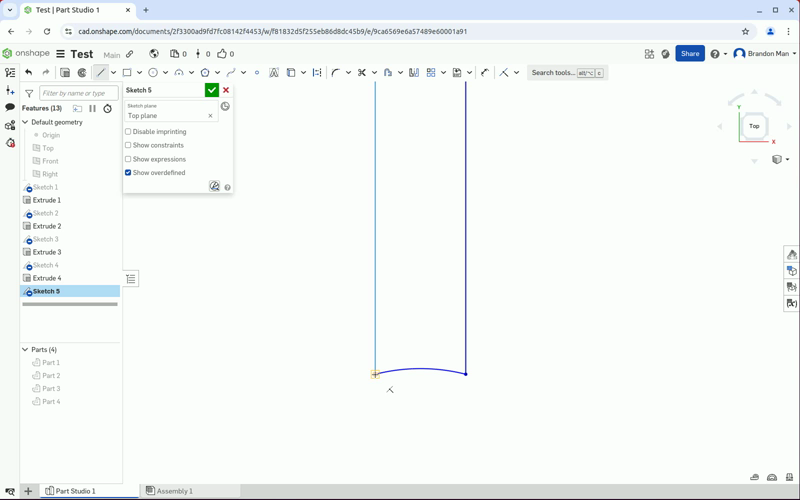
scroll(-6)
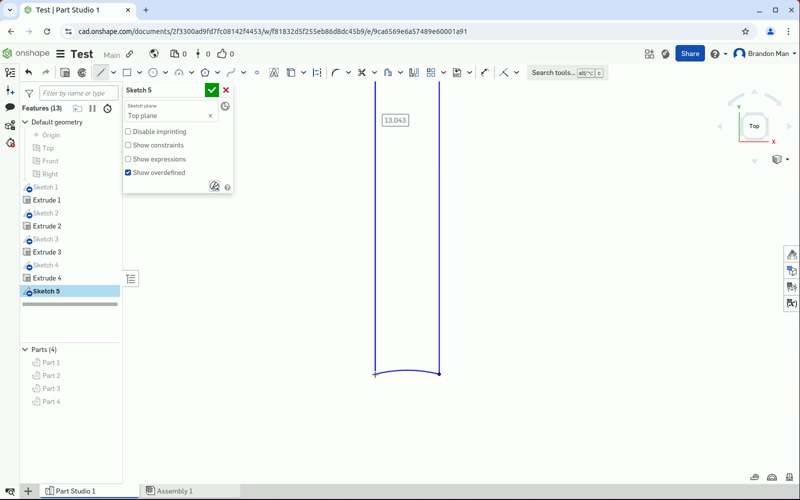
scroll(-6)
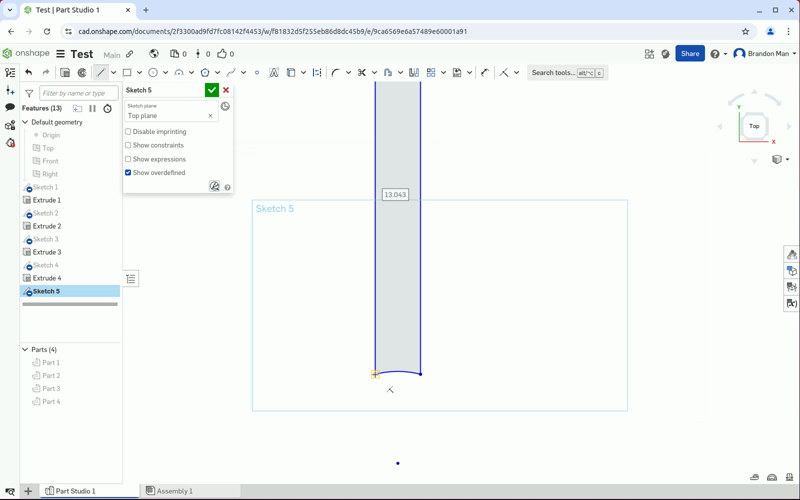
scroll(-6)
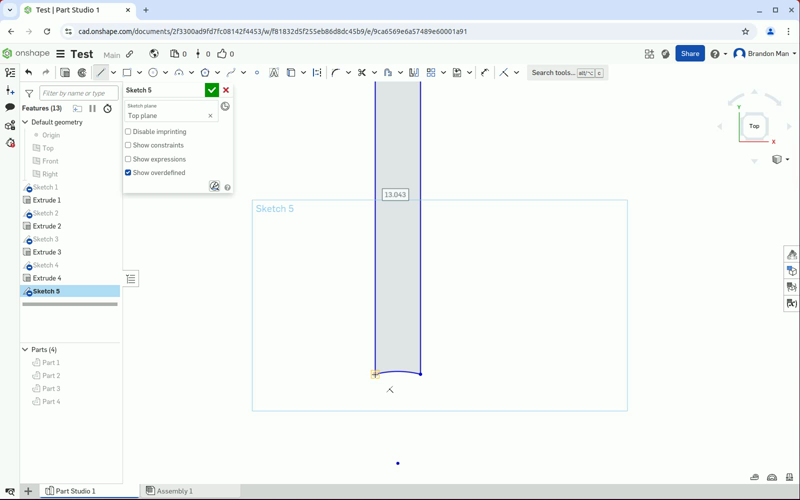
scroll(-6)
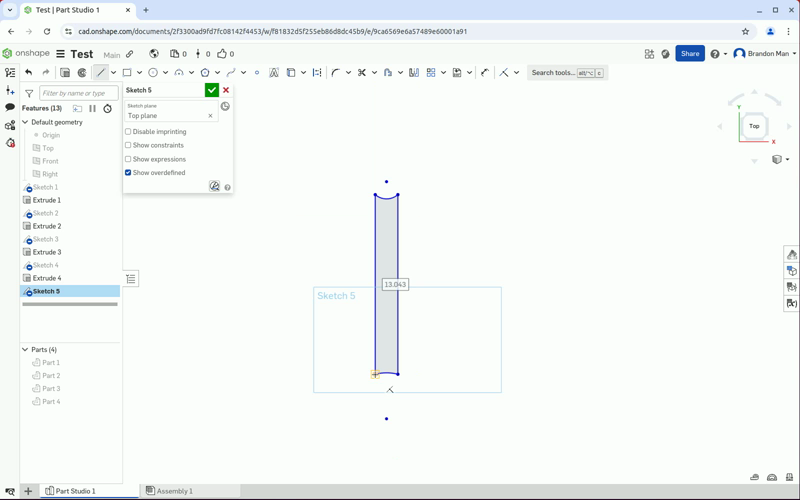
scroll(-6)
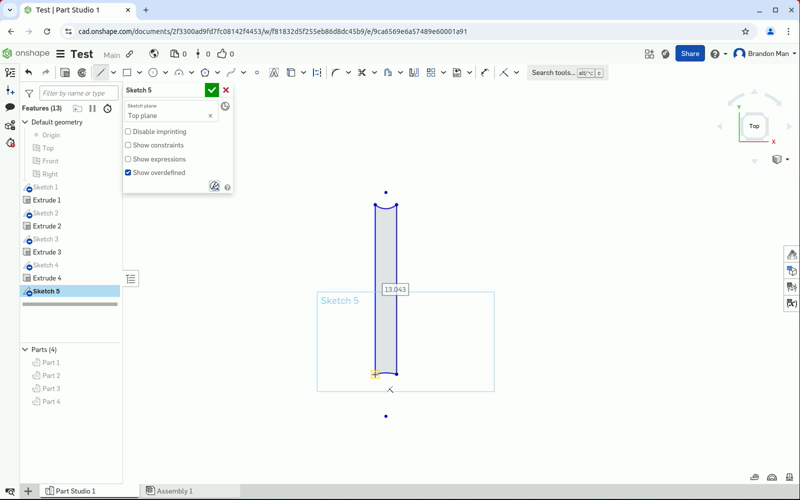
scroll(-6)
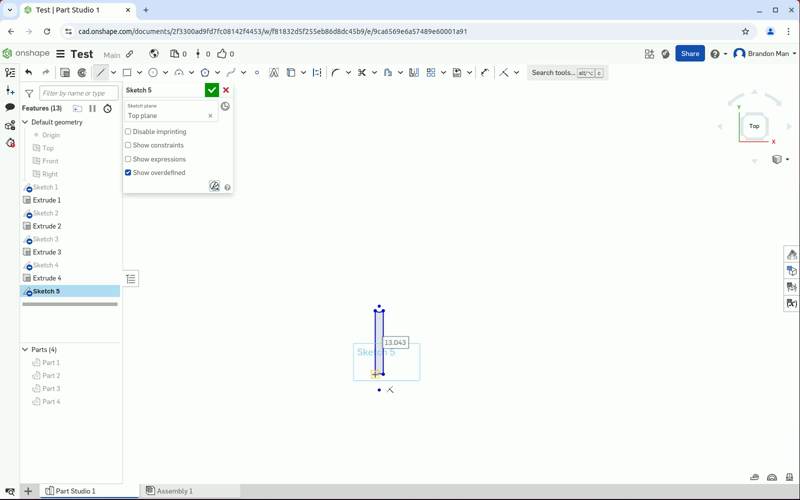
key(esc)
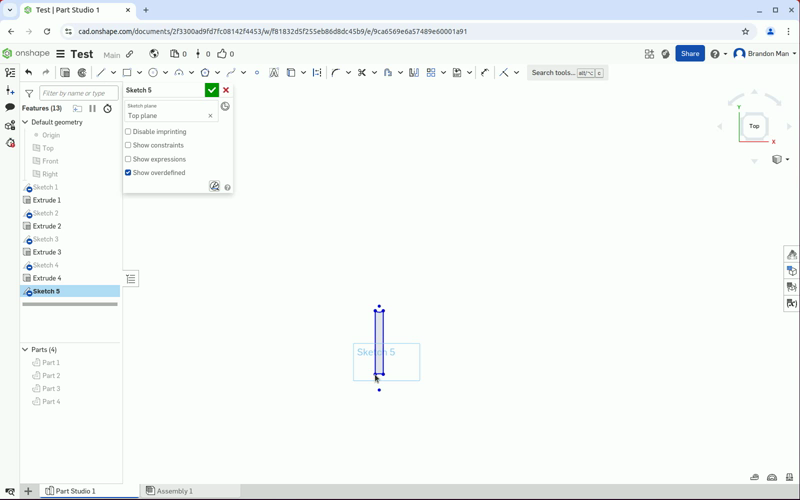
mouse_move(375, 313)
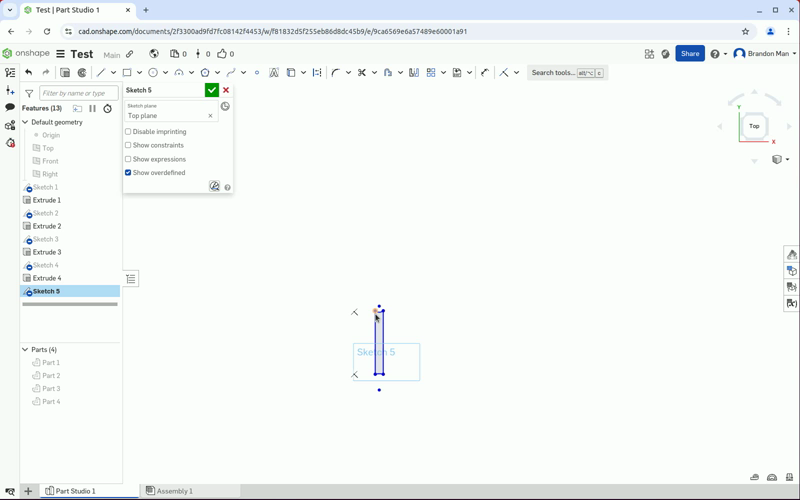
scroll(6)
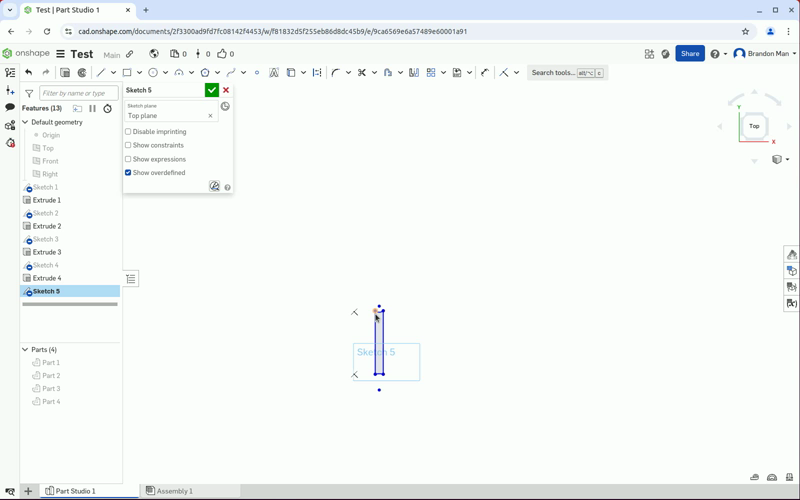
scroll(6)
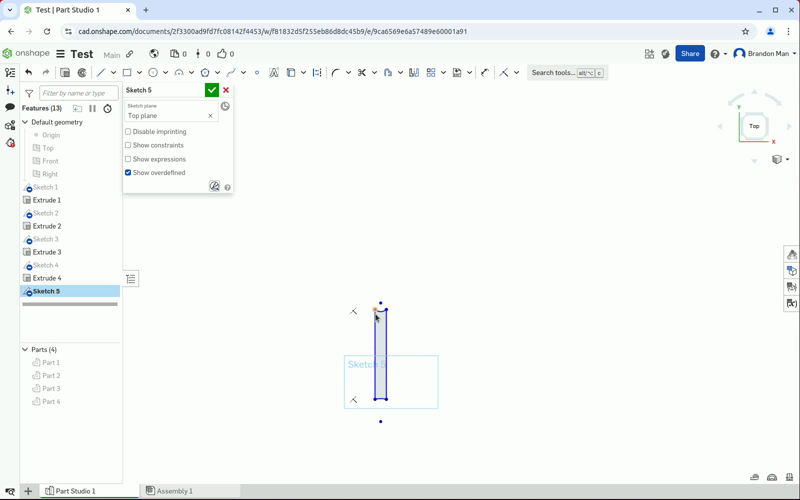
scroll(6)
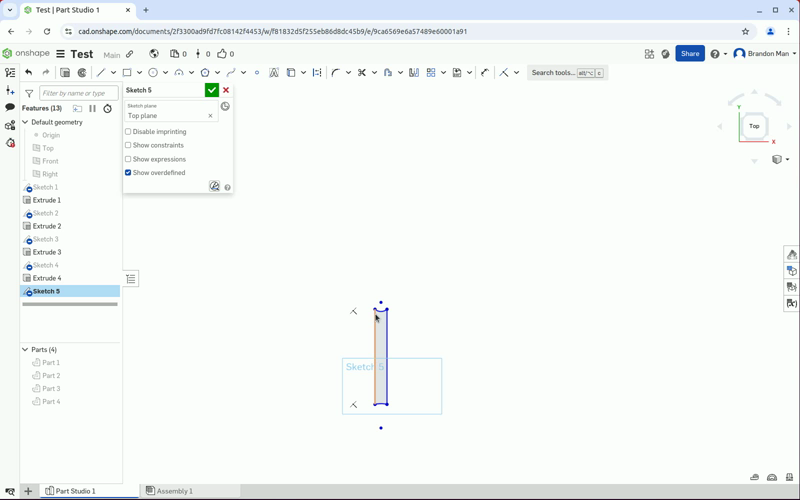
scroll(6)
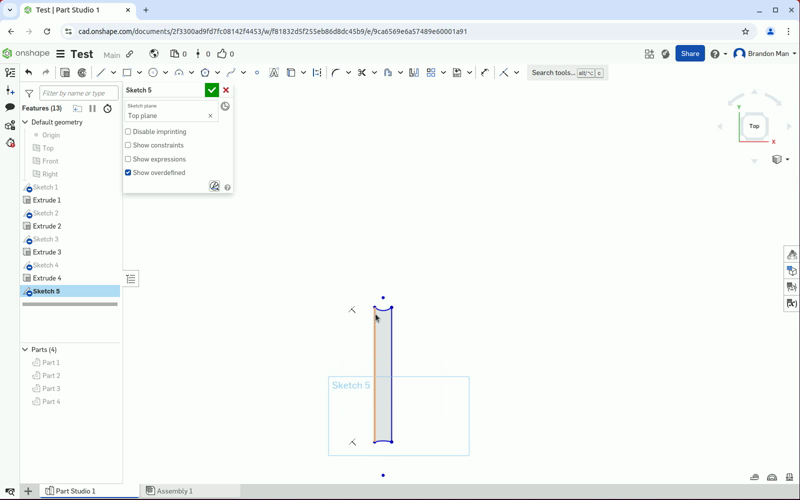
scroll(6)
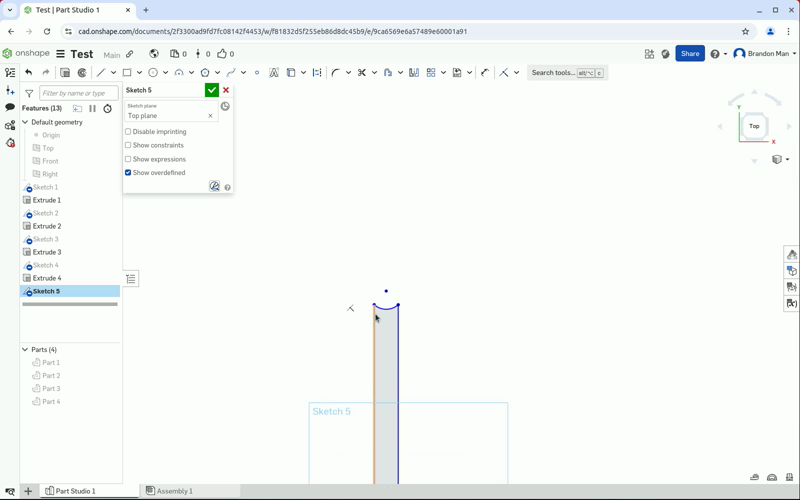
scroll(6)
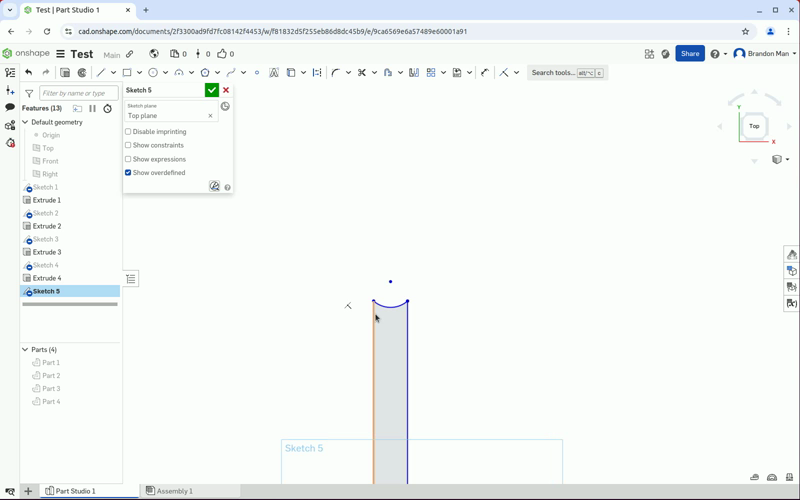
scroll(6)
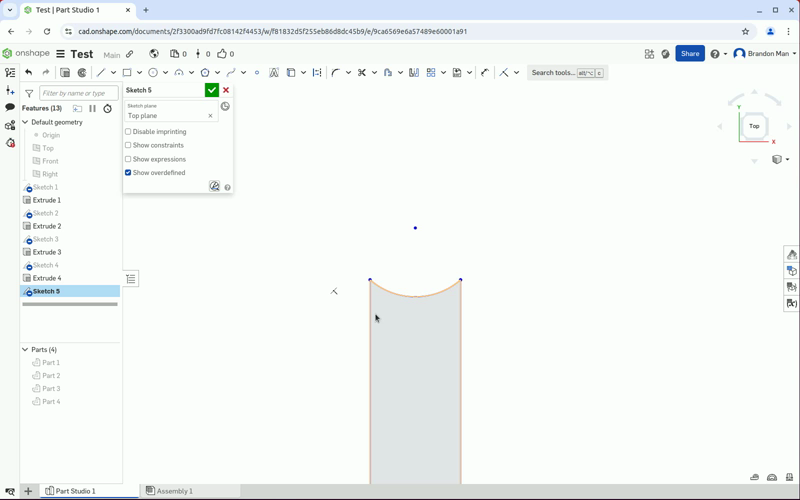
click(375, 313)
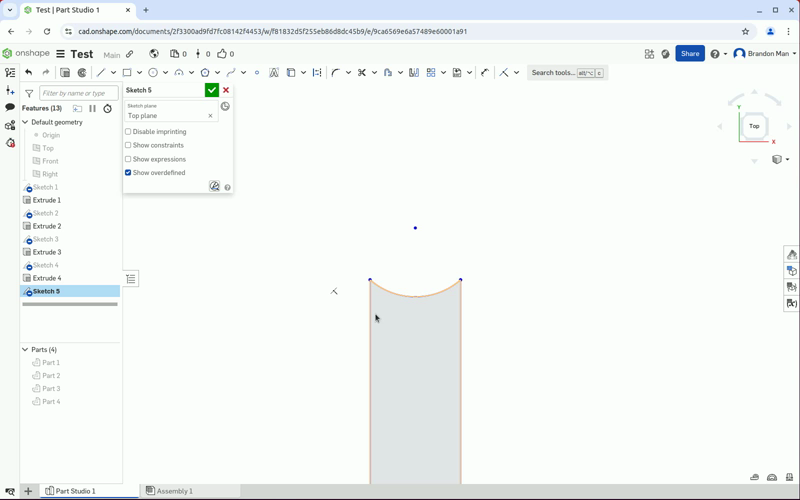
scroll(-6)
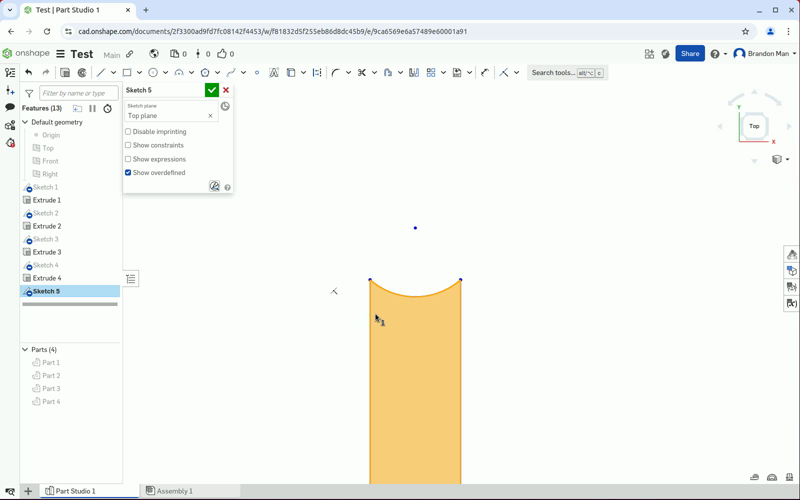
scroll(-6)
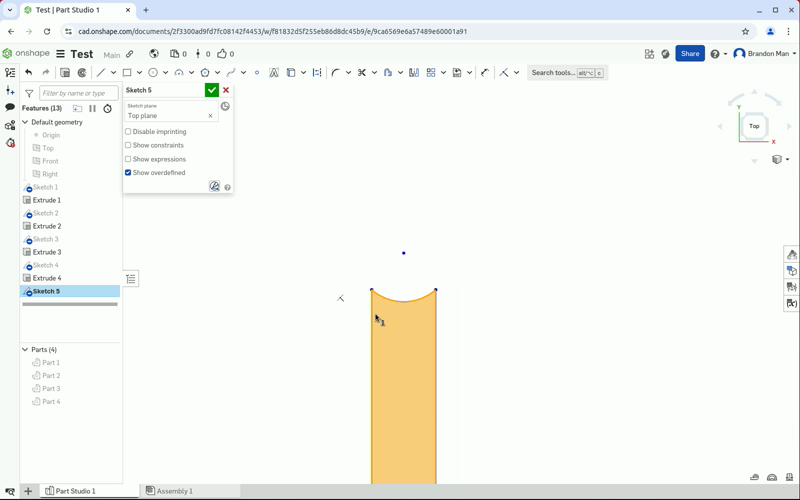
scroll(-6)
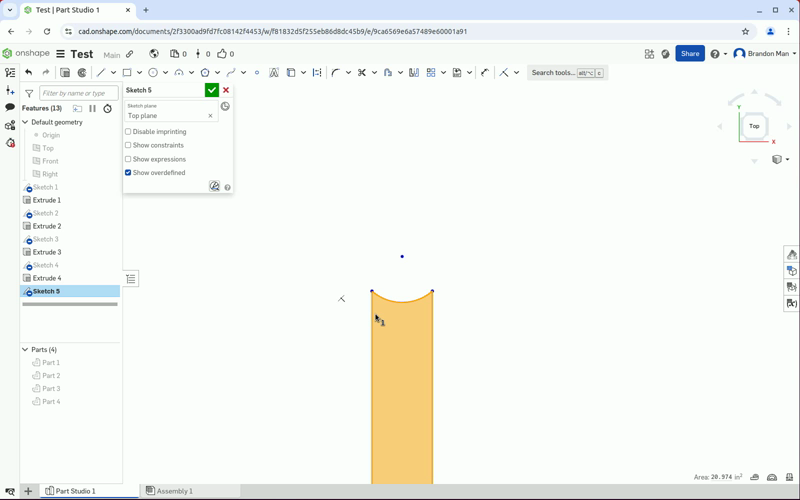
scroll(-6)
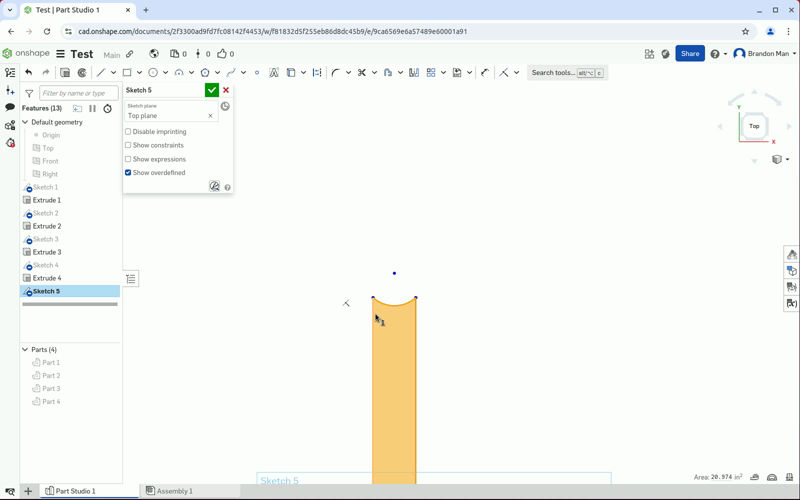
scroll(-6)
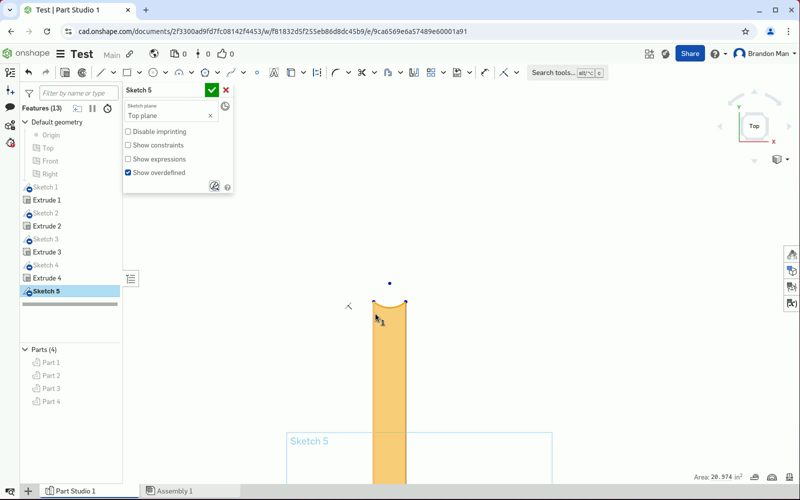
scroll(-6)
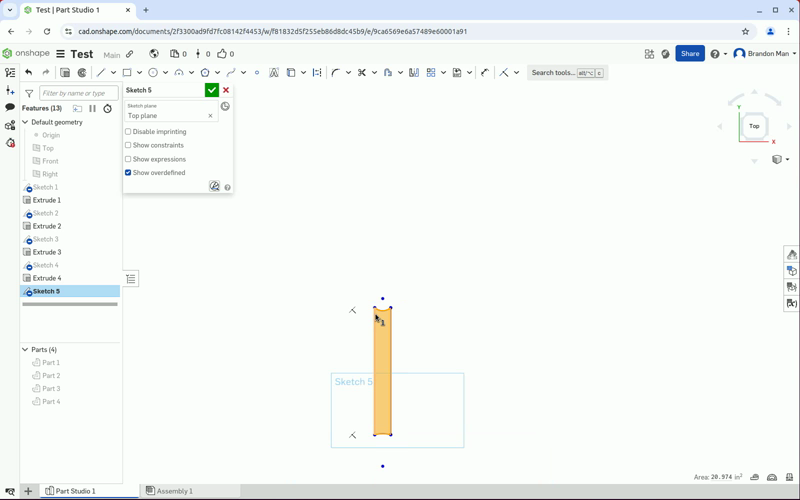
scroll(-6)
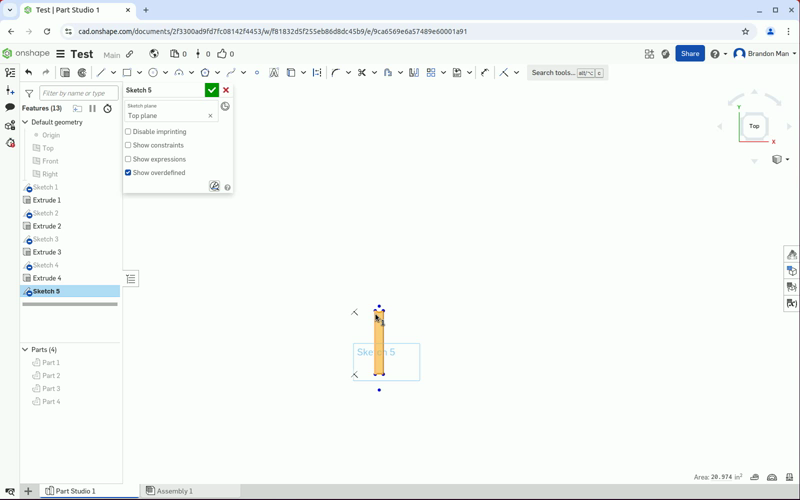
mouse_move(73, 352)
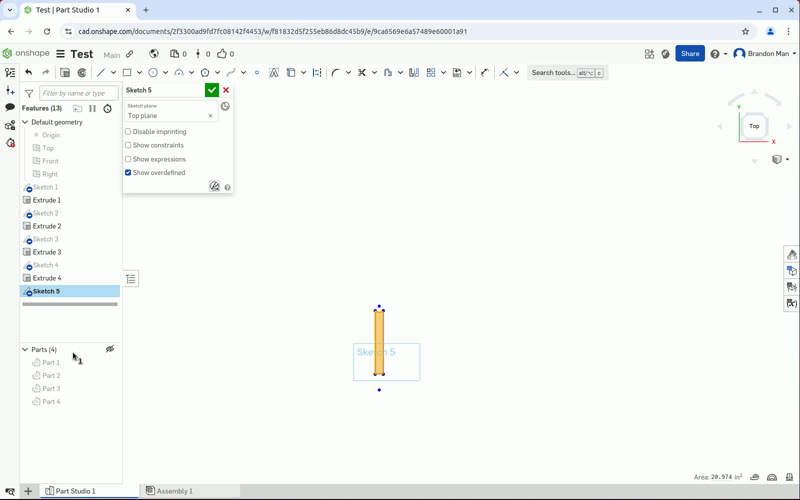
key(shift+y)
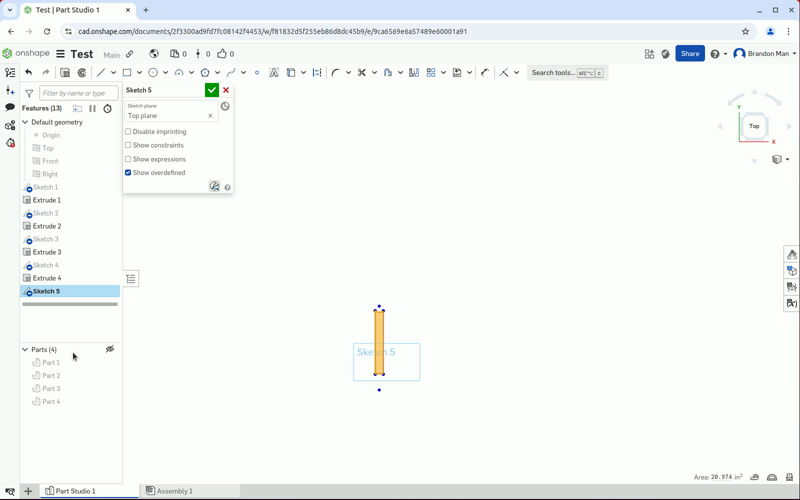
key(shift+e)
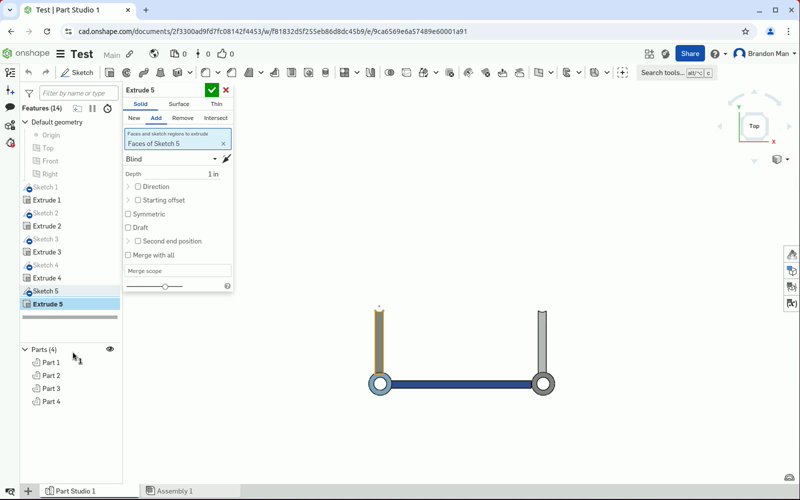
mouse_move(143, 106)
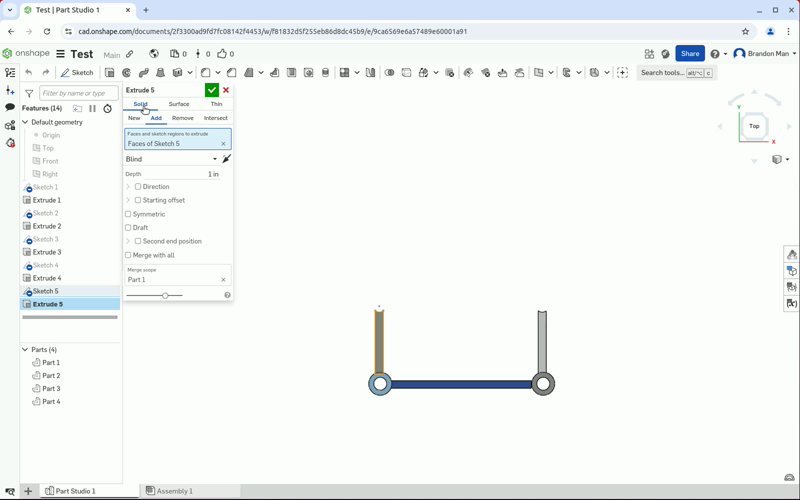
click(143, 106)
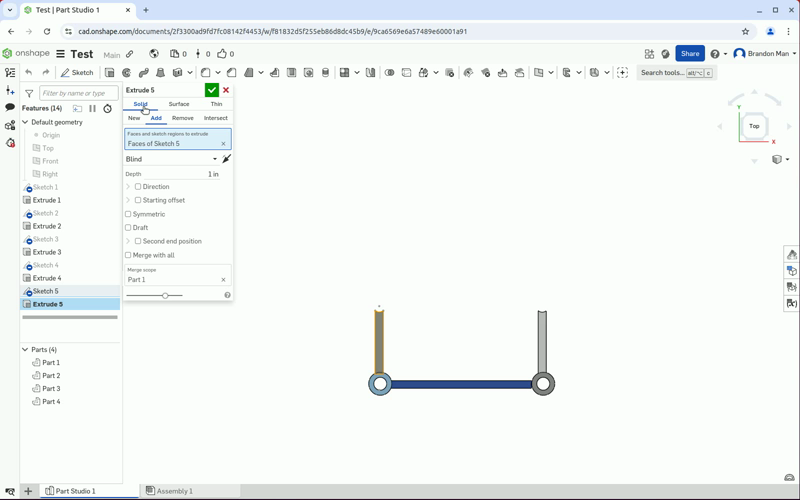
mouse_move(137, 120)
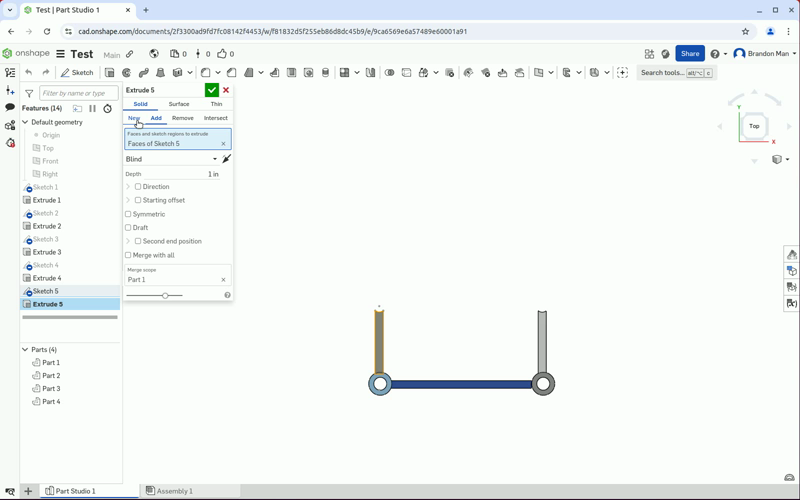
click(137, 120)
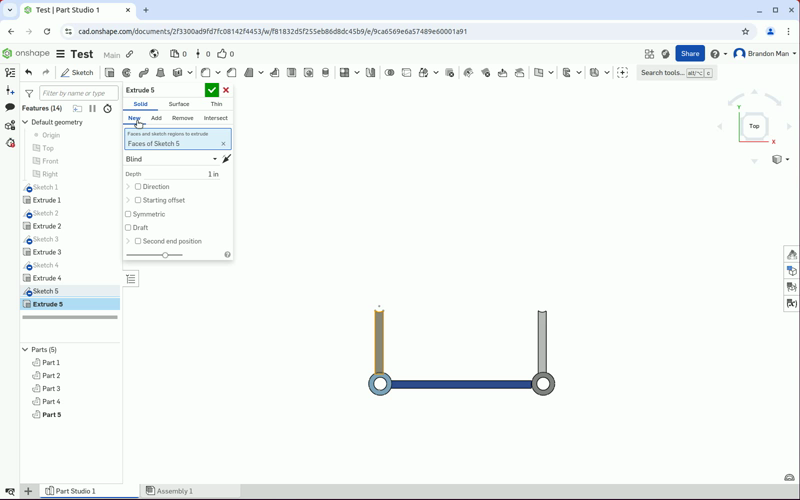
key(tab, 4)
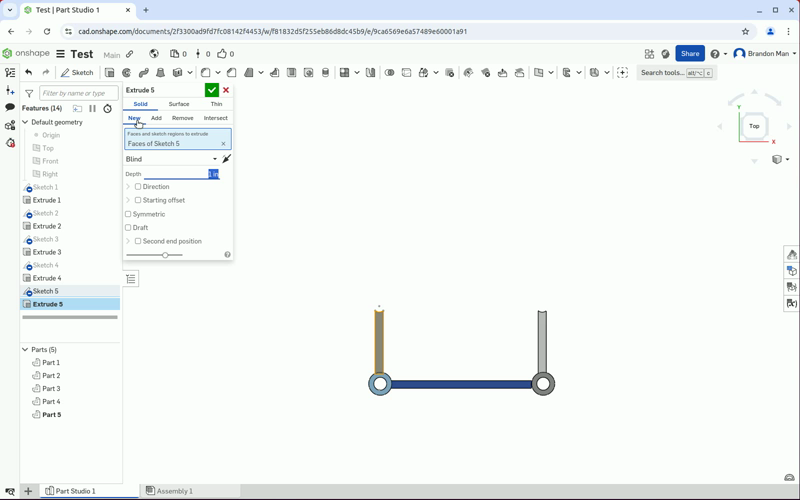
text(6.74)
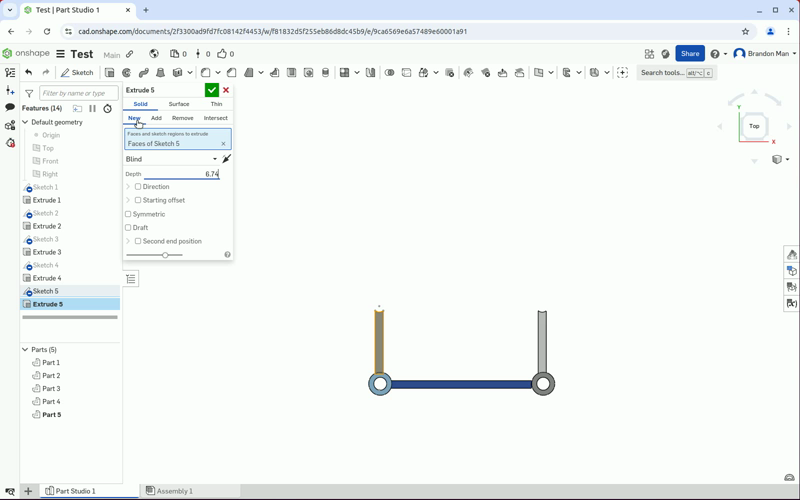
key(tab, 3)
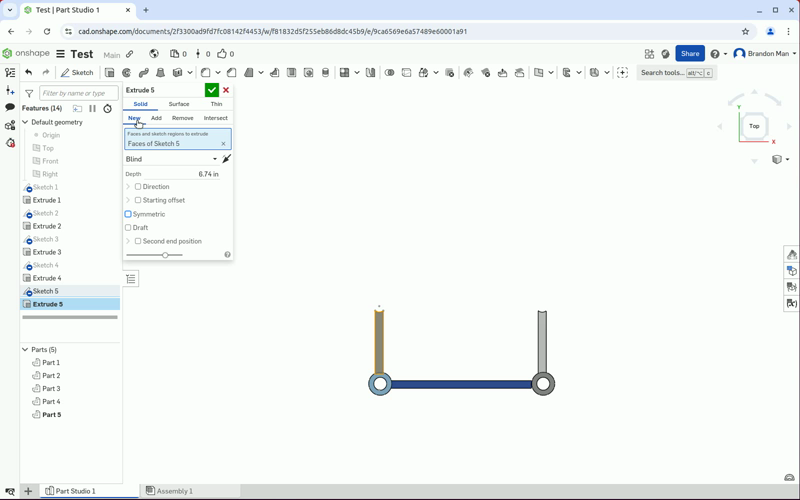
key(space)
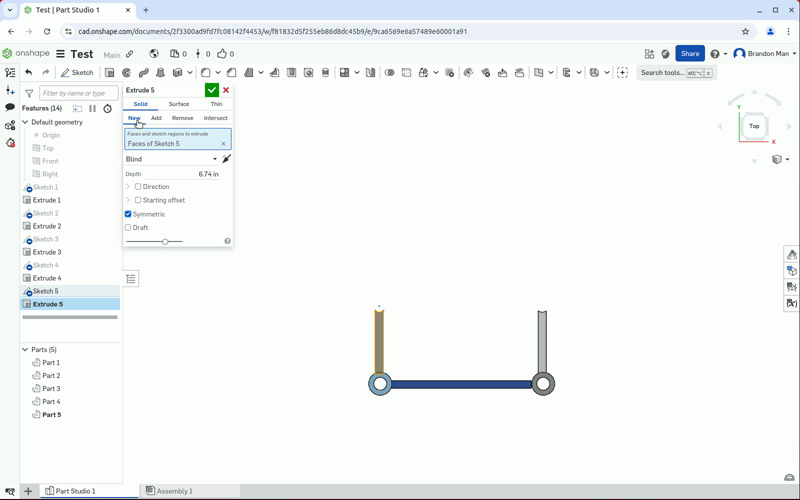
key(enter)
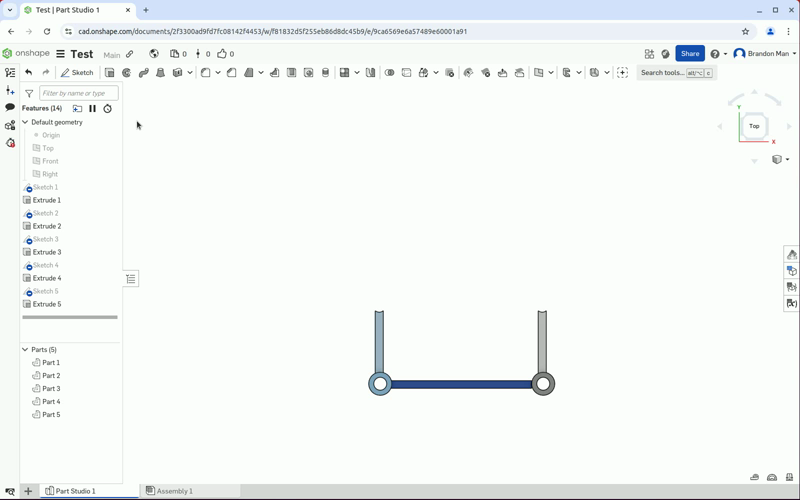
key(shift+h)
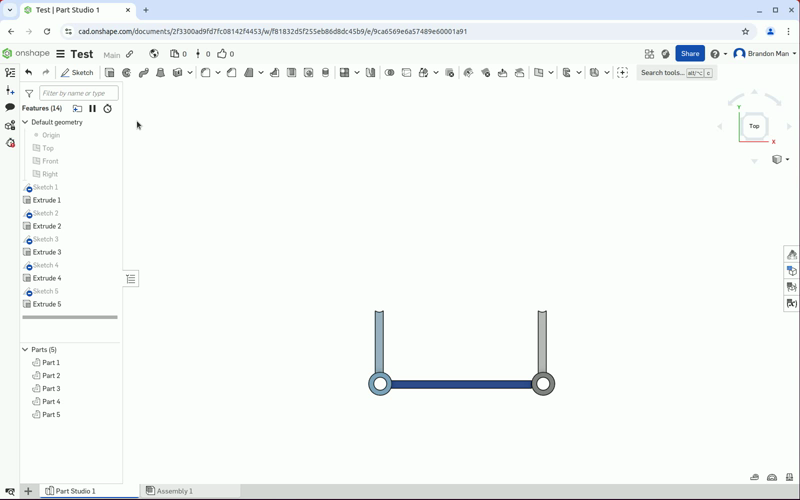
key(shift+h)
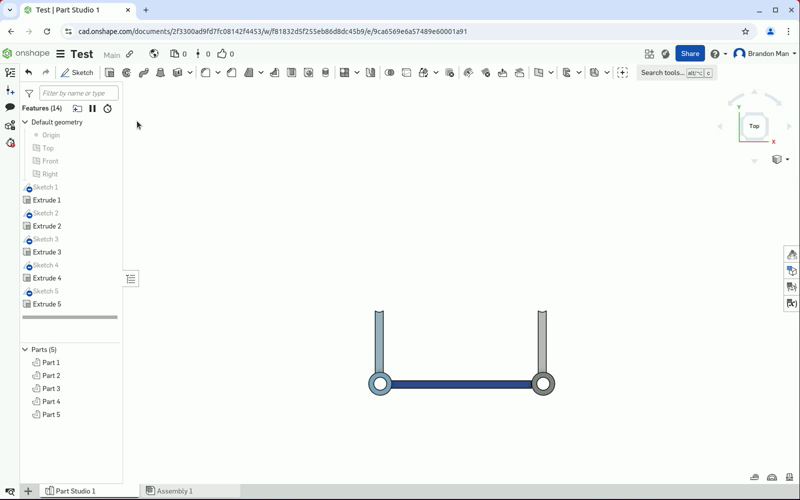
mouse_move(73, 189)
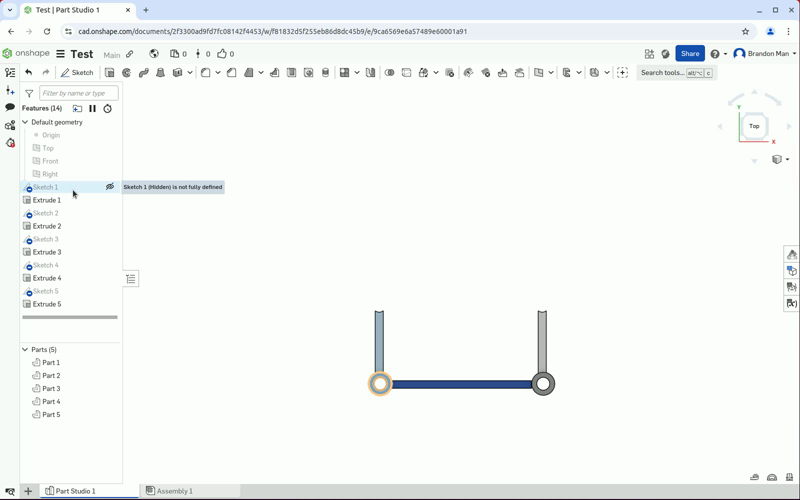
click(73, 189)
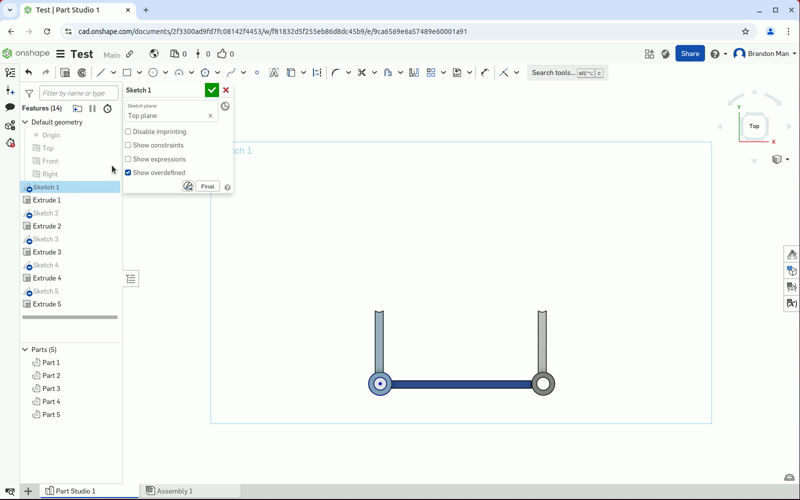
mouse_move(229, 92)
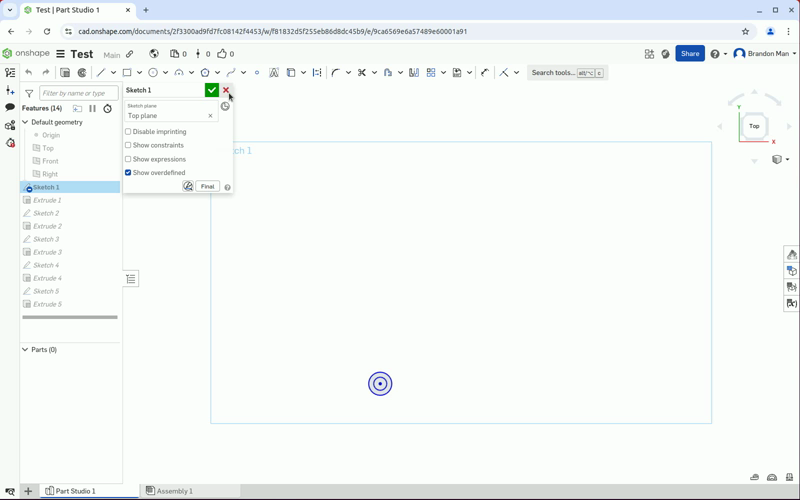
click(229, 92)
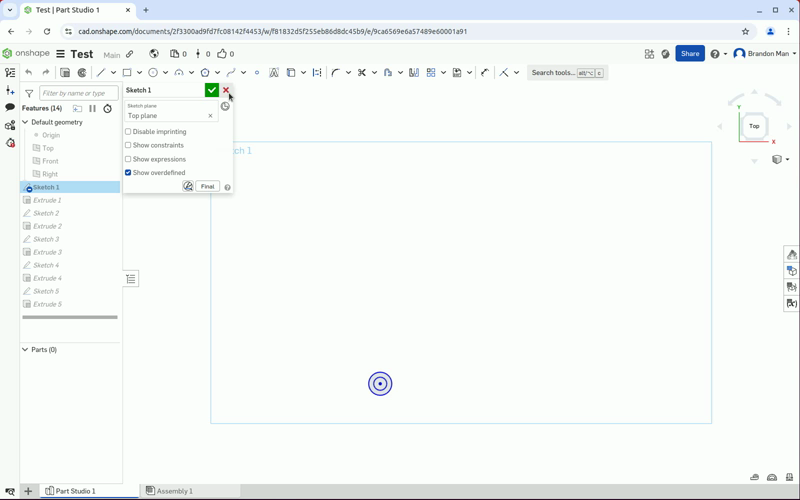
key(shift+s)
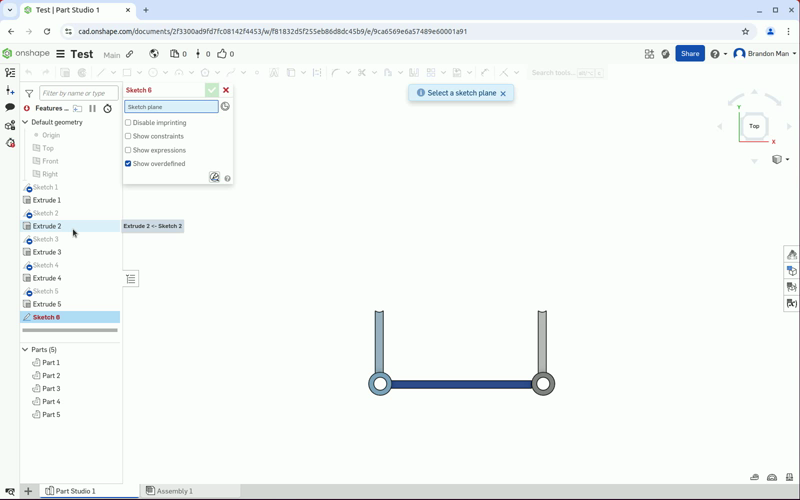
scroll(3)
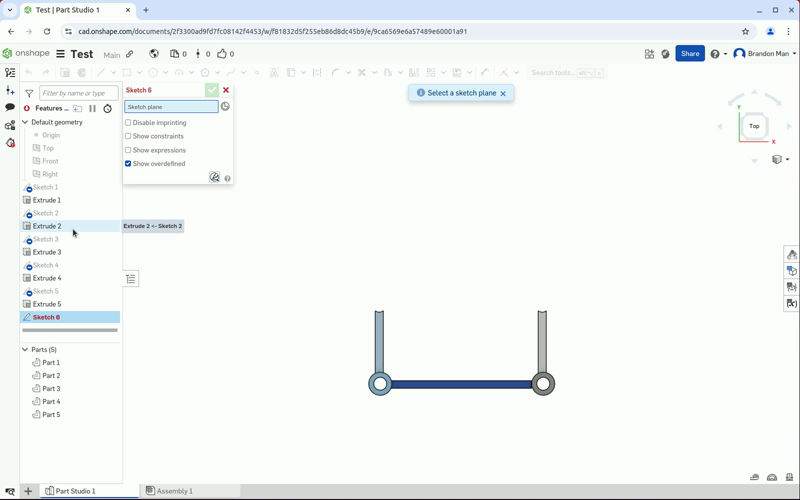
mouse_move(73, 150)
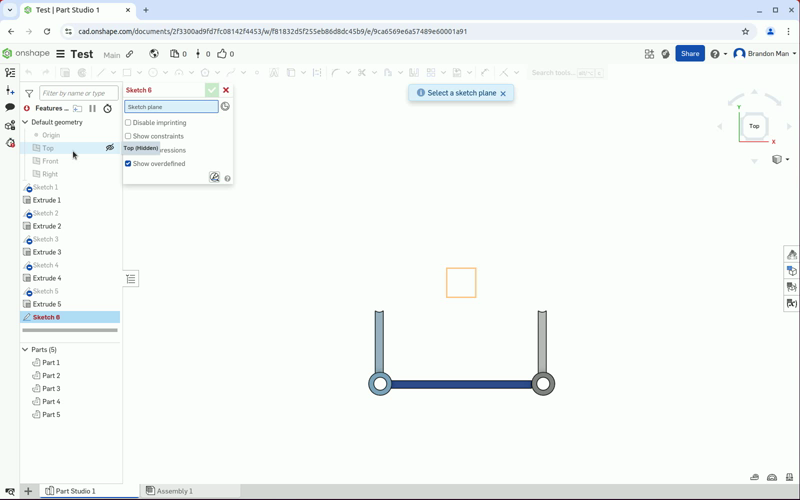
click(73, 150)
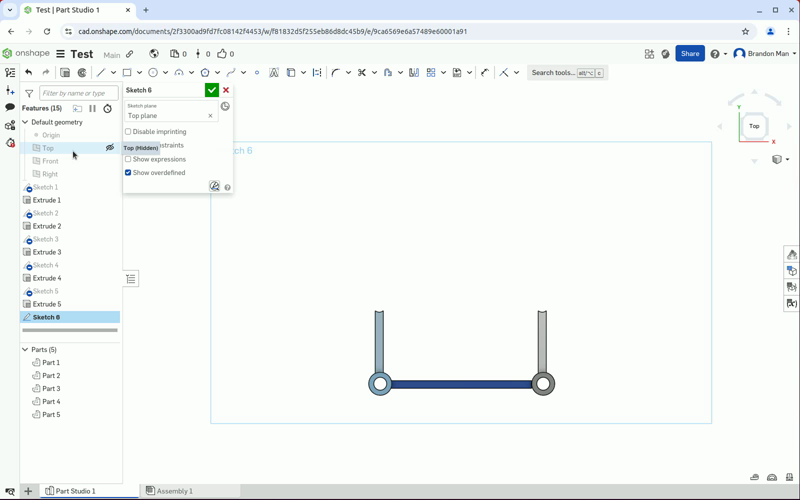
mouse_move(73, 352)
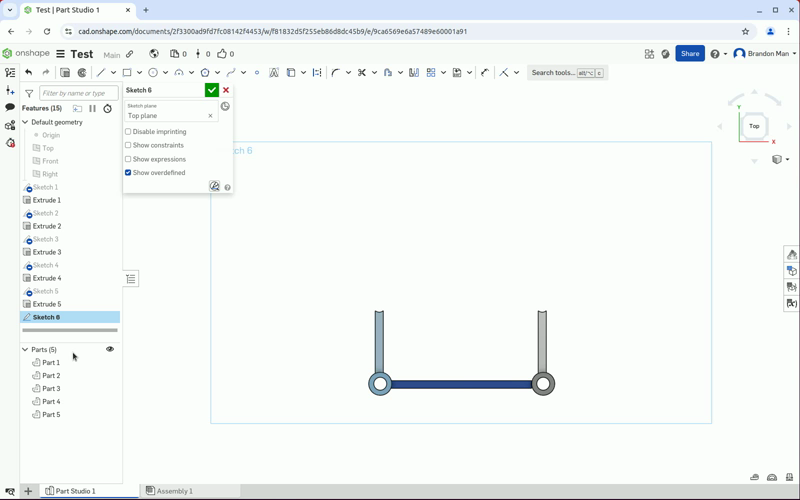
key(y)
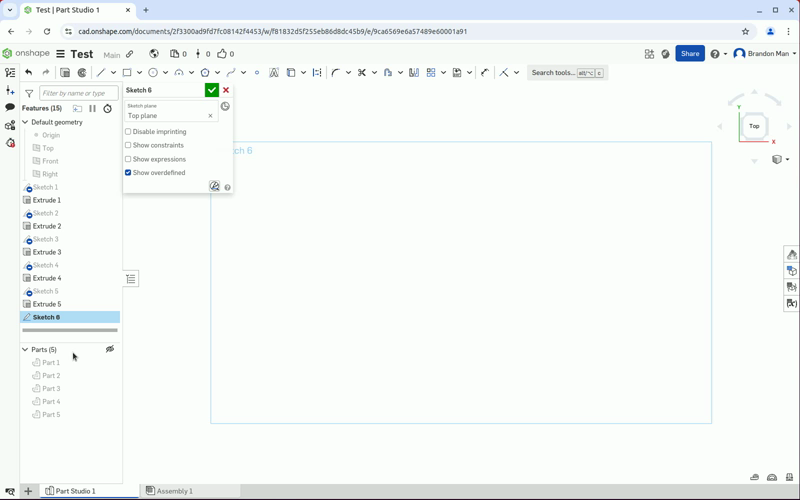
key(c)
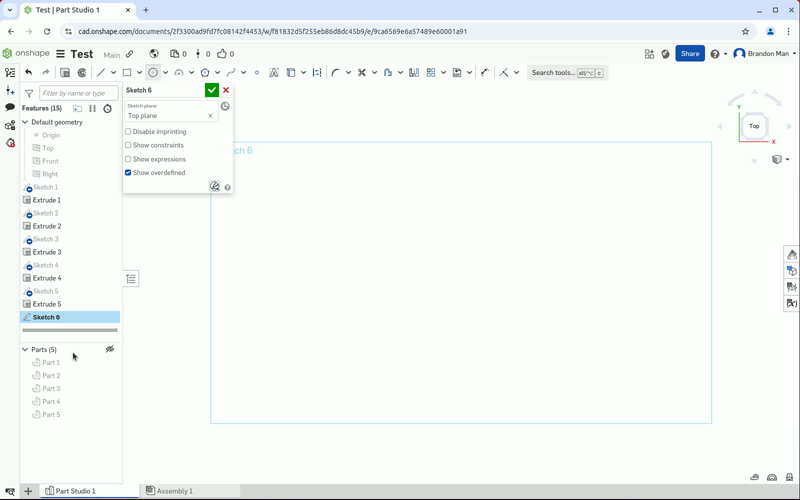
key_down(shift)
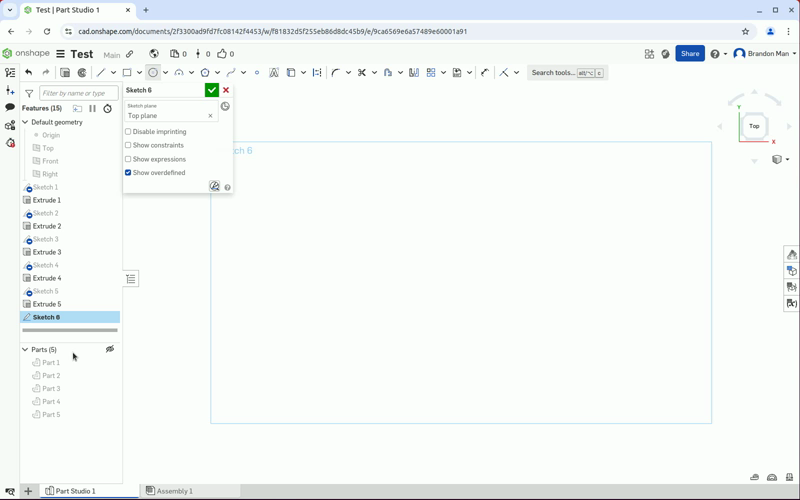
mouse_move(379, 306)
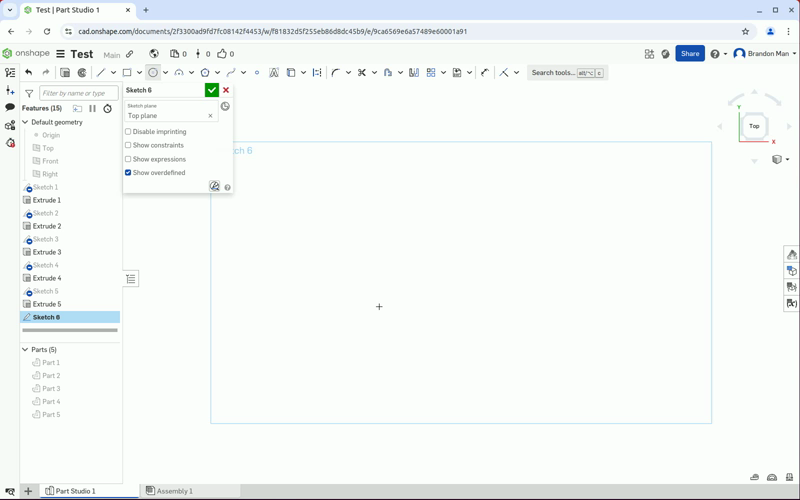
click(379, 306)
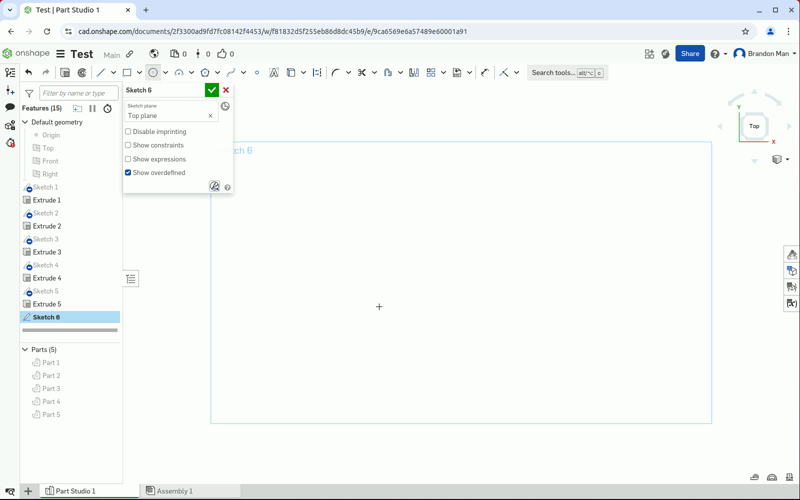
key_up(shift)
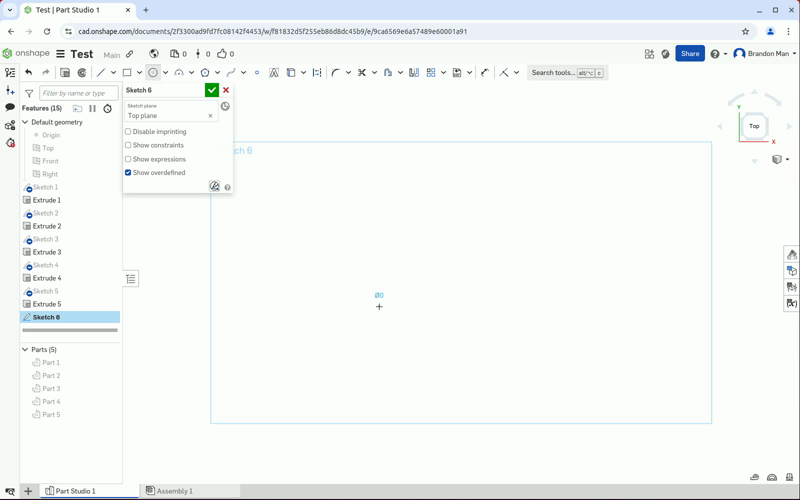
mouse_move(385, 306)
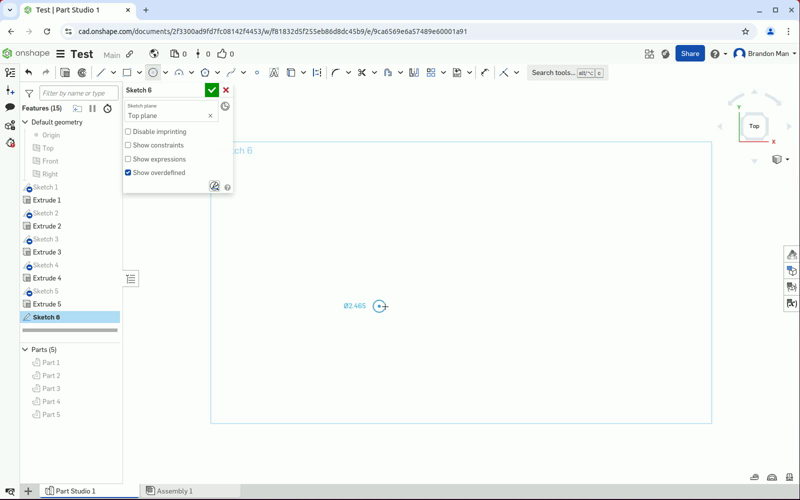
click(385, 306)
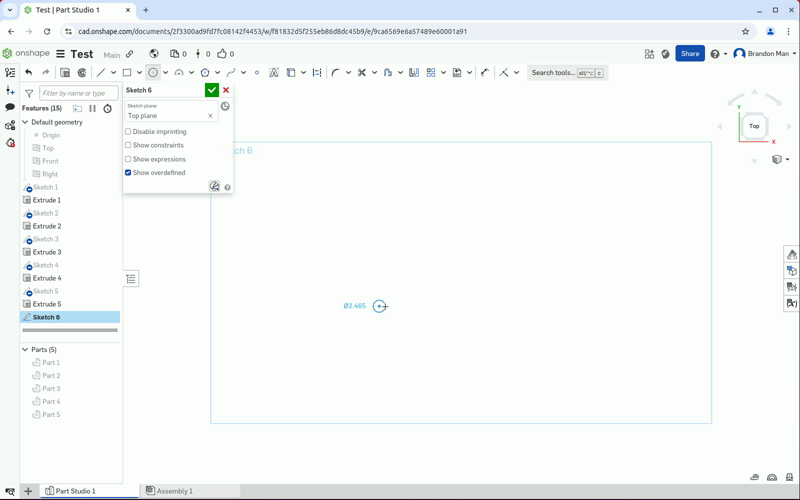
key(esc)
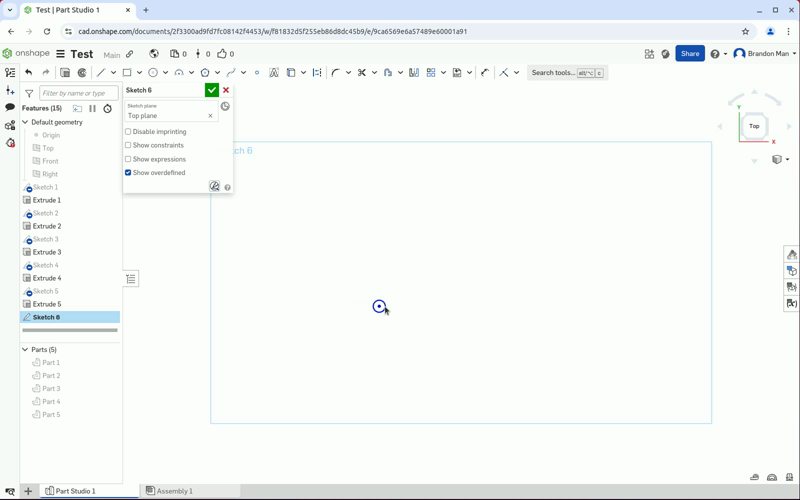
mouse_move(374, 304)
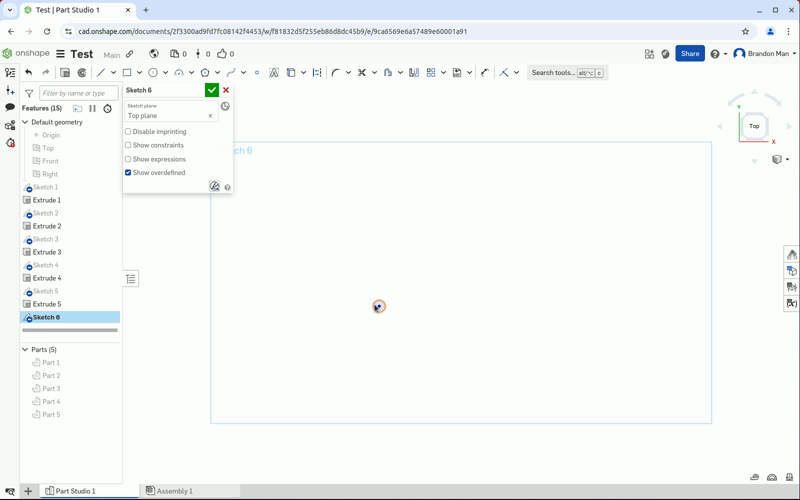
scroll(6)
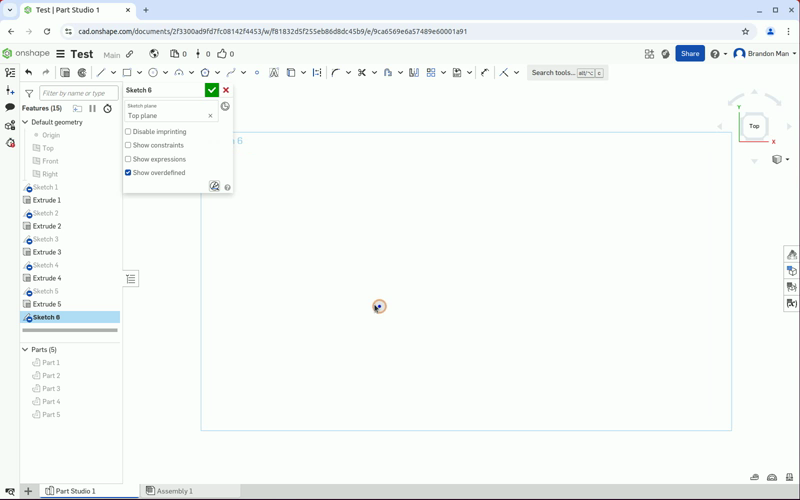
scroll(6)
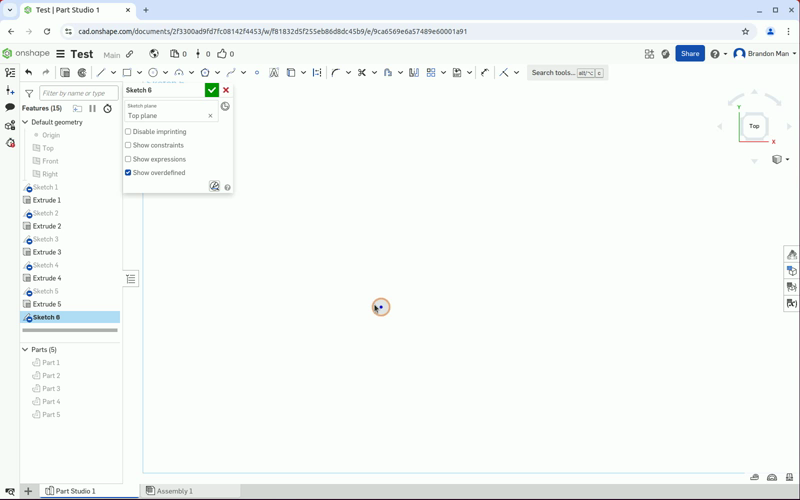
scroll(6)
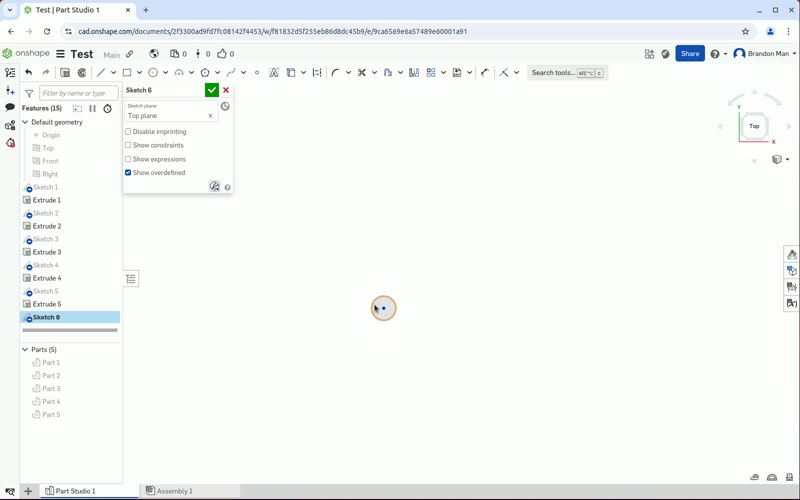
scroll(6)
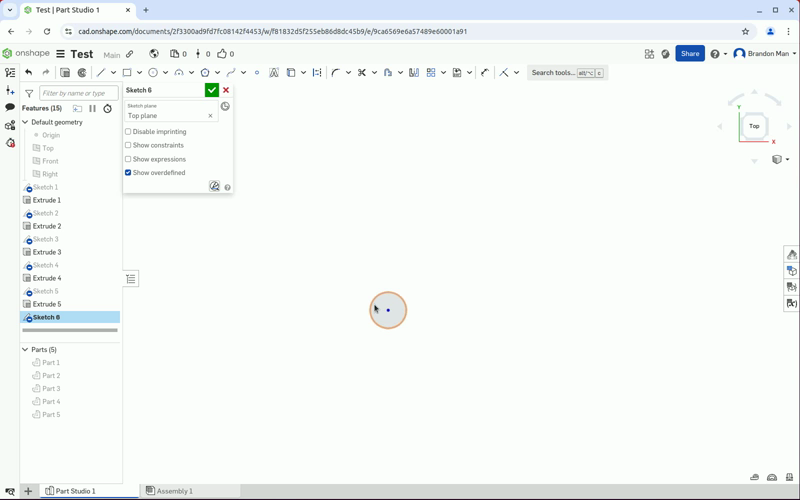
scroll(6)
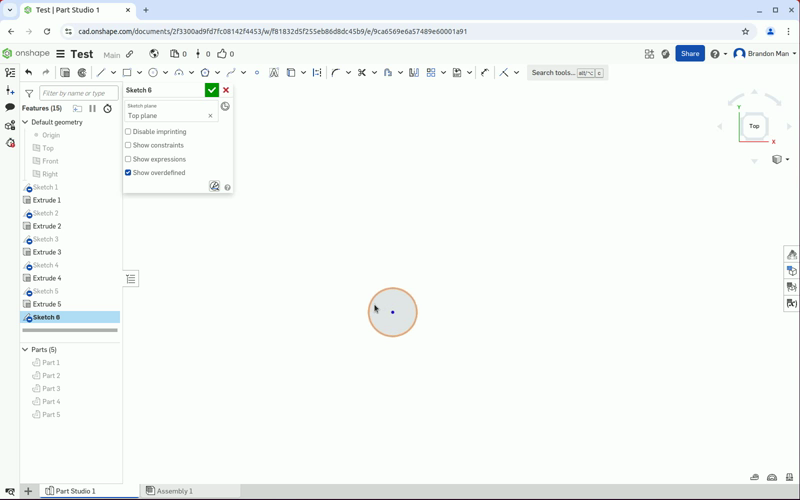
scroll(6)
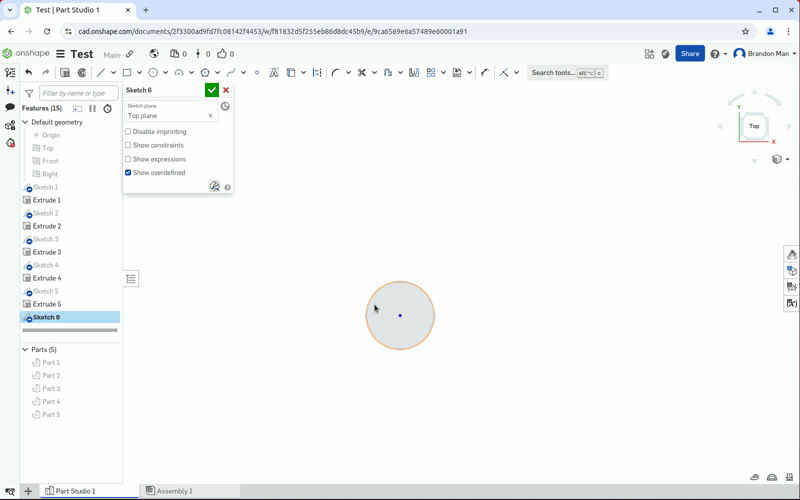
scroll(6)
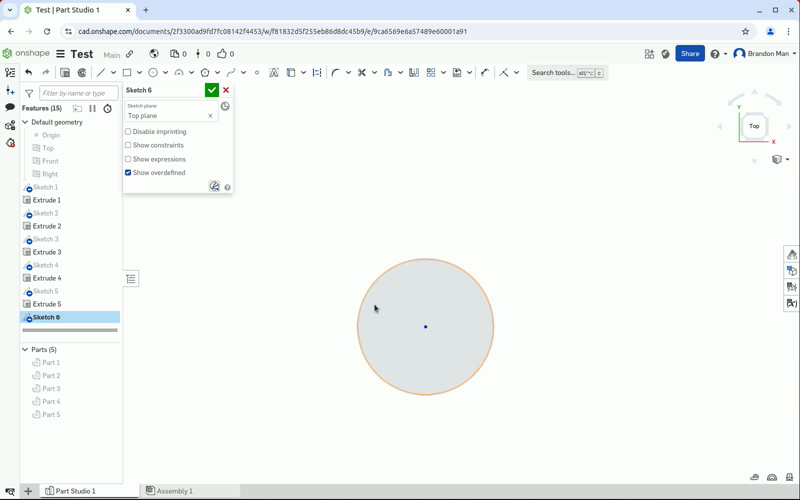
click(374, 304)
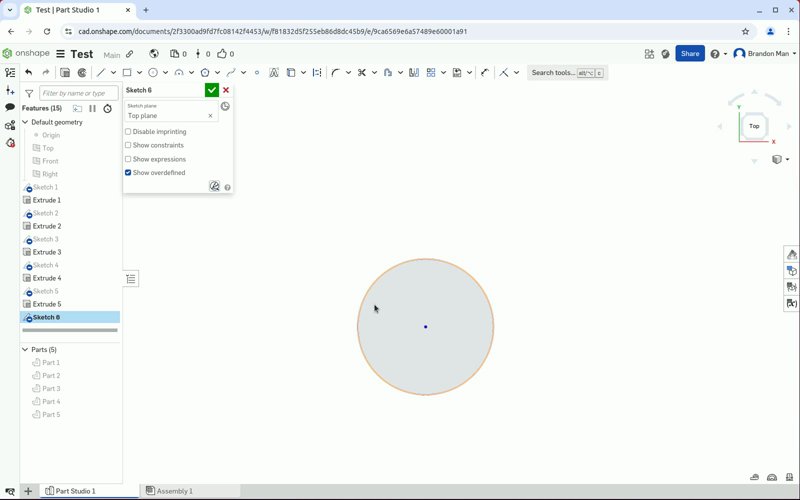
scroll(-6)
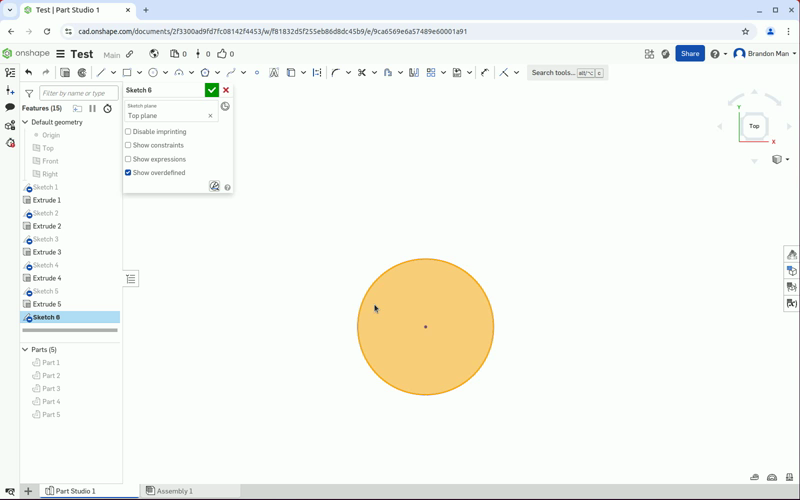
scroll(-6)
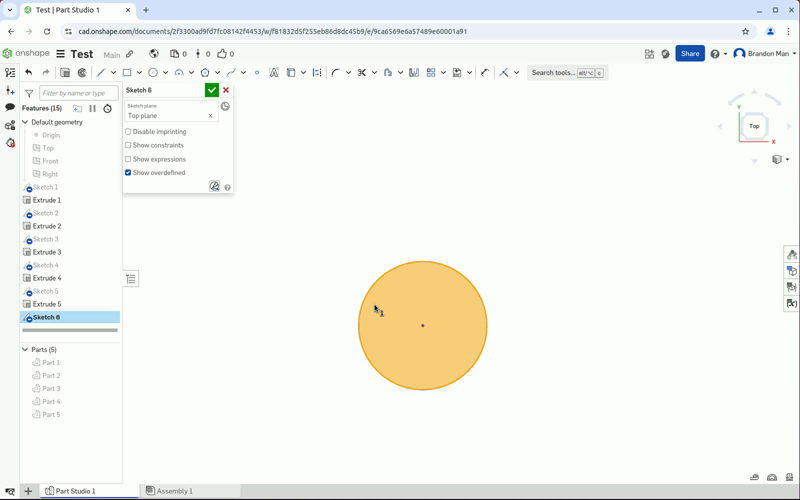
scroll(-6)
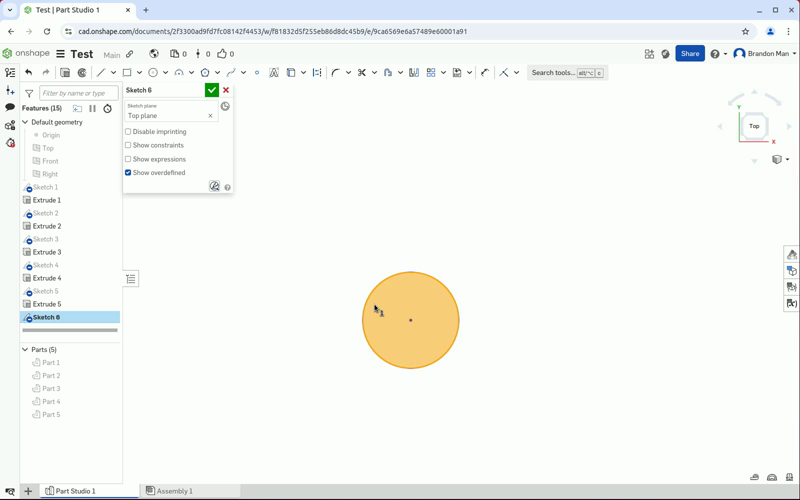
scroll(-6)
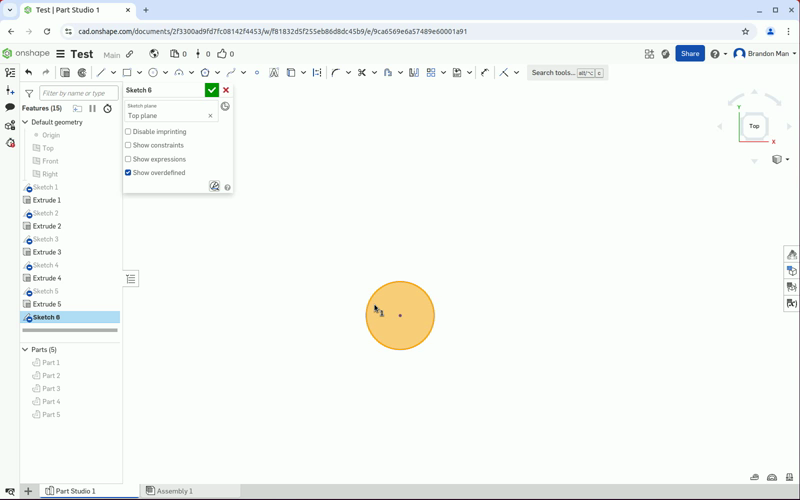
scroll(-6)
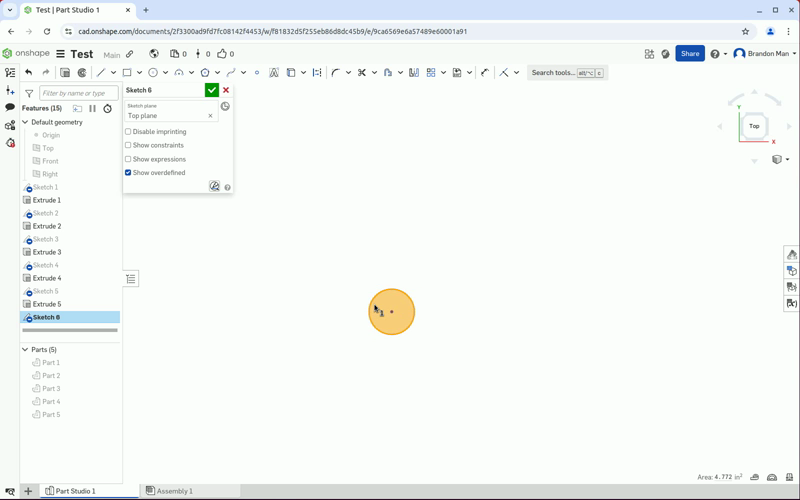
scroll(-6)
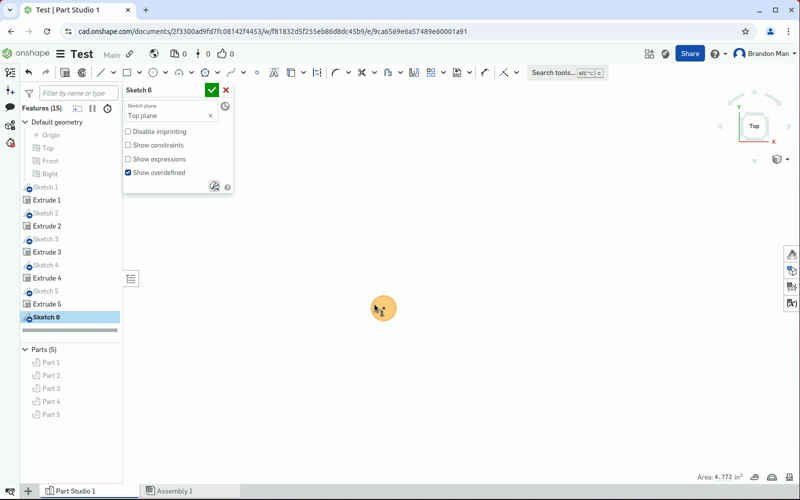
scroll(-6)
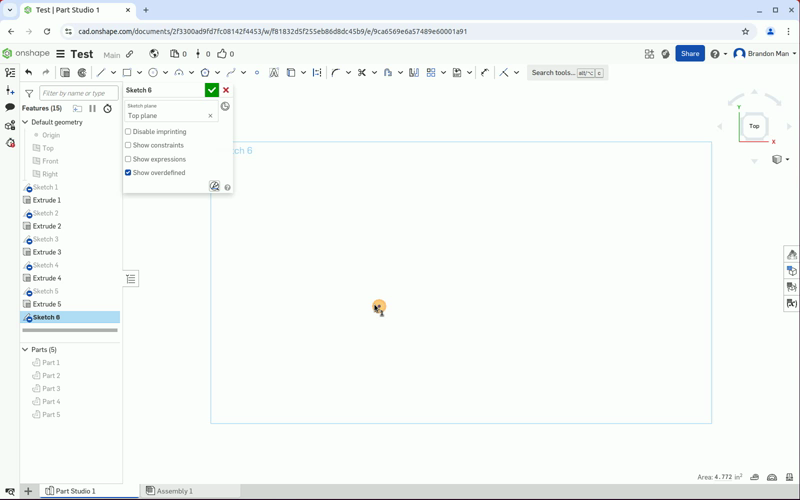
mouse_move(73, 352)
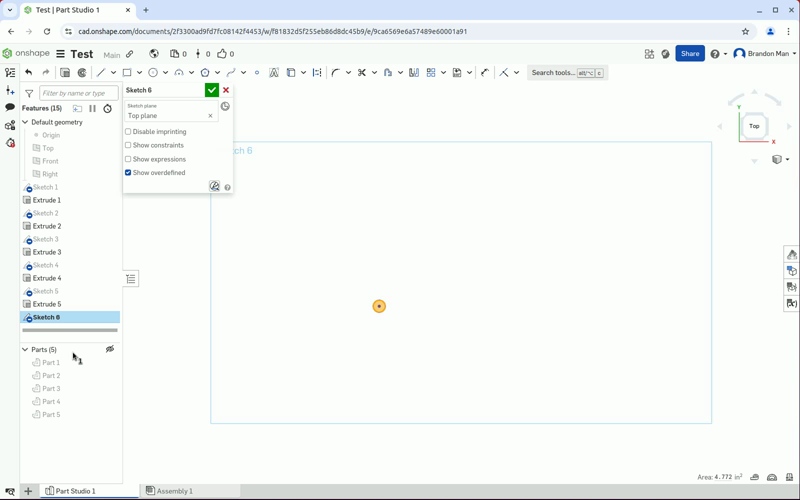
key(shift+y)
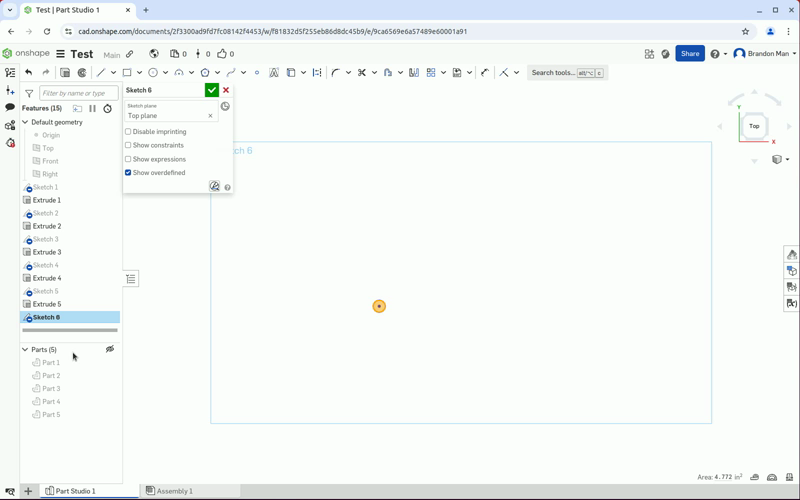
key(shift+e)
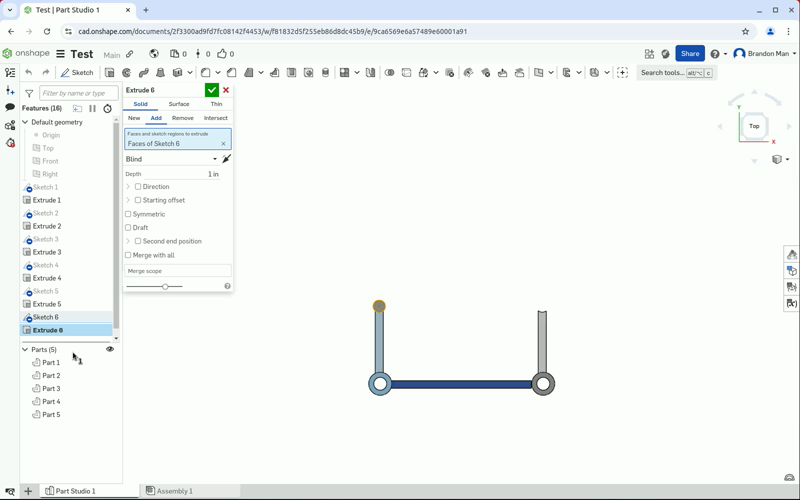
mouse_move(143, 106)
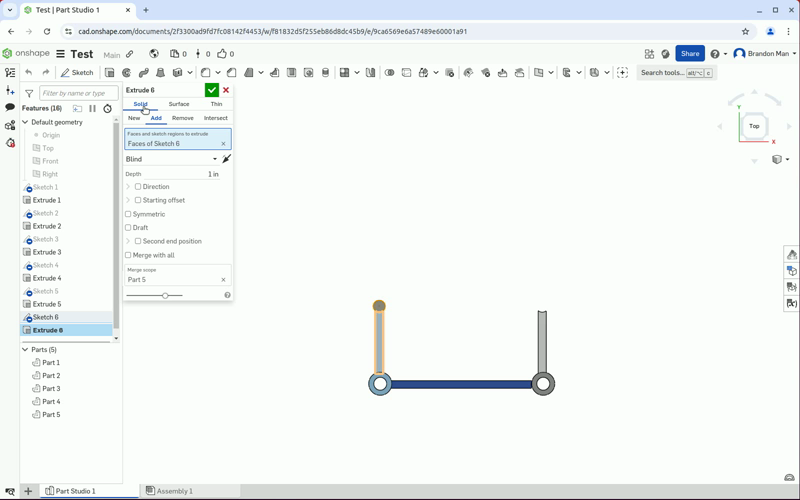
click(143, 106)
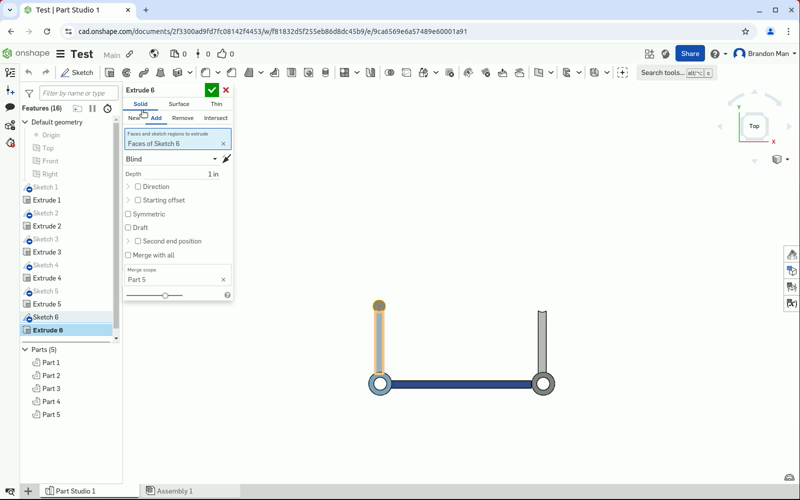
mouse_move(137, 120)
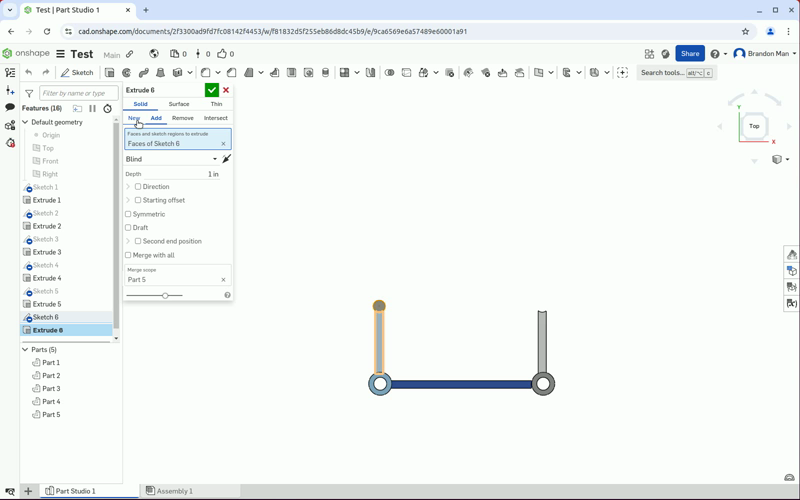
click(137, 120)
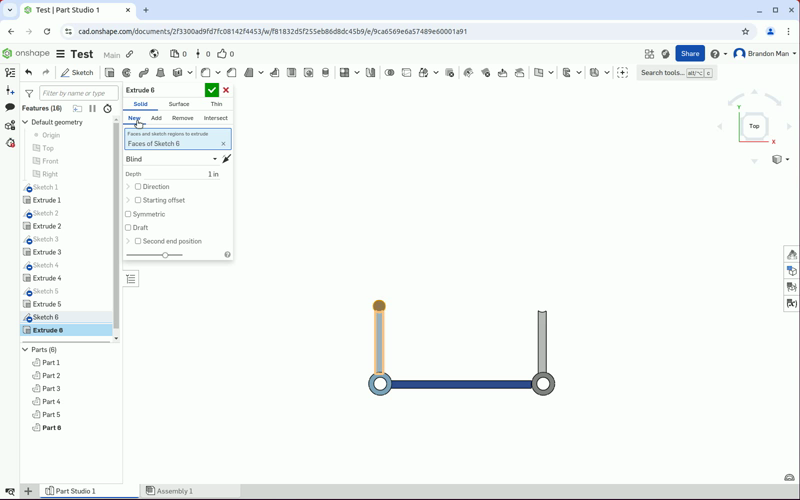
key(tab, 4)
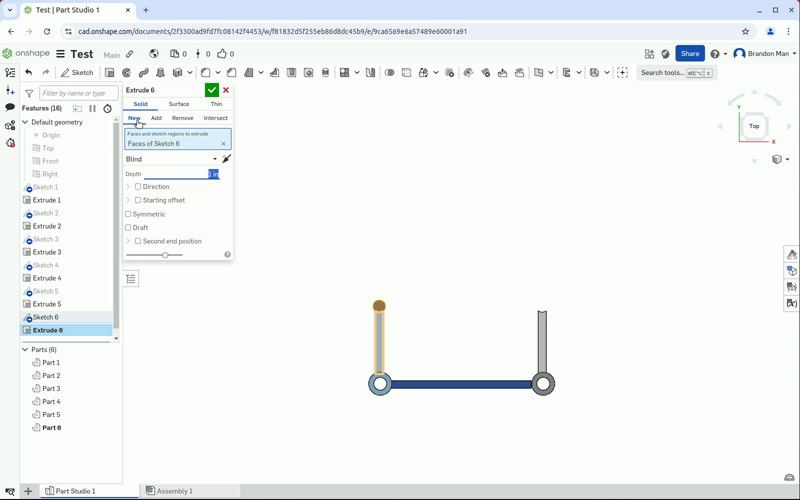
text(16.609)
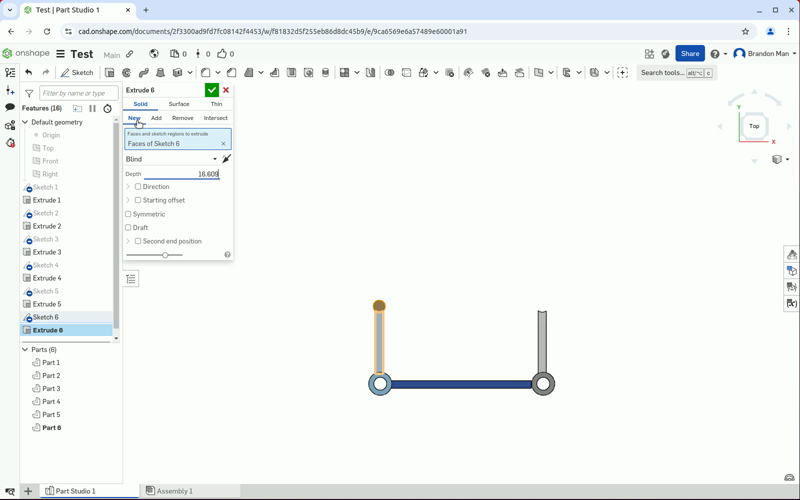
key(tab, 3)
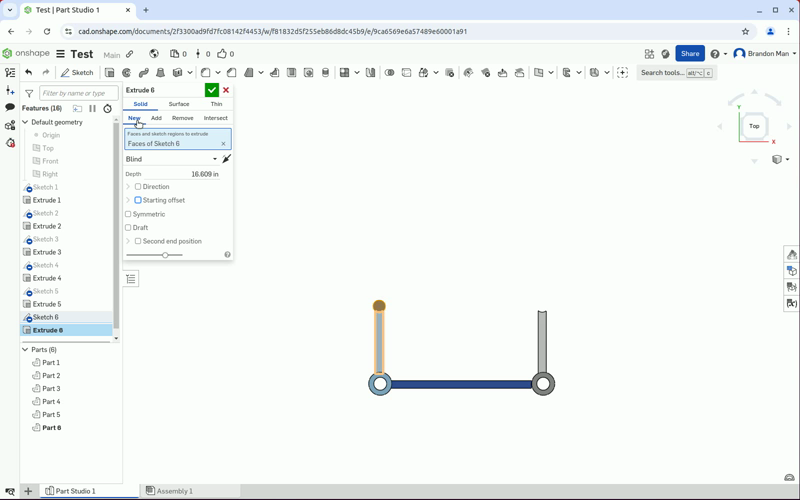
key(tab, 2)
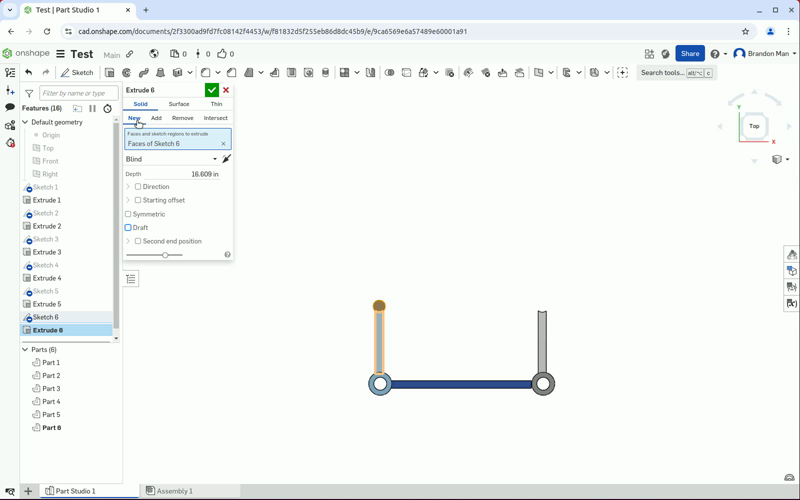
key(space)
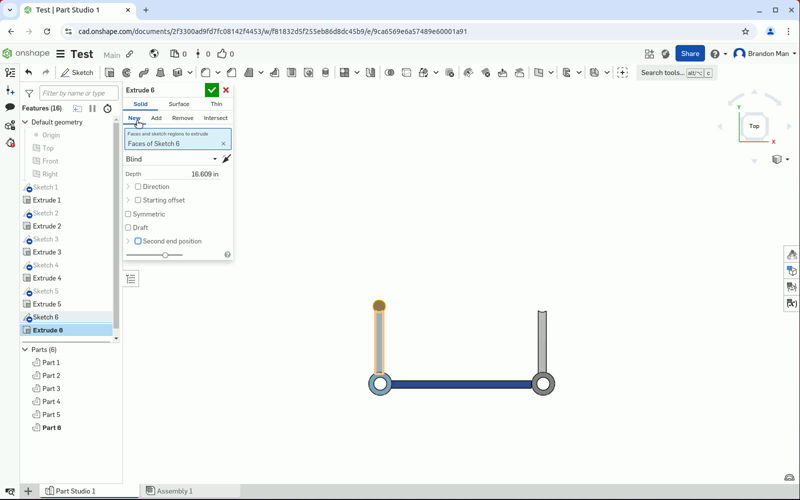
key(tab, 3)
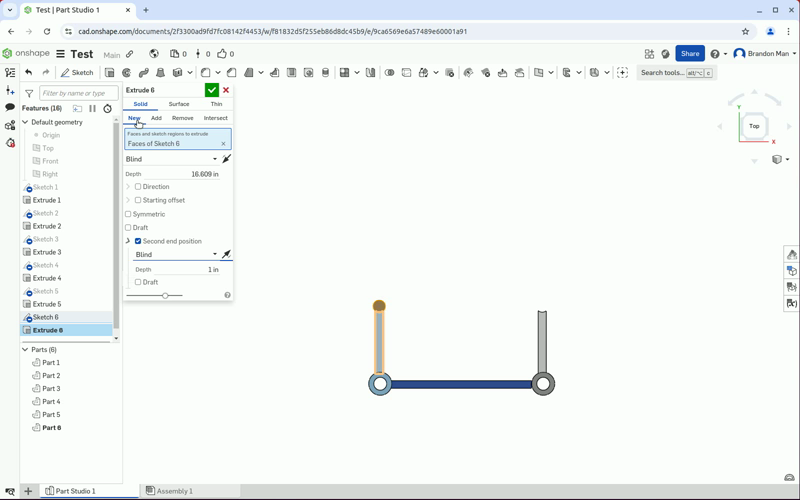
text(10.351)
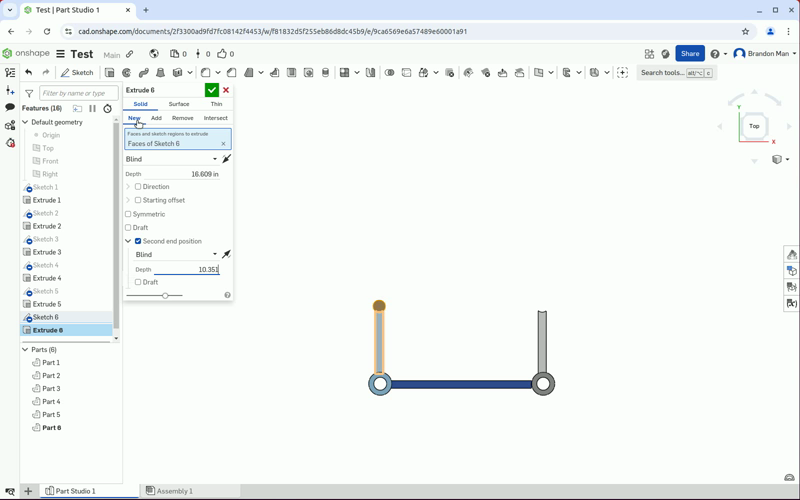
key(enter)
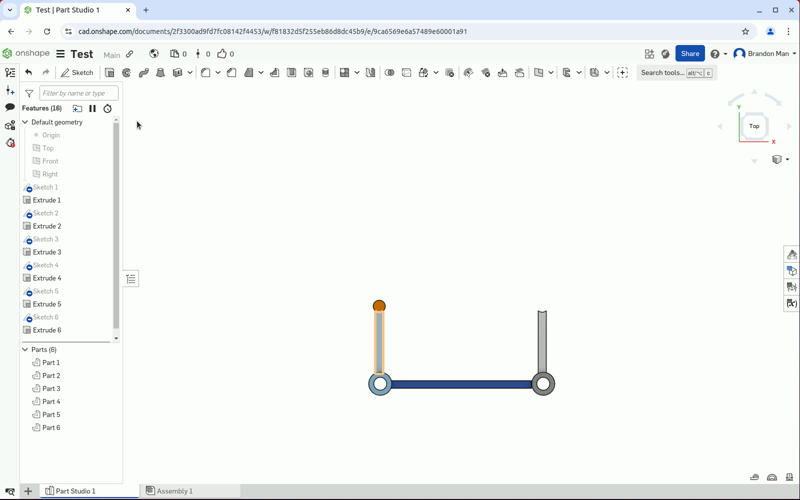
key(shift+h)
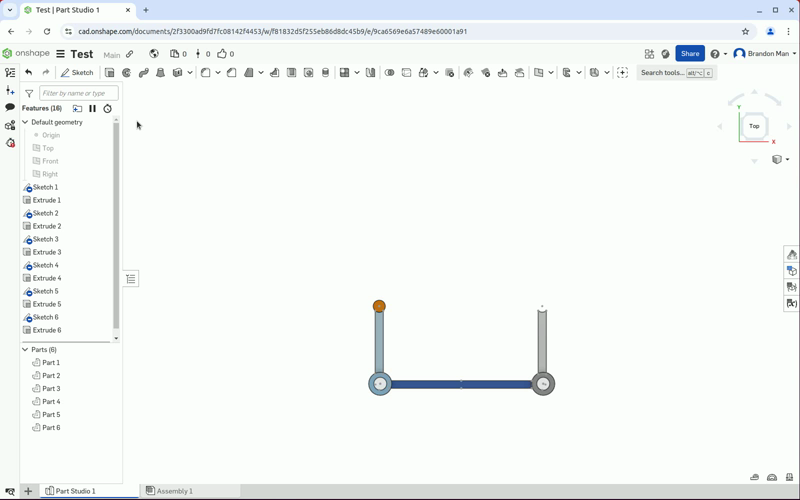
key(shift+h)
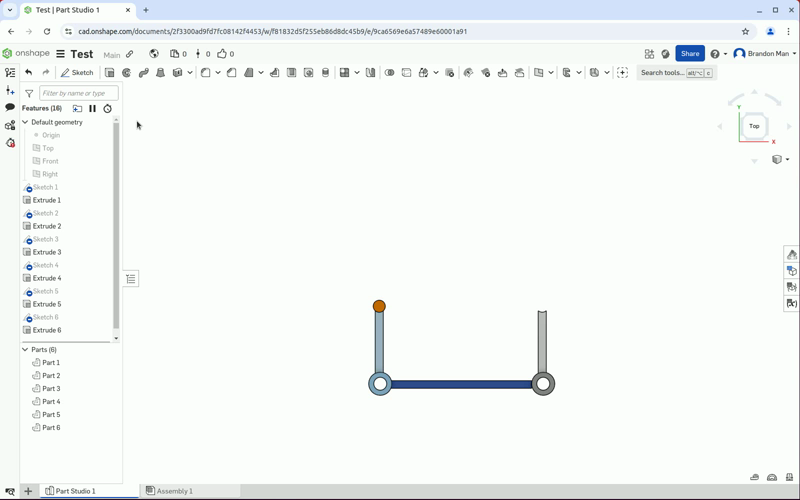
mouse_move(69, 189)
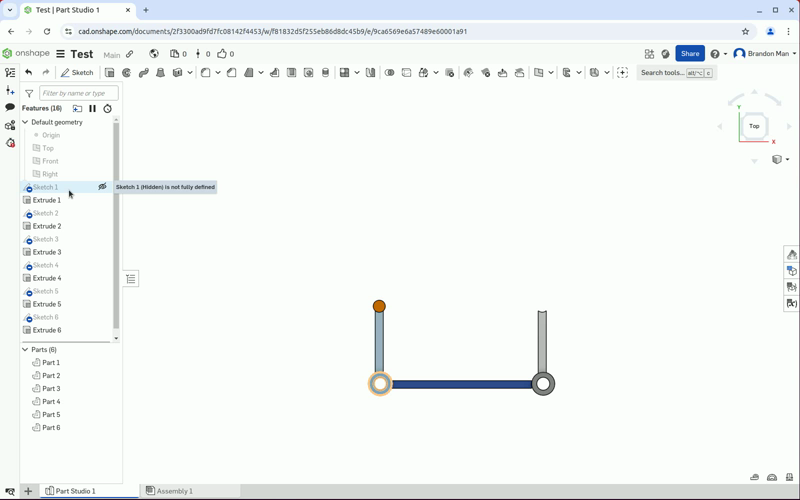
click(69, 189)
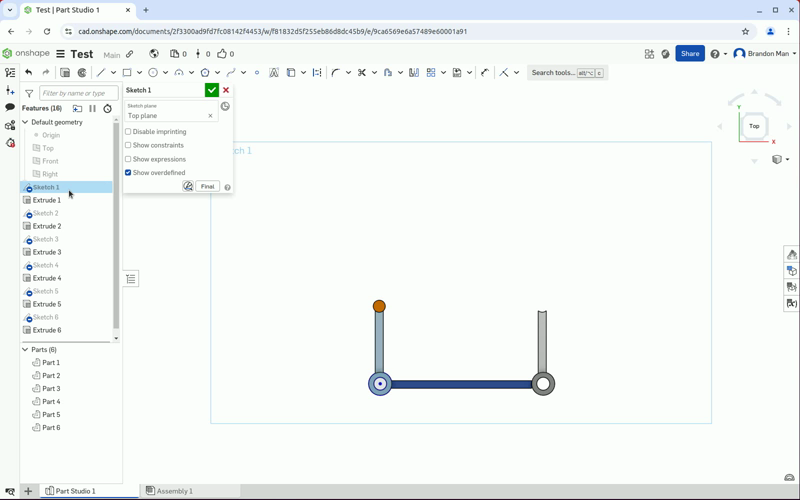
mouse_move(229, 92)
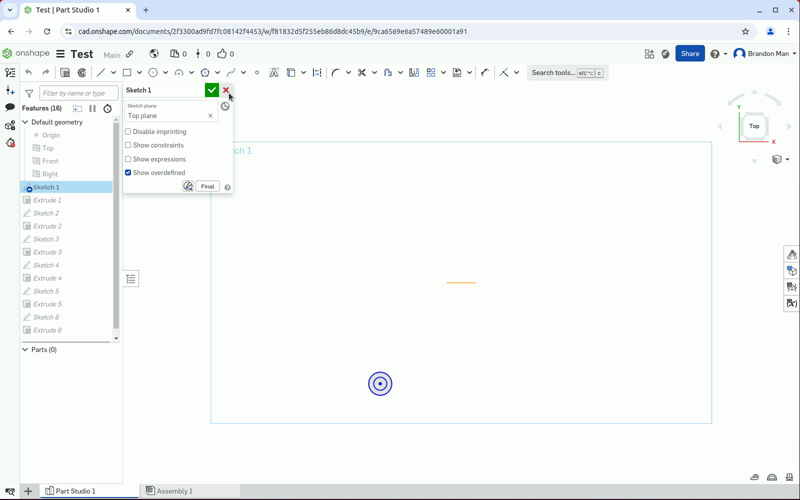
click(229, 92)
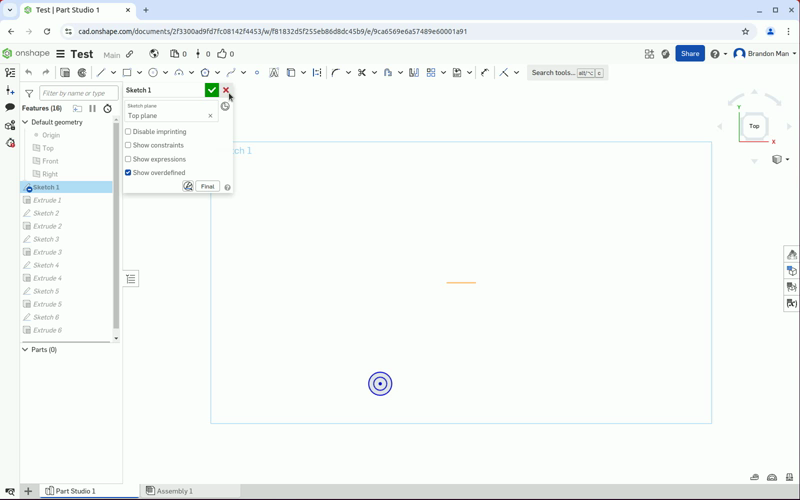
key(shift+s)
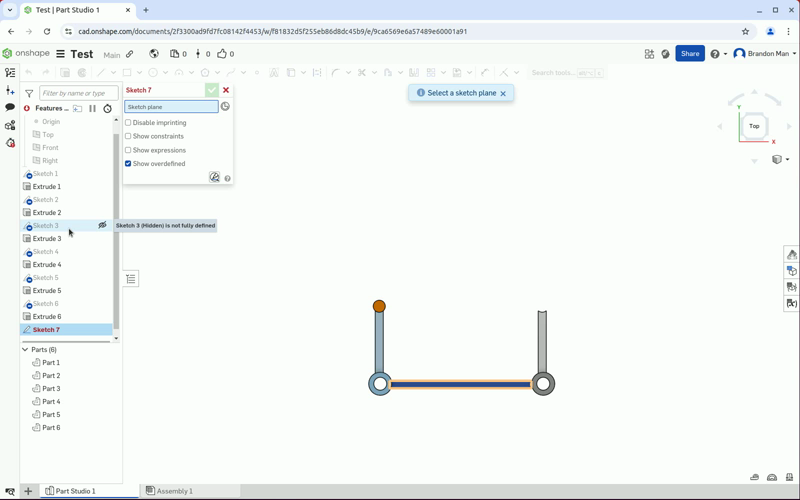
scroll(3)
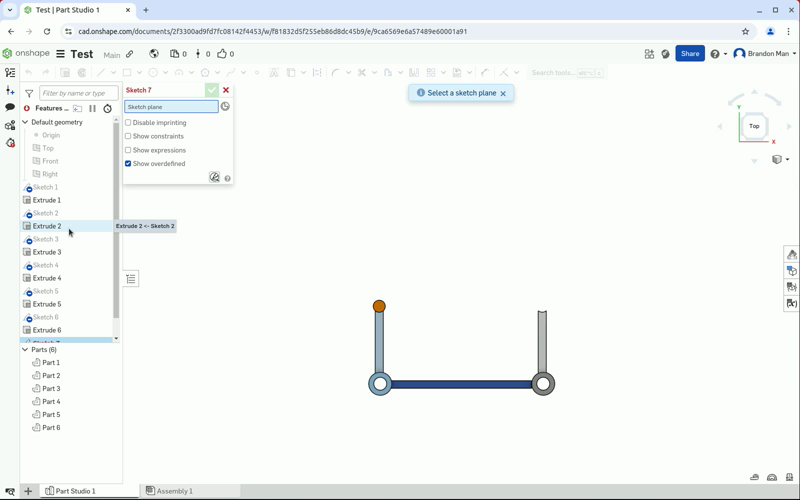
mouse_move(69, 150)
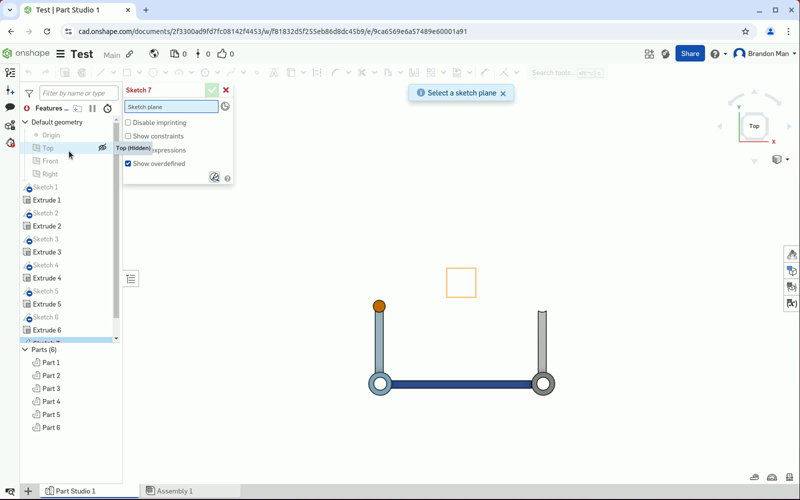
click(69, 150)
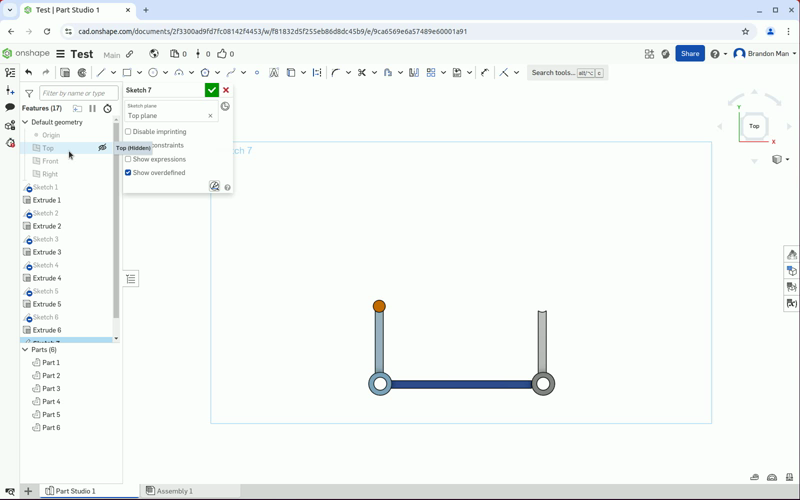
mouse_move(73, 352)
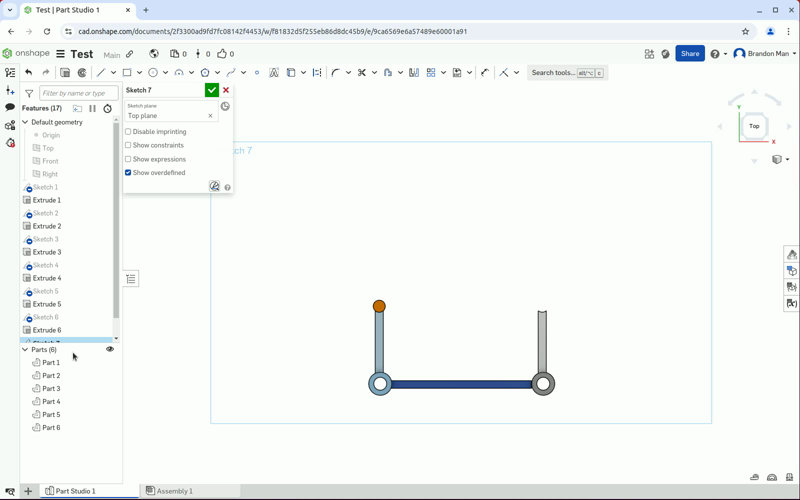
key(y)
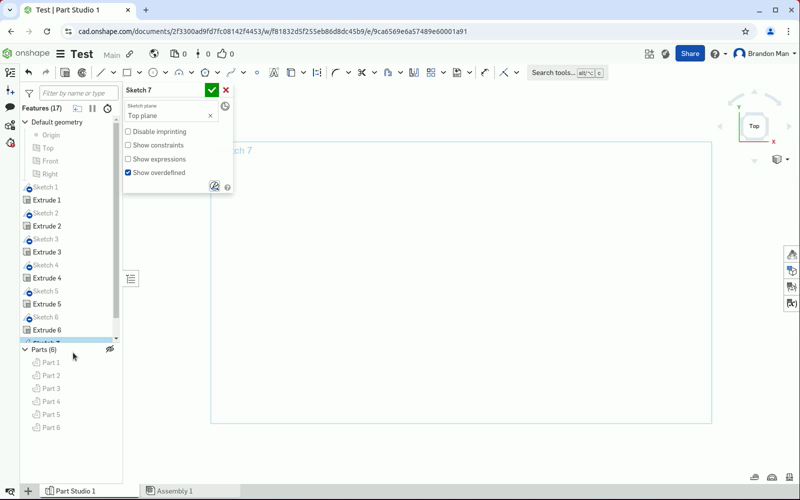
key(c)
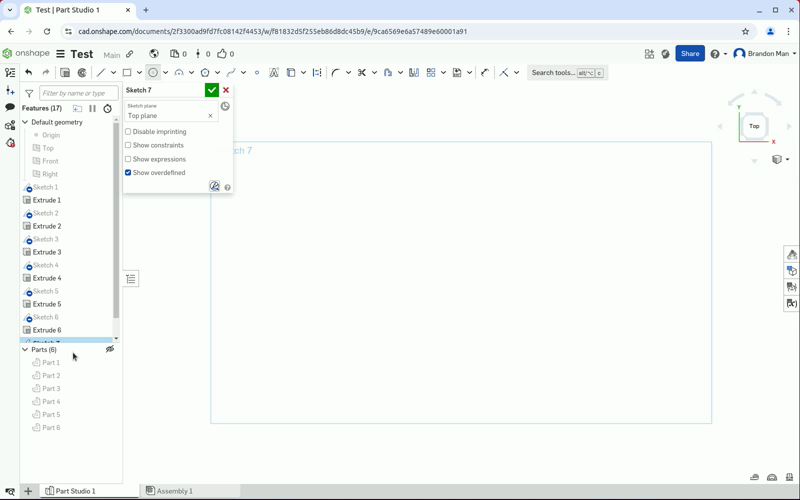
key_down(shift)
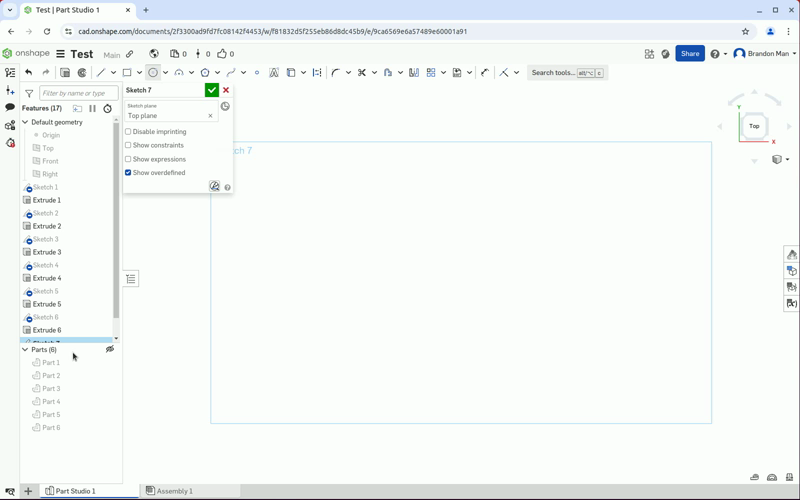
mouse_move(542, 306)
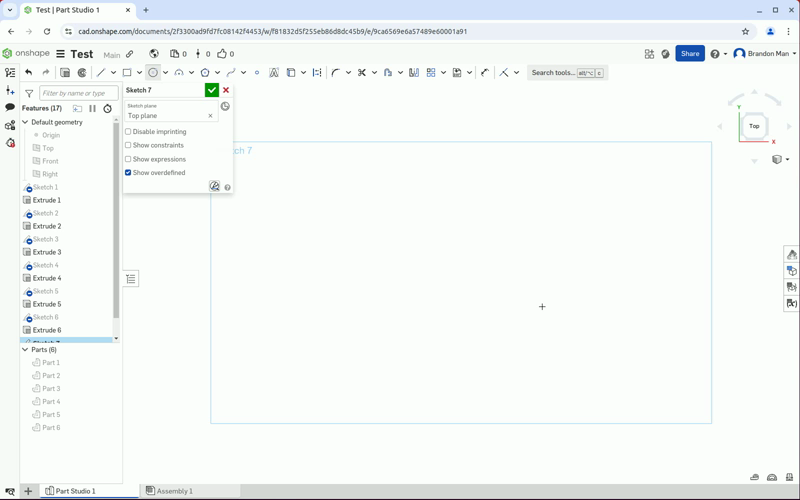
click(542, 306)
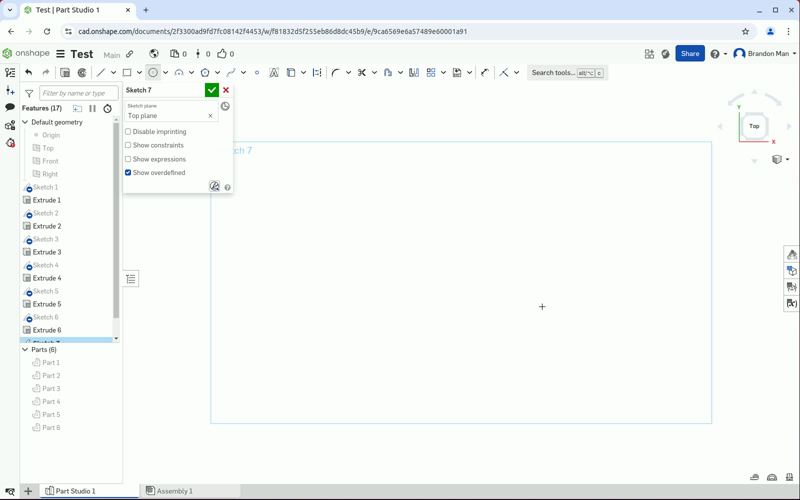
key_up(shift)
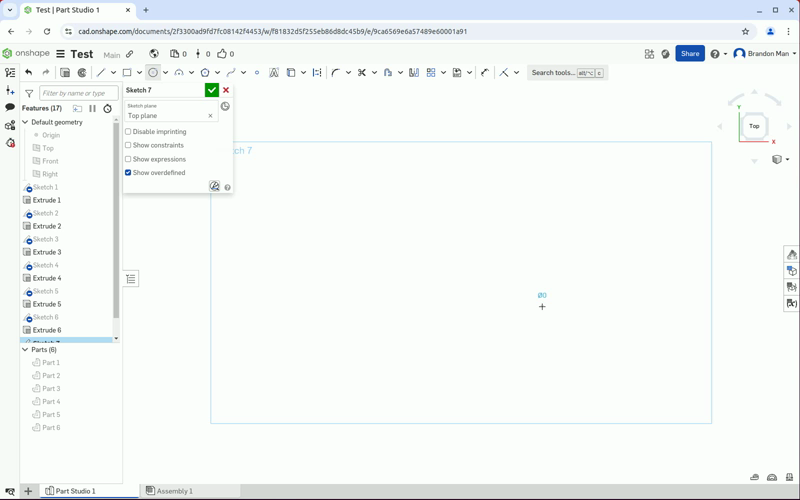
mouse_move(548, 306)
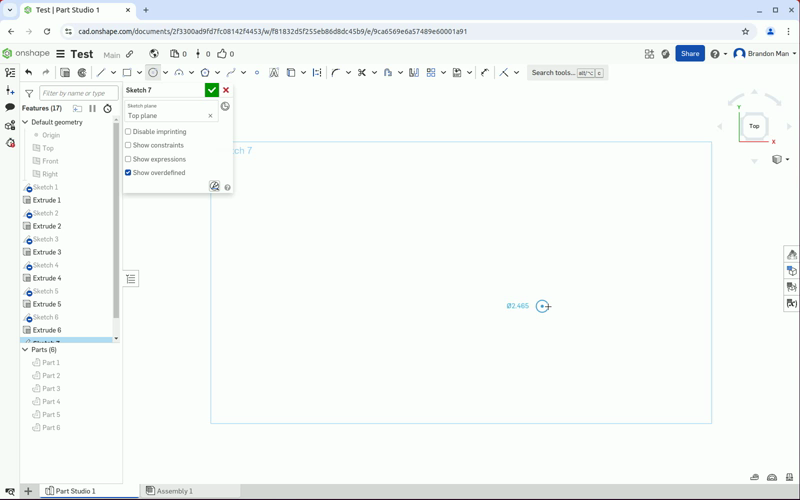
click(548, 306)
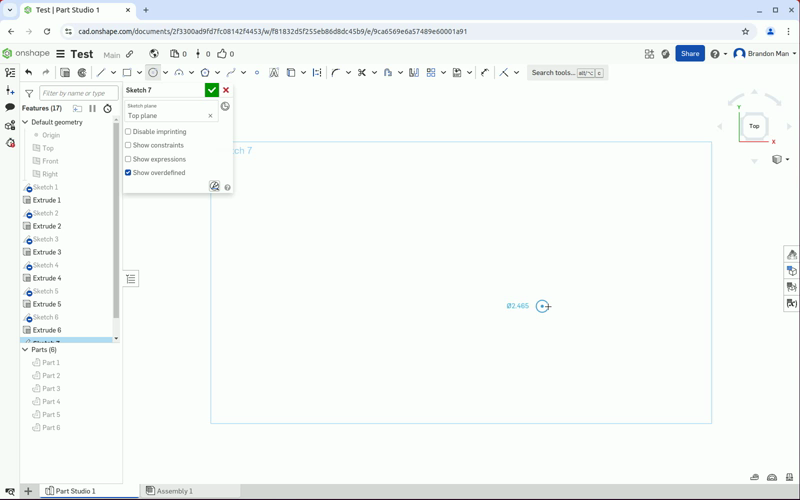
key(esc)
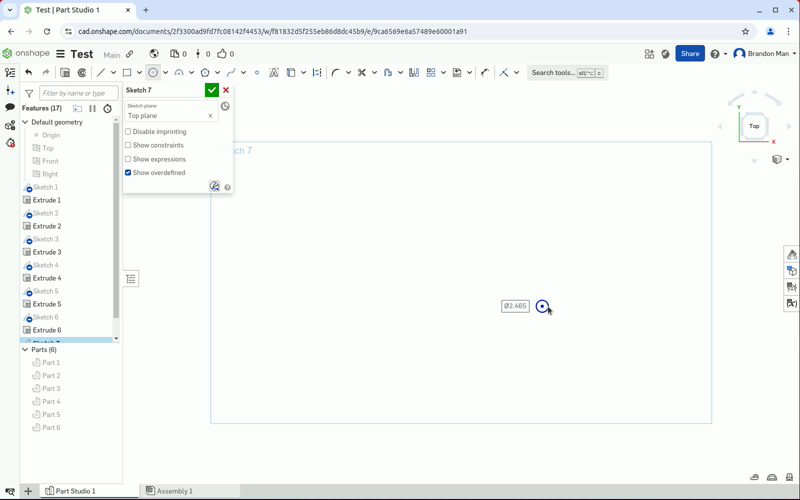
mouse_move(547, 309)
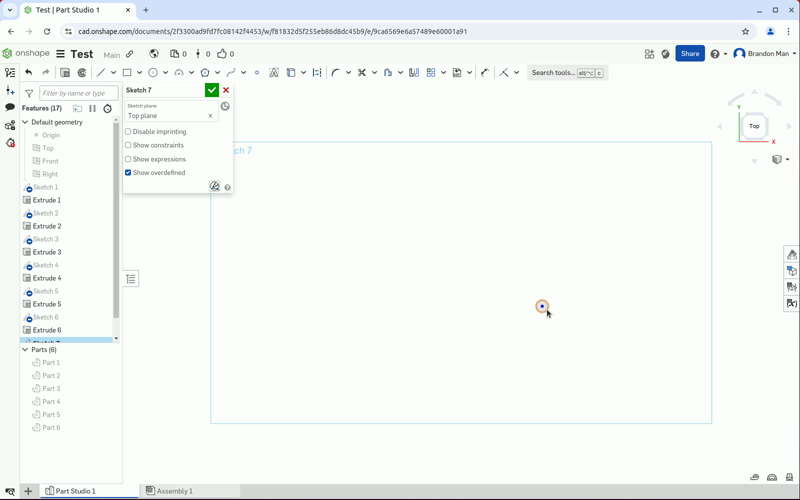
scroll(6)
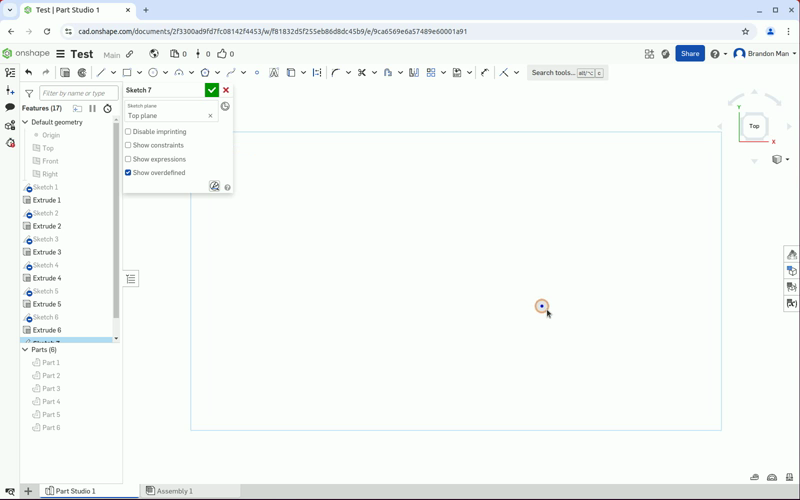
scroll(6)
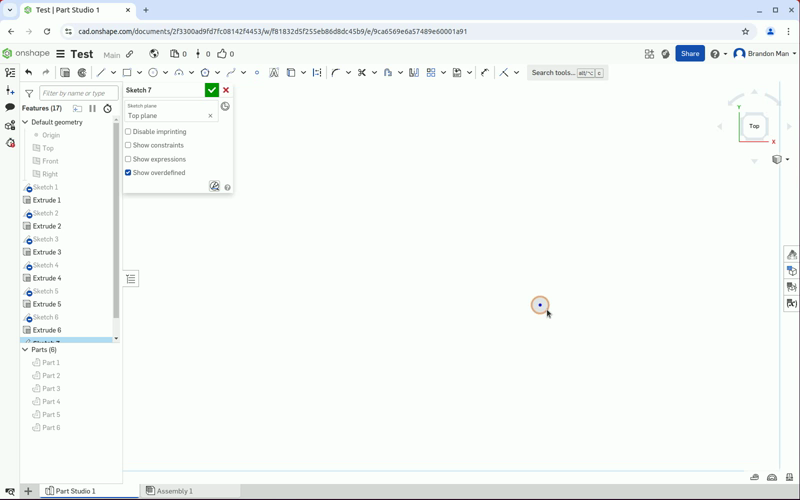
scroll(6)
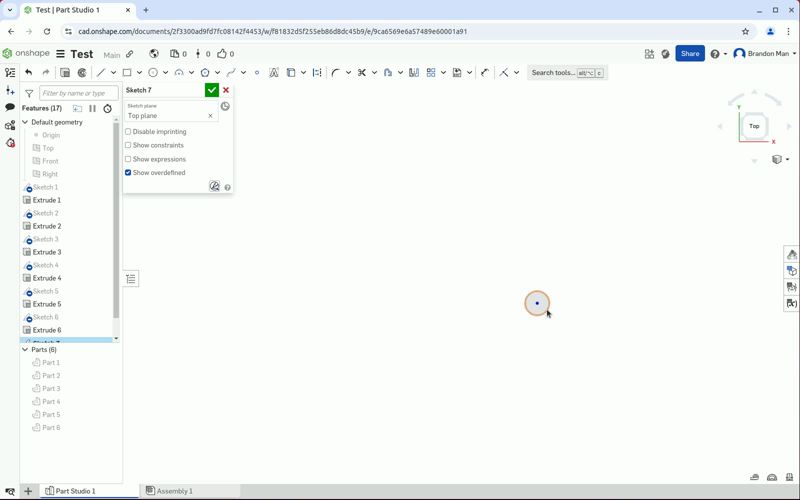
scroll(6)
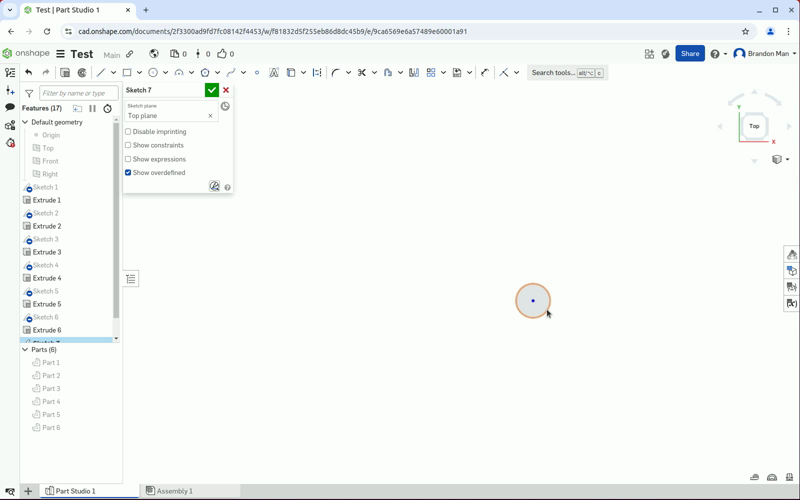
scroll(6)
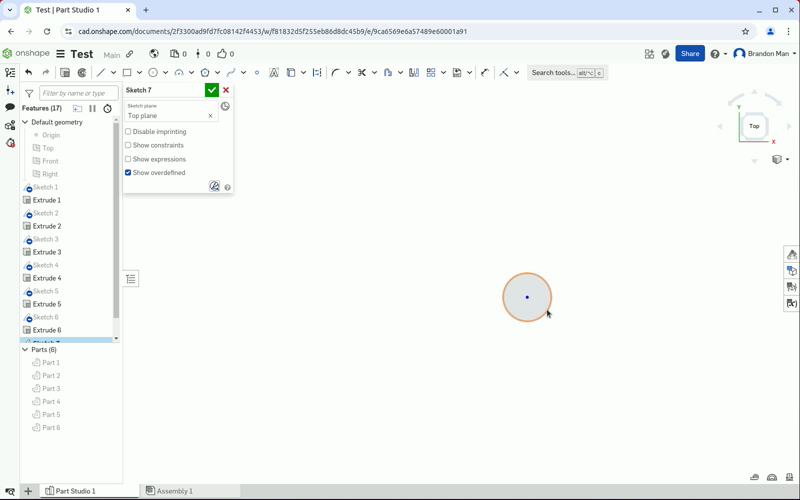
scroll(6)
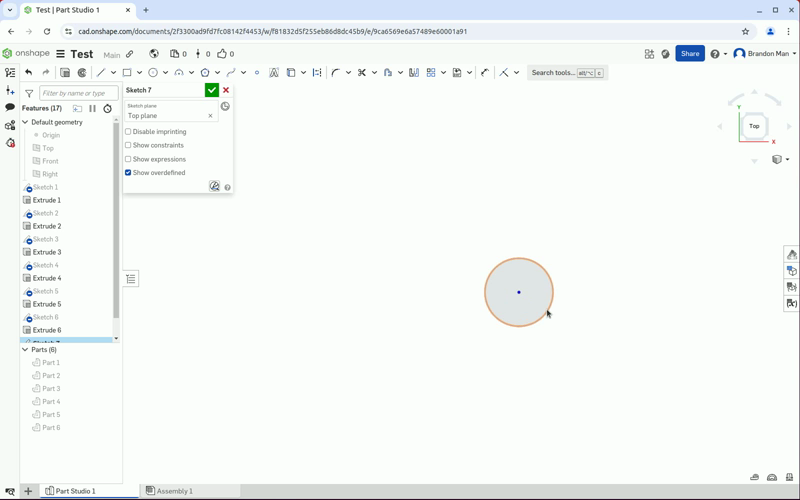
scroll(6)
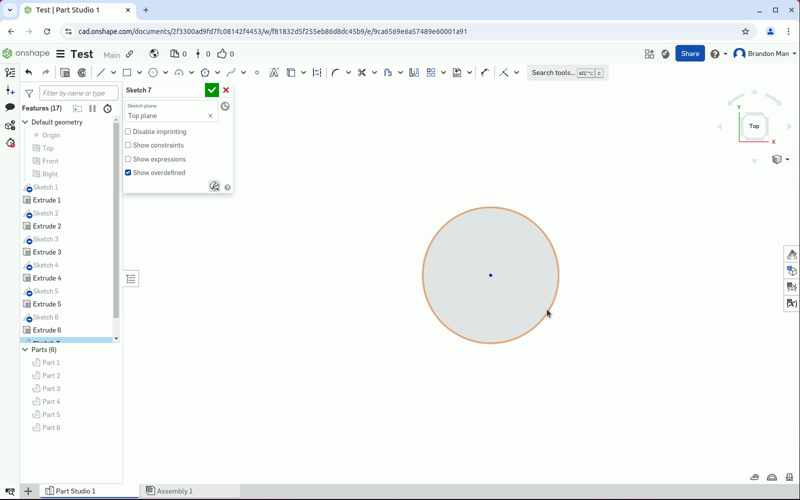
click(547, 309)
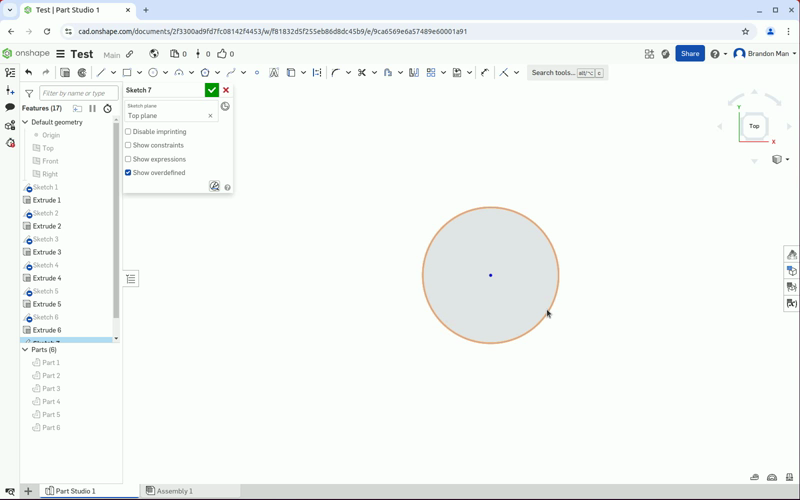
scroll(-6)
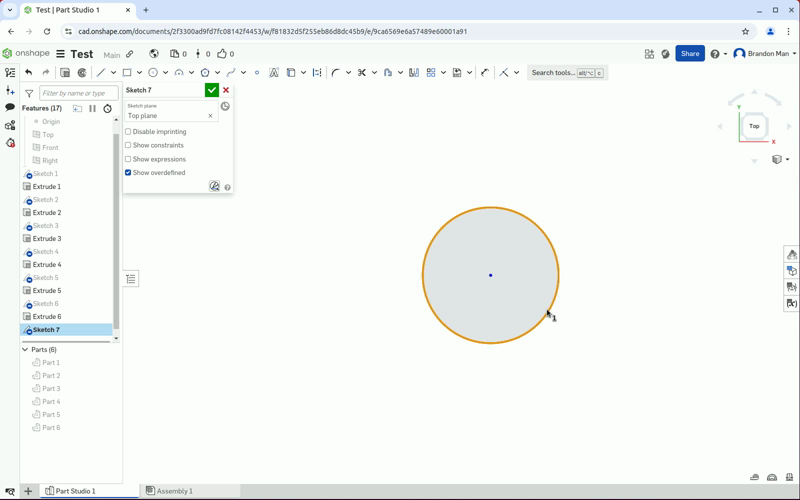
scroll(-6)
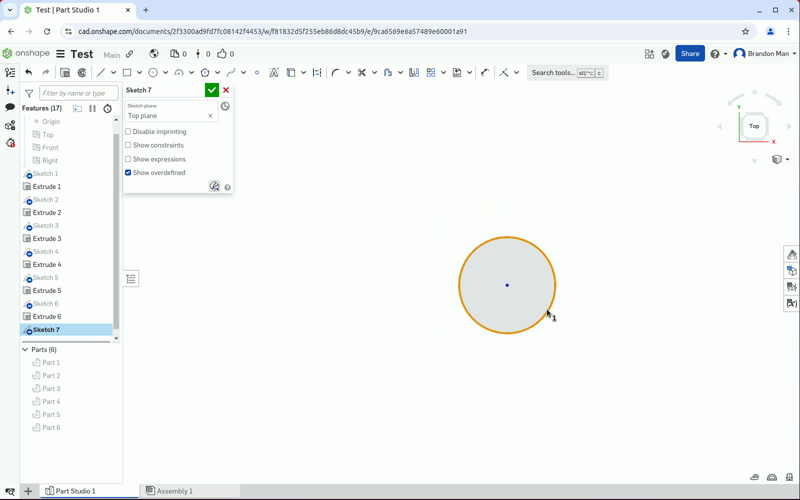
scroll(-6)
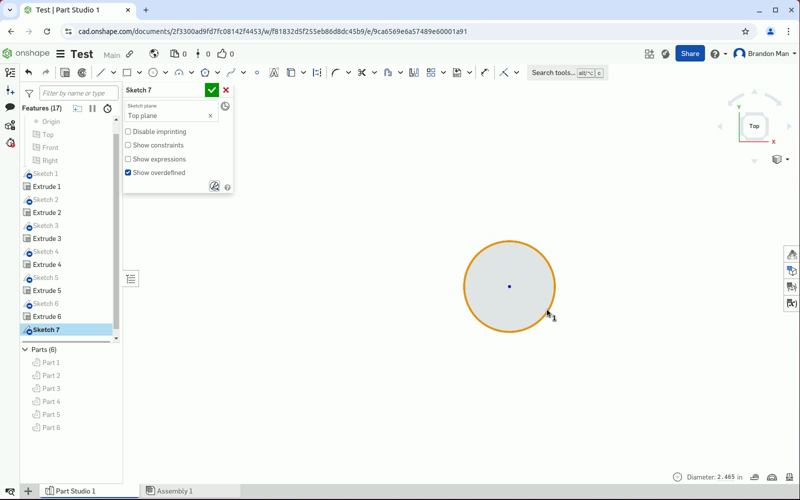
scroll(-6)
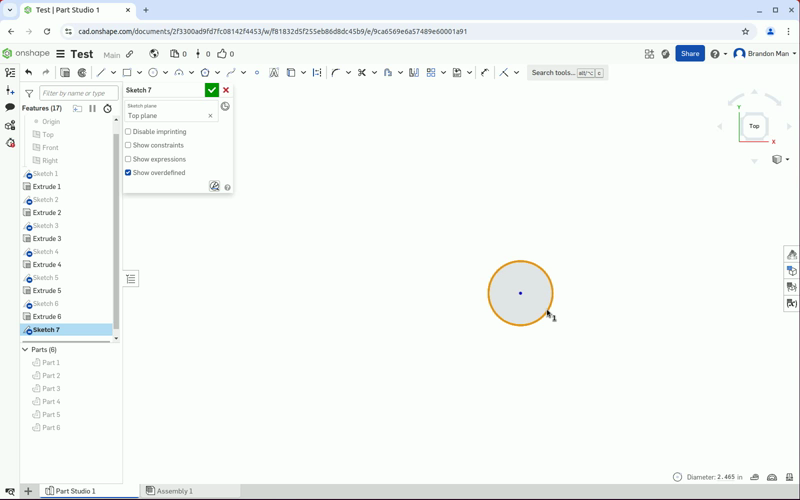
scroll(-6)
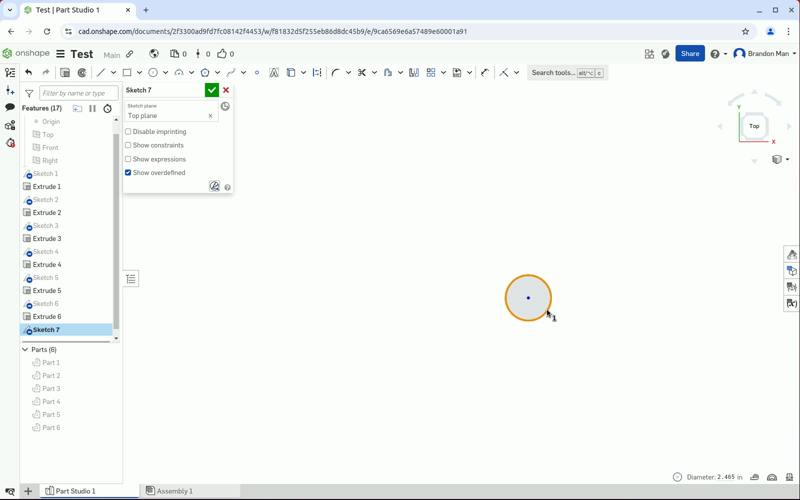
scroll(-6)
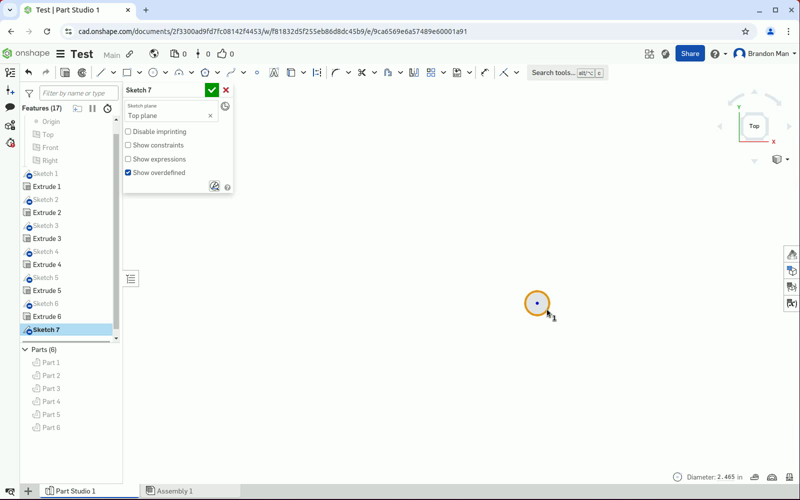
scroll(-6)
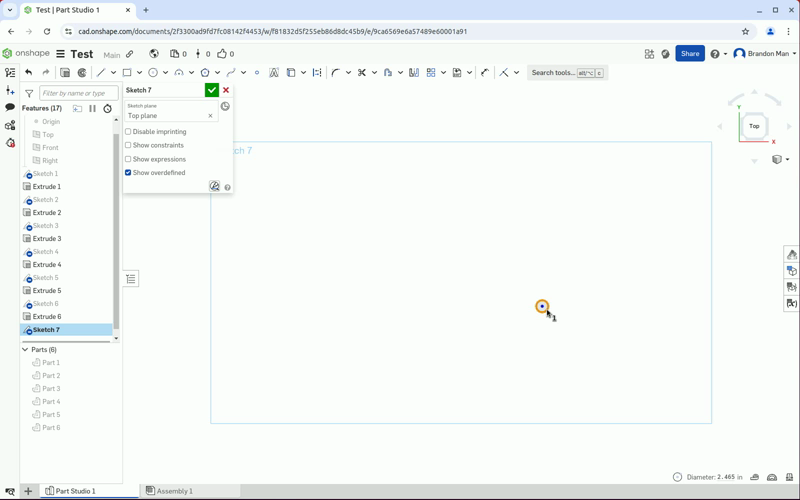
mouse_move(73, 352)
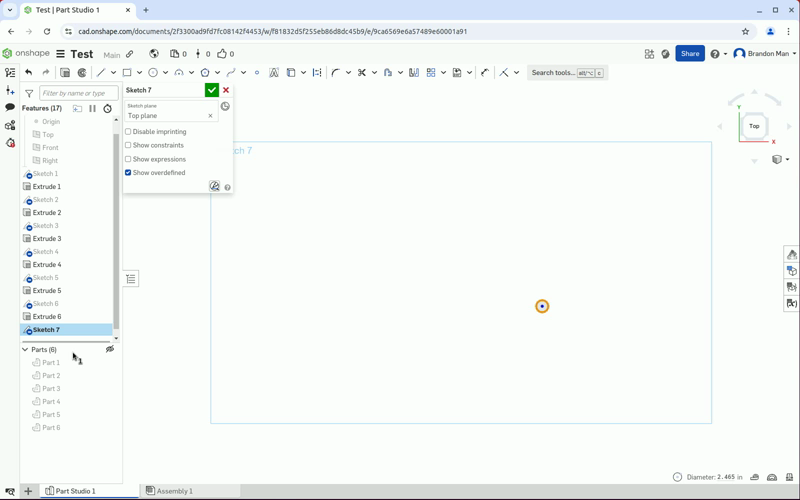
key(shift+y)
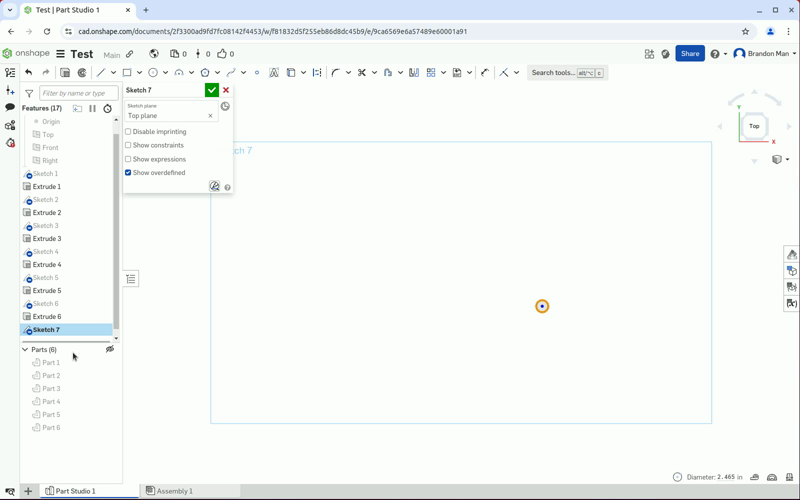
key(shift+e)
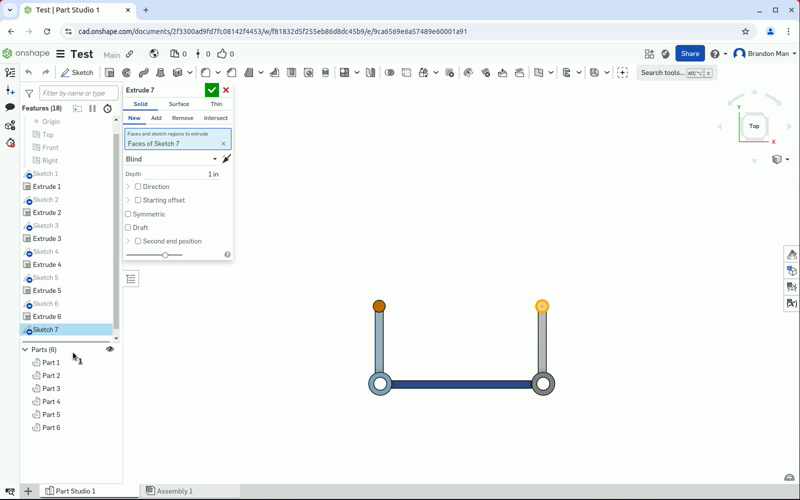
mouse_move(143, 106)
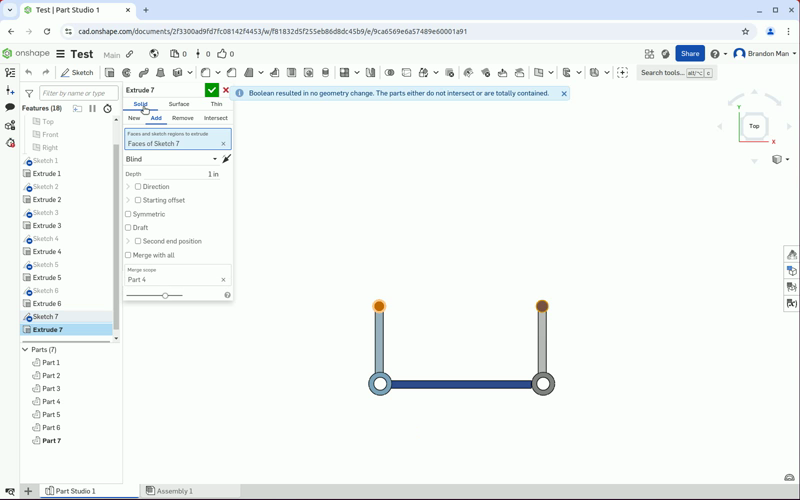
click(143, 106)
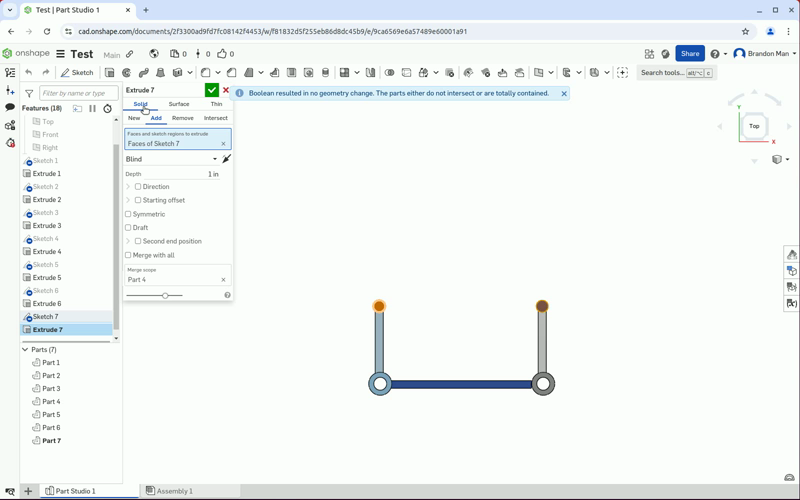
mouse_move(137, 120)
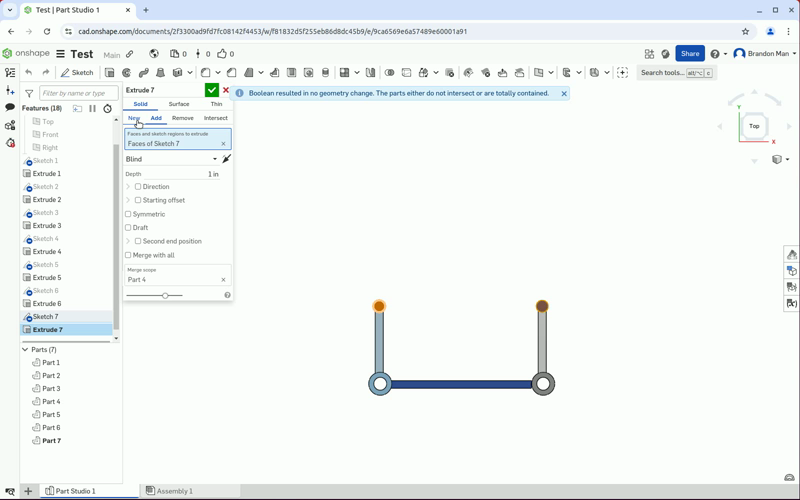
click(137, 120)
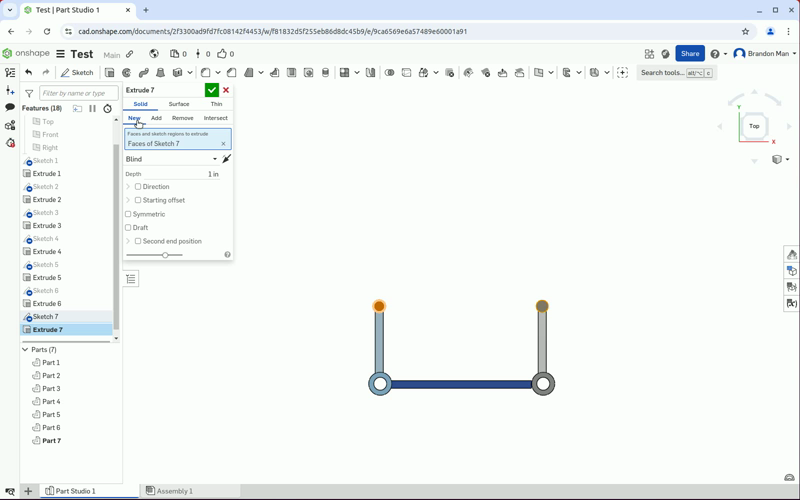
key(tab, 4)
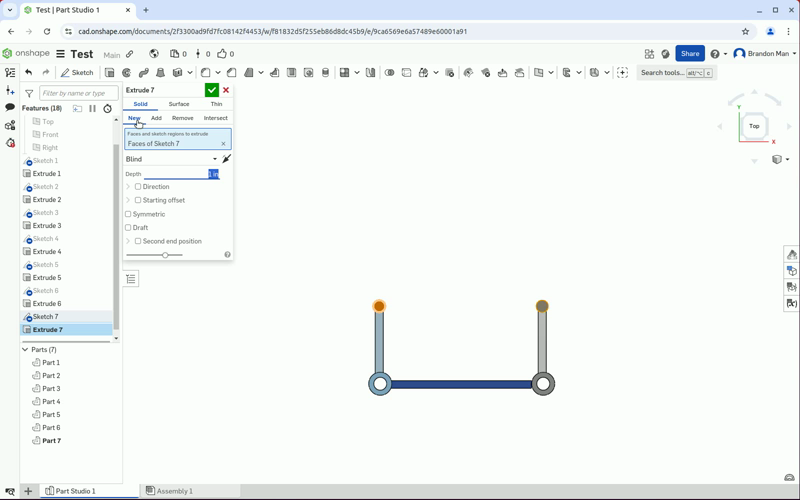
text(16.609)
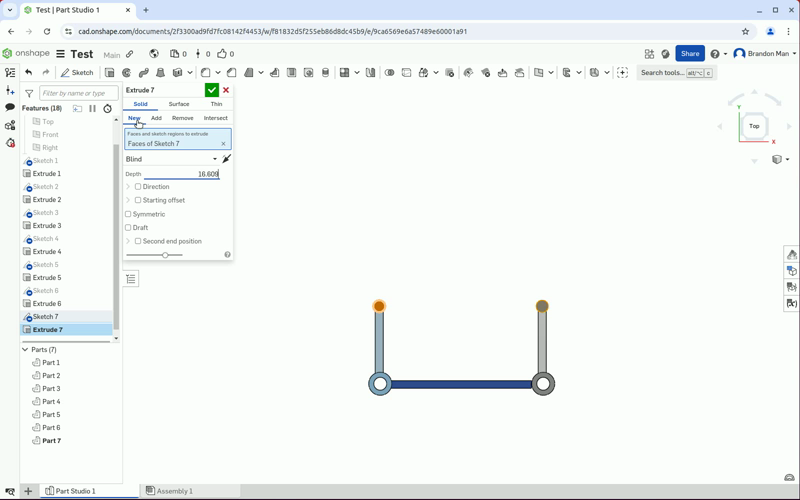
key(tab, 3)
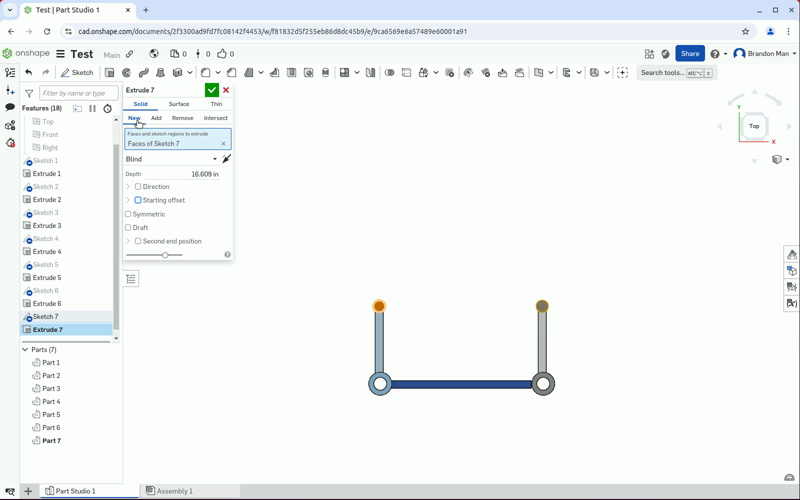
key(tab, 2)
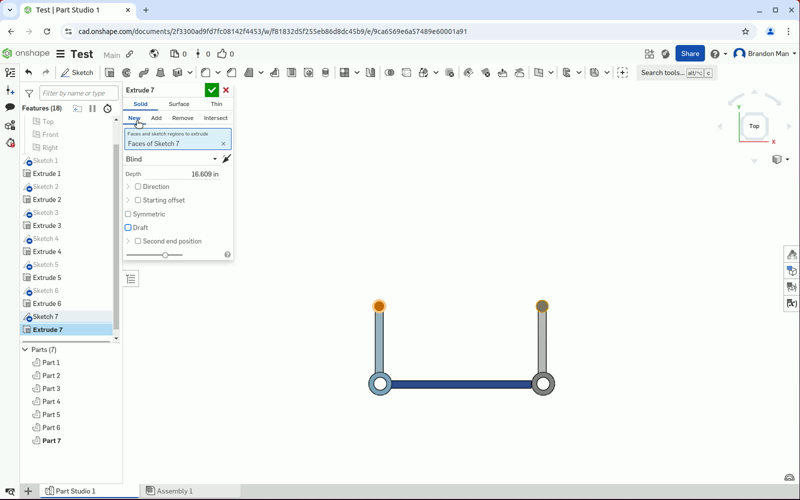
key(space)
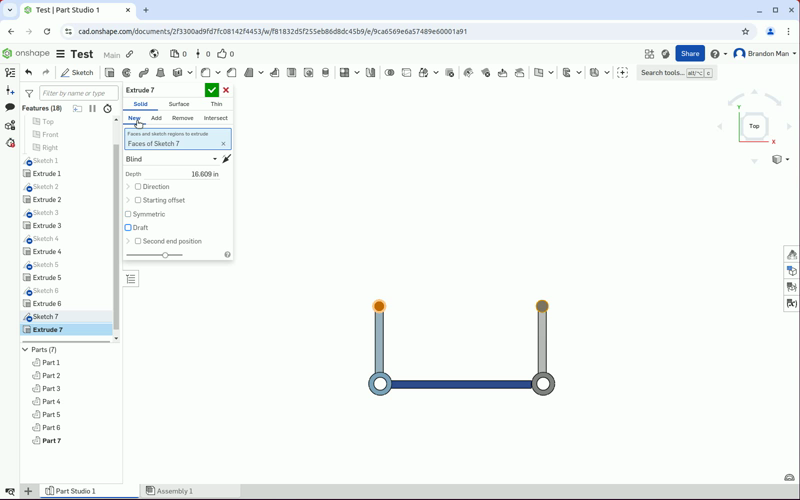
key(tab, 3)
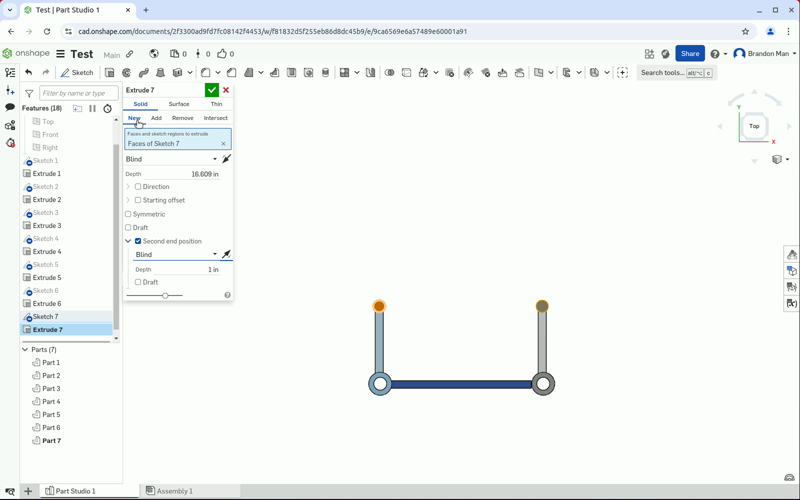
text(10.351)
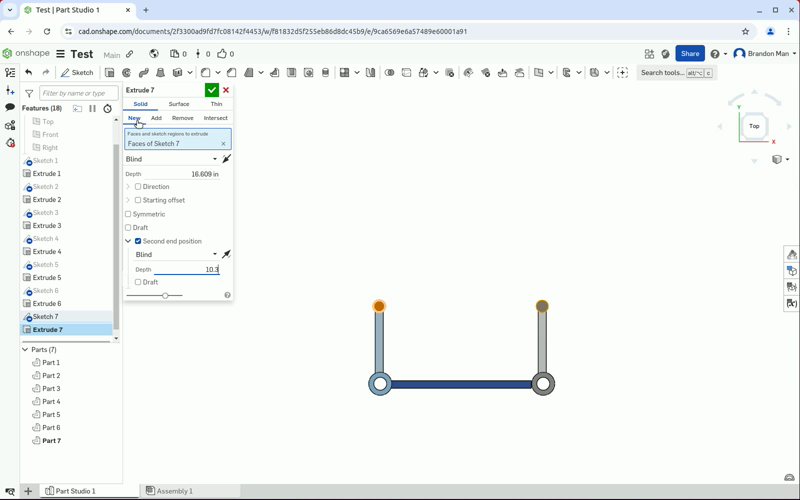
key(enter)
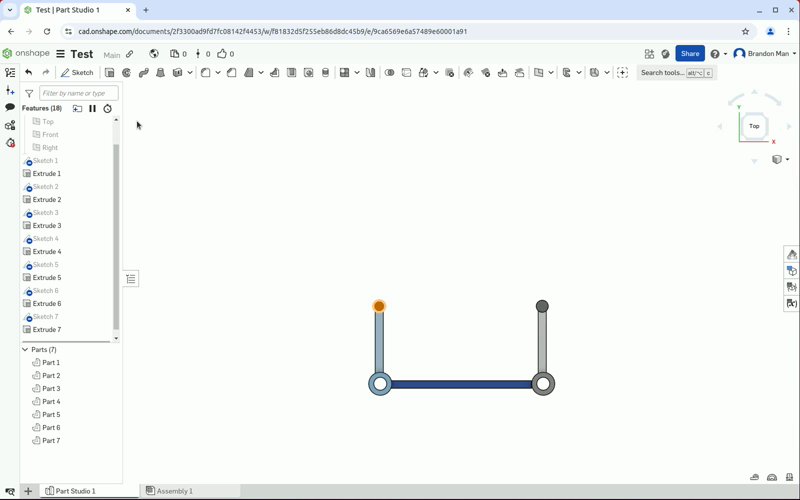
key(shift+h)
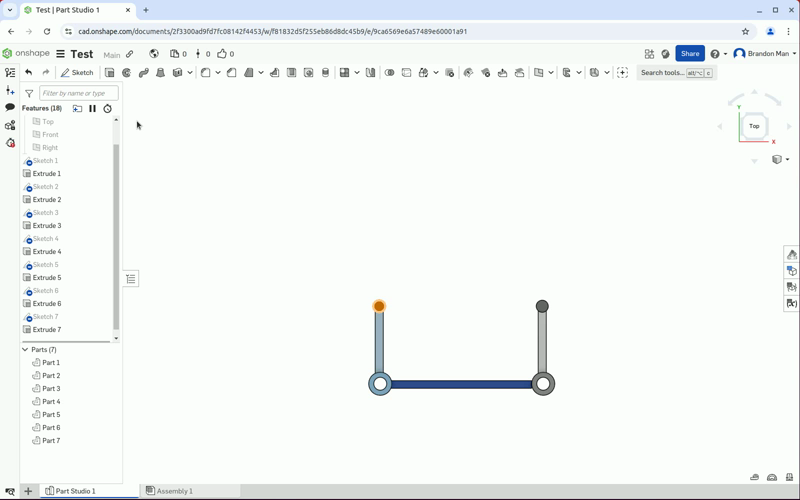
key(shift+h)
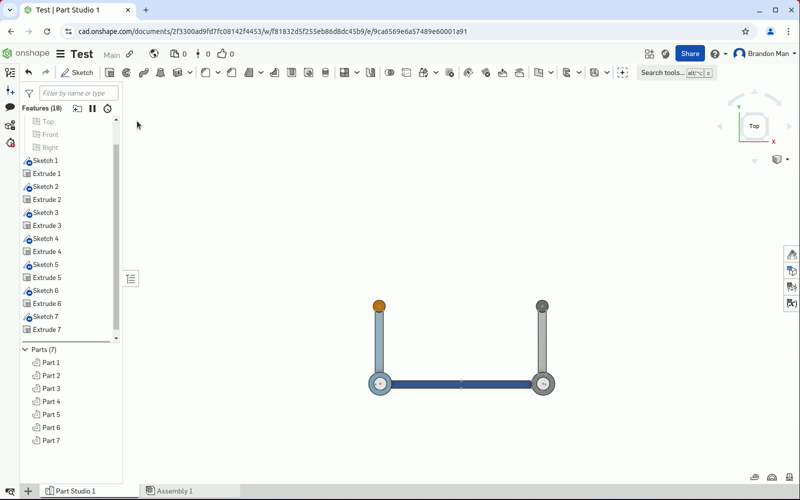
key(shift+7)
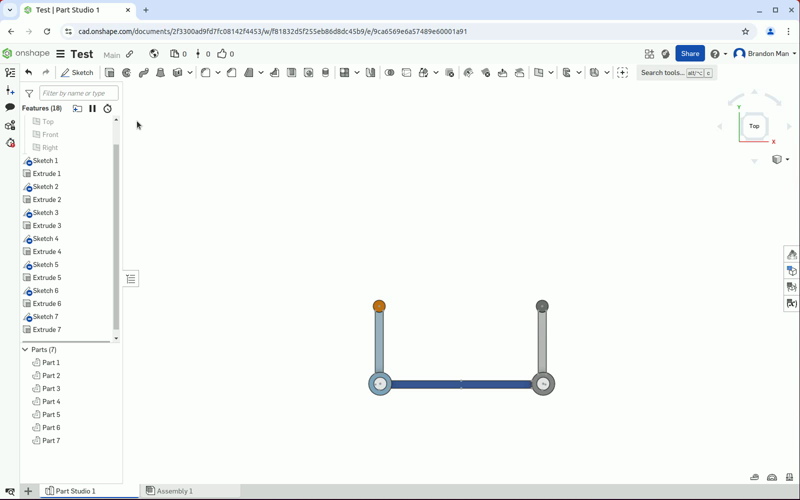
key(up, 3)
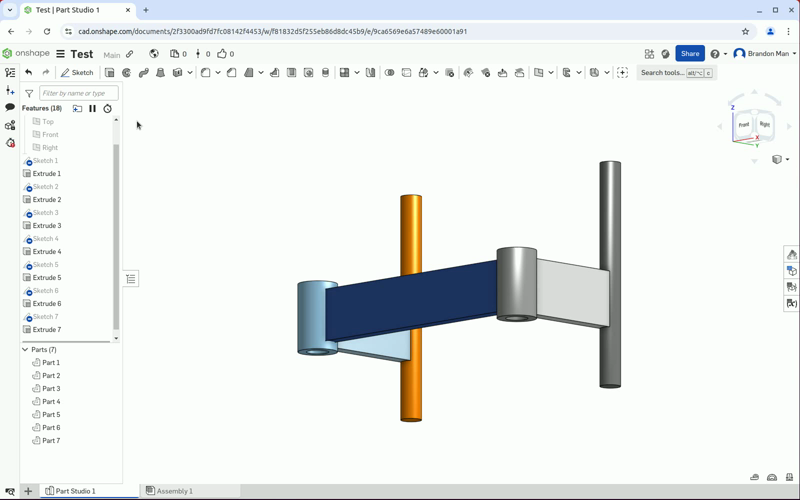
key(left, 3)
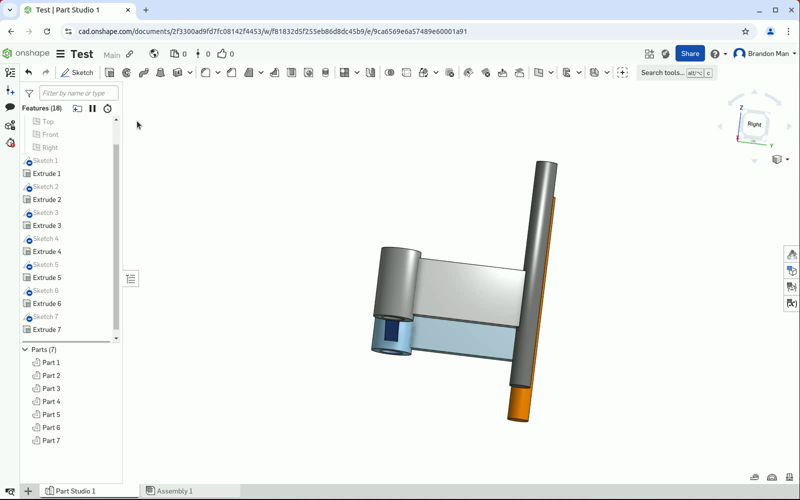
key(right, 3)
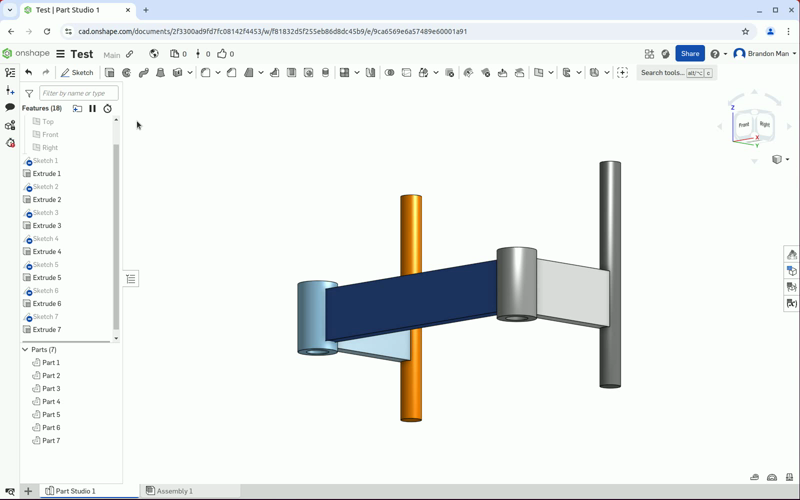
key(down, 3)
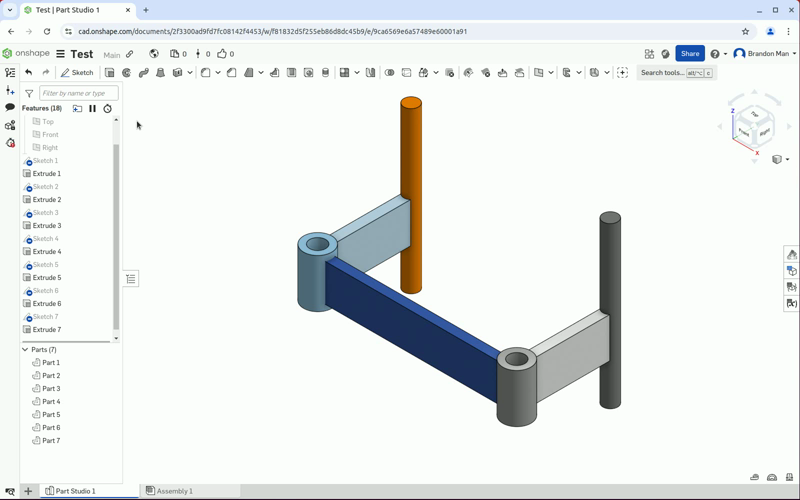
mouse_move(69, 163)
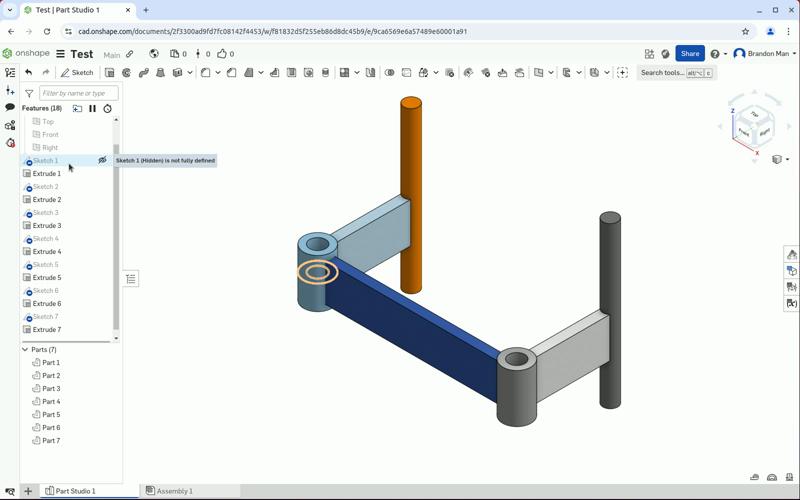
click(69, 163)